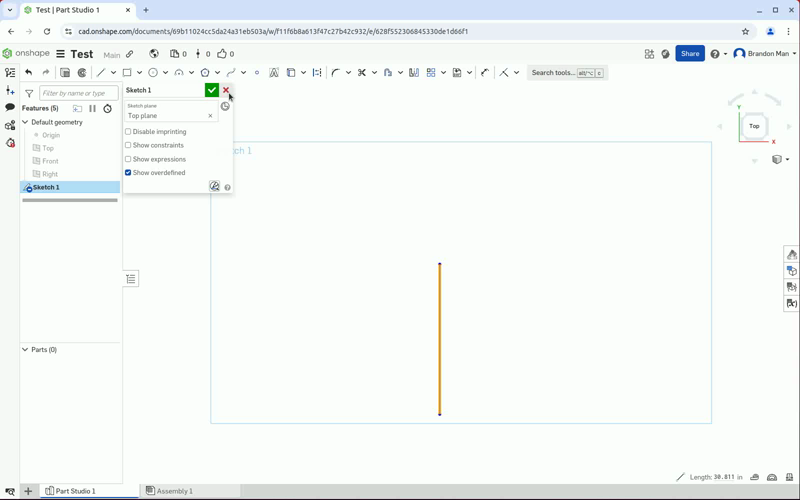
key(shift+h)
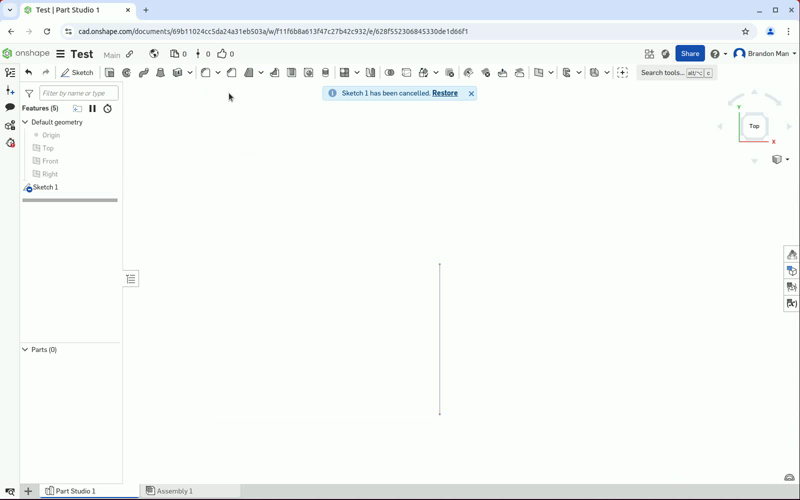
key(shift+s)
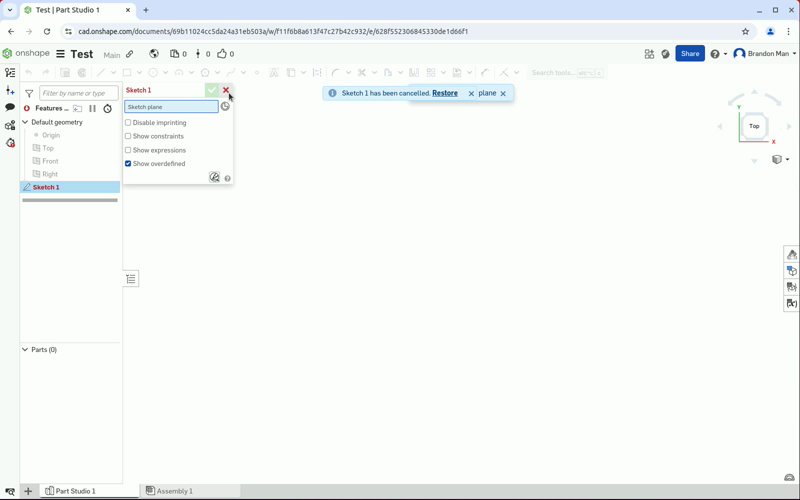
mouse_move(73, 150)
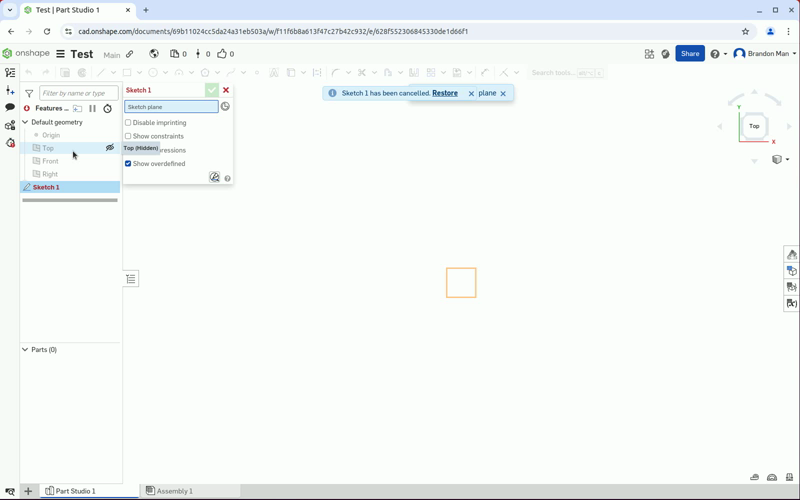
click(73, 150)
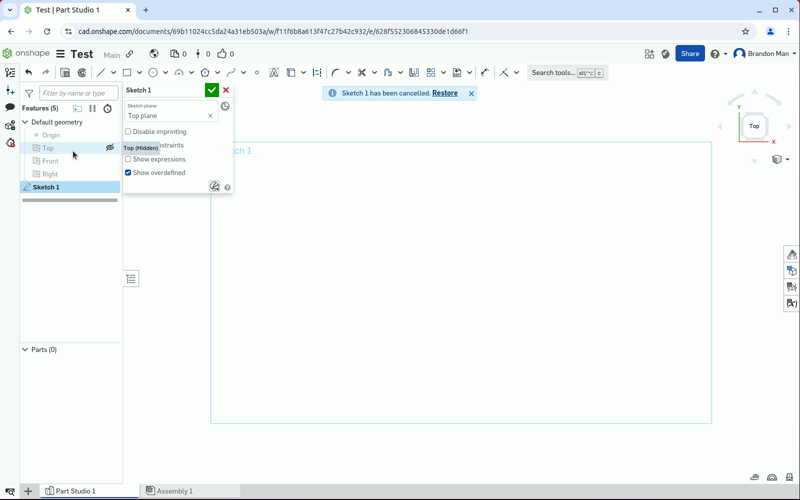
mouse_move(73, 352)
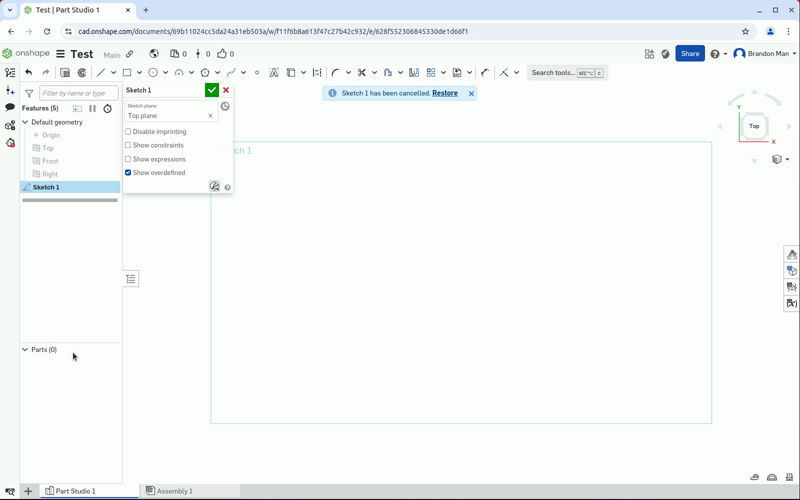
key(y)
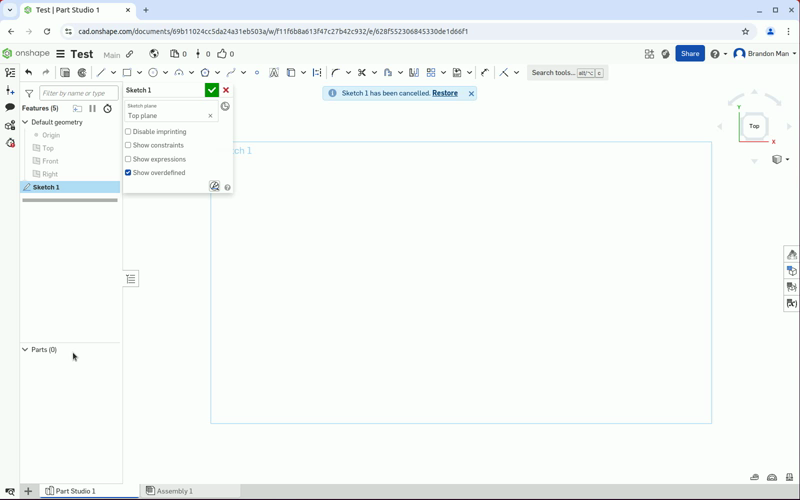
key(l)
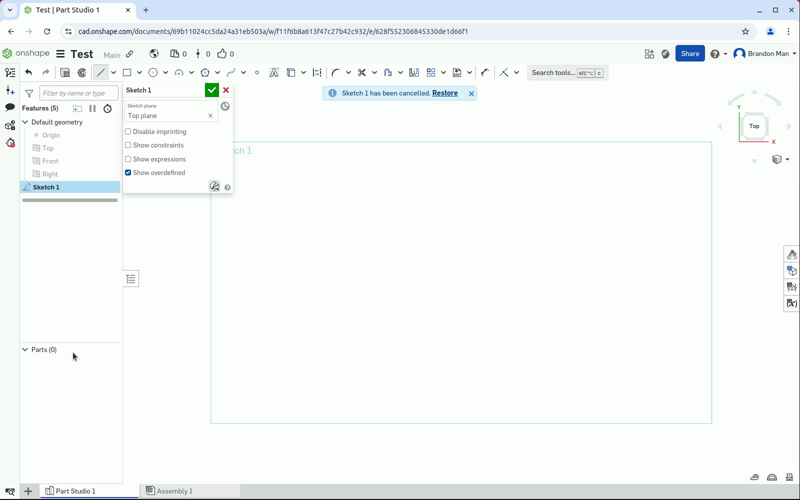
key_down(shift)
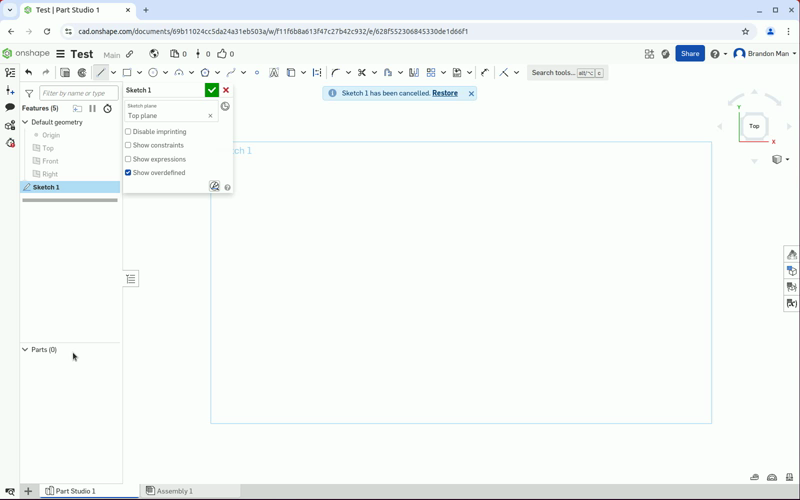
mouse_move(348, 279)
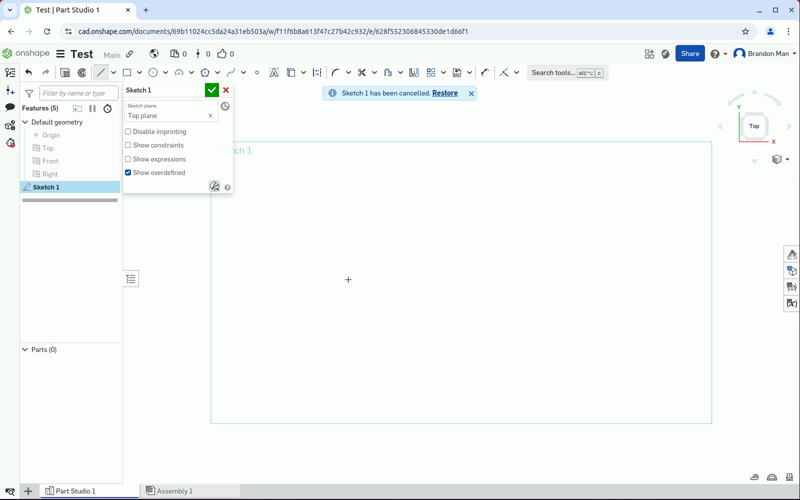
click(348, 279)
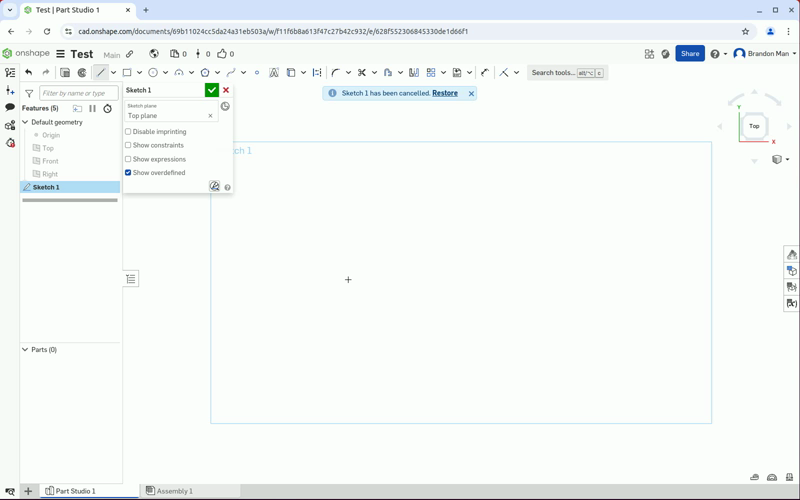
key_up(shift)
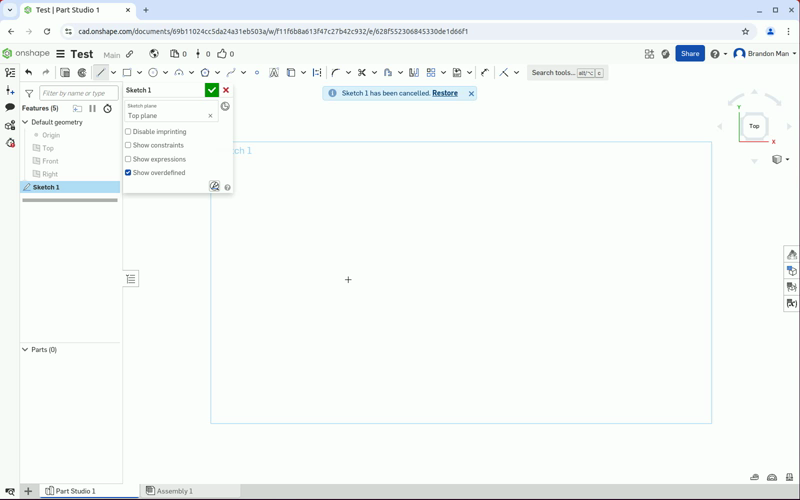
key_down(shift)
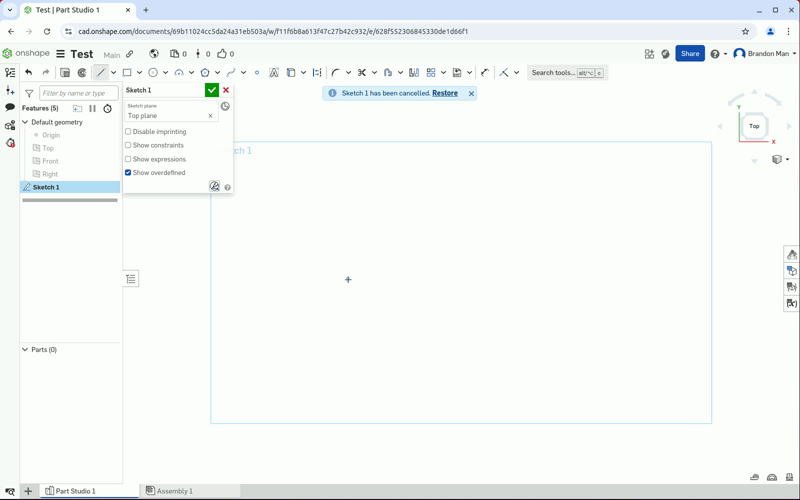
mouse_move(378, 279)
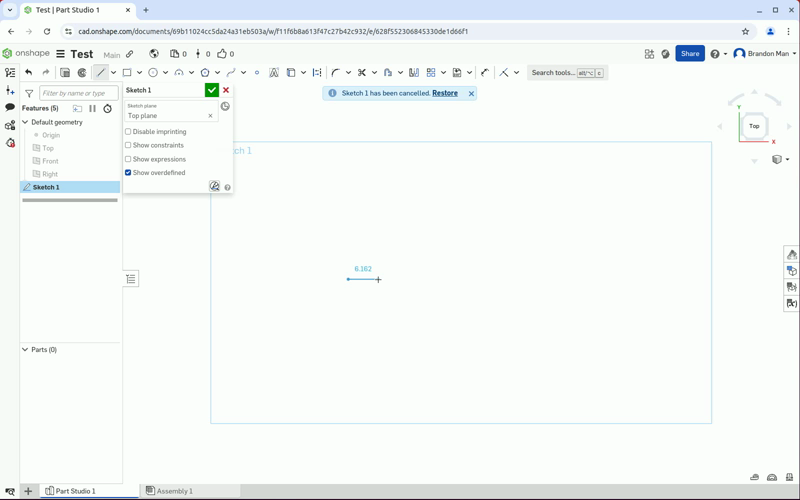
mouse_move(354, 279)
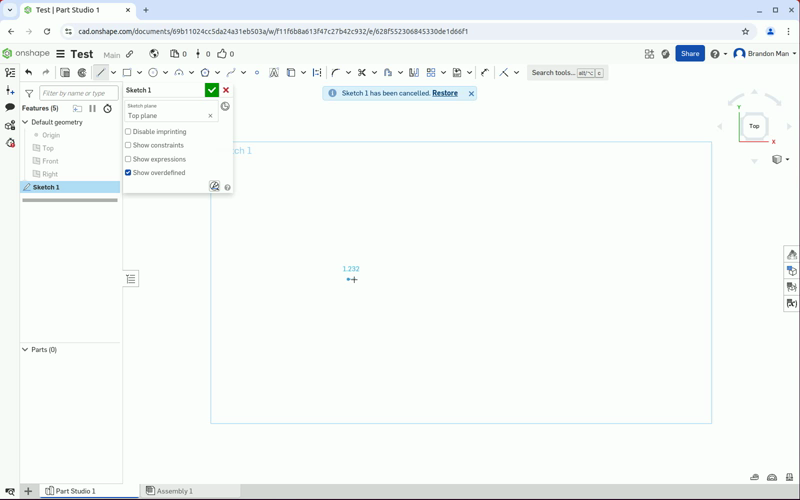
scroll(6)
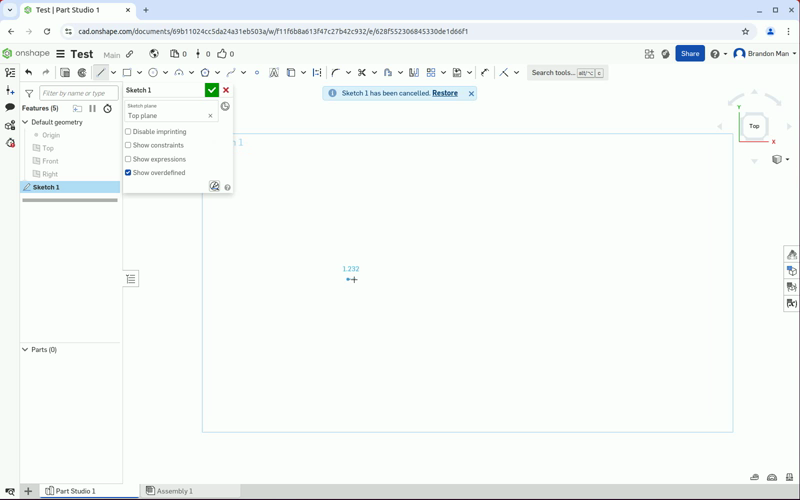
scroll(6)
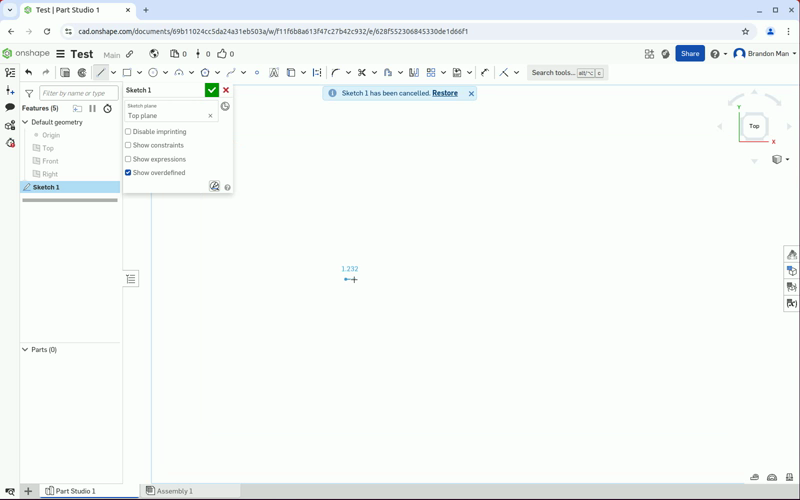
scroll(6)
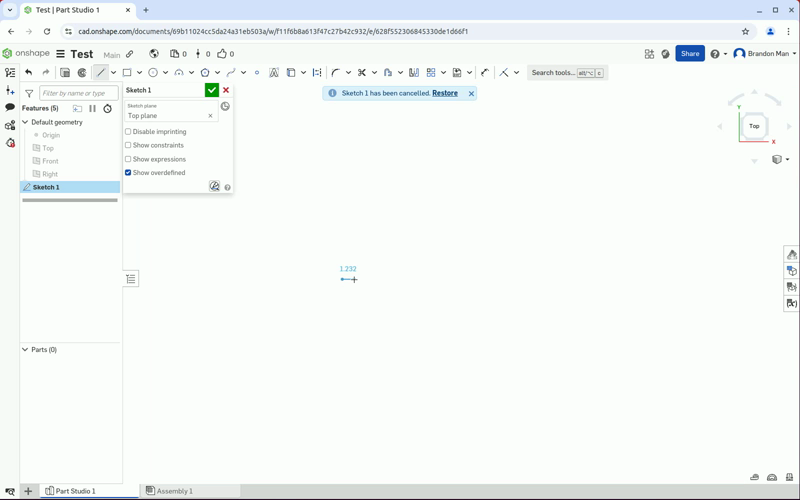
scroll(6)
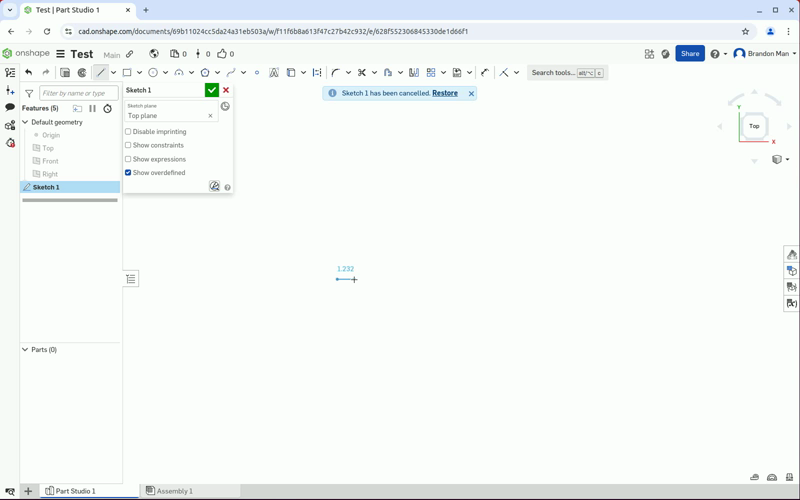
scroll(6)
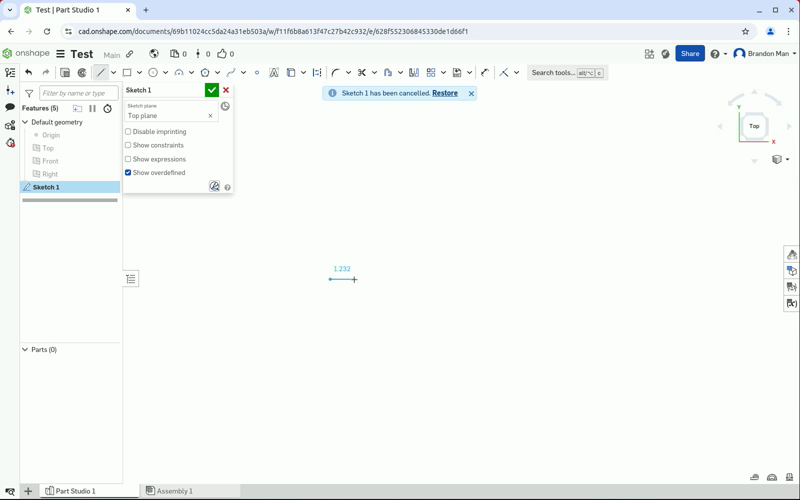
scroll(6)
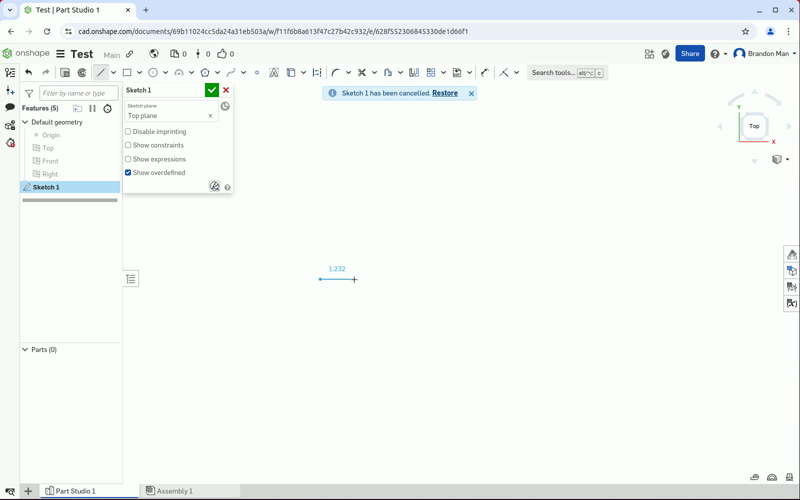
scroll(6)
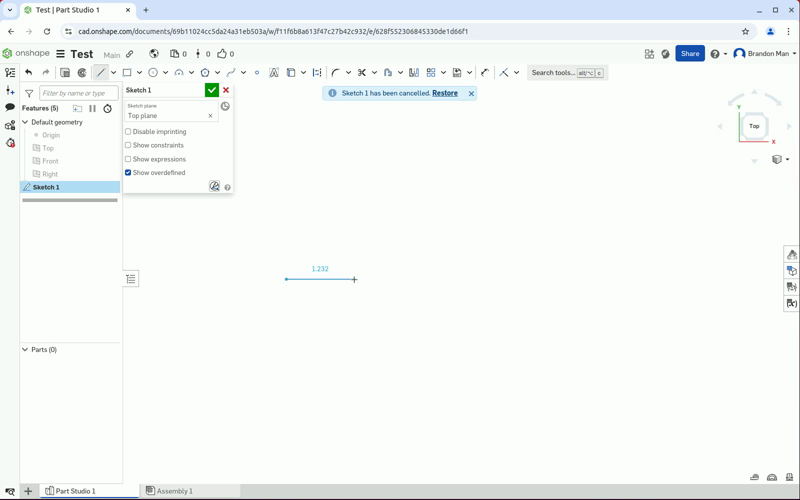
click(354, 279)
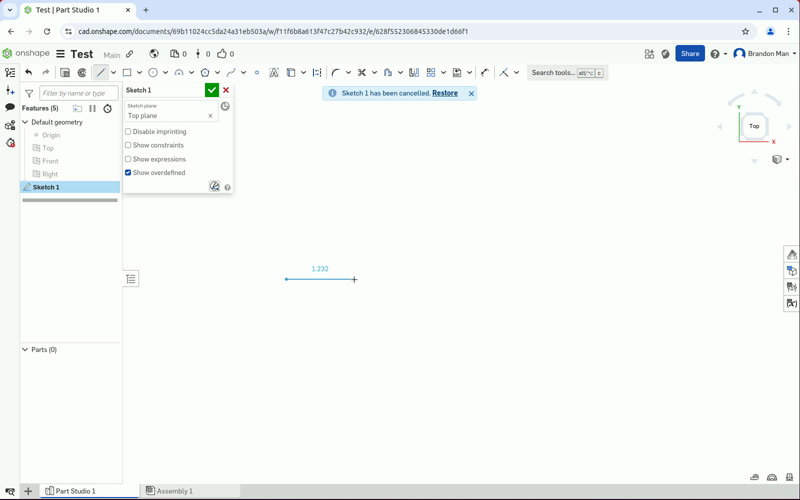
scroll(-6)
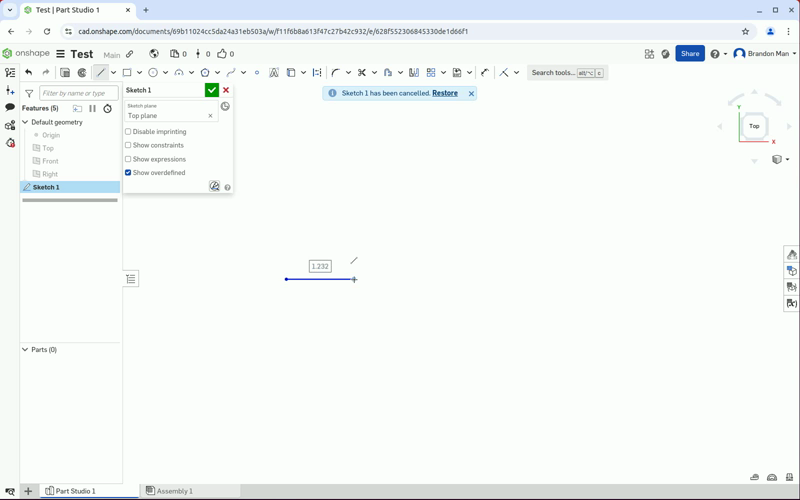
scroll(-6)
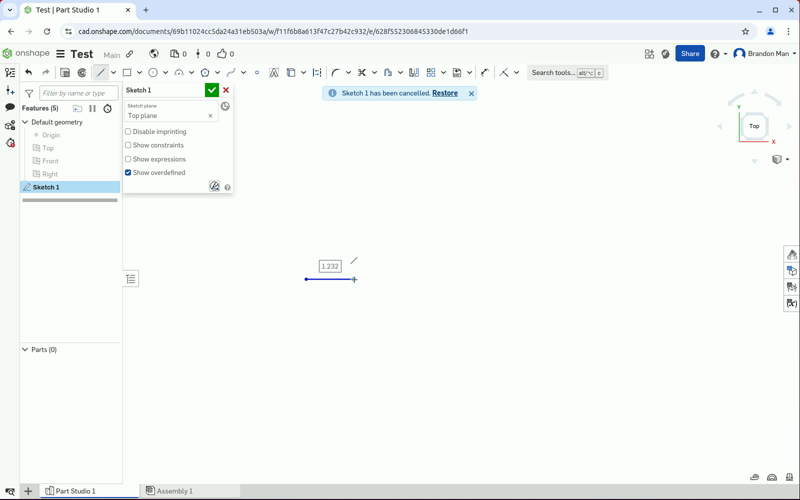
scroll(-6)
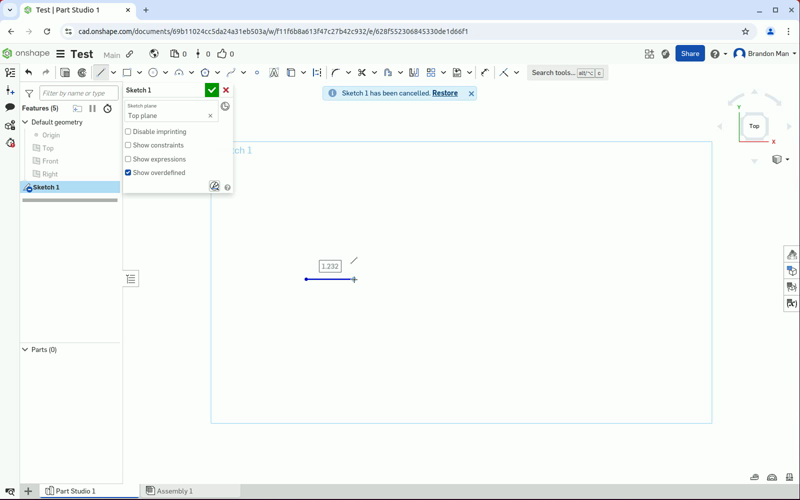
scroll(-6)
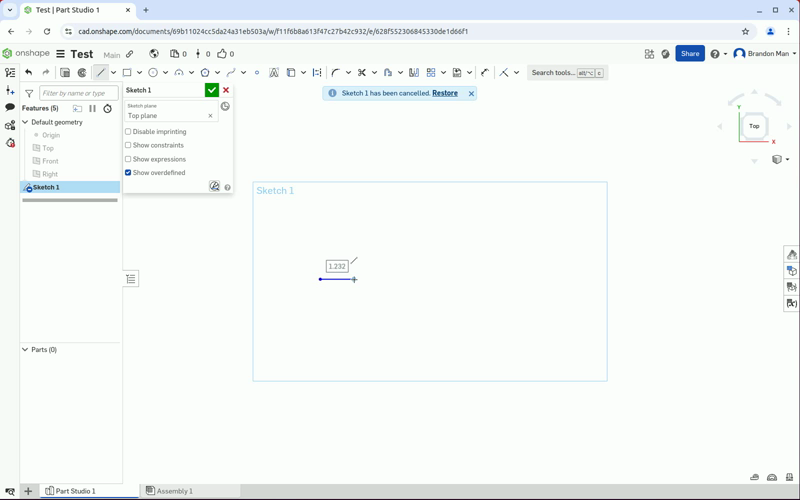
scroll(-6)
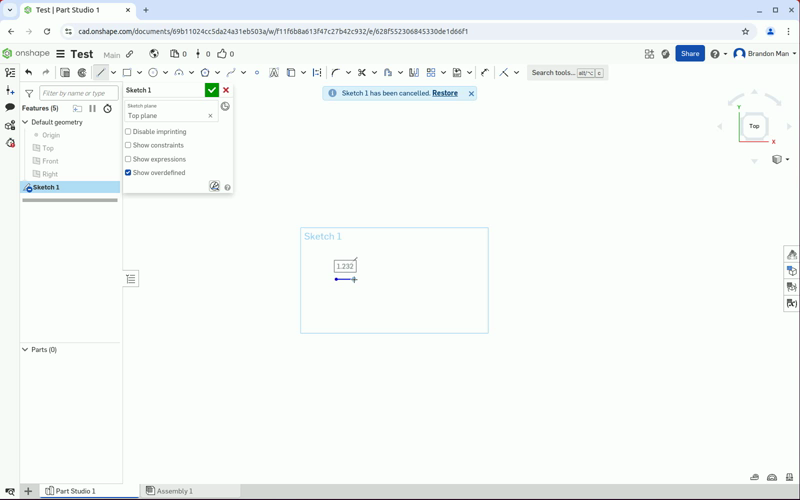
scroll(-6)
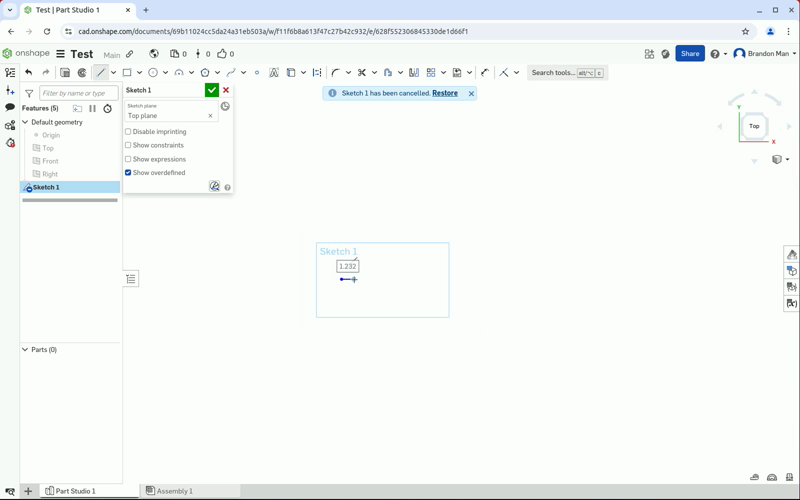
scroll(-6)
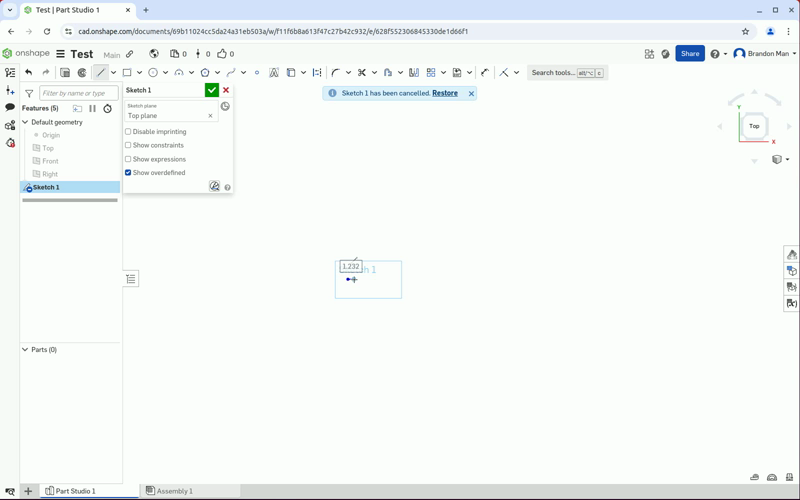
key_up(shift)
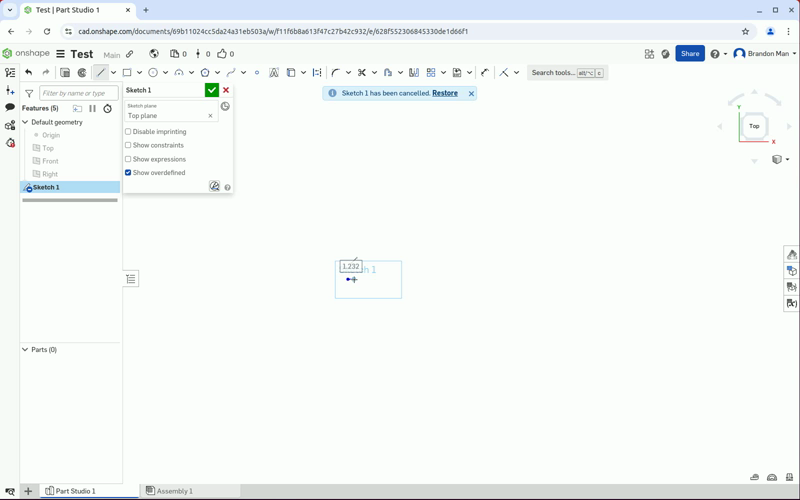
key(esc)
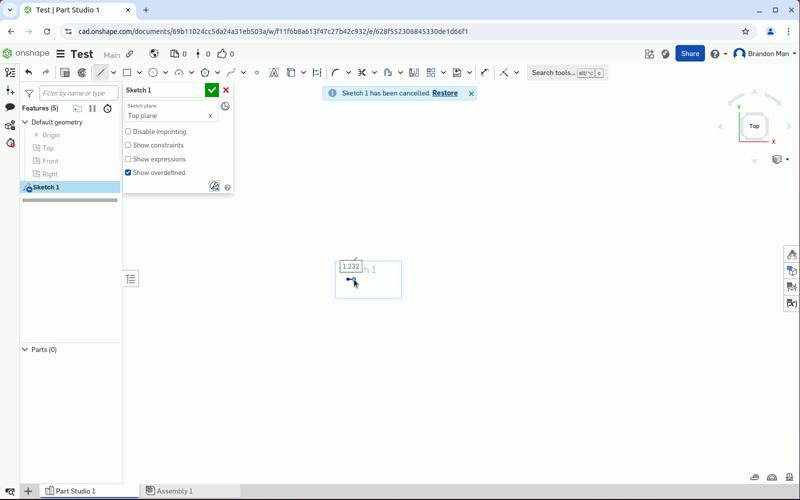
key(a)
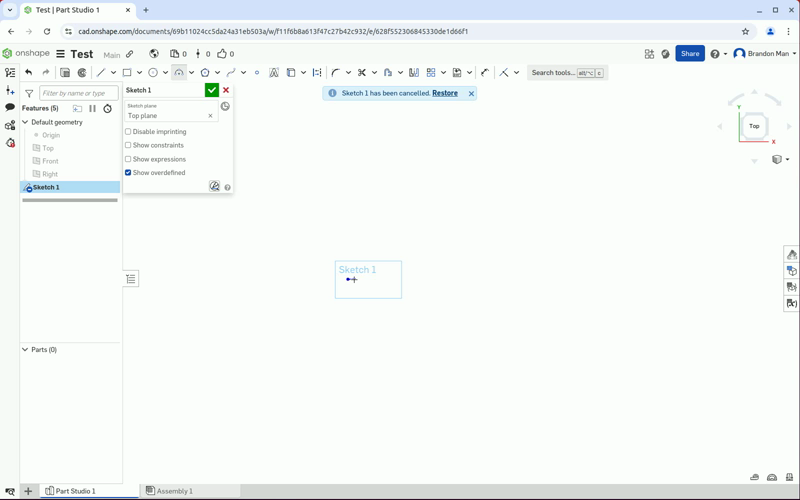
mouse_move(354, 279)
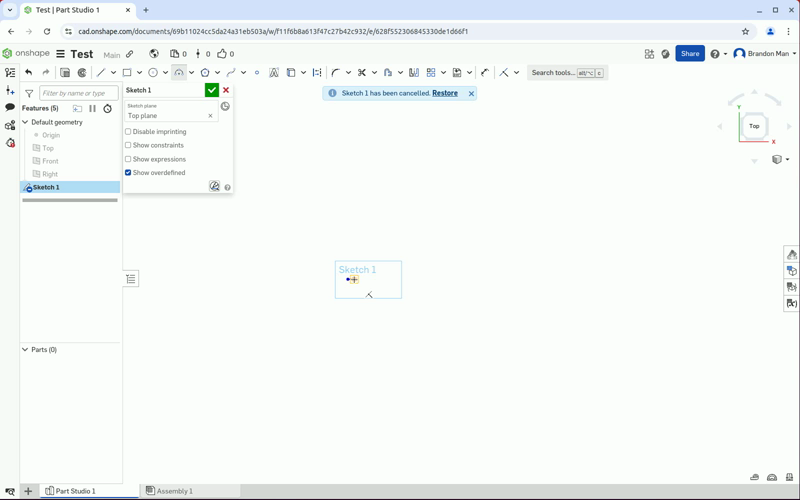
click(354, 279)
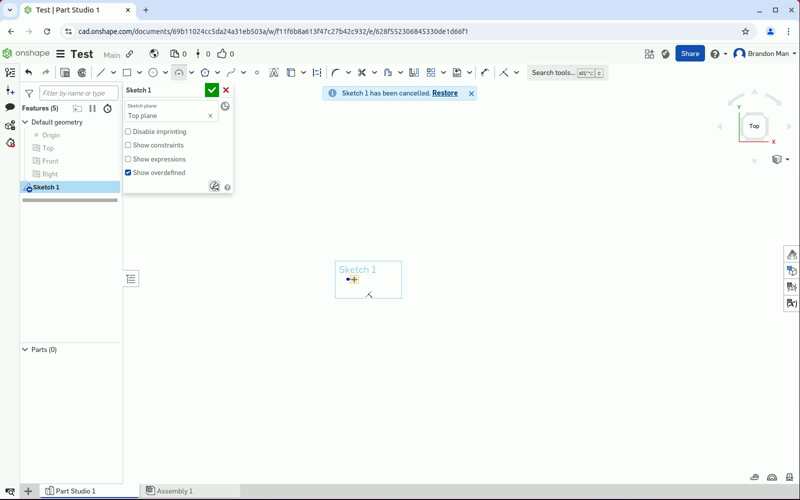
key_down(shift)
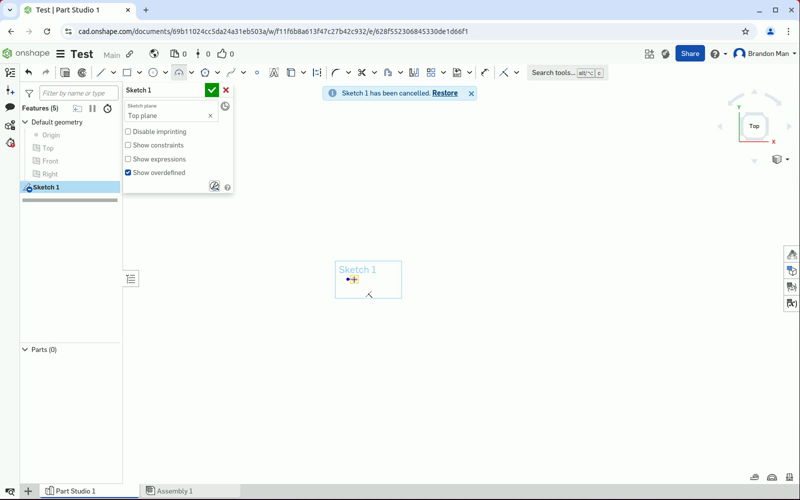
mouse_move(355, 282)
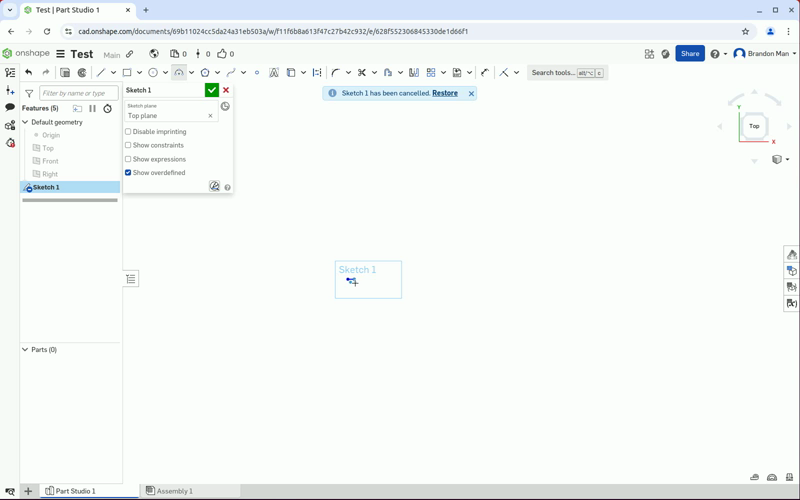
scroll(6)
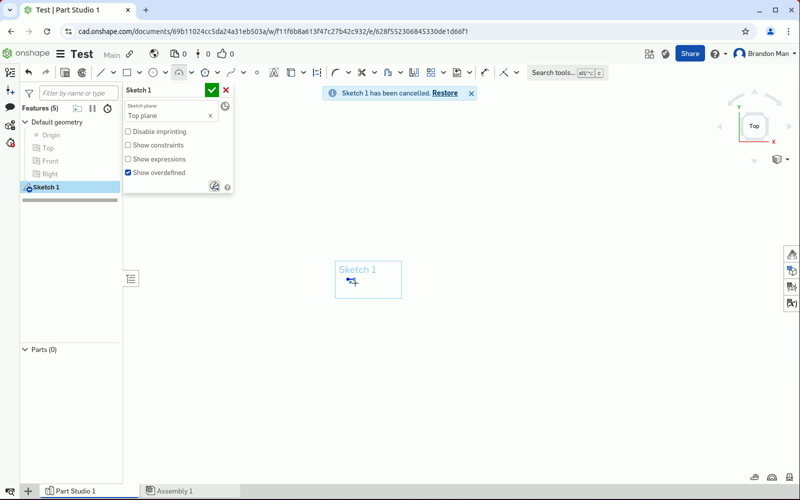
scroll(6)
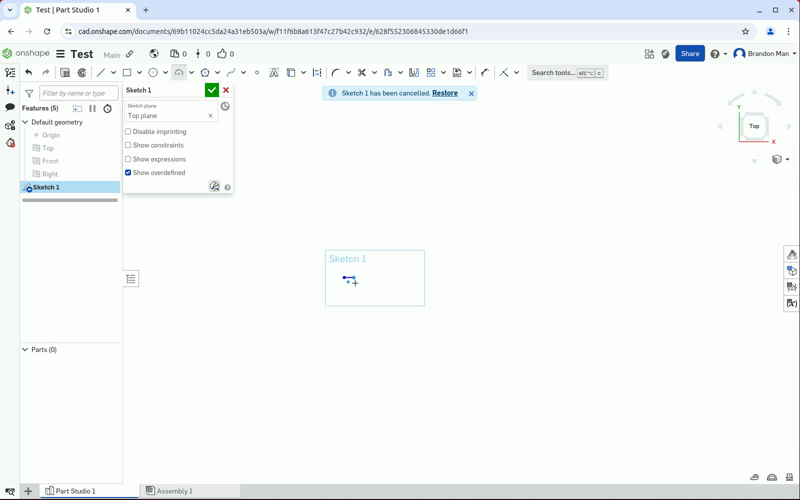
scroll(6)
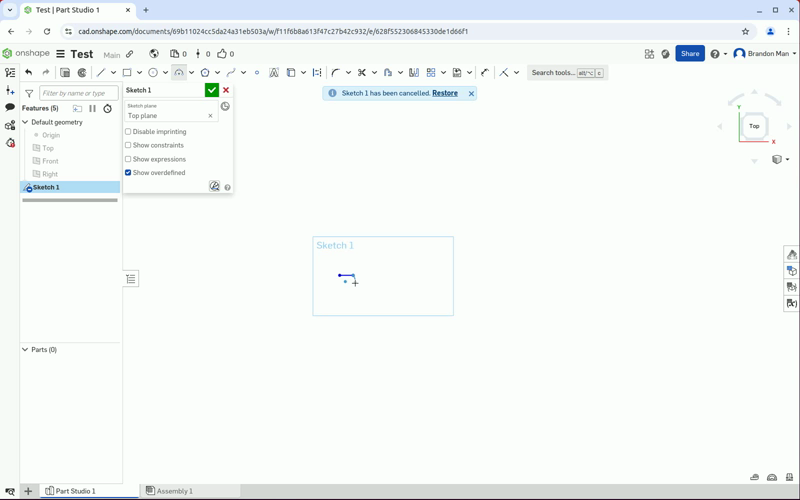
scroll(6)
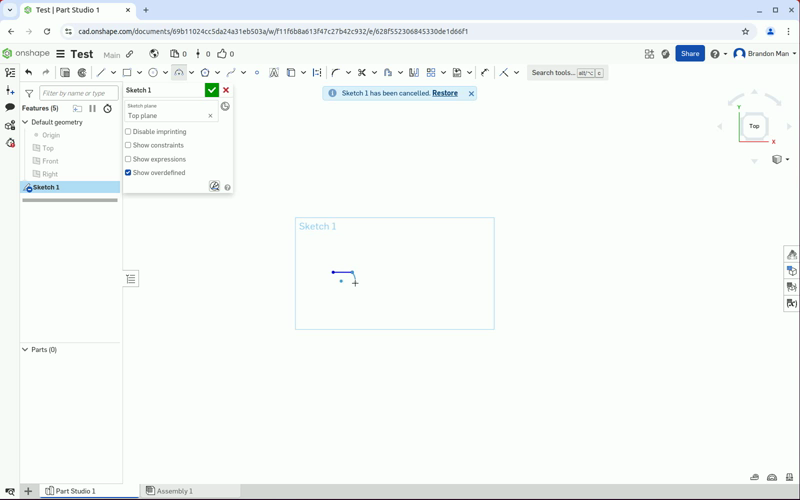
scroll(6)
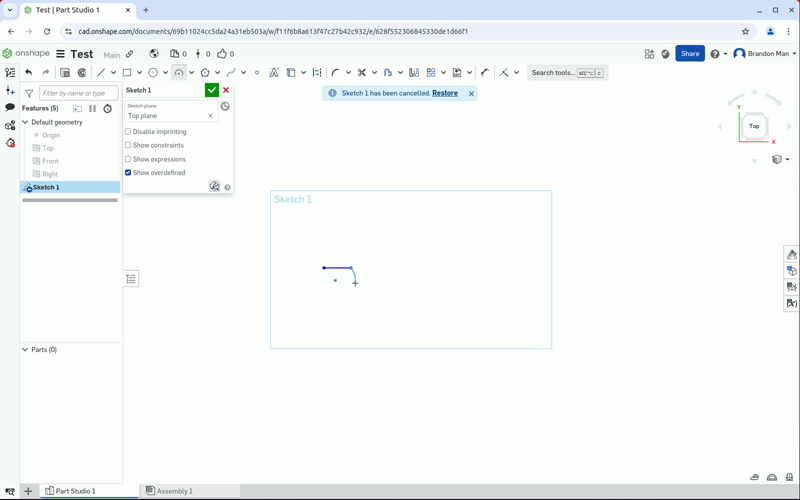
scroll(6)
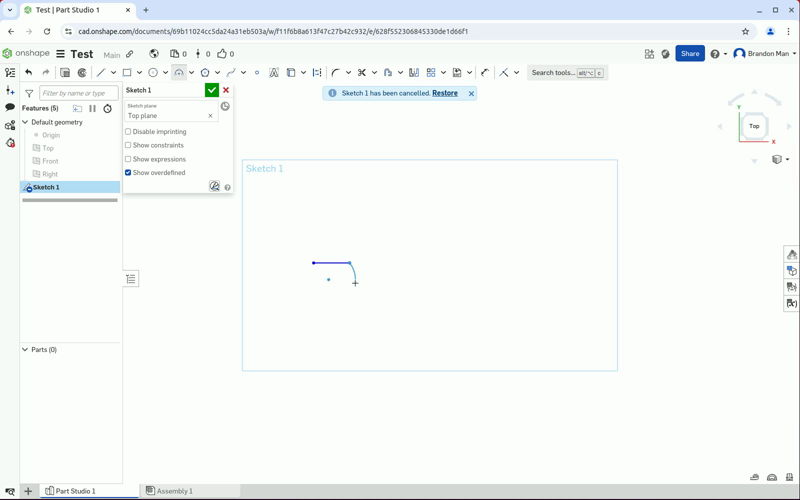
scroll(6)
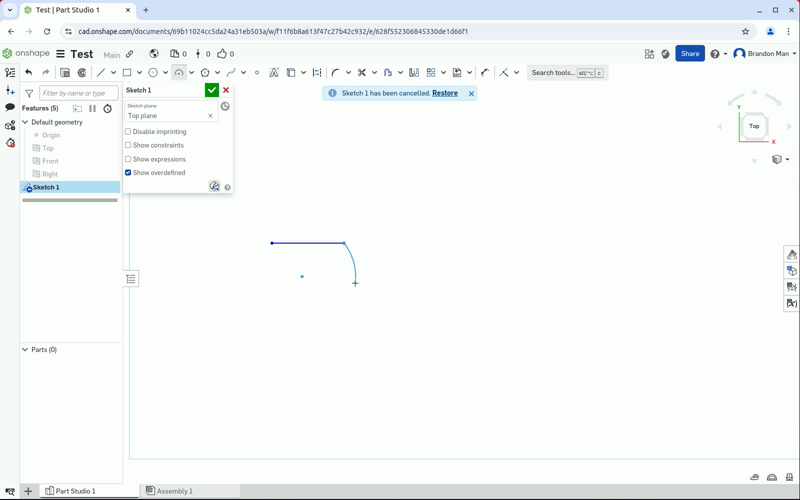
click(355, 282)
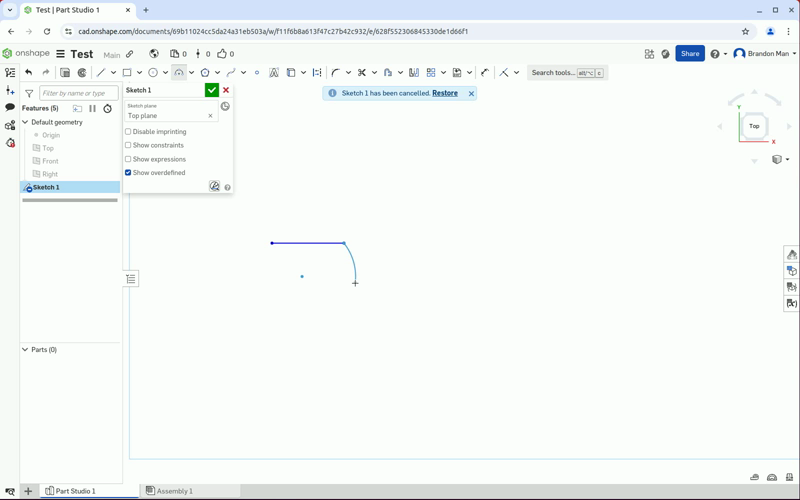
scroll(-6)
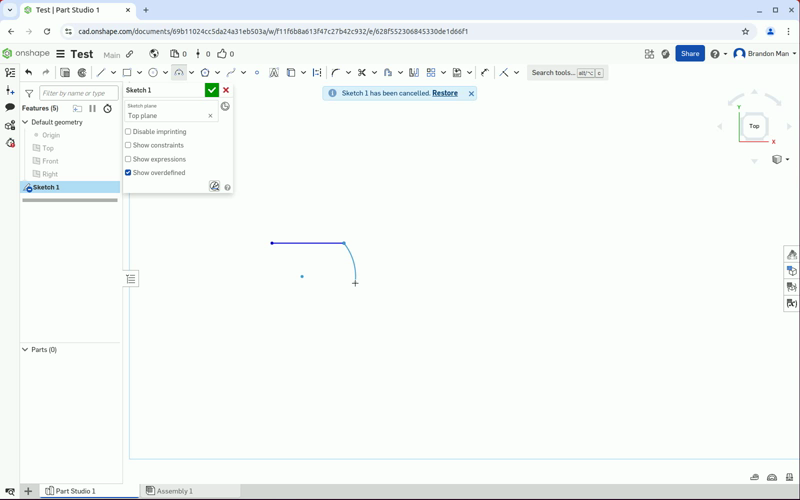
scroll(-6)
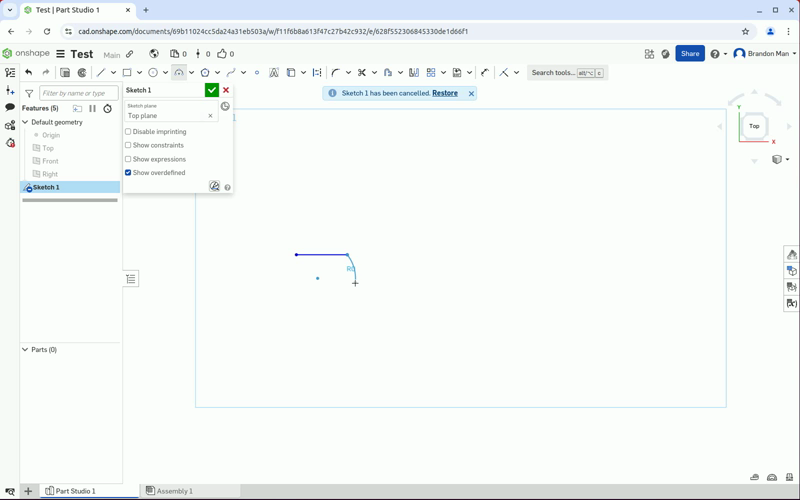
scroll(-6)
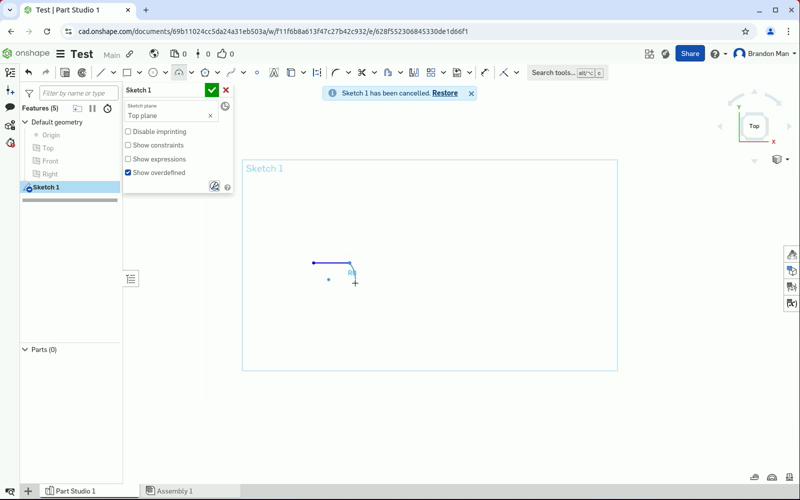
scroll(-6)
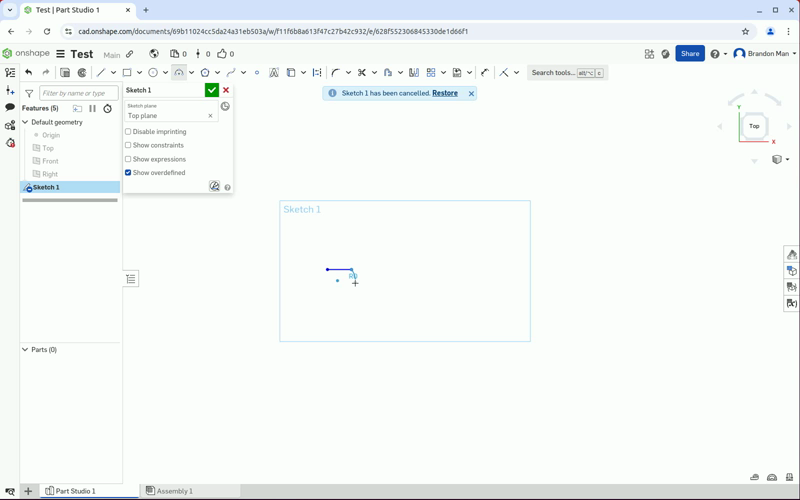
scroll(-6)
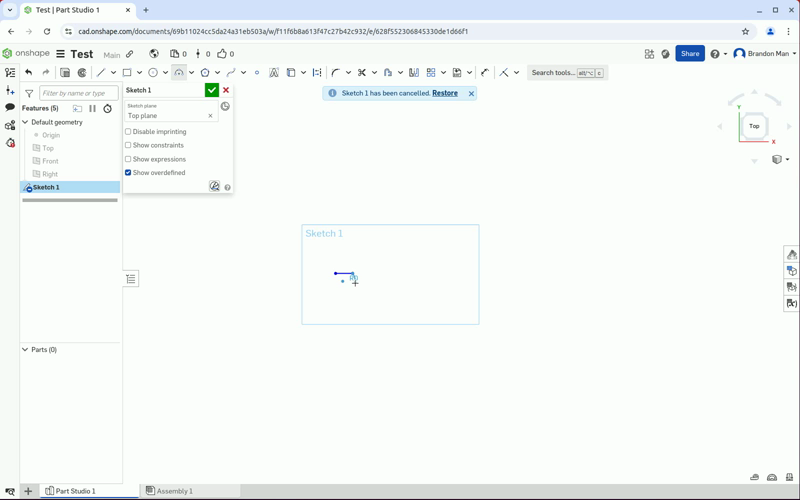
scroll(-6)
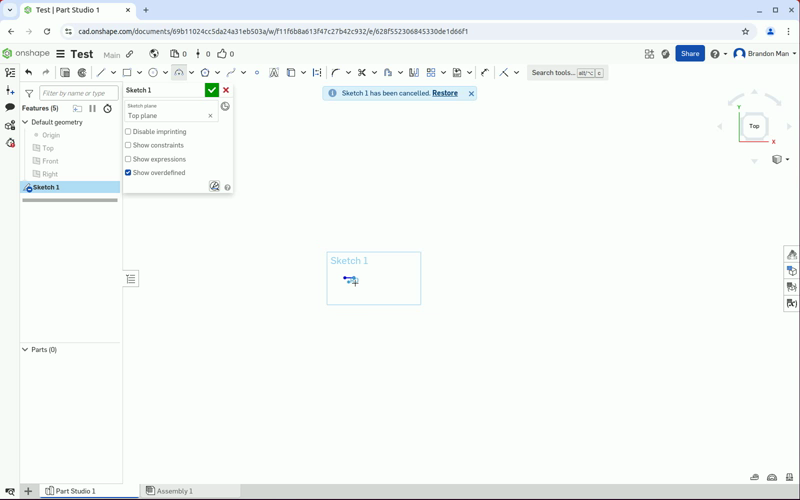
scroll(-6)
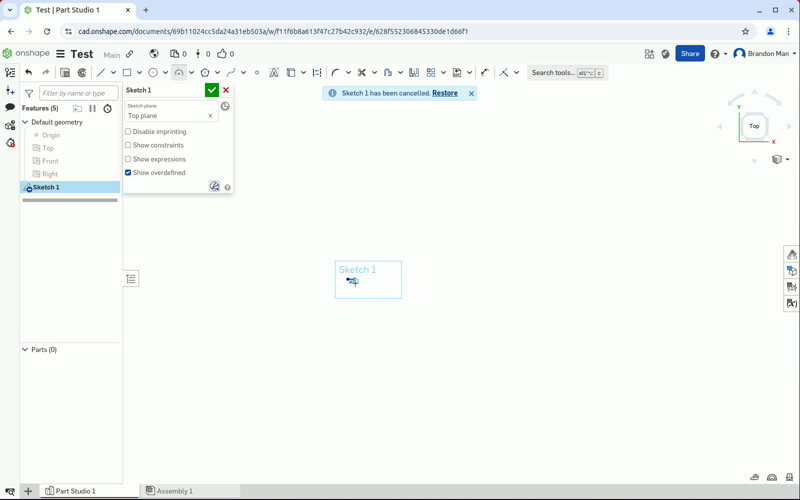
mouse_move(355, 281)
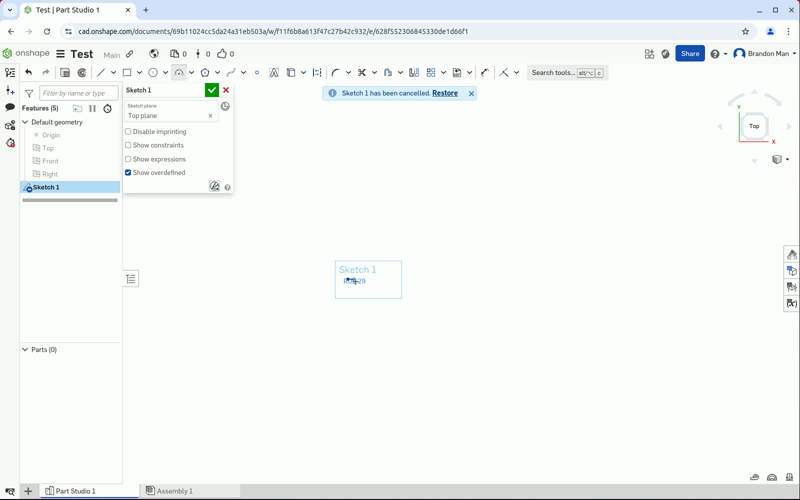
scroll(6)
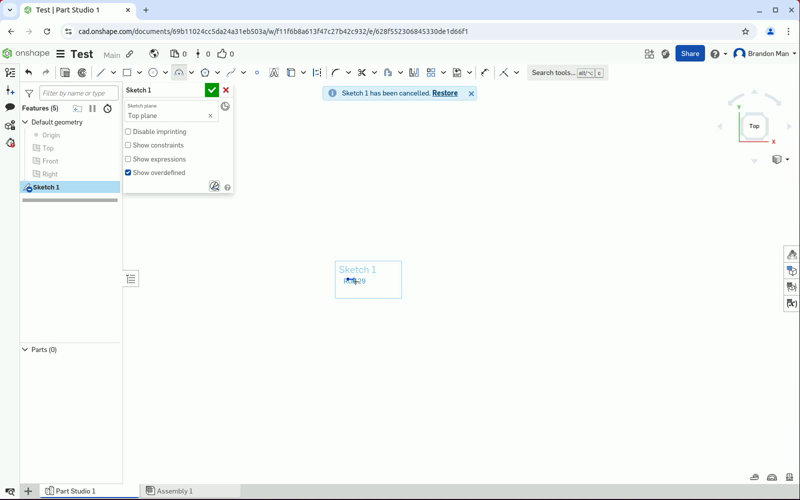
scroll(6)
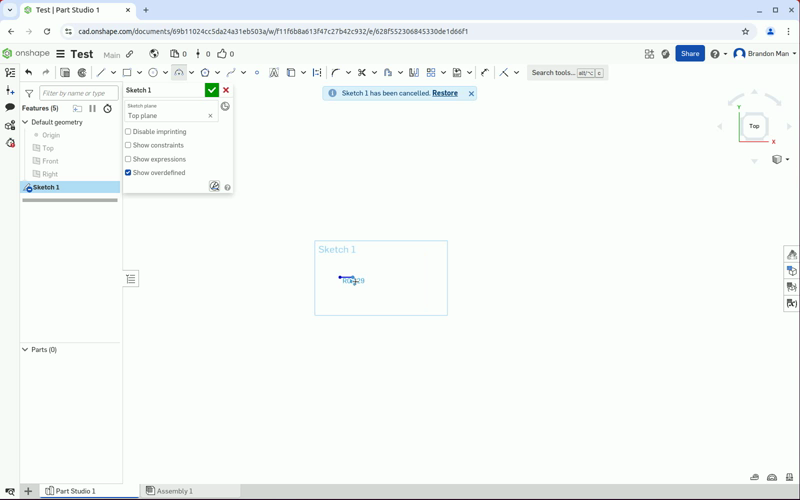
scroll(6)
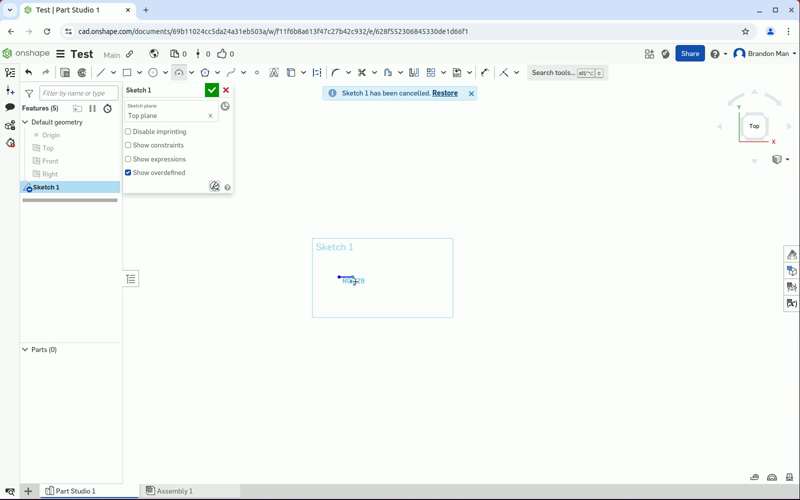
scroll(6)
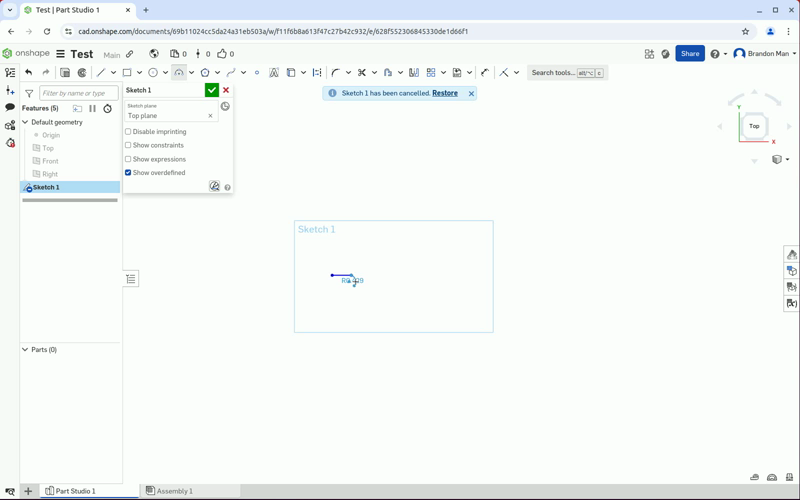
scroll(6)
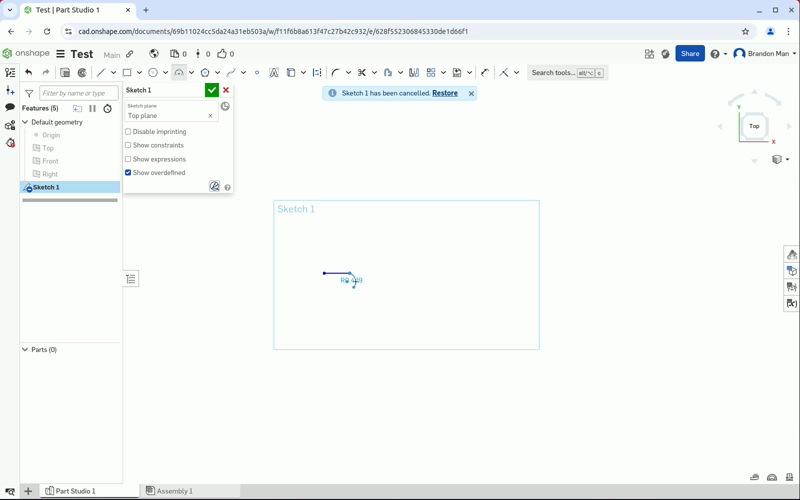
scroll(6)
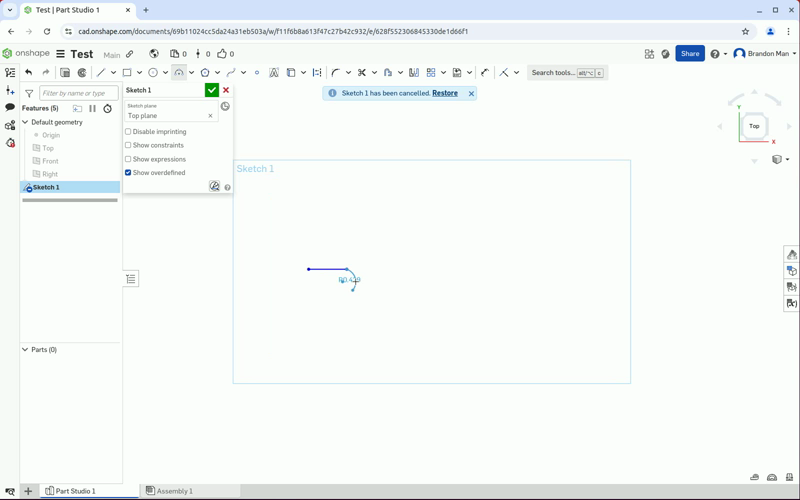
scroll(6)
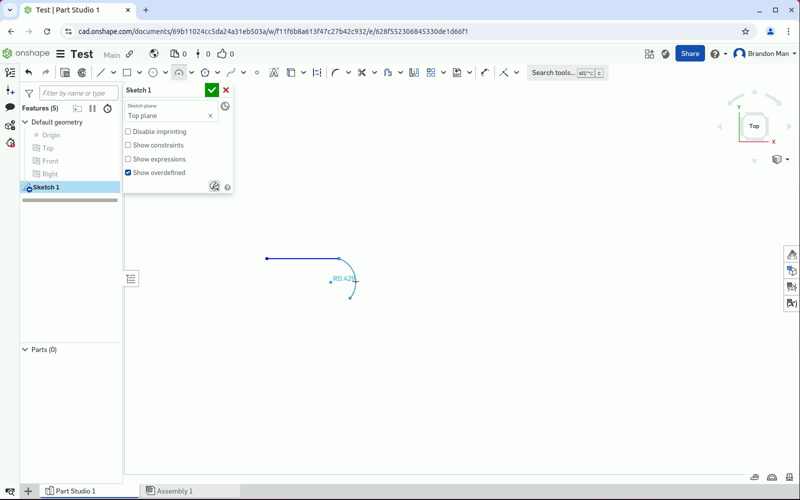
click(355, 281)
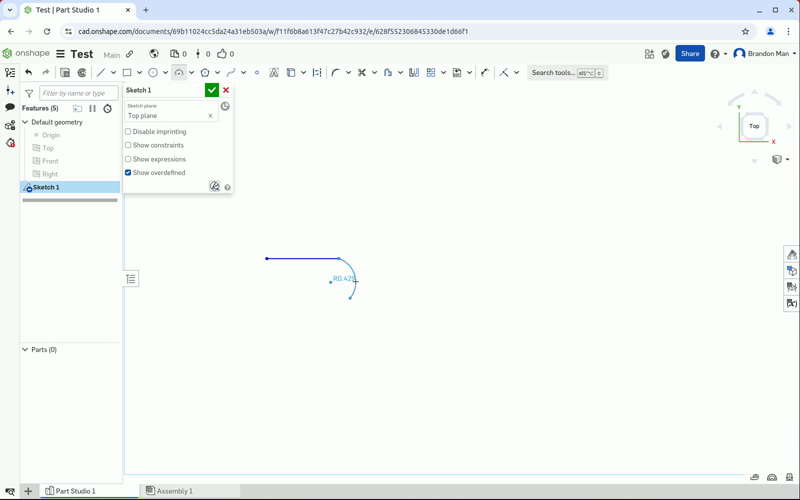
scroll(-6)
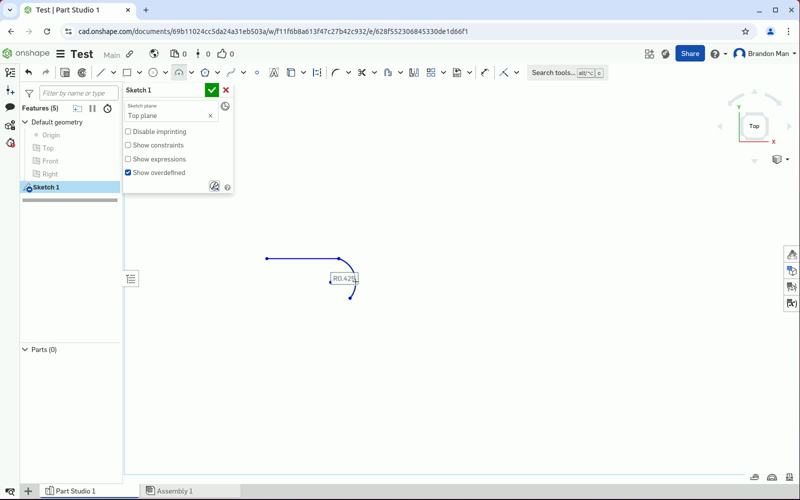
scroll(-6)
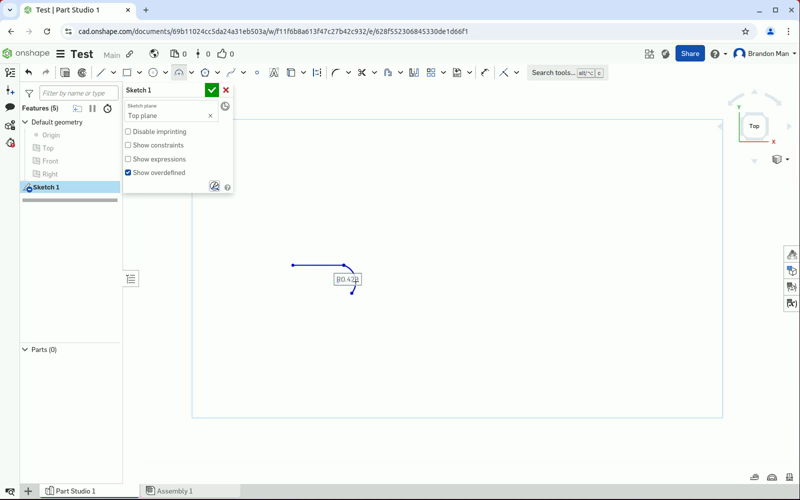
scroll(-6)
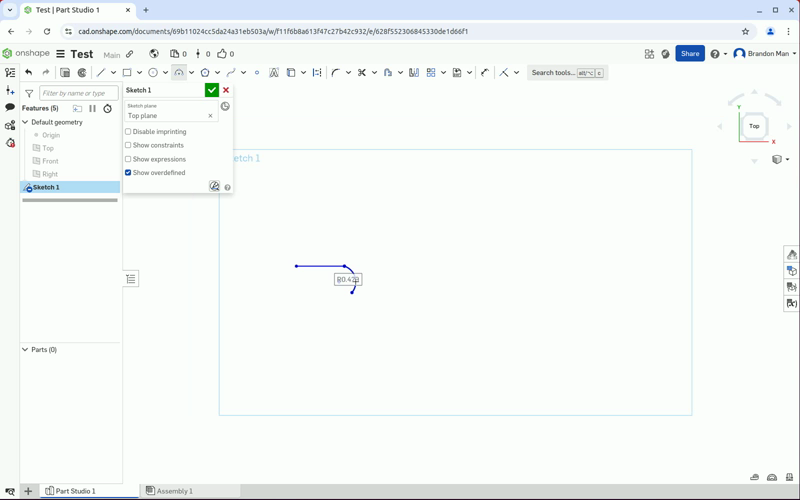
scroll(-6)
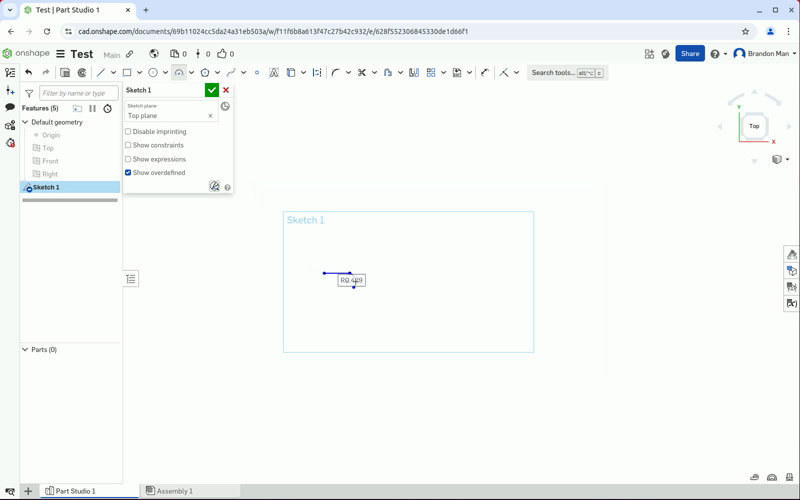
scroll(-6)
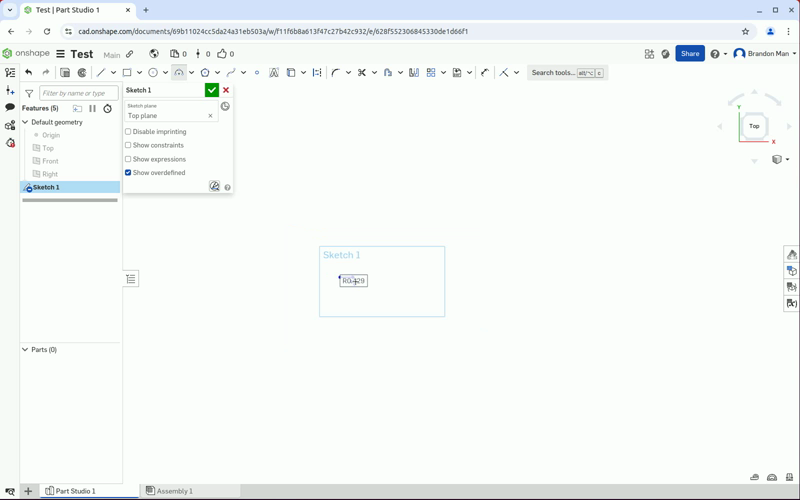
scroll(-6)
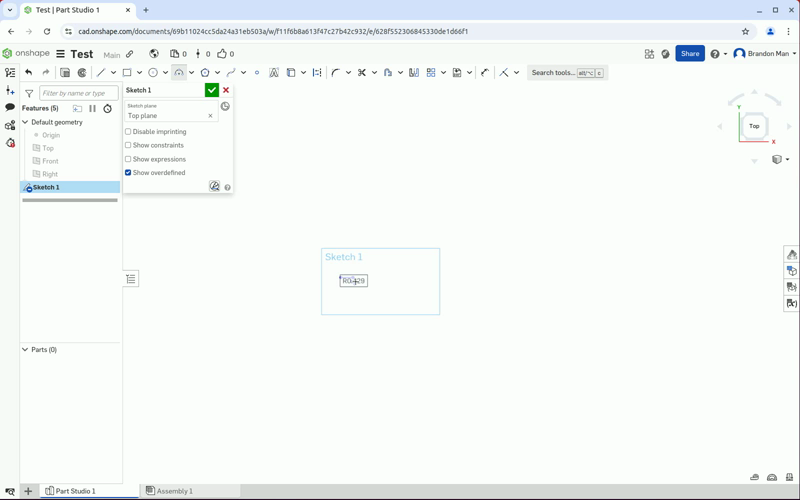
scroll(-6)
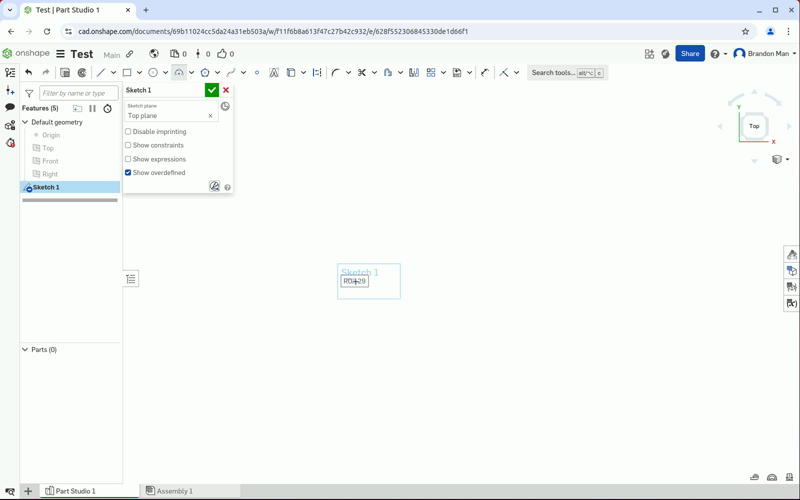
key_up(shift)
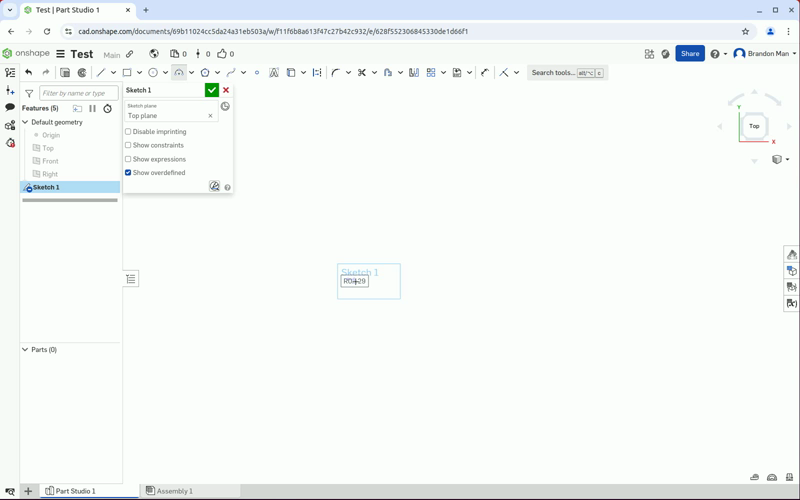
key(esc)
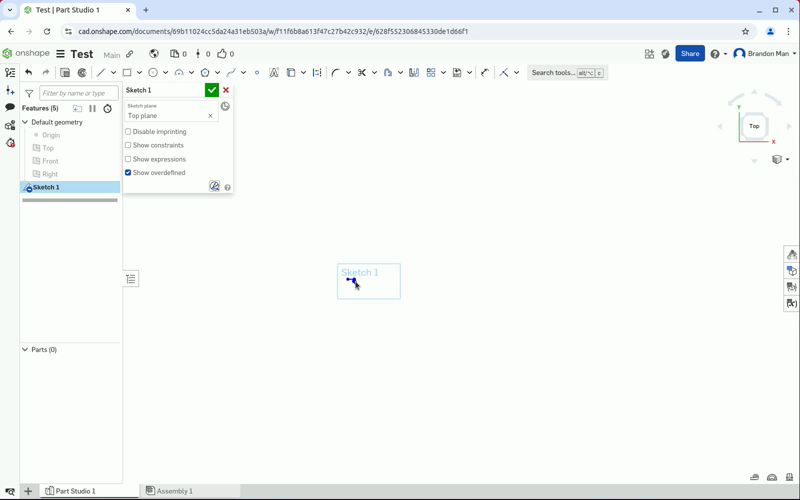
key(l)
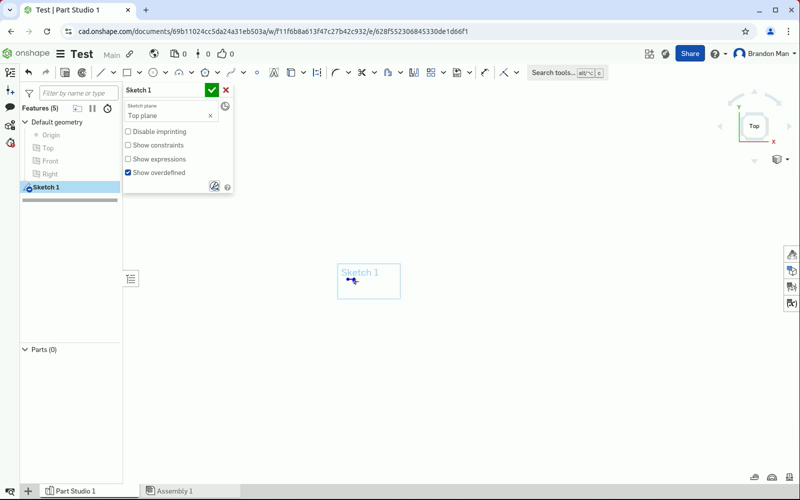
mouse_move(355, 282)
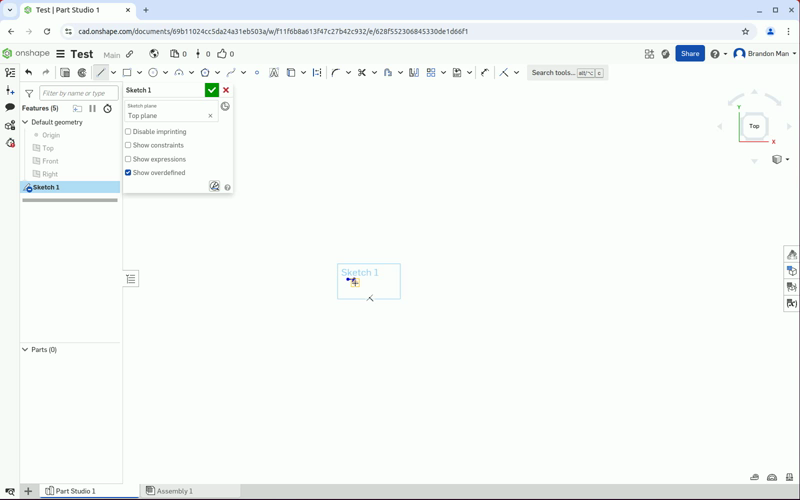
scroll(6)
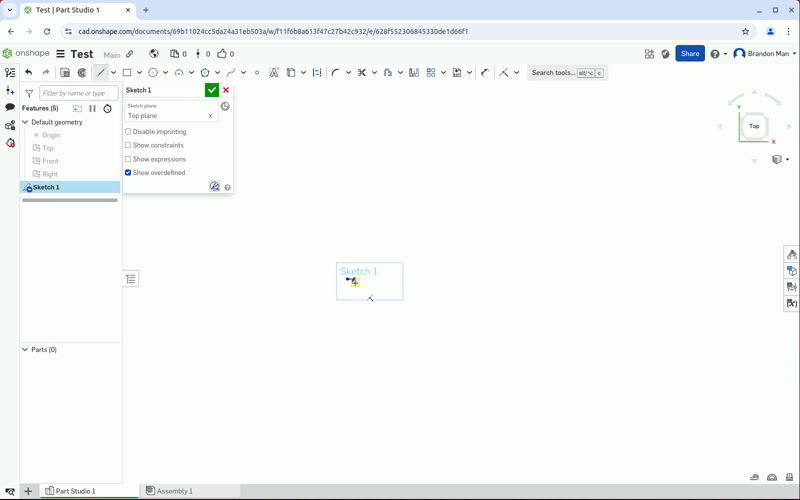
scroll(6)
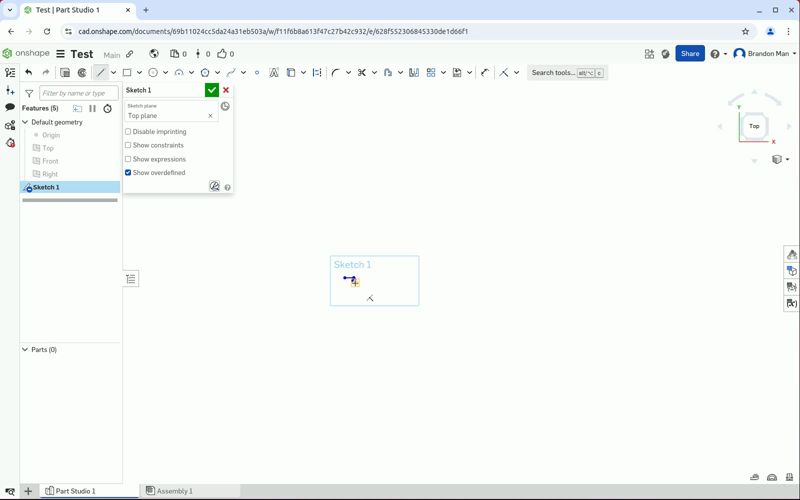
scroll(6)
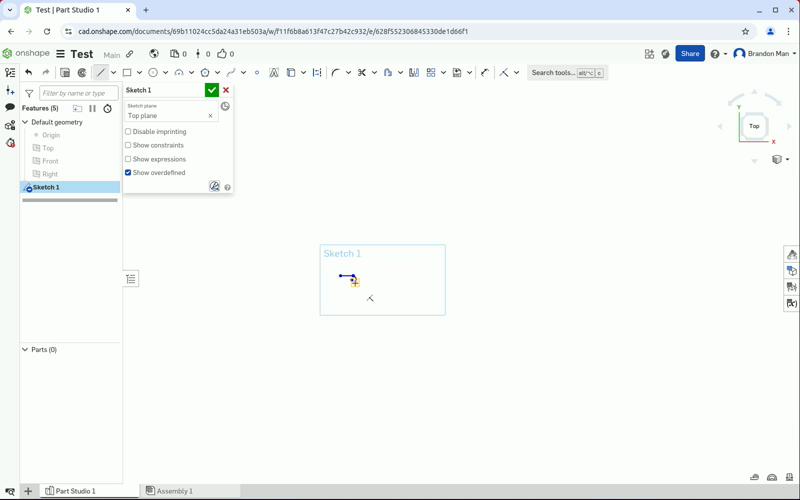
scroll(6)
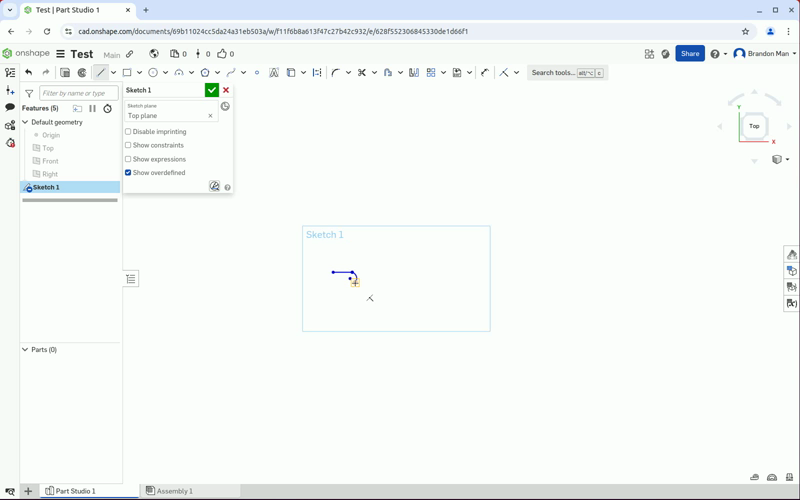
scroll(6)
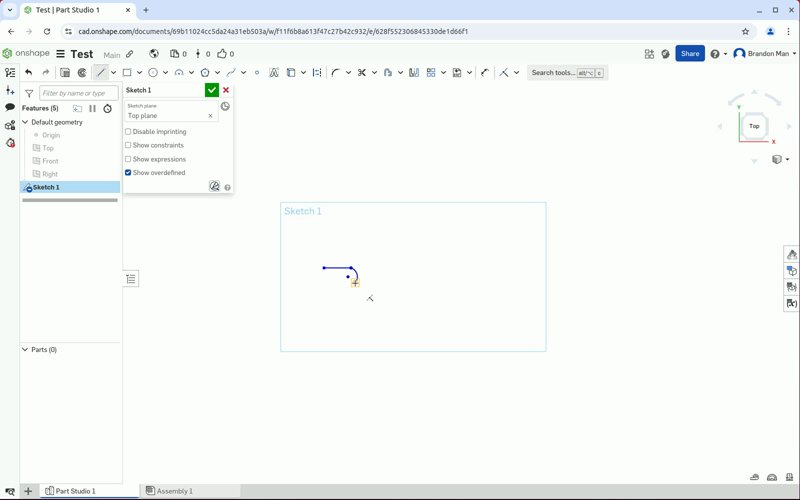
scroll(6)
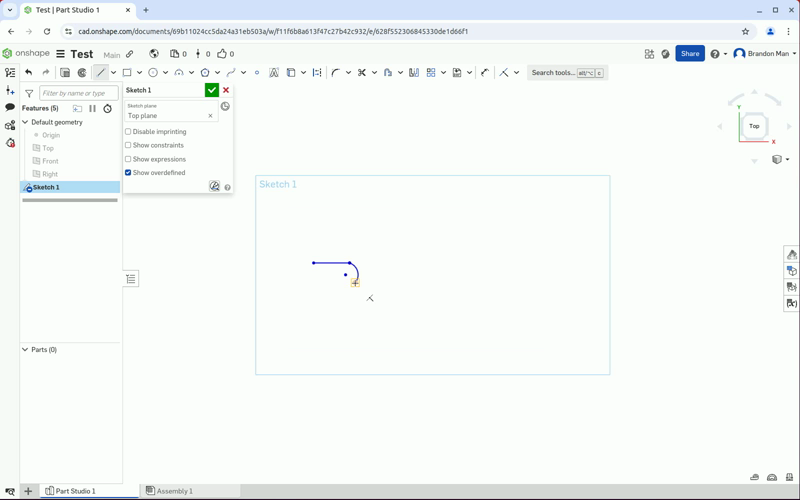
scroll(6)
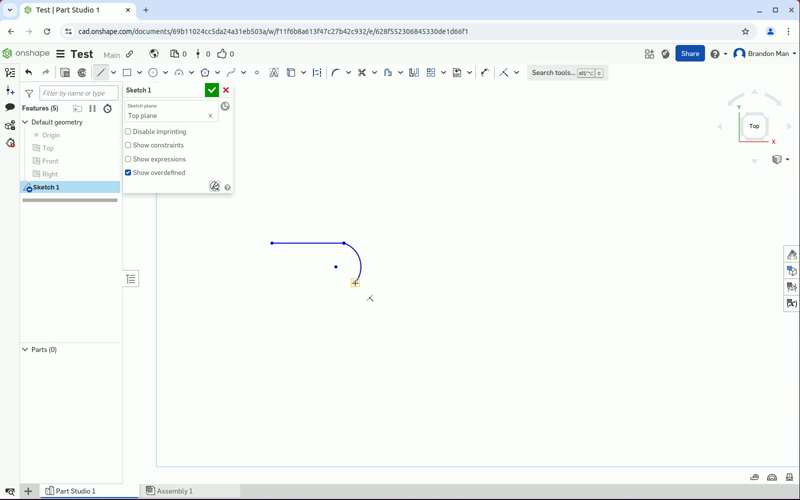
click(355, 282)
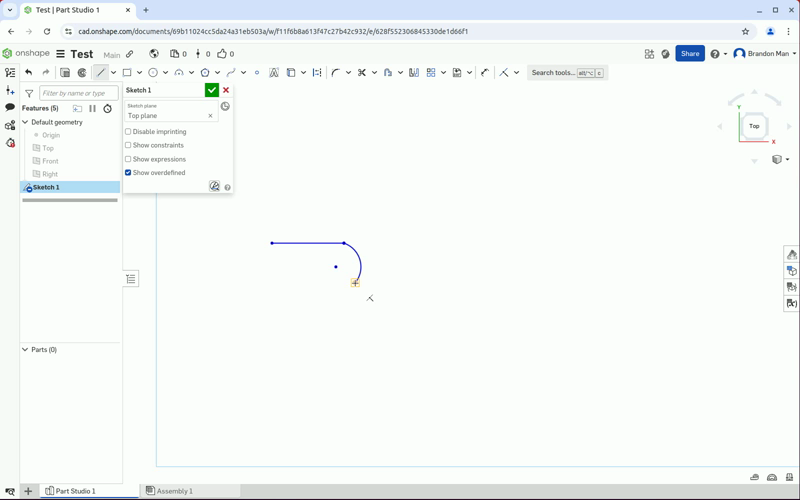
scroll(-6)
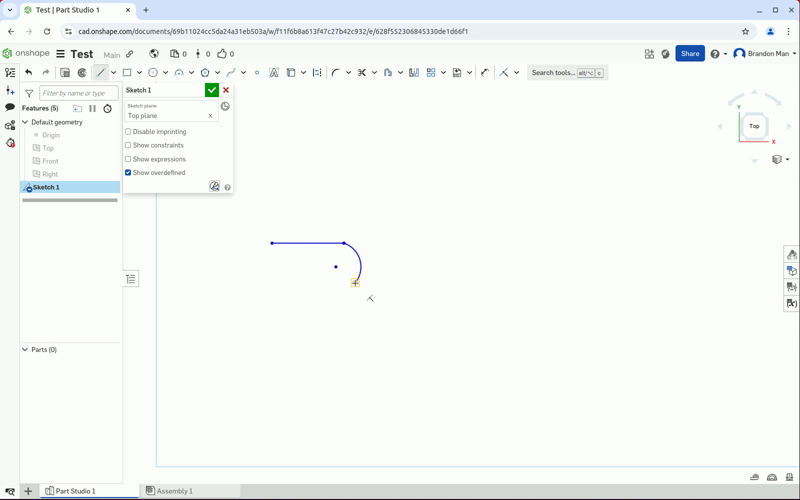
scroll(-6)
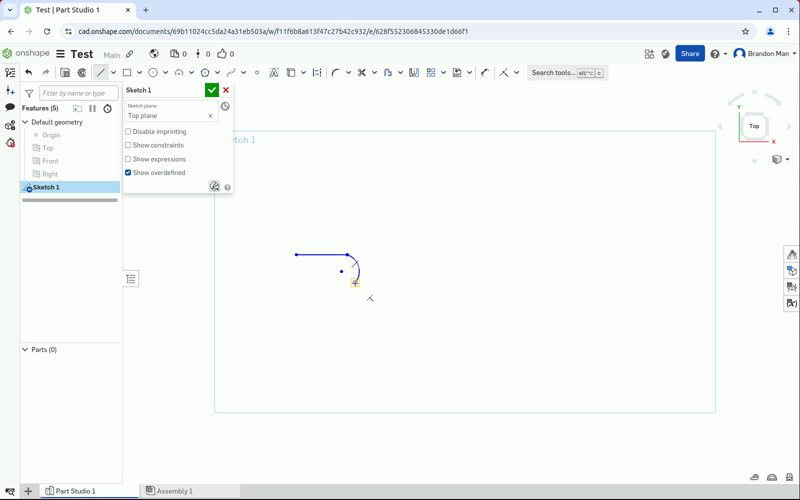
scroll(-6)
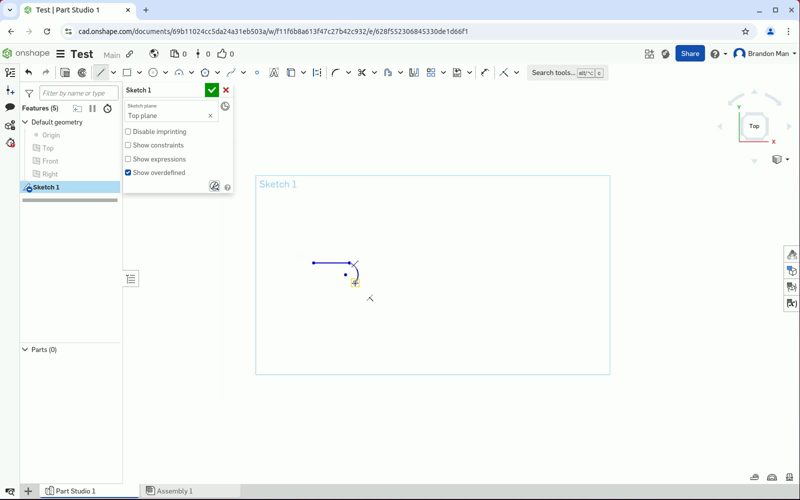
scroll(-6)
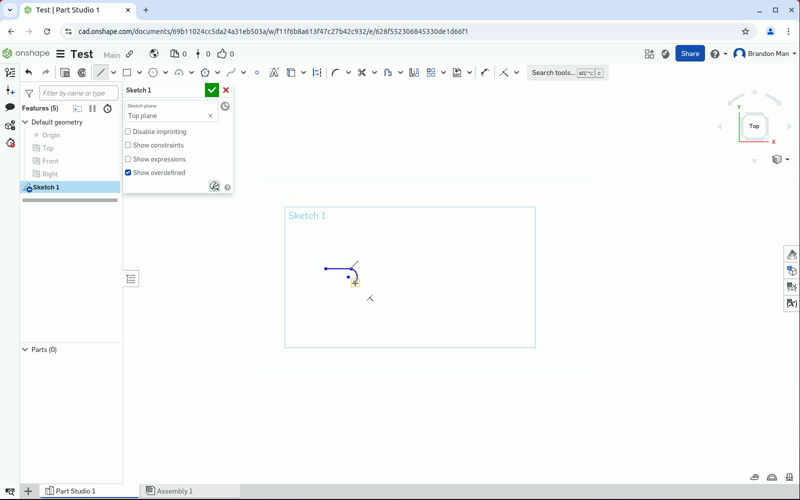
scroll(-6)
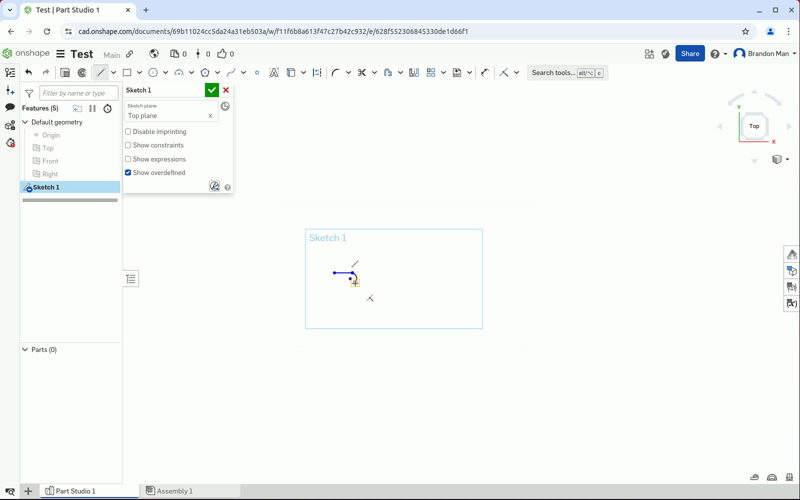
scroll(-6)
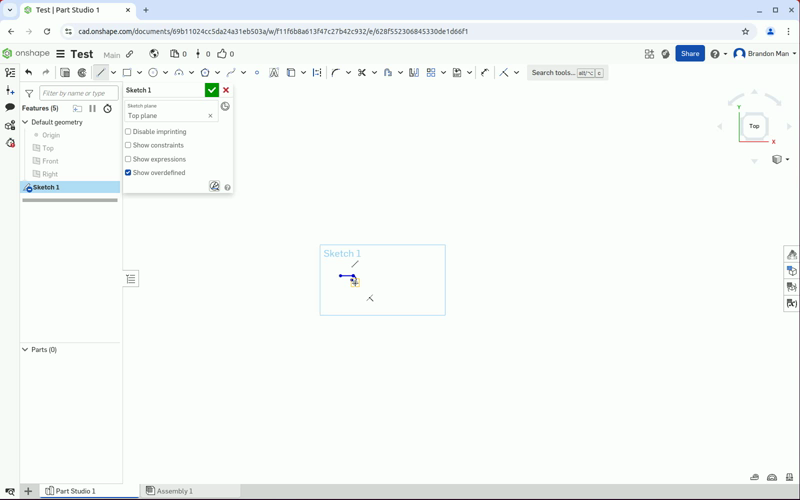
scroll(-6)
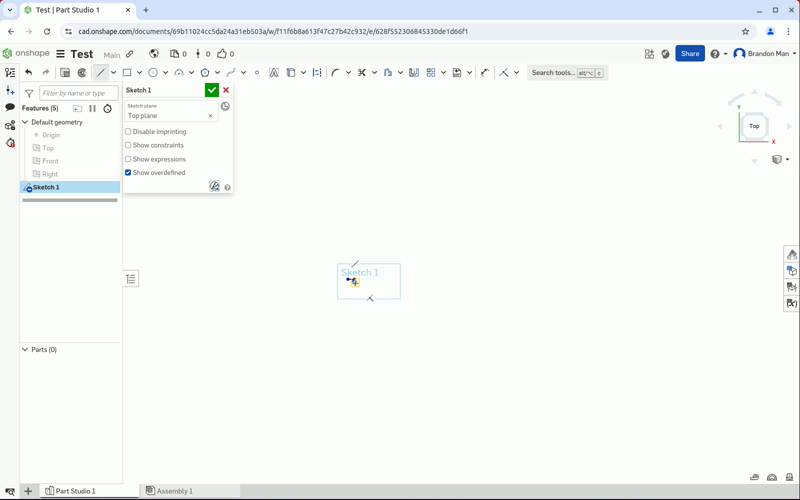
key_down(shift)
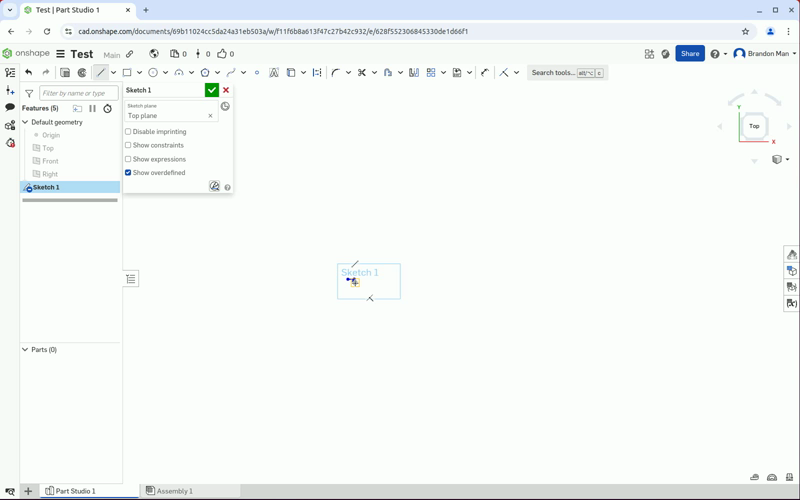
mouse_move(460, 282)
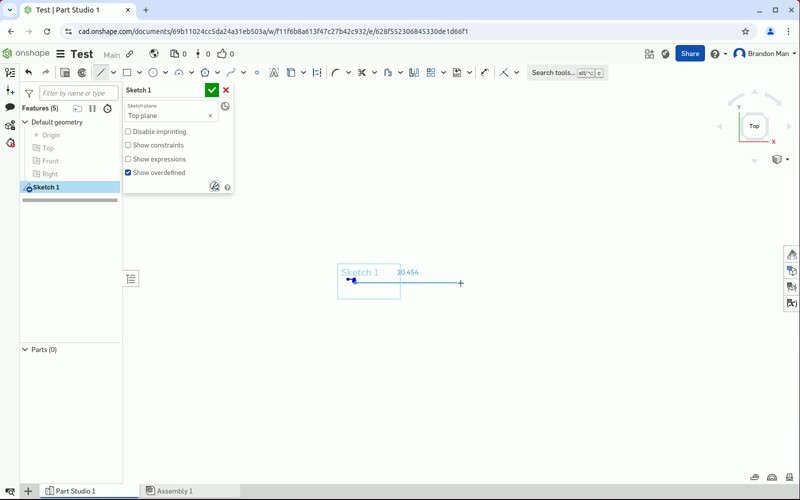
click(460, 282)
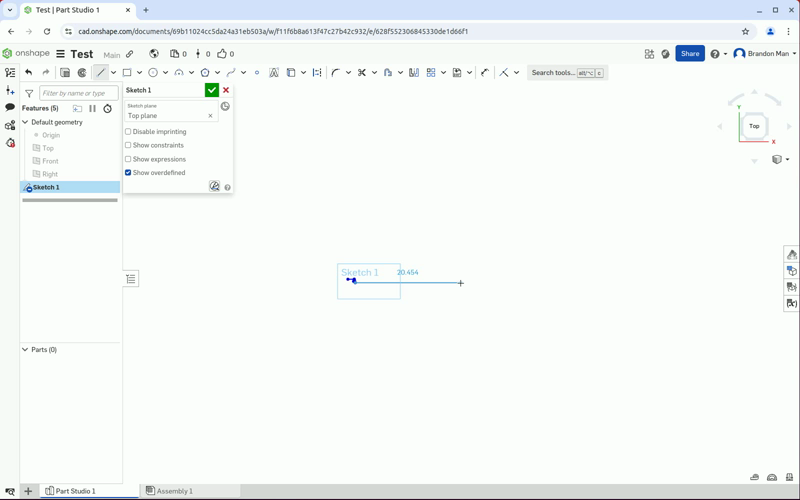
key_up(shift)
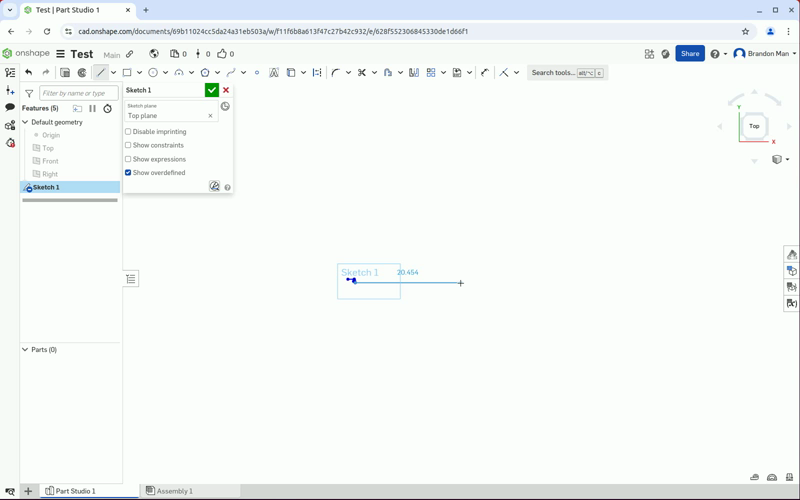
key_down(shift)
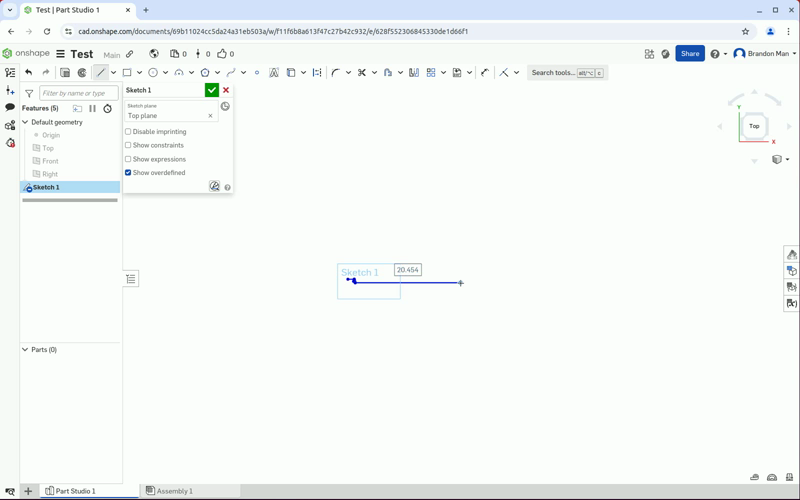
mouse_move(490, 282)
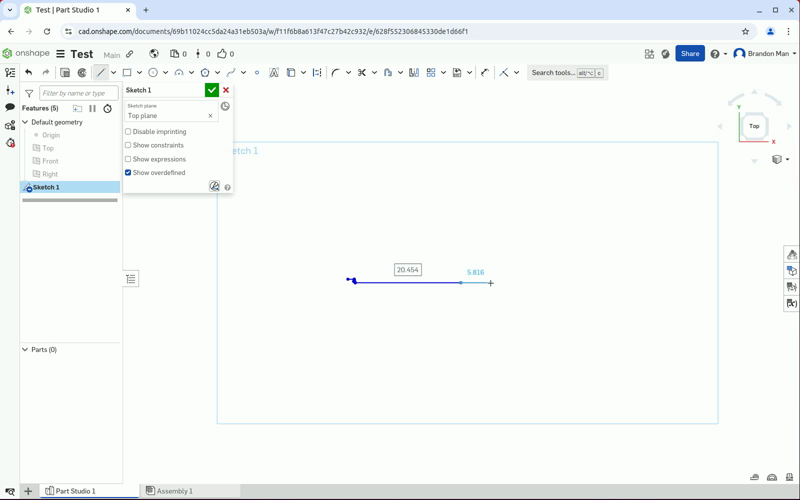
mouse_move(460, 280)
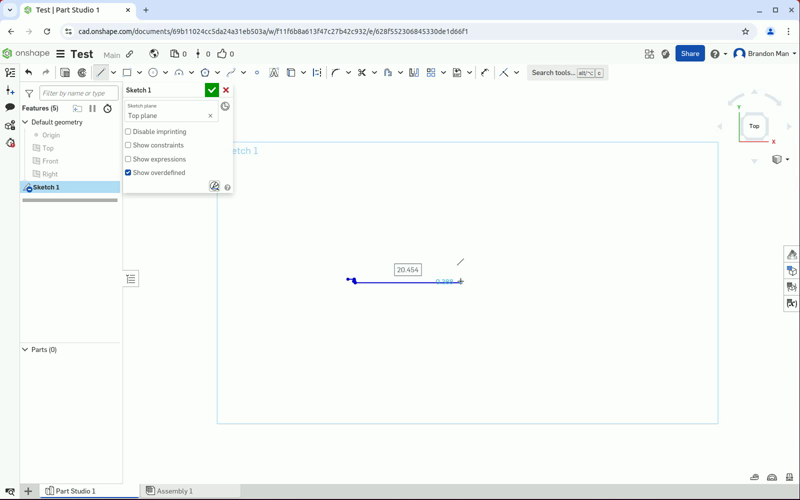
scroll(6)
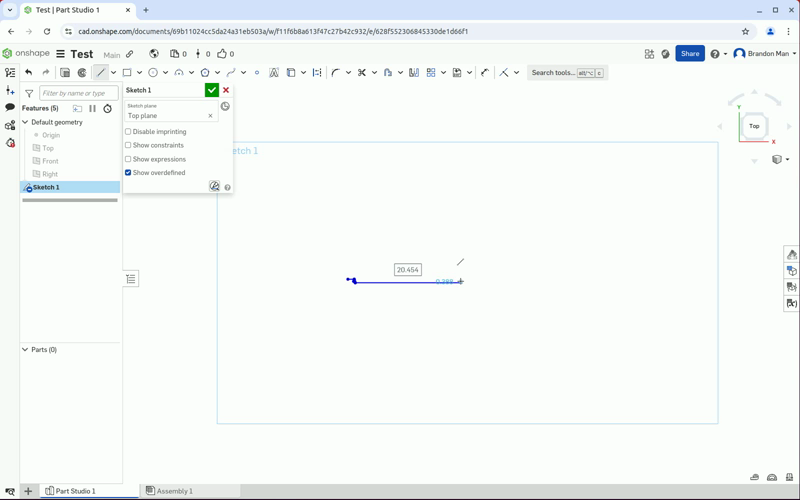
scroll(6)
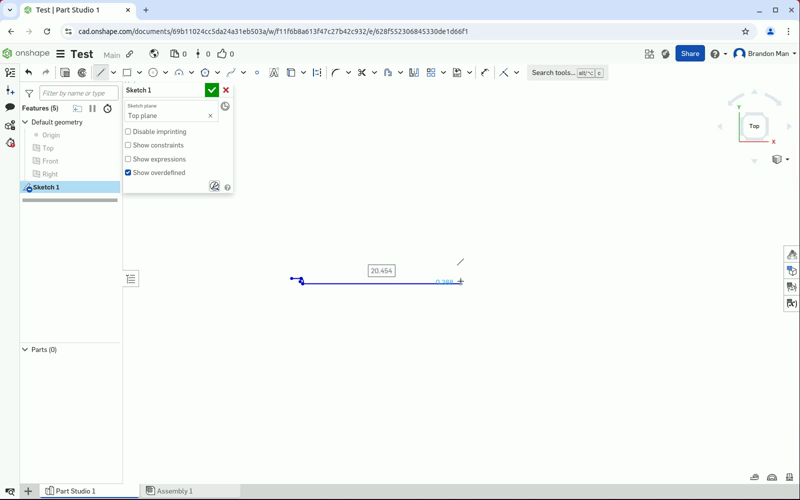
scroll(6)
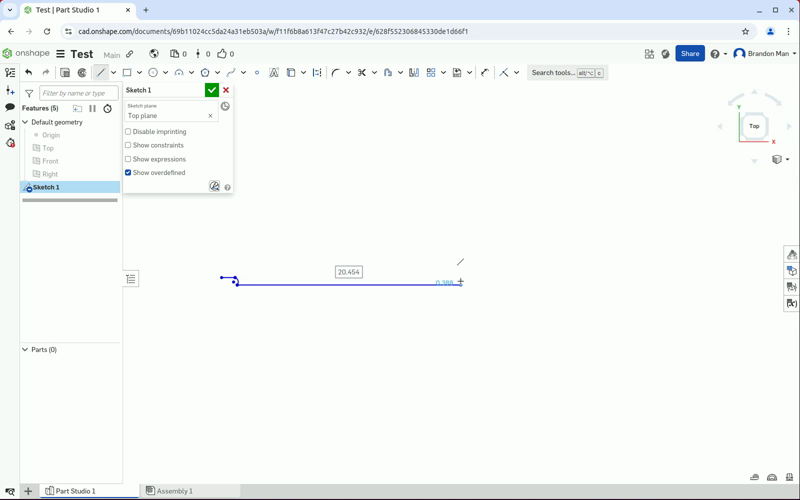
scroll(6)
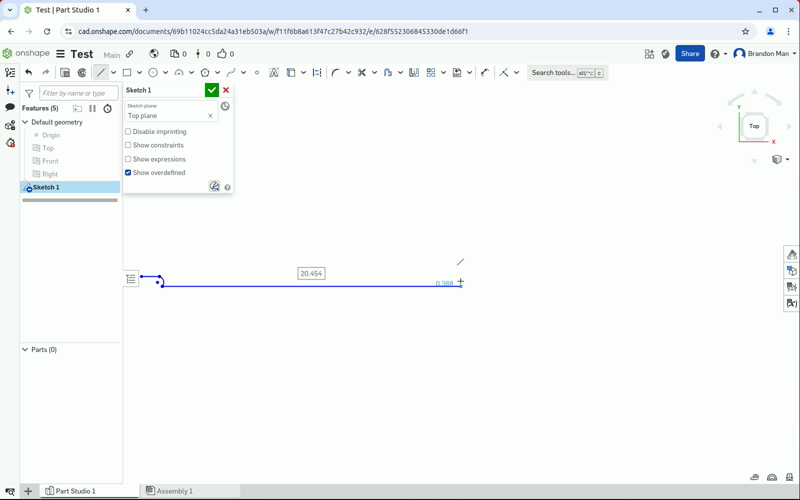
scroll(6)
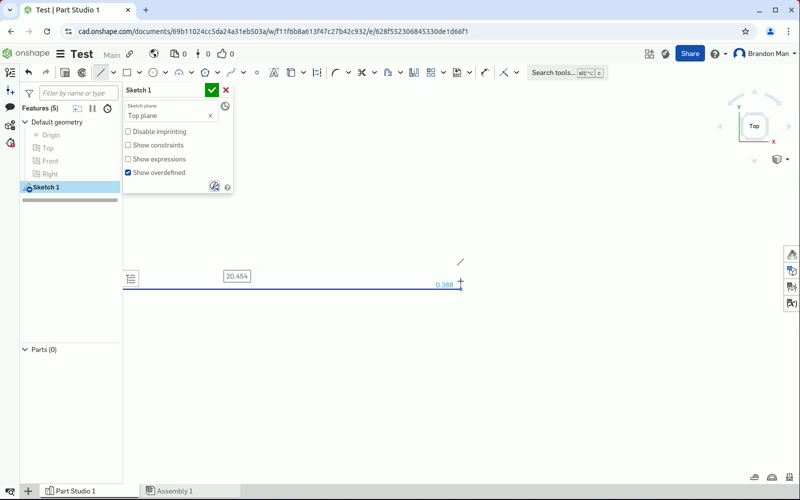
scroll(6)
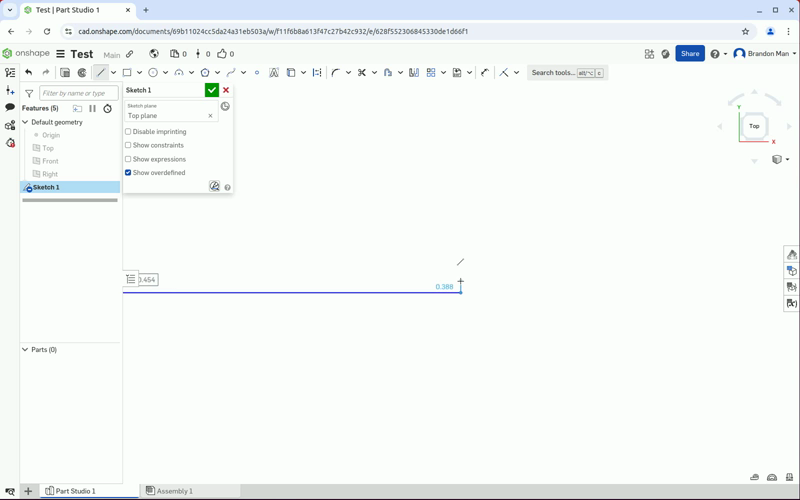
scroll(6)
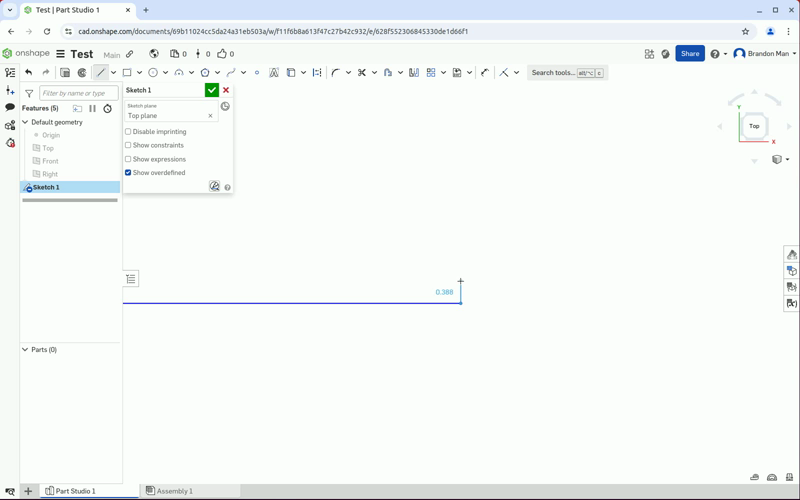
click(460, 280)
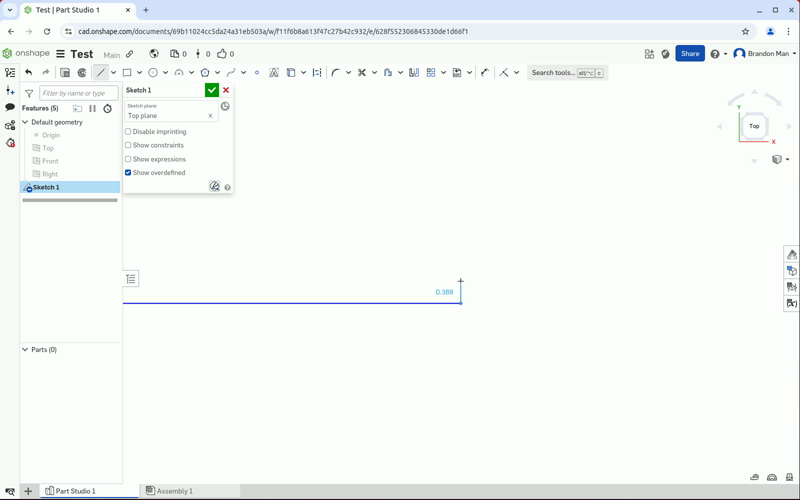
scroll(-6)
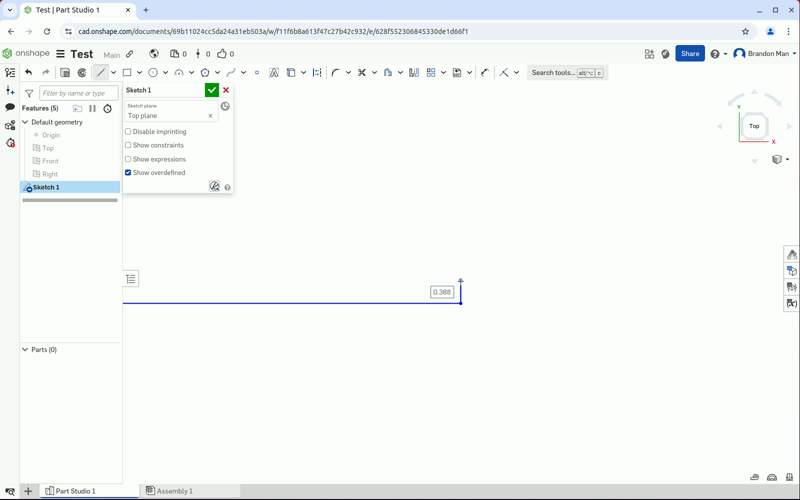
scroll(-6)
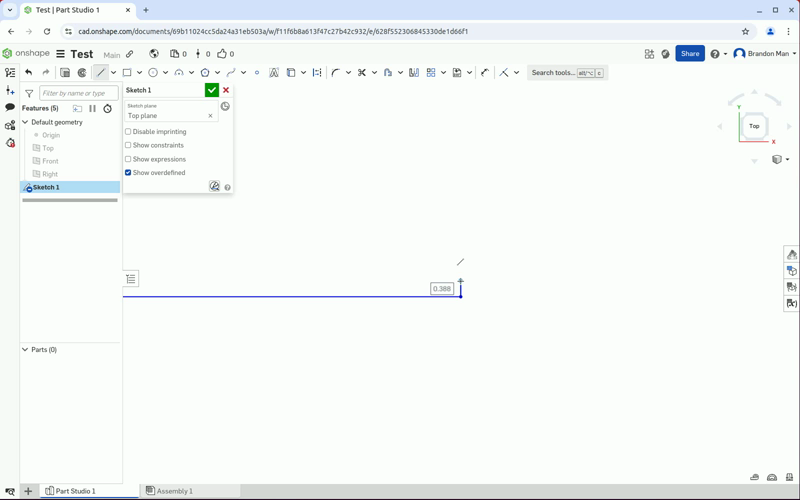
scroll(-6)
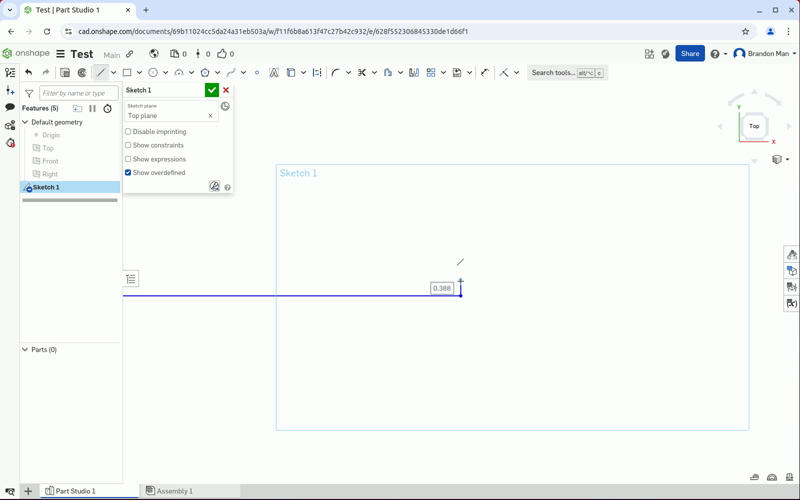
scroll(-6)
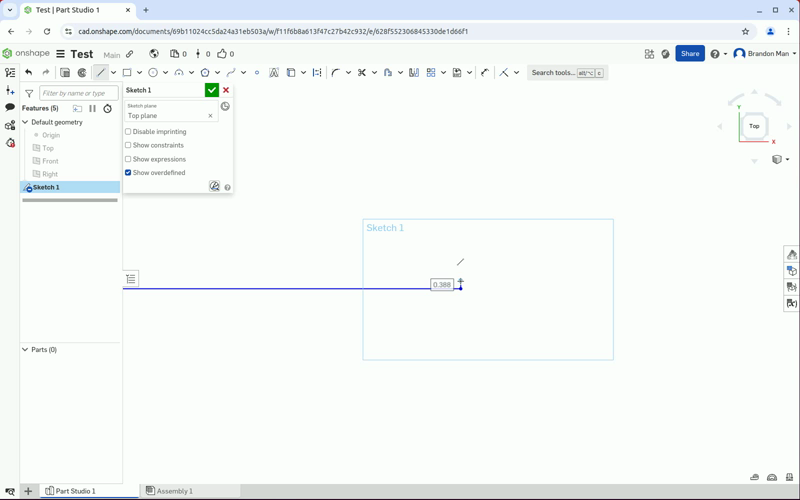
scroll(-6)
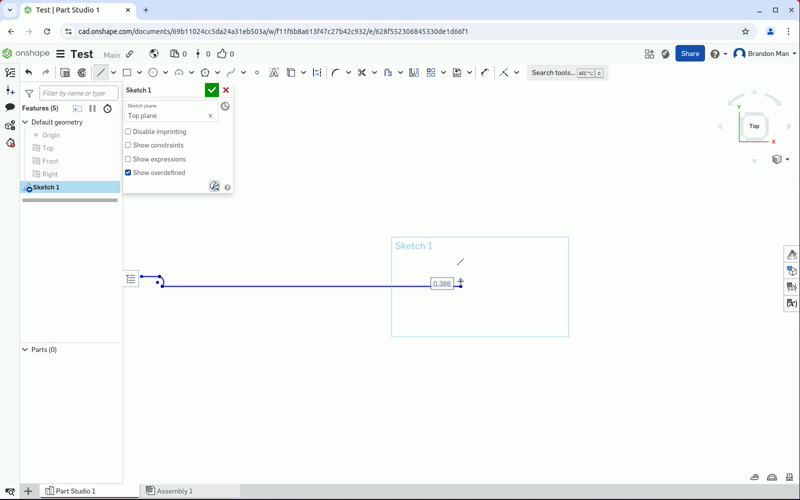
scroll(-6)
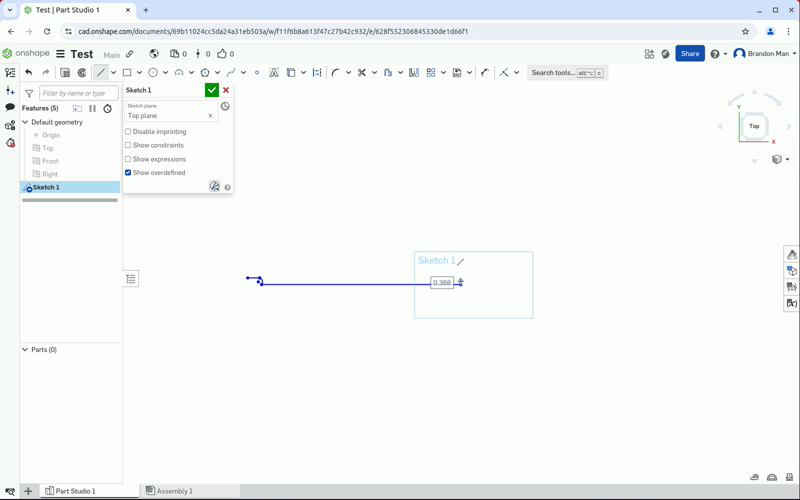
scroll(-6)
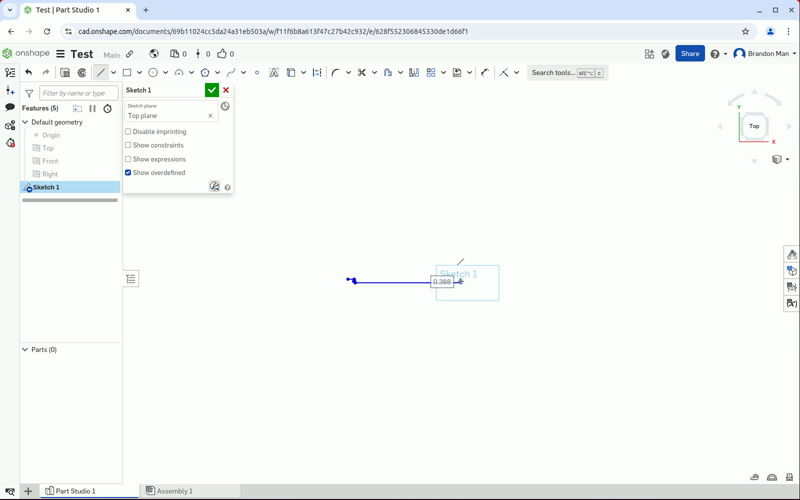
key_up(shift)
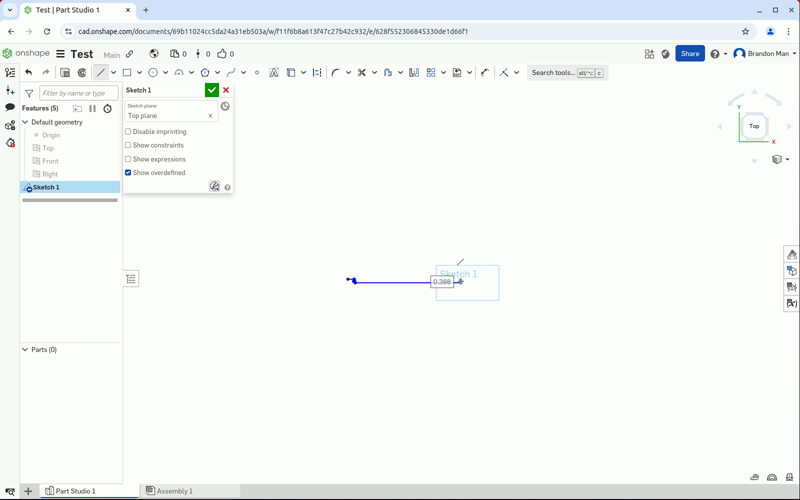
key_down(shift)
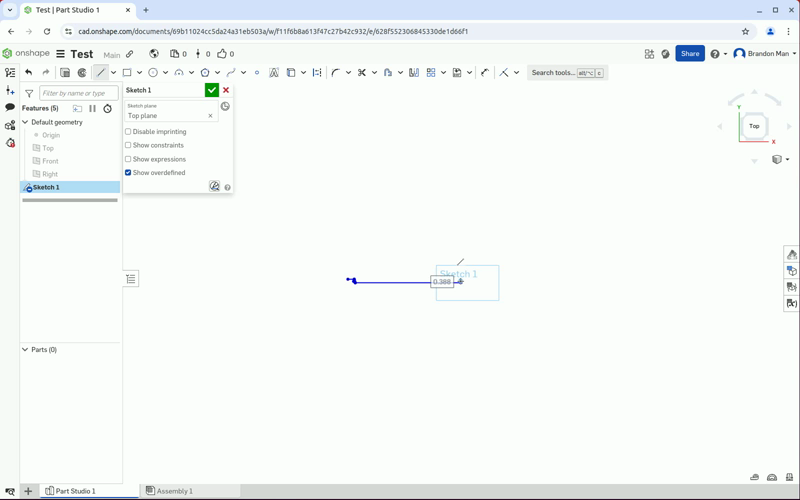
mouse_move(362, 278)
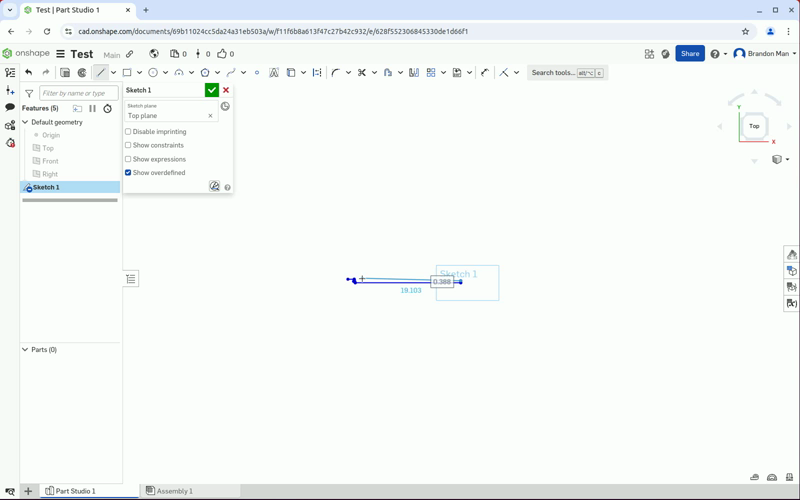
click(362, 278)
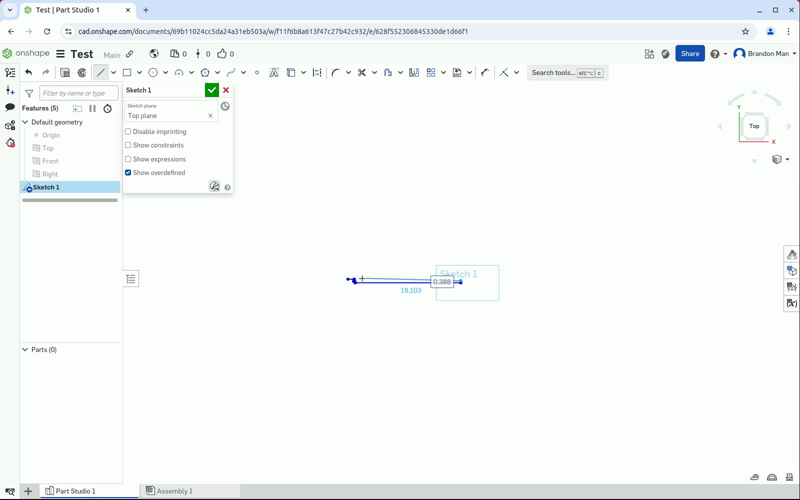
key_up(shift)
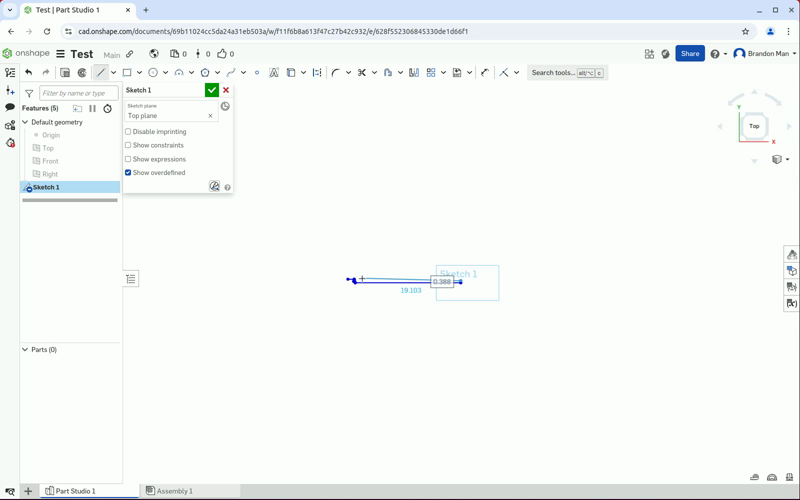
key_down(shift)
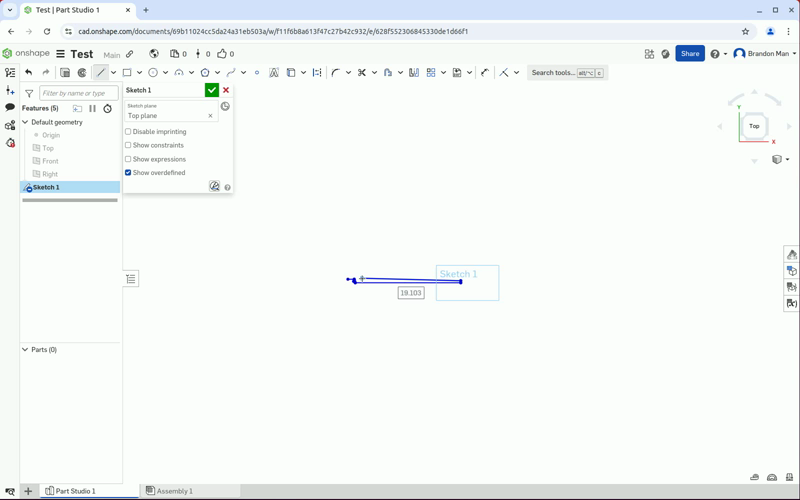
mouse_move(392, 278)
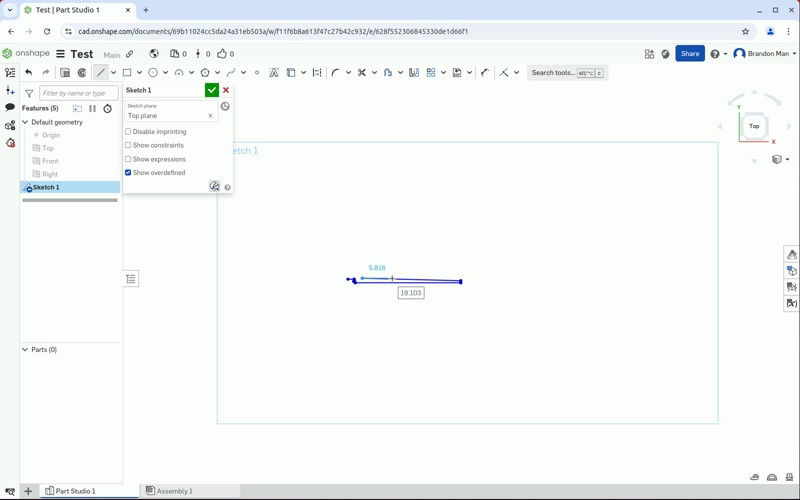
mouse_move(359, 278)
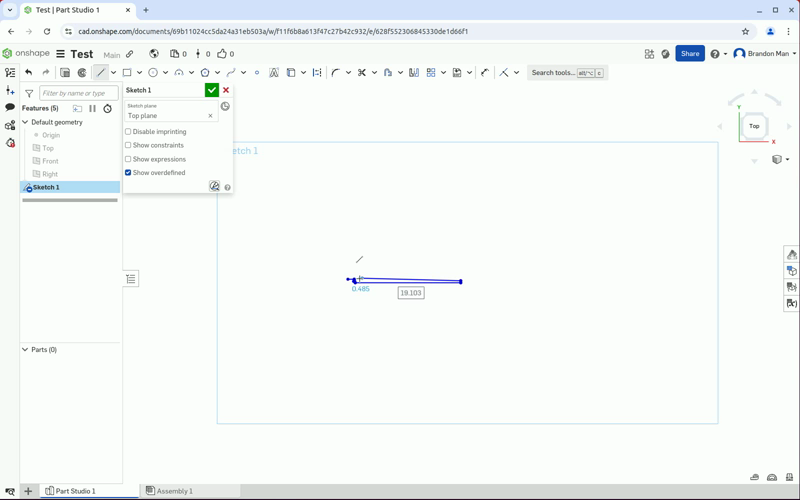
scroll(6)
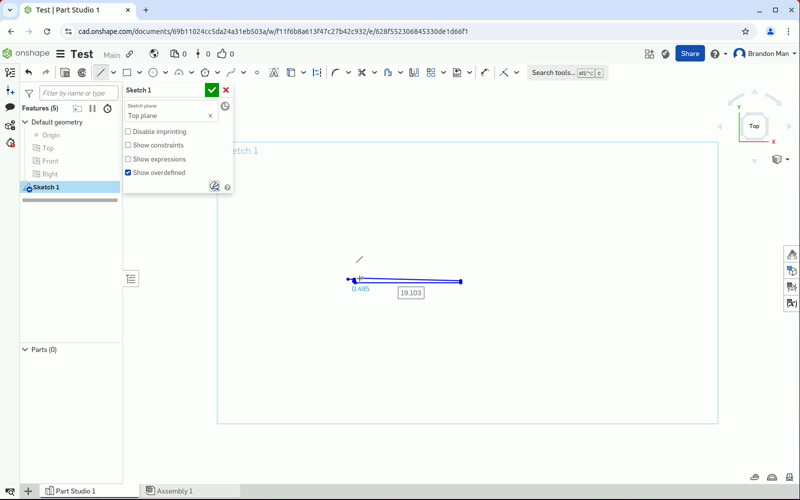
scroll(6)
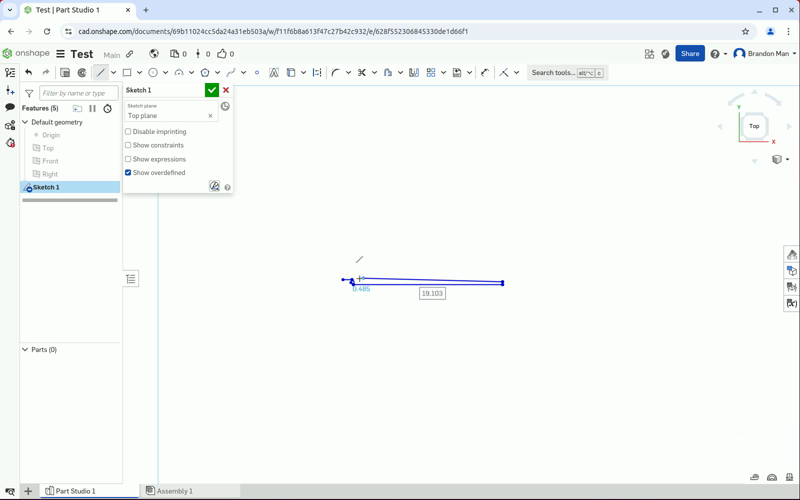
scroll(6)
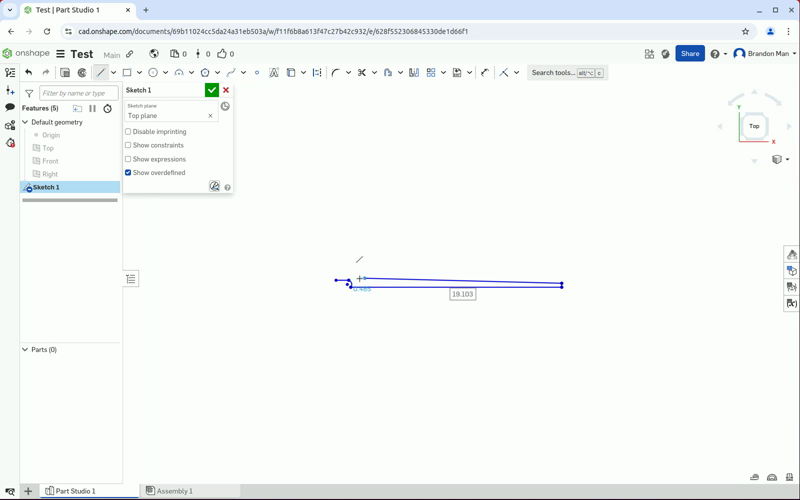
scroll(6)
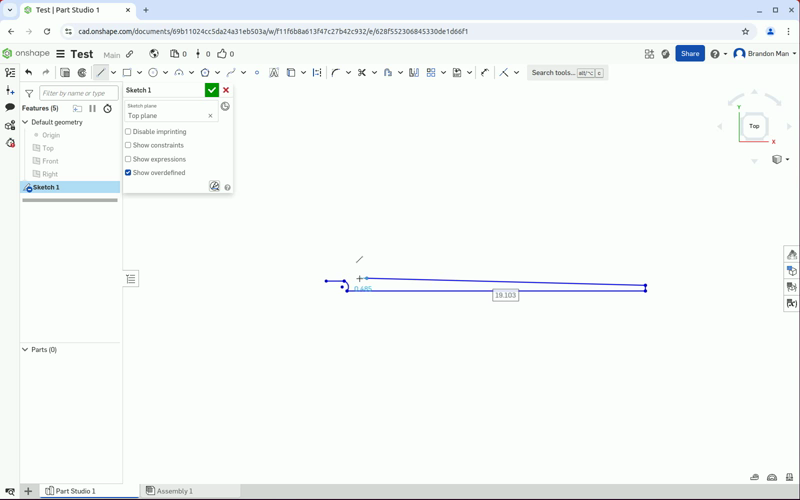
scroll(6)
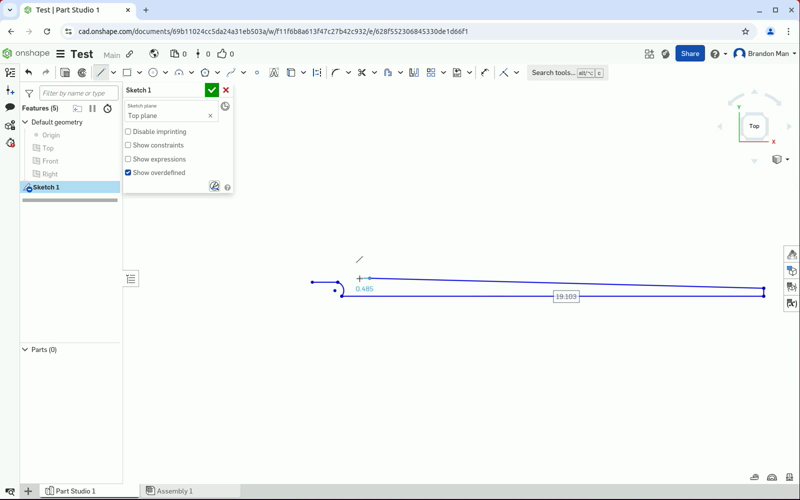
scroll(6)
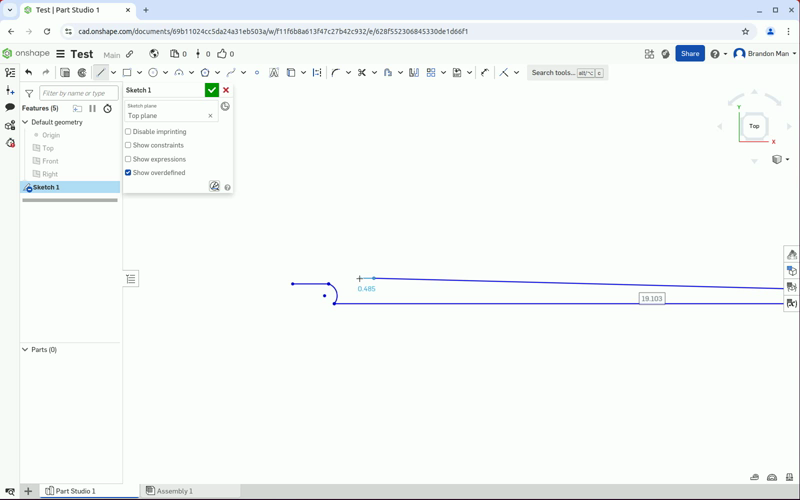
scroll(6)
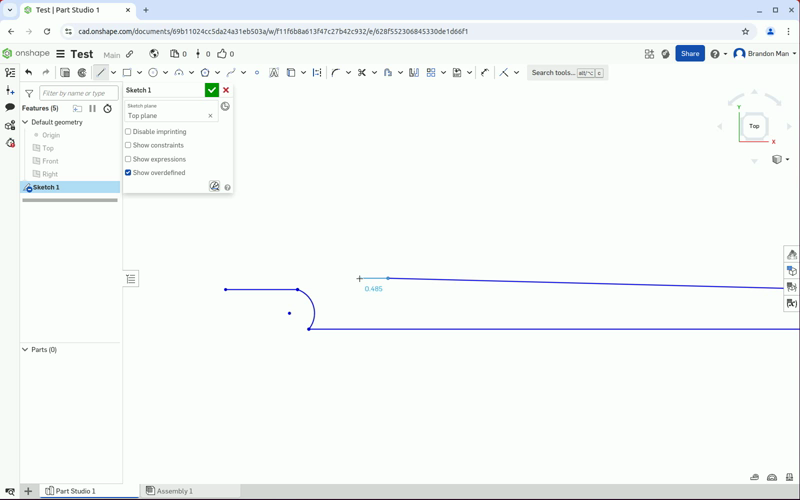
click(359, 278)
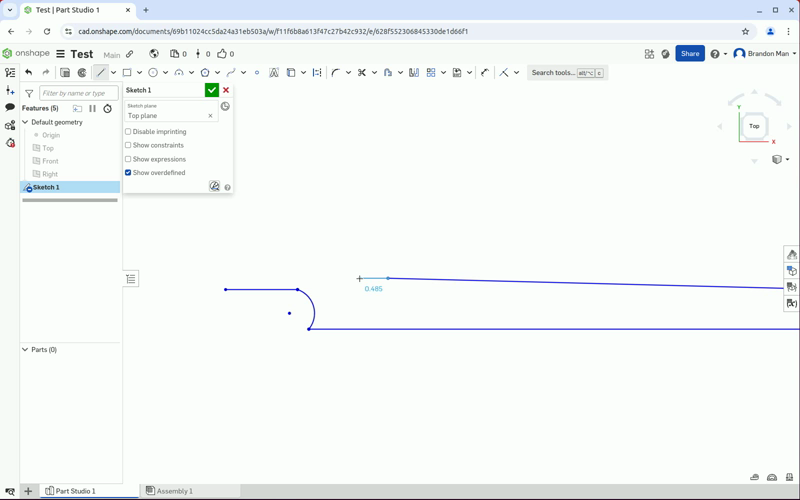
scroll(-6)
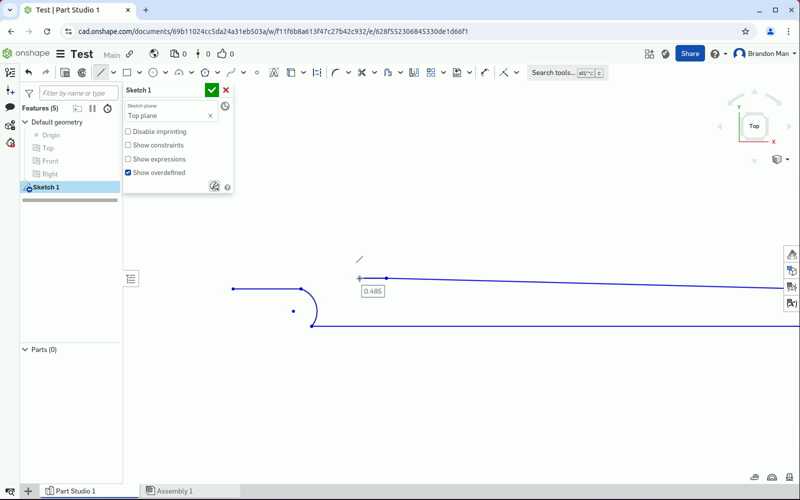
scroll(-6)
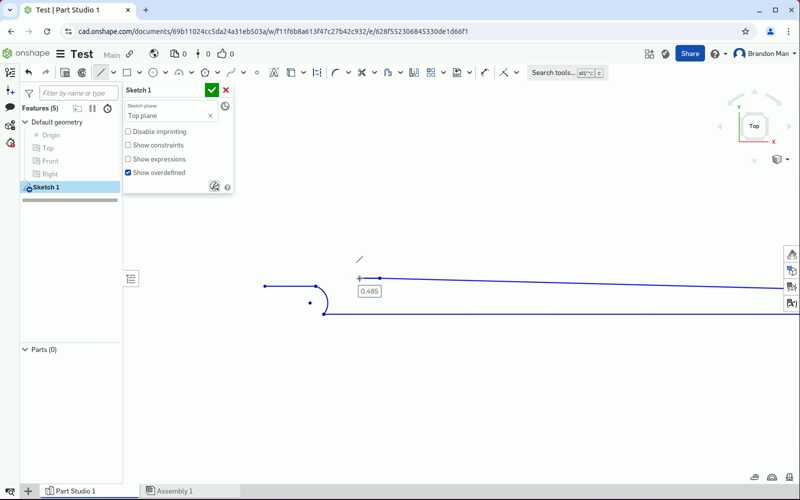
scroll(-6)
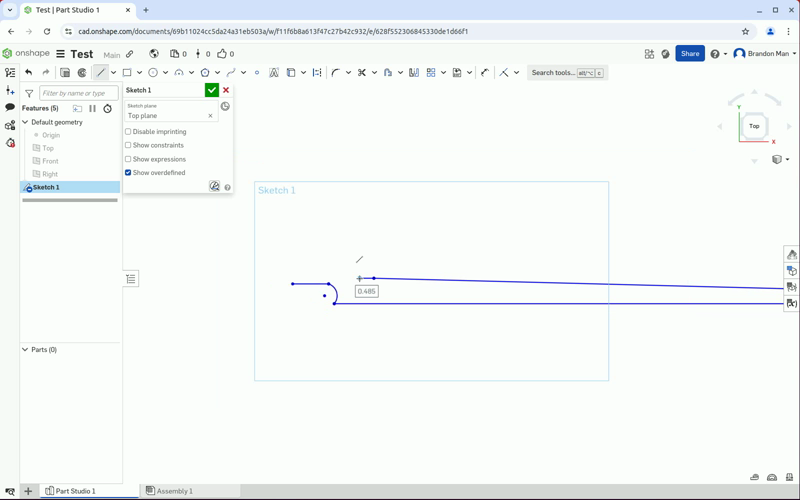
scroll(-6)
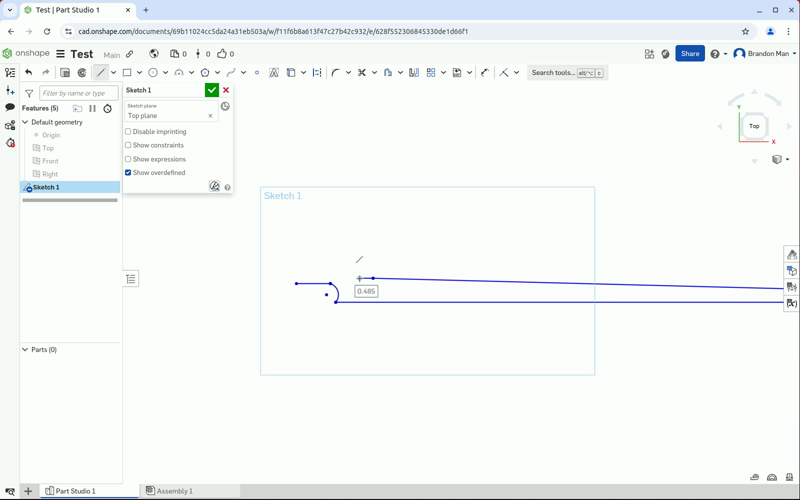
scroll(-6)
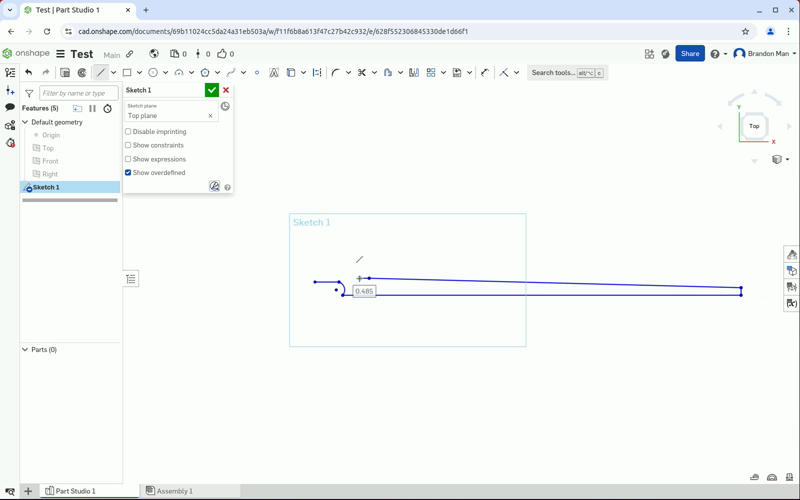
scroll(-6)
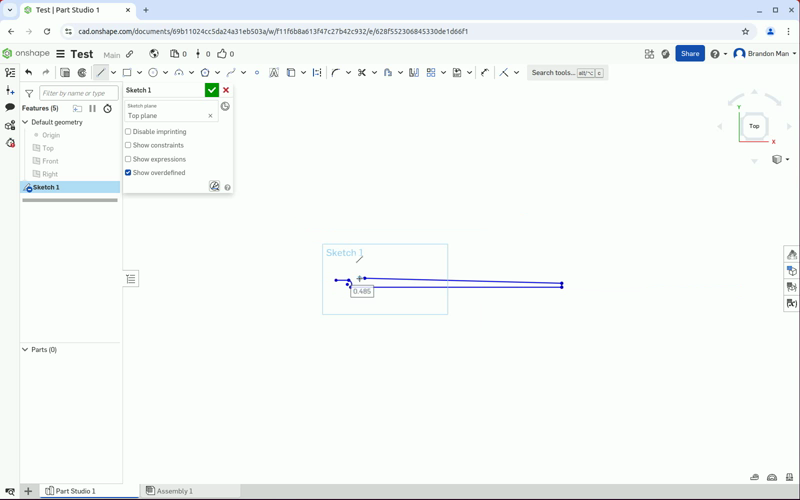
scroll(-6)
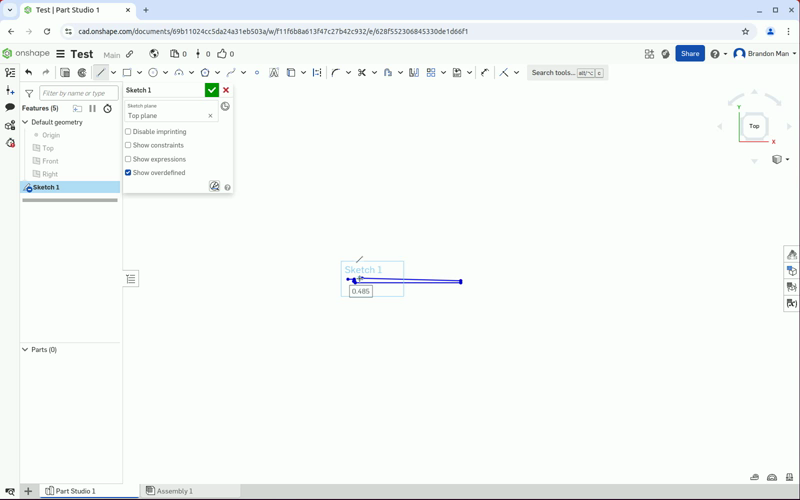
key_up(shift)
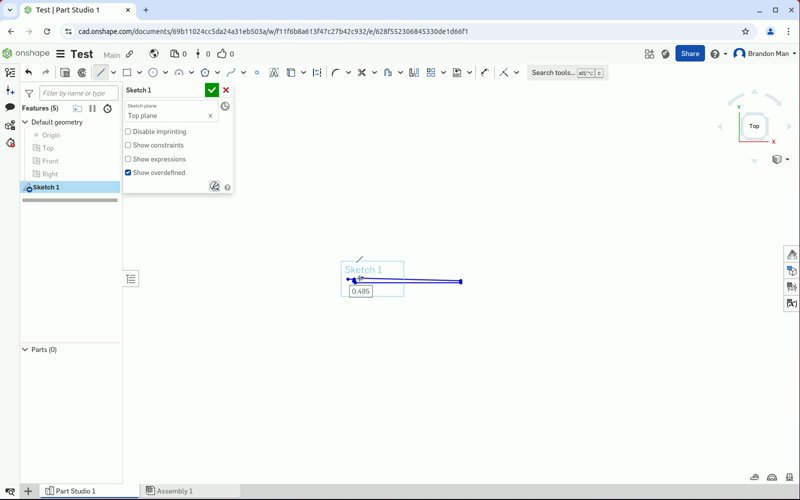
key(esc)
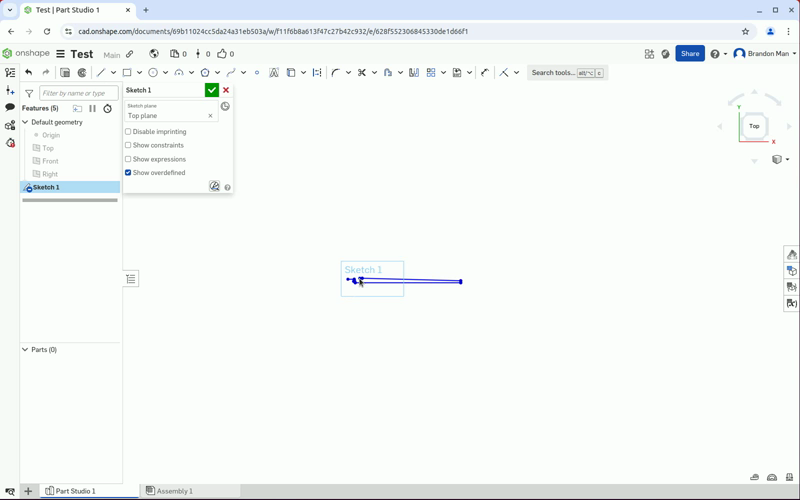
key(a)
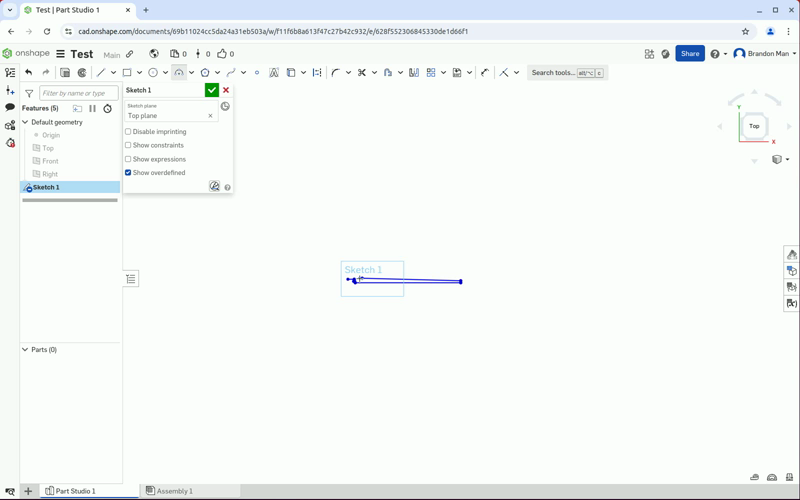
mouse_move(359, 278)
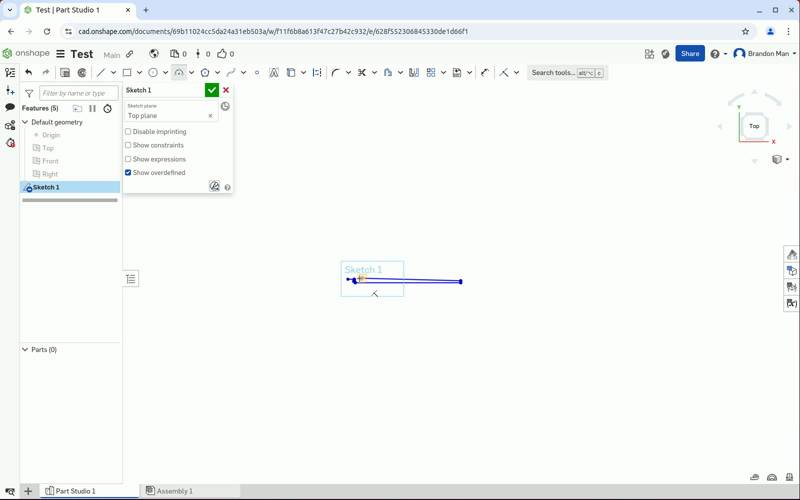
scroll(6)
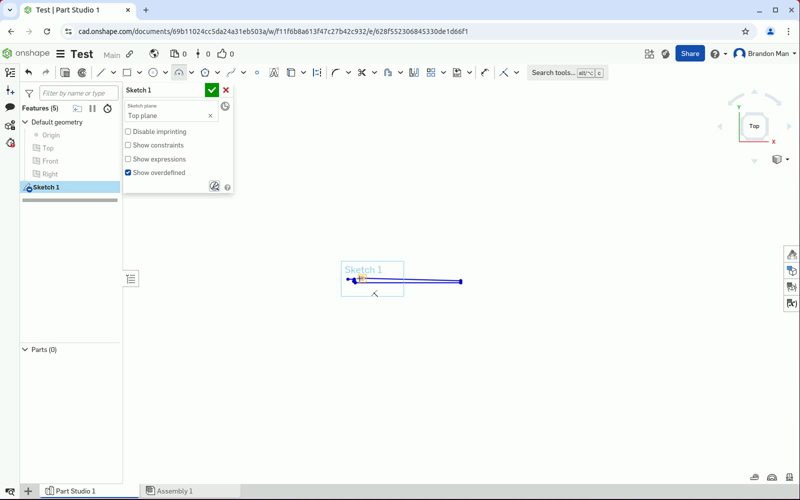
scroll(6)
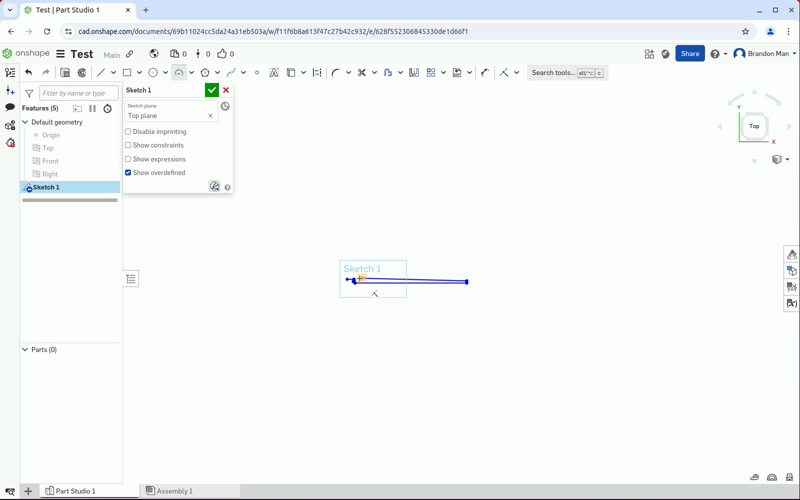
scroll(6)
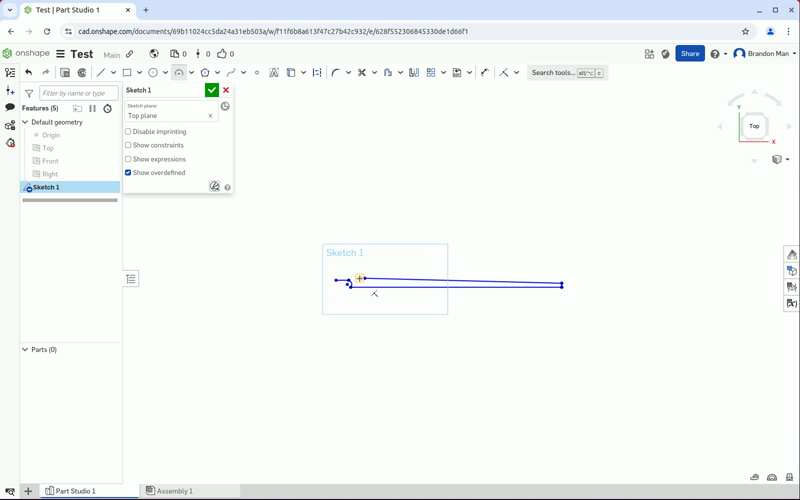
scroll(6)
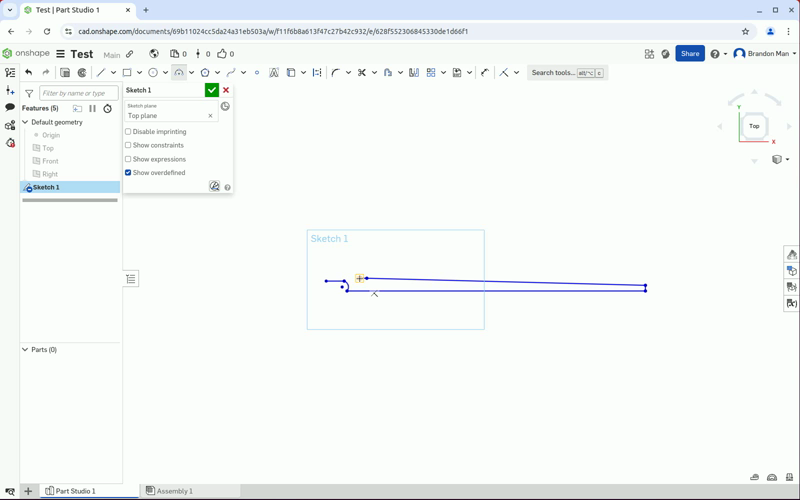
scroll(6)
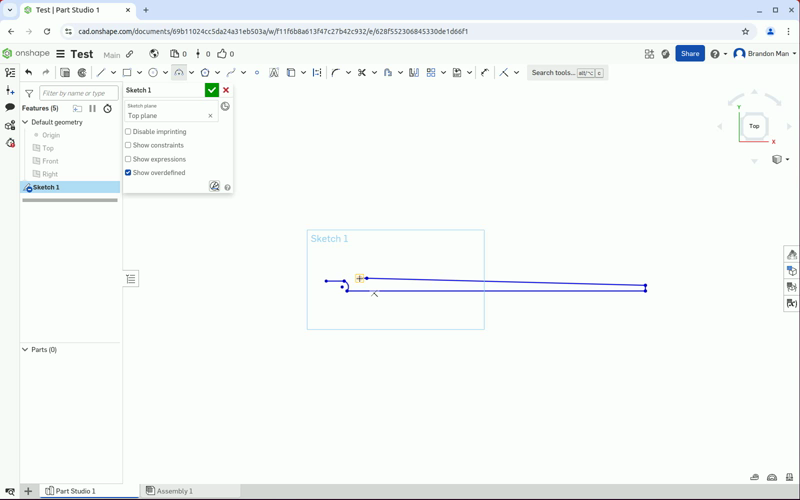
scroll(6)
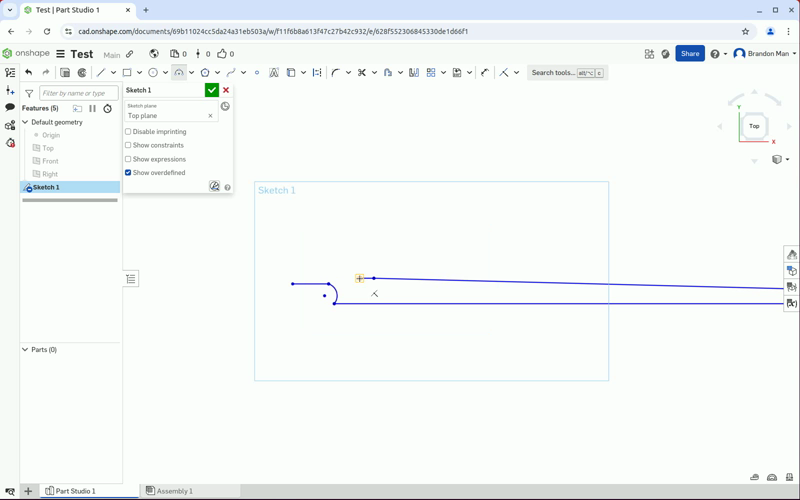
scroll(6)
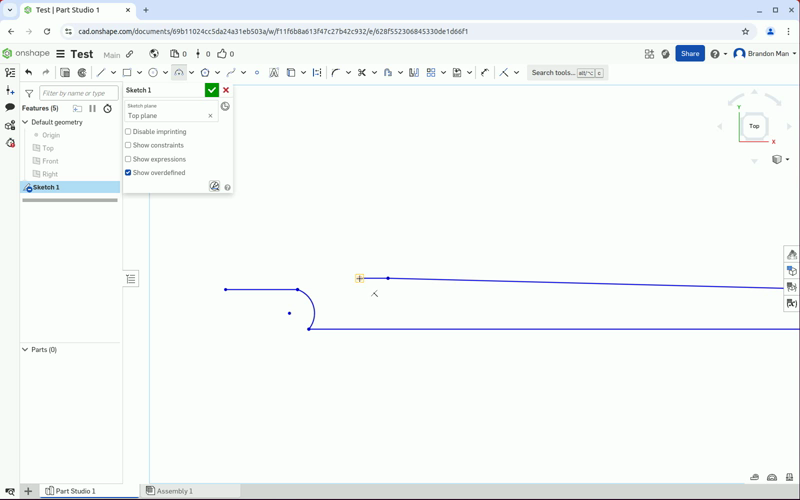
click(359, 278)
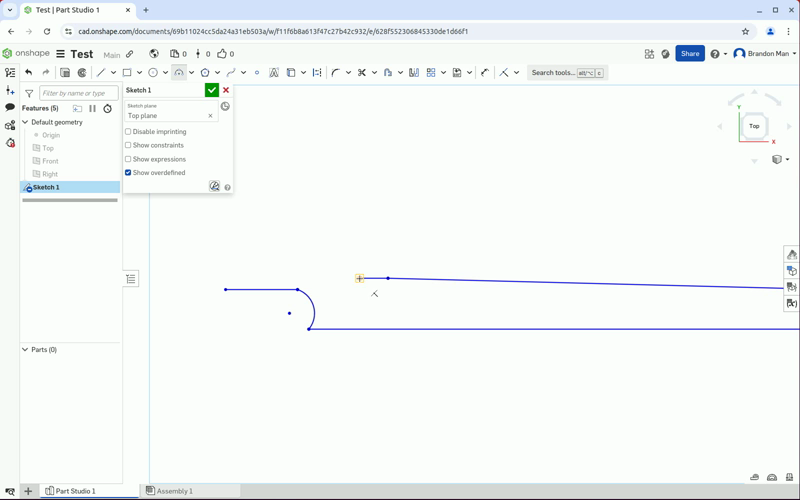
scroll(-6)
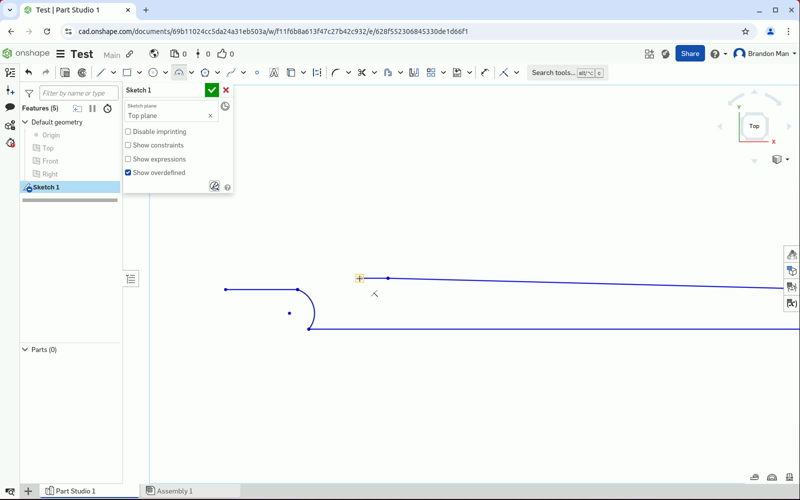
scroll(-6)
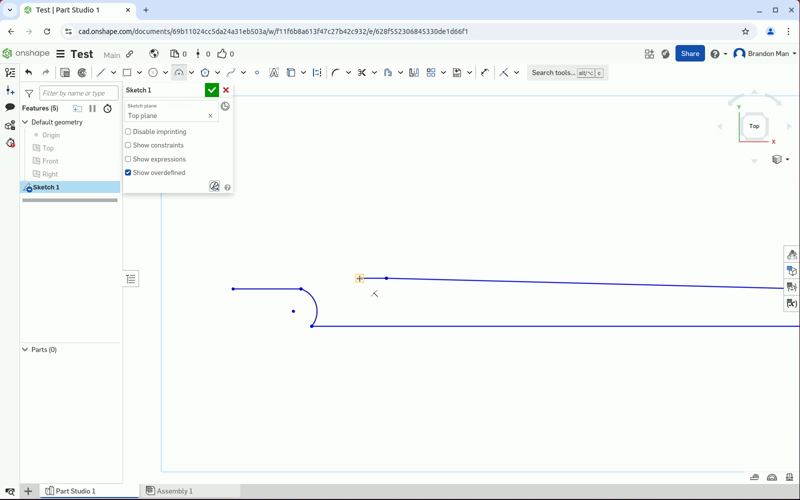
scroll(-6)
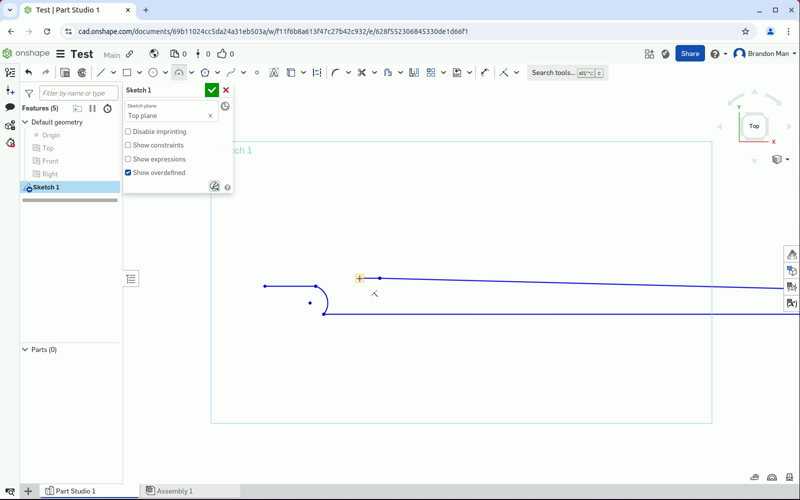
scroll(-6)
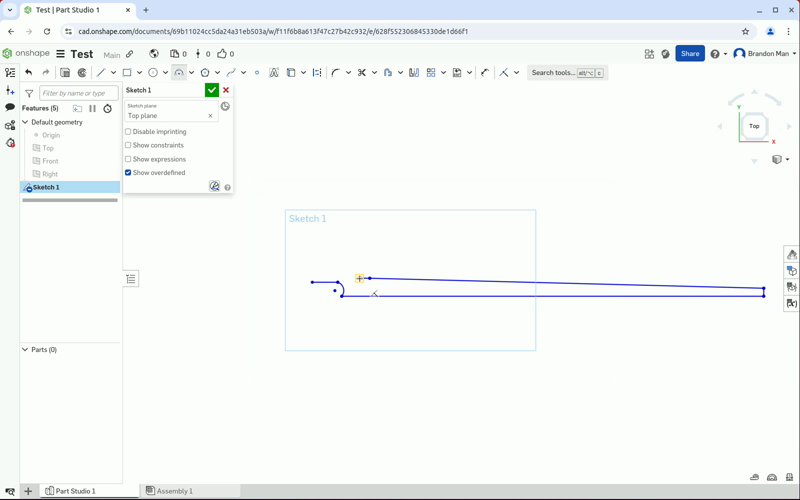
scroll(-6)
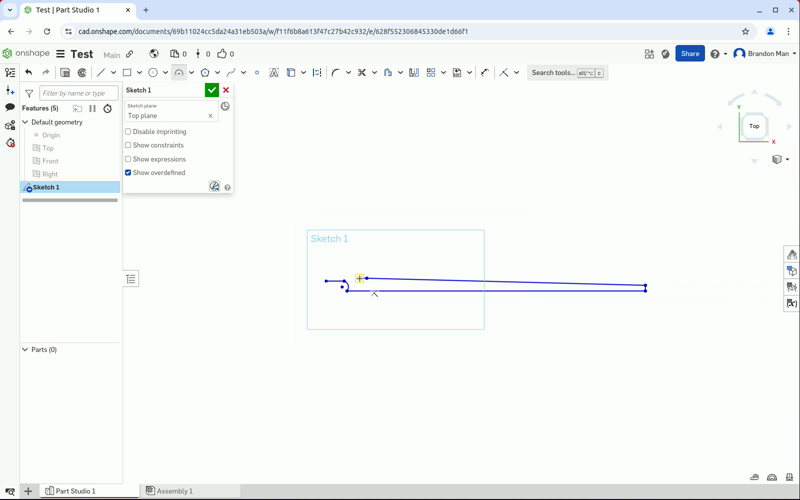
scroll(-6)
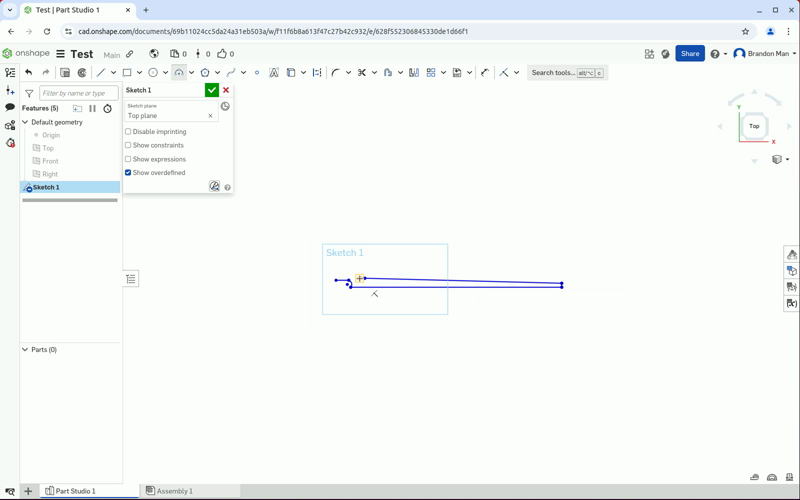
scroll(-6)
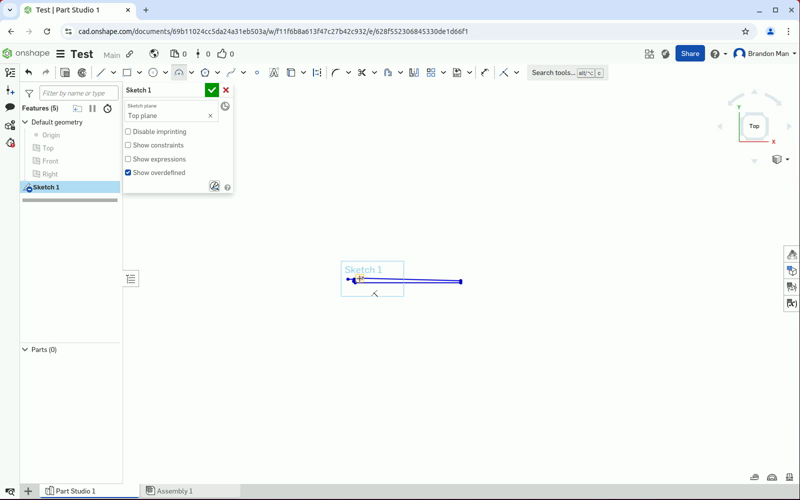
mouse_move(348, 279)
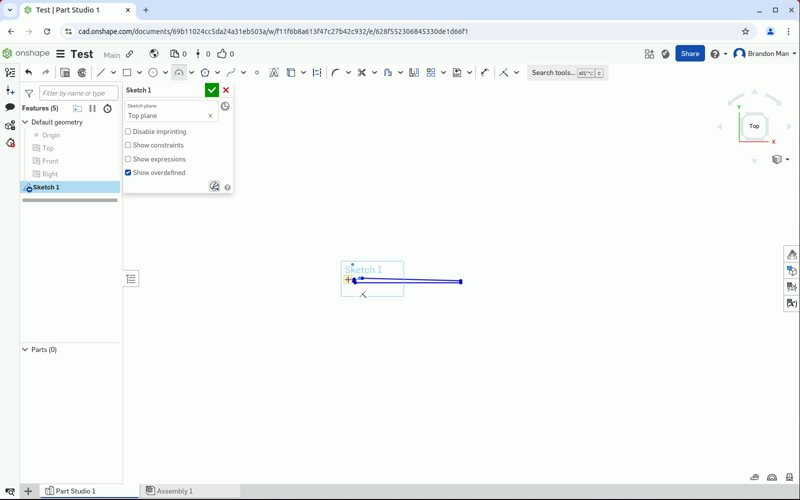
scroll(6)
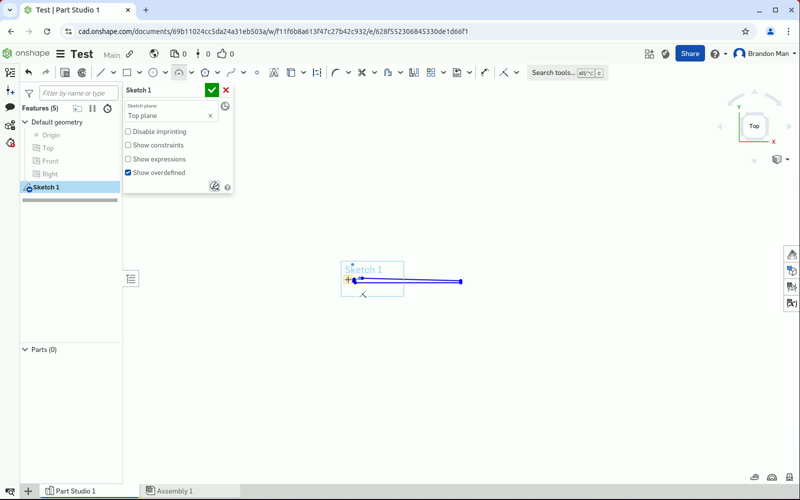
scroll(6)
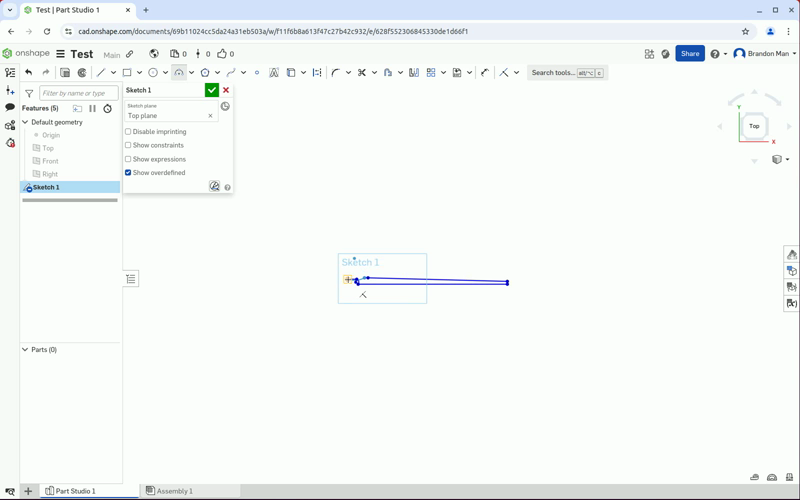
scroll(6)
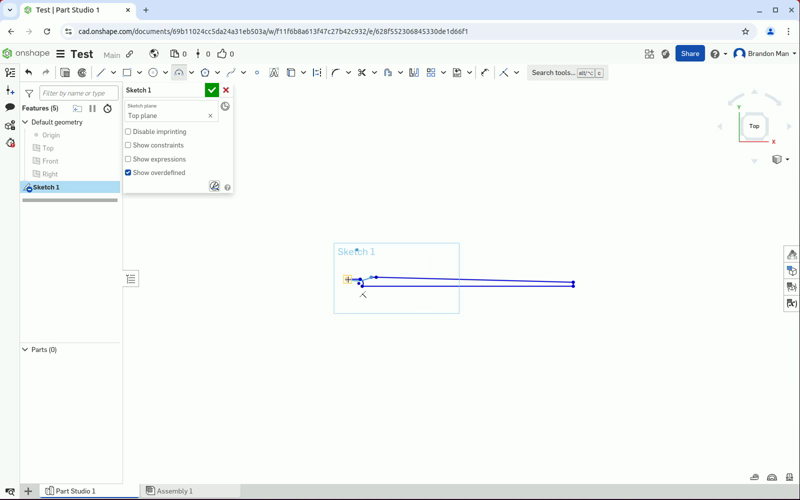
scroll(6)
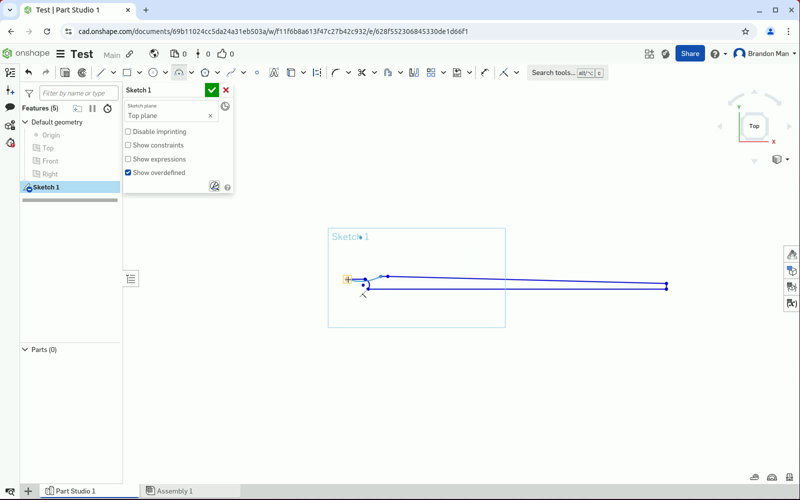
scroll(6)
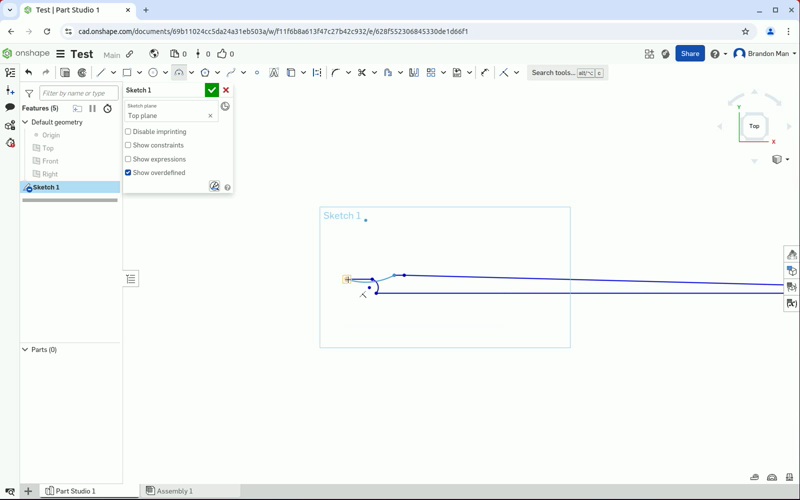
scroll(6)
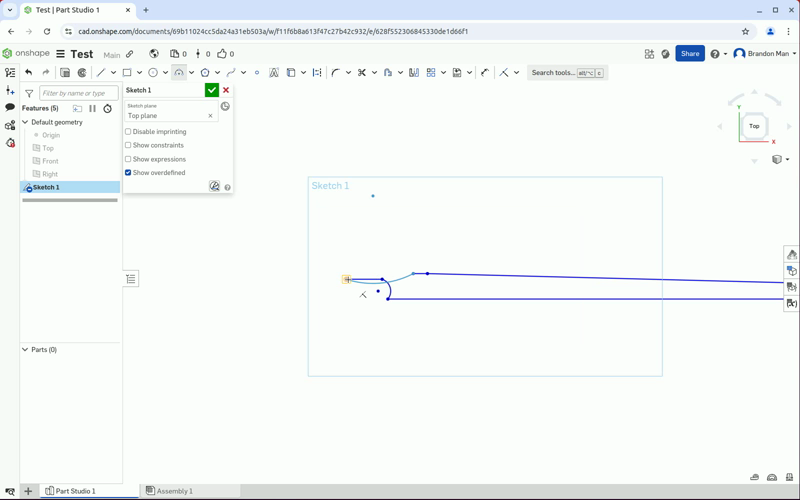
scroll(6)
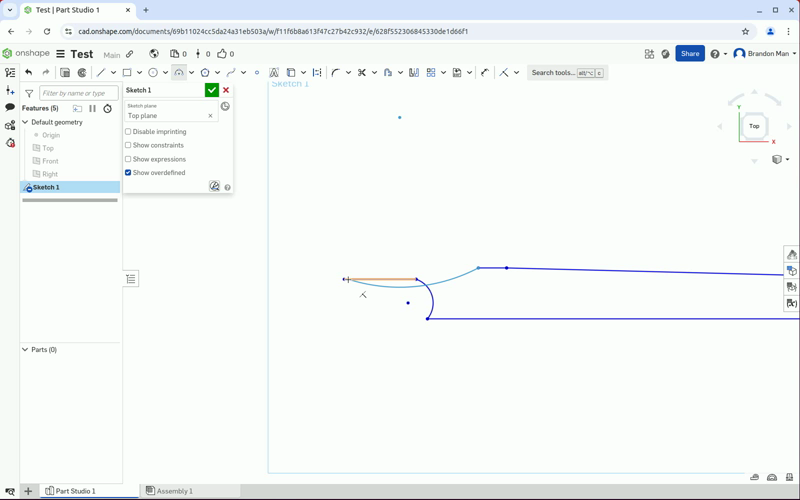
click(348, 279)
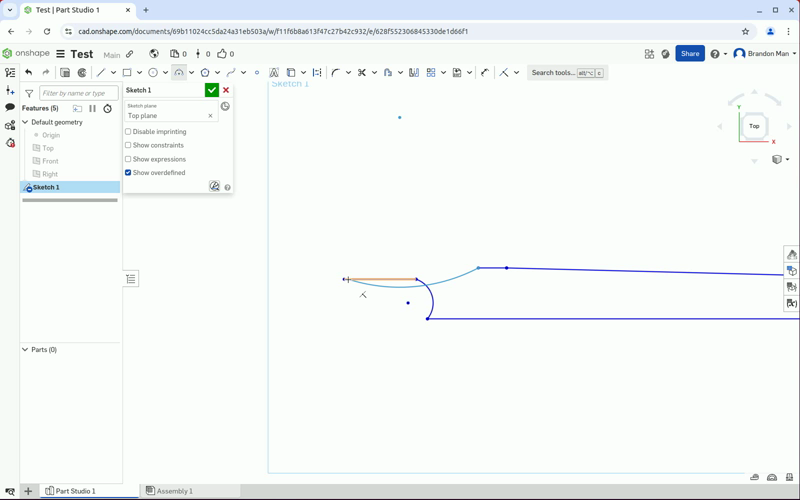
scroll(-6)
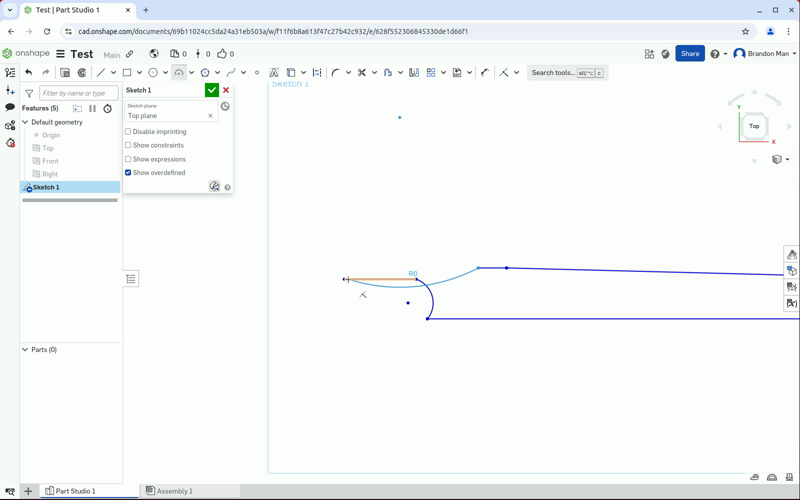
scroll(-6)
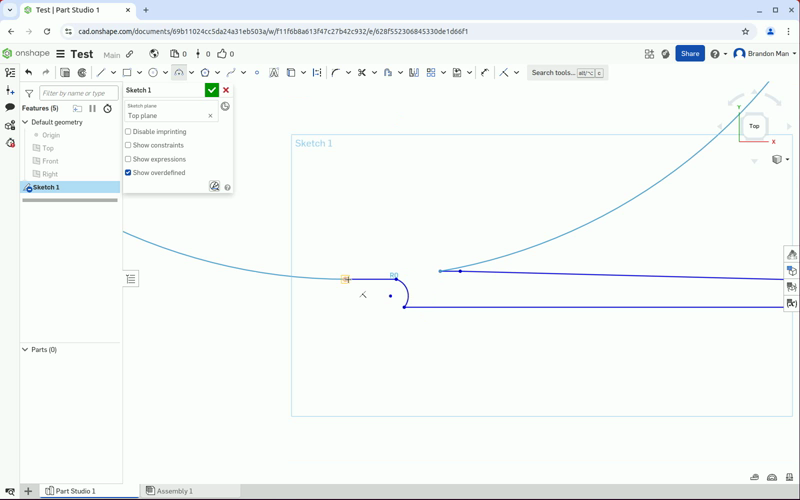
scroll(-6)
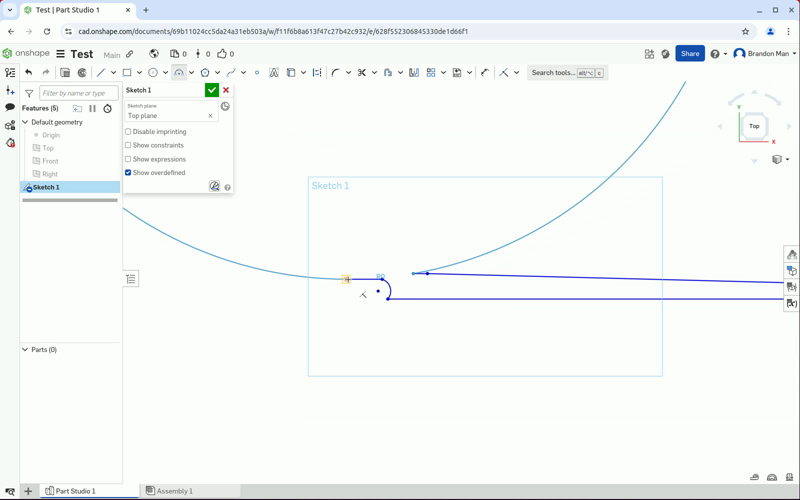
scroll(-6)
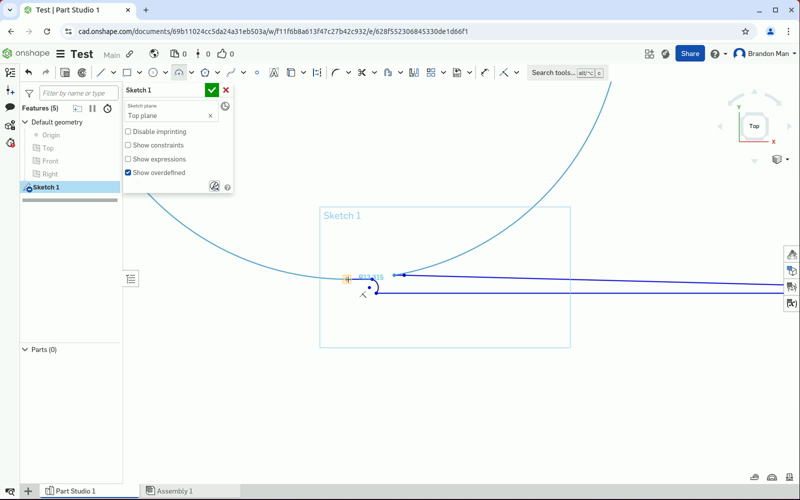
scroll(-6)
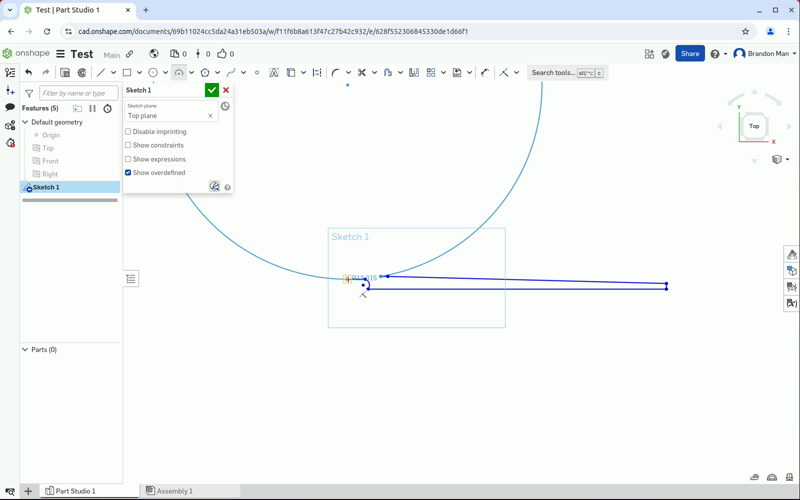
scroll(-6)
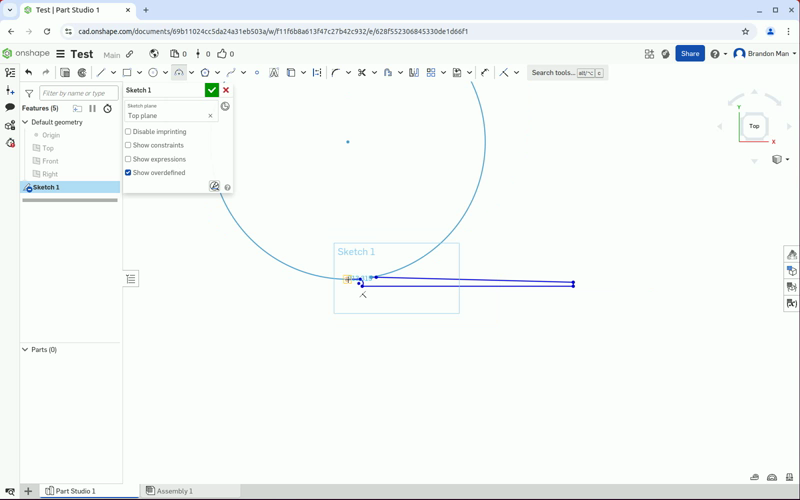
scroll(-6)
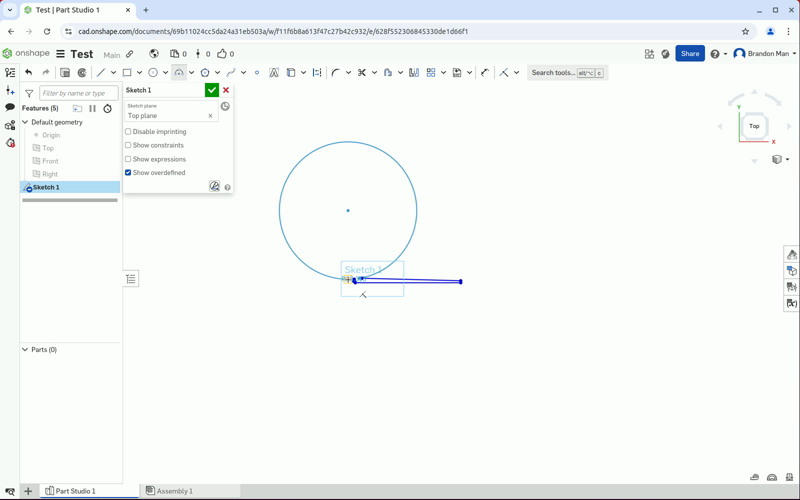
key_down(shift)
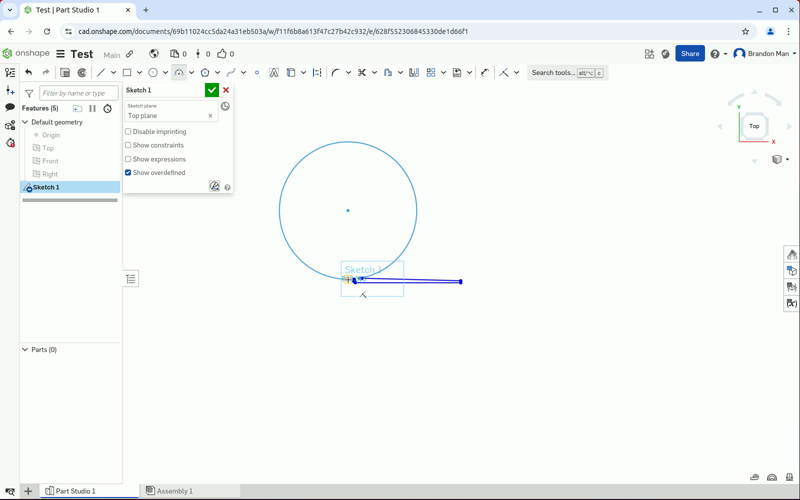
mouse_move(353, 276)
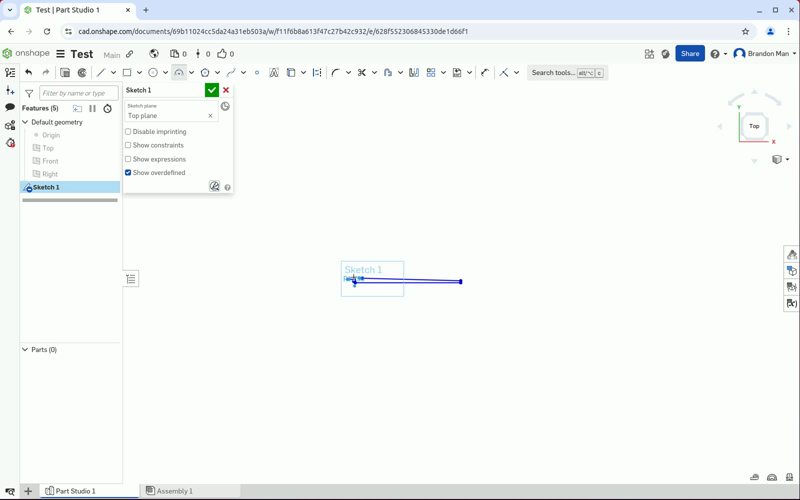
scroll(6)
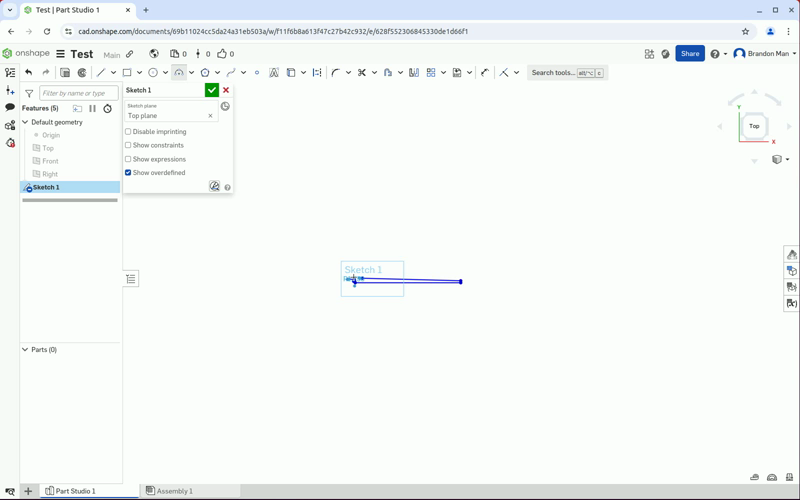
scroll(6)
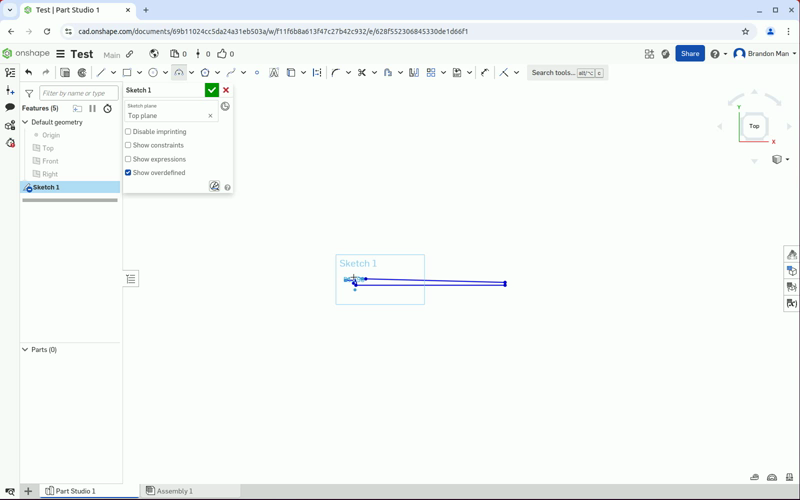
scroll(6)
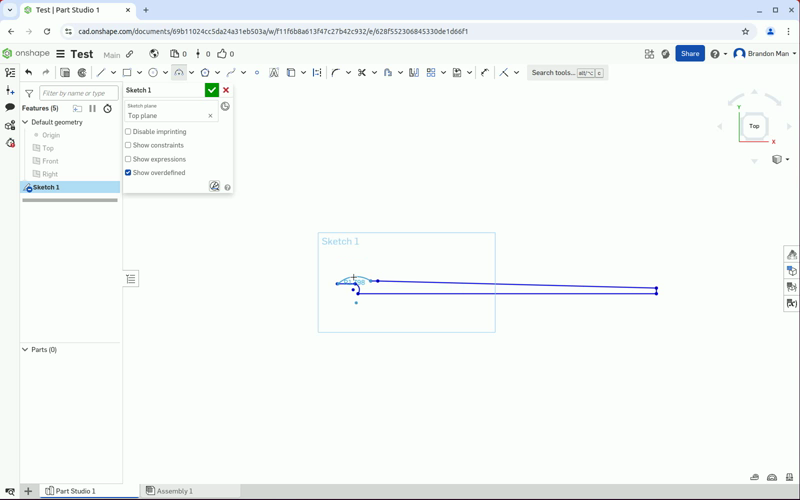
scroll(6)
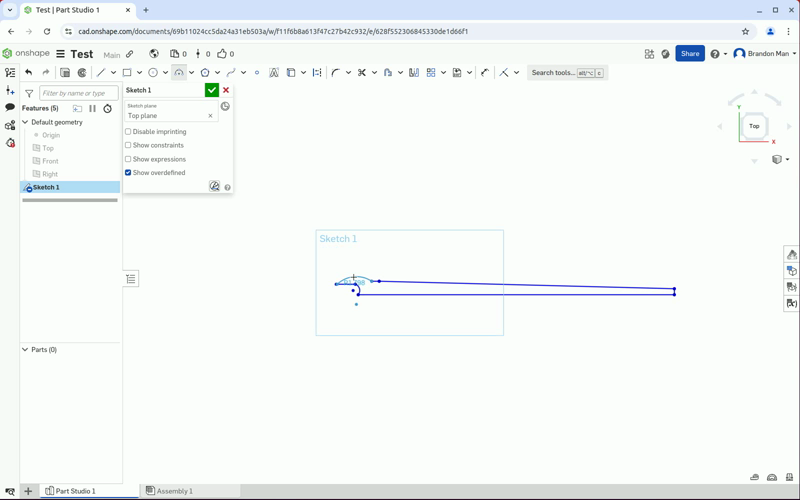
scroll(6)
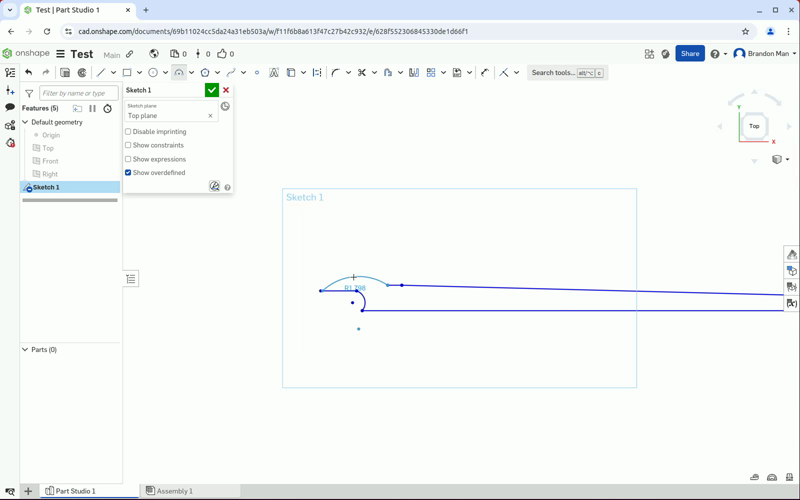
scroll(6)
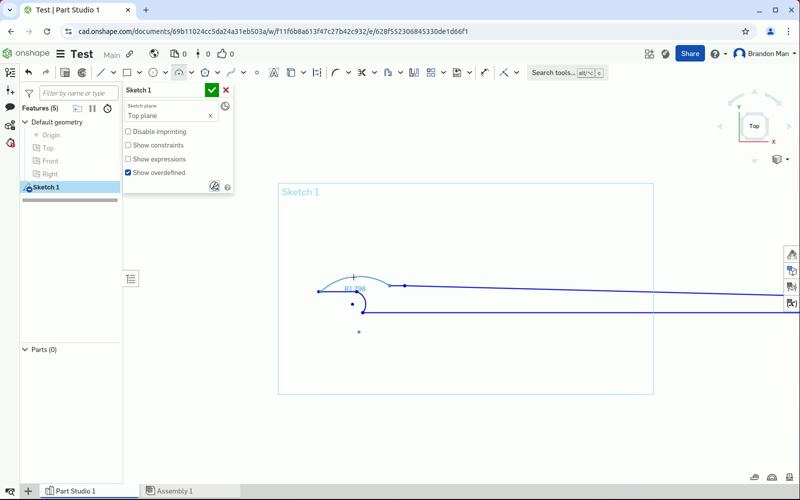
scroll(6)
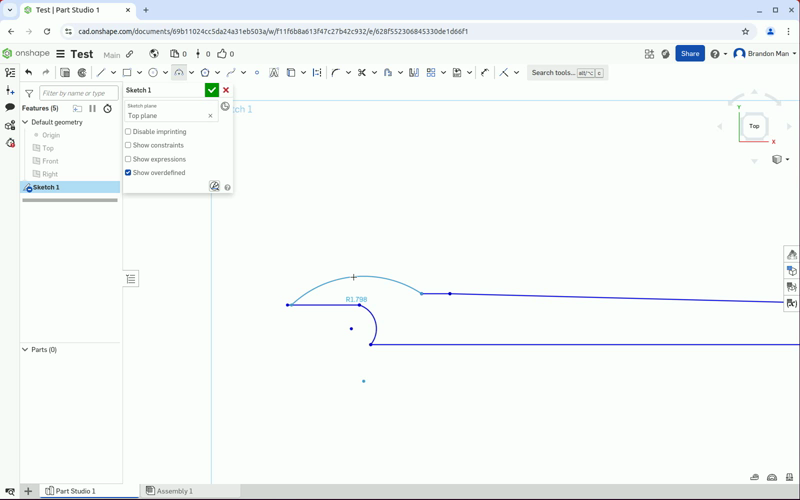
click(353, 276)
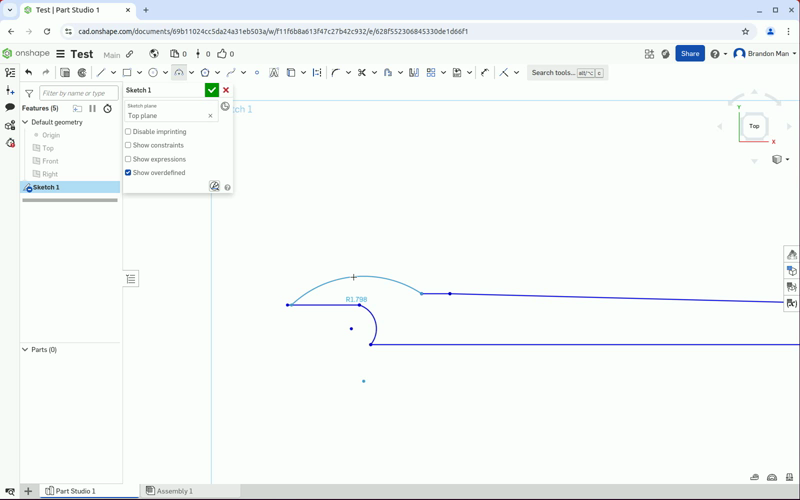
scroll(-6)
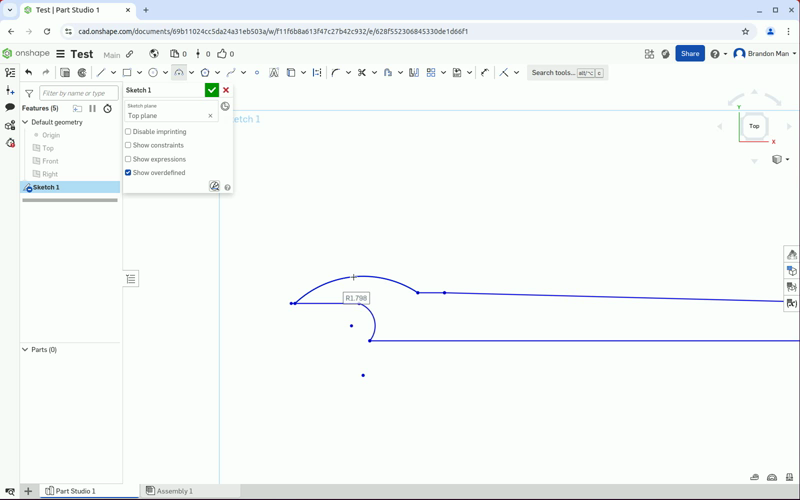
scroll(-6)
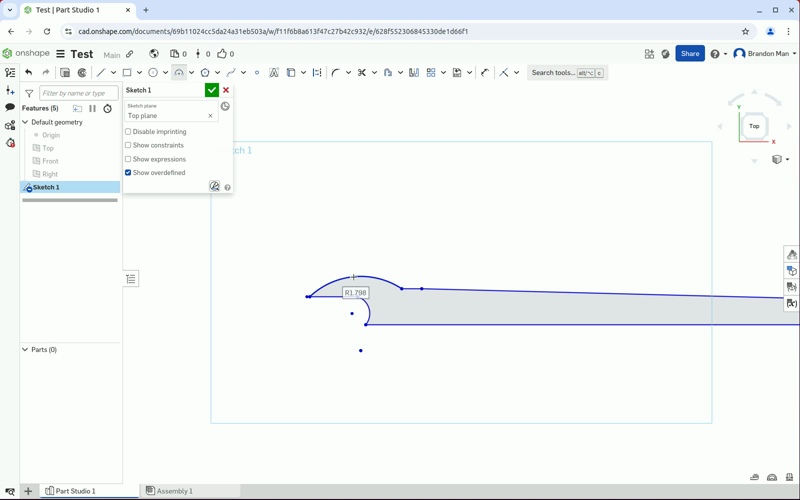
scroll(-6)
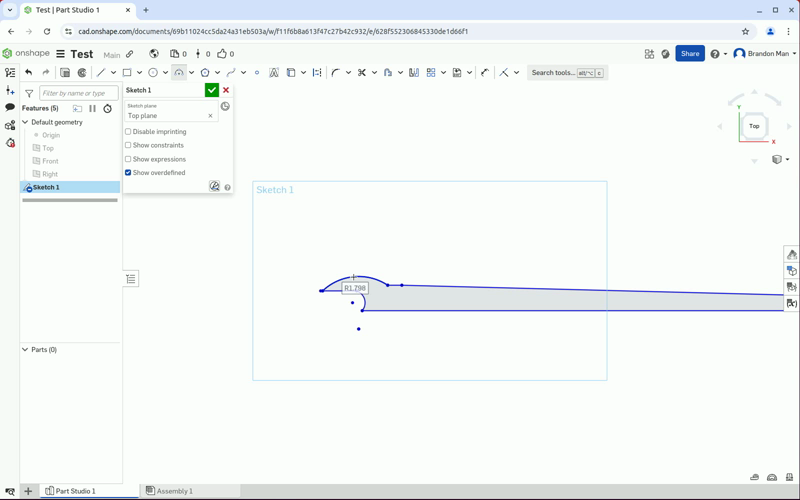
scroll(-6)
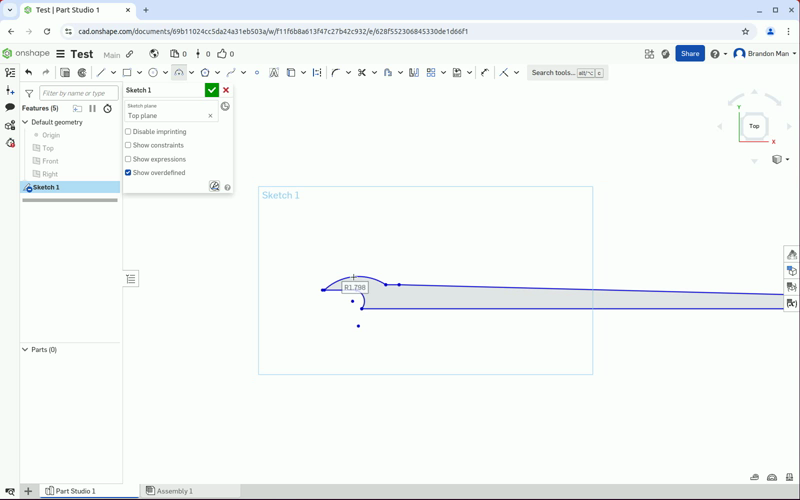
scroll(-6)
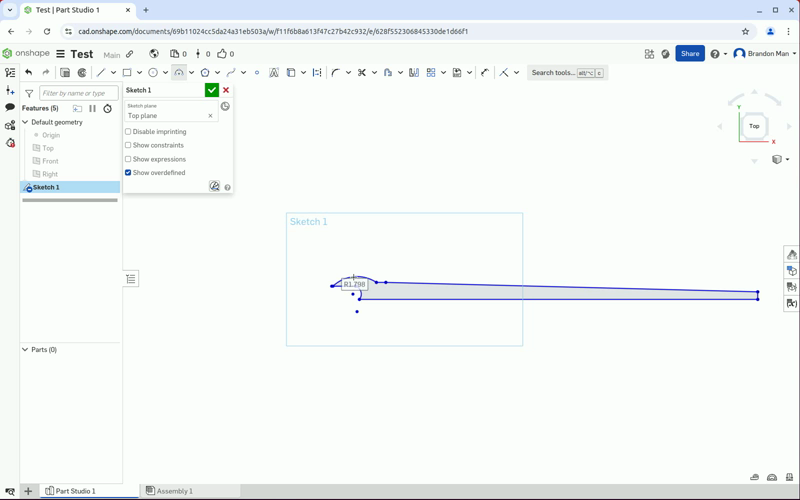
scroll(-6)
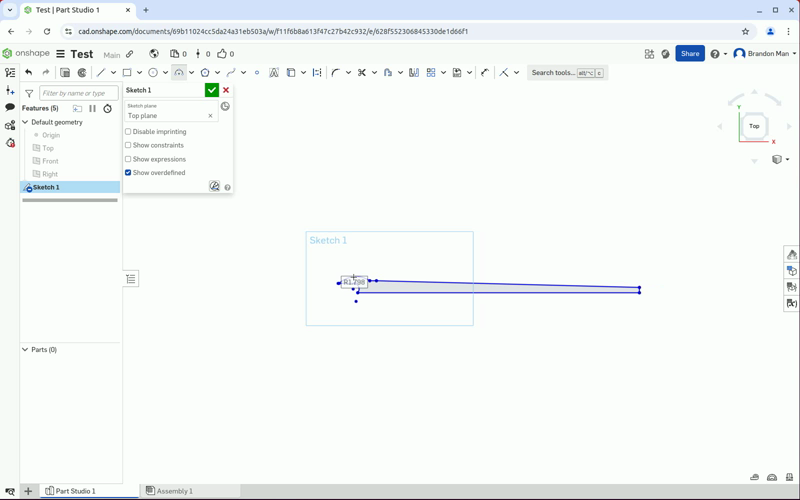
scroll(-6)
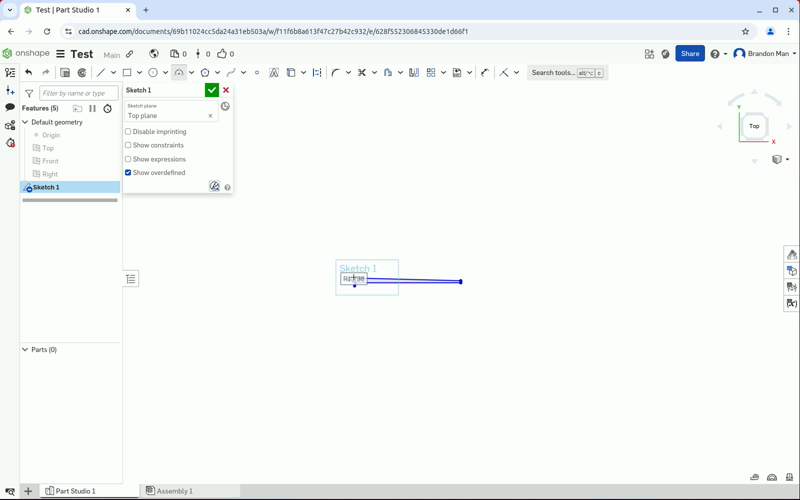
key_up(shift)
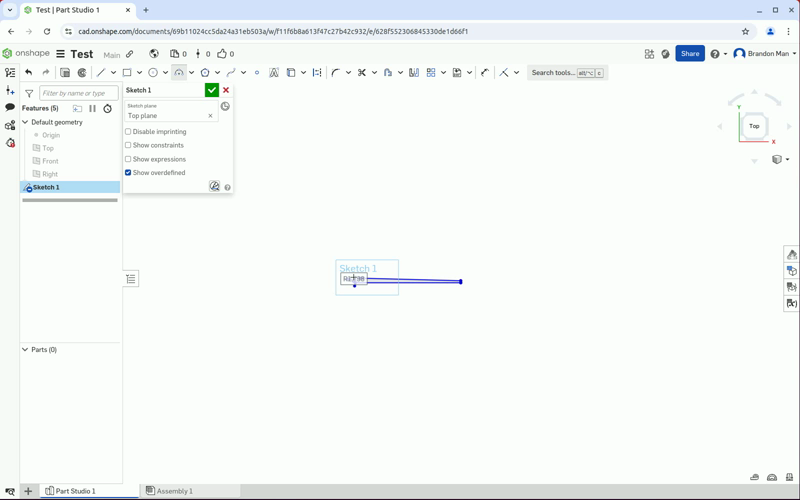
key(esc)
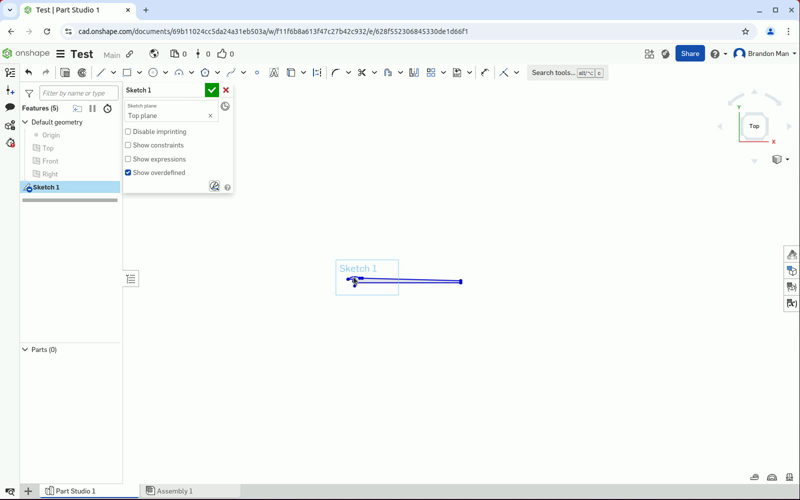
mouse_move(384, 279)
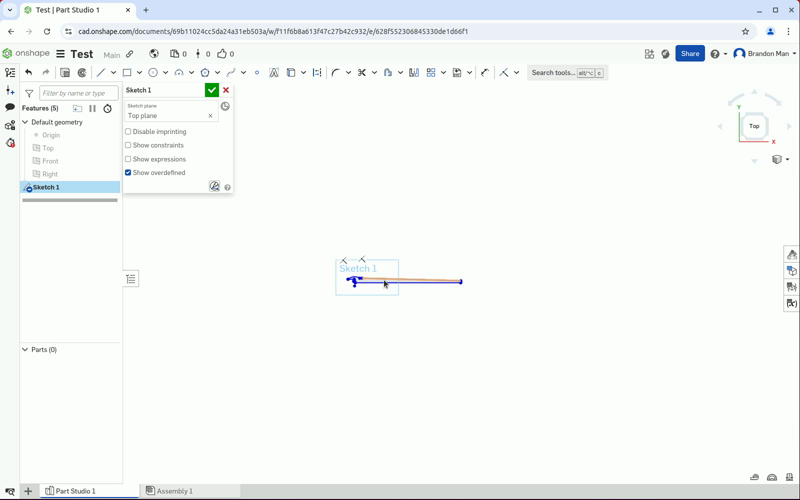
scroll(6)
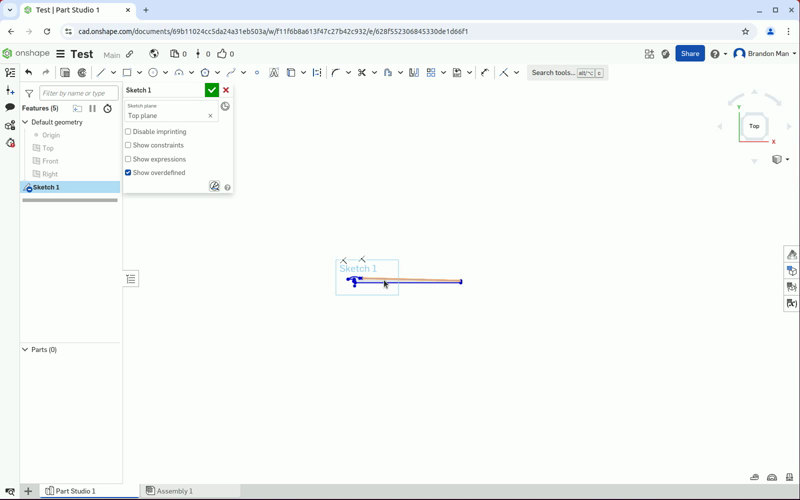
scroll(6)
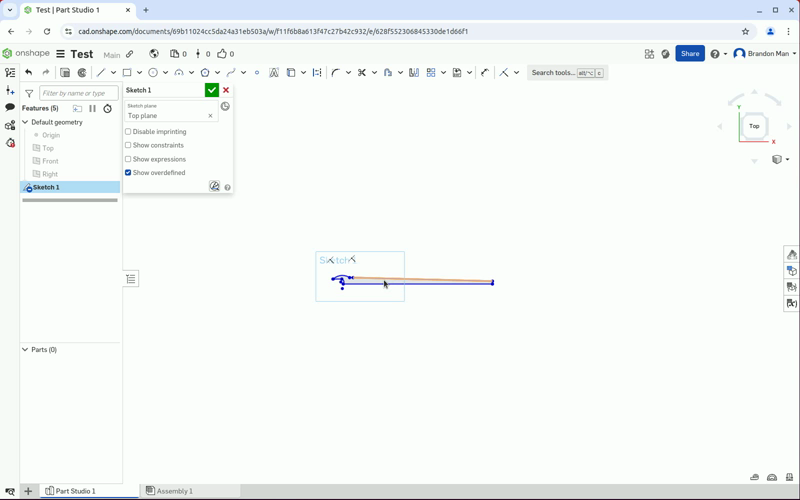
scroll(6)
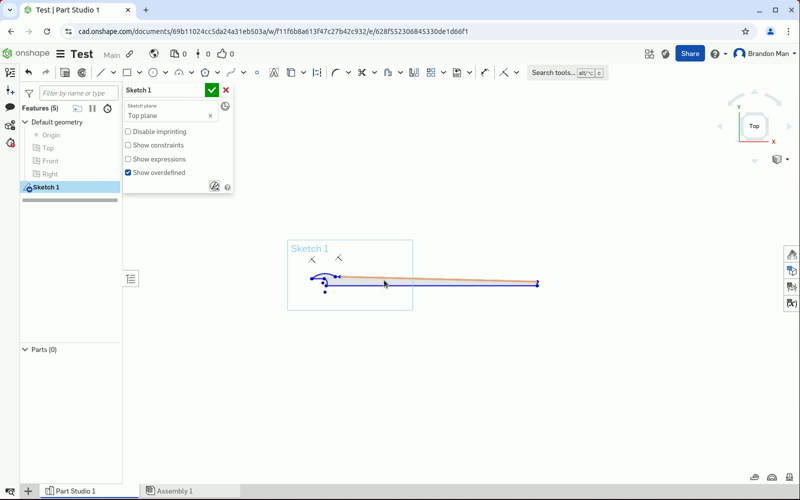
scroll(6)
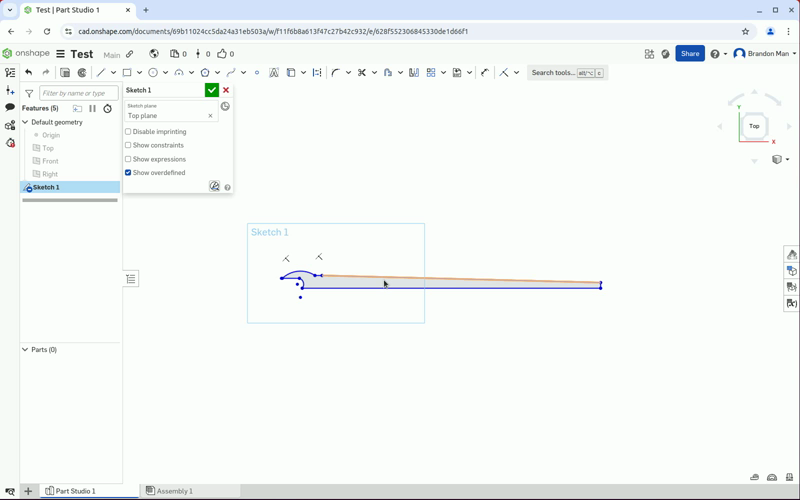
scroll(6)
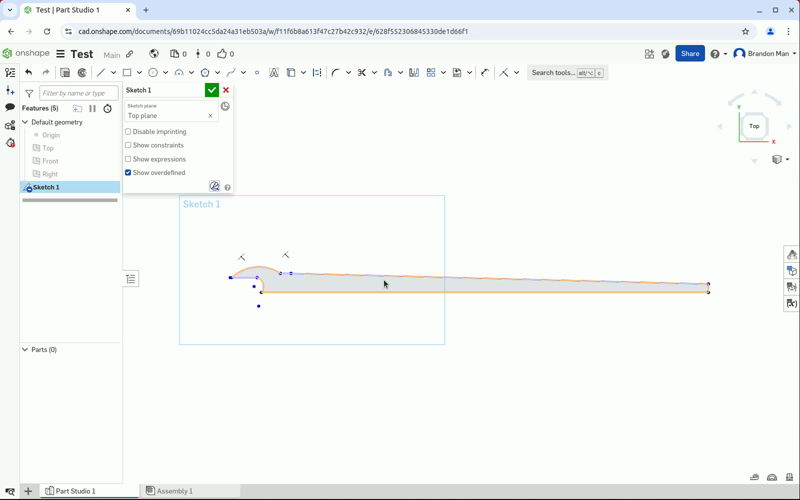
scroll(6)
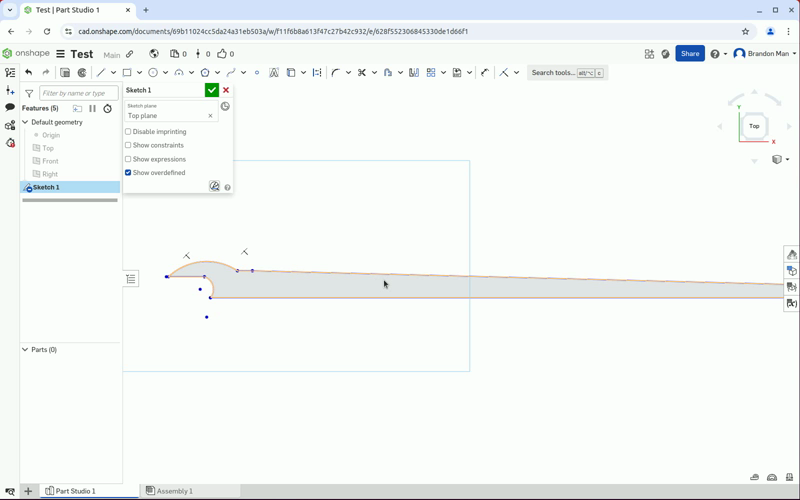
scroll(6)
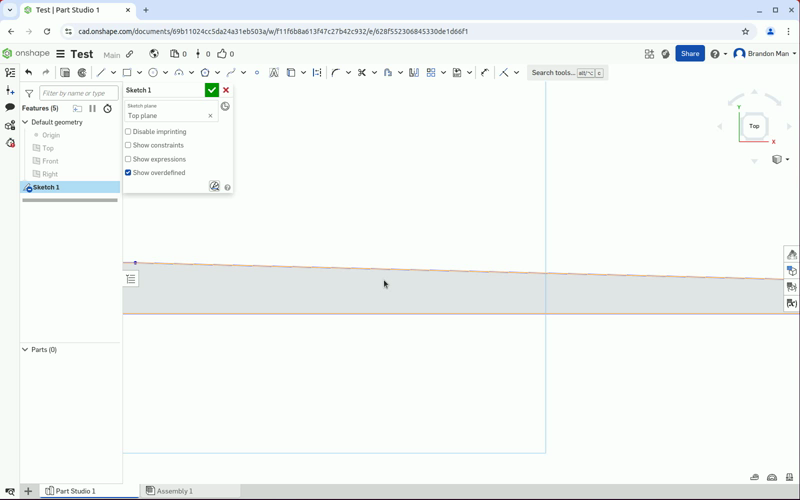
click(384, 279)
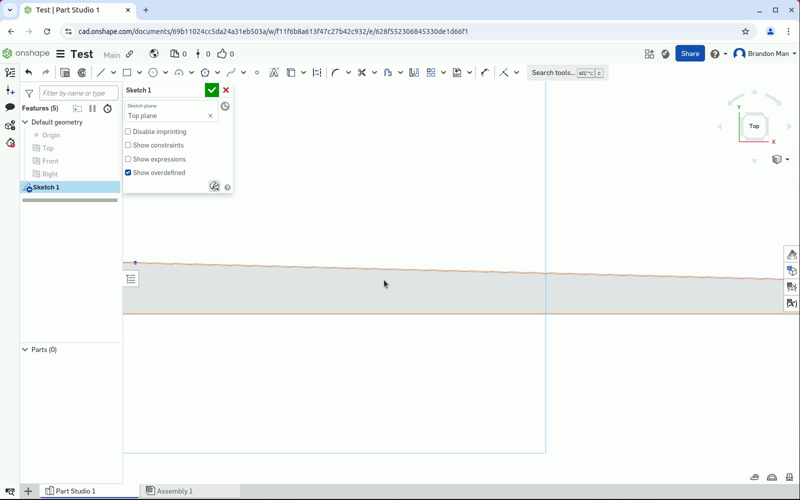
scroll(-6)
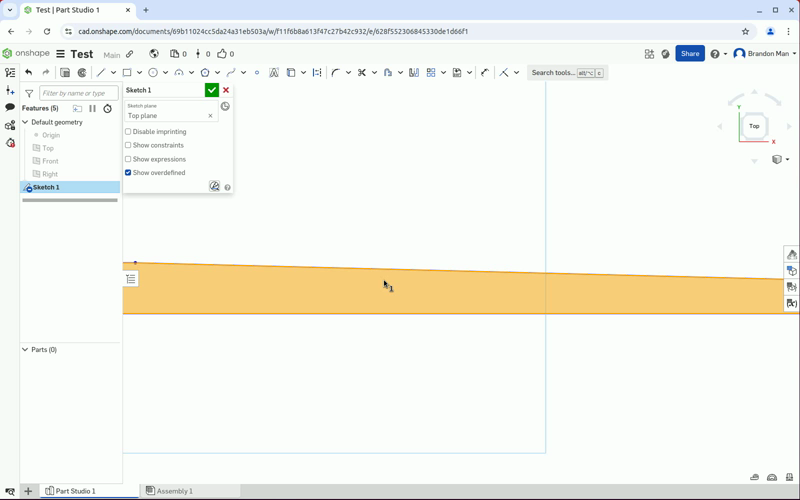
scroll(-6)
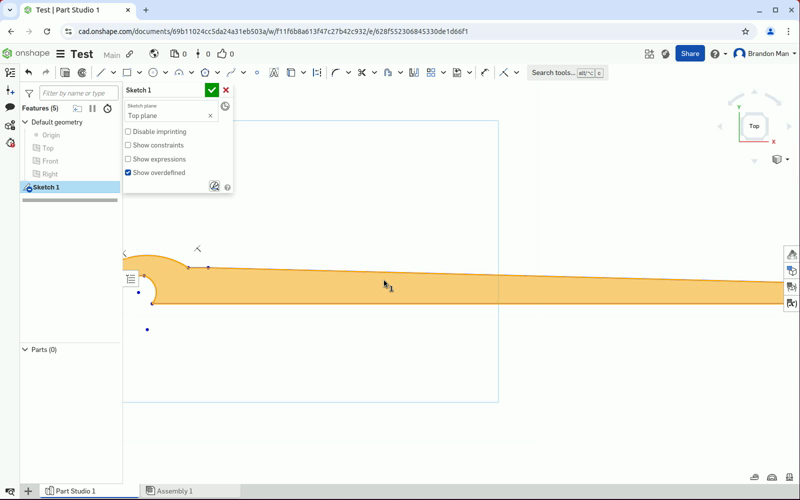
scroll(-6)
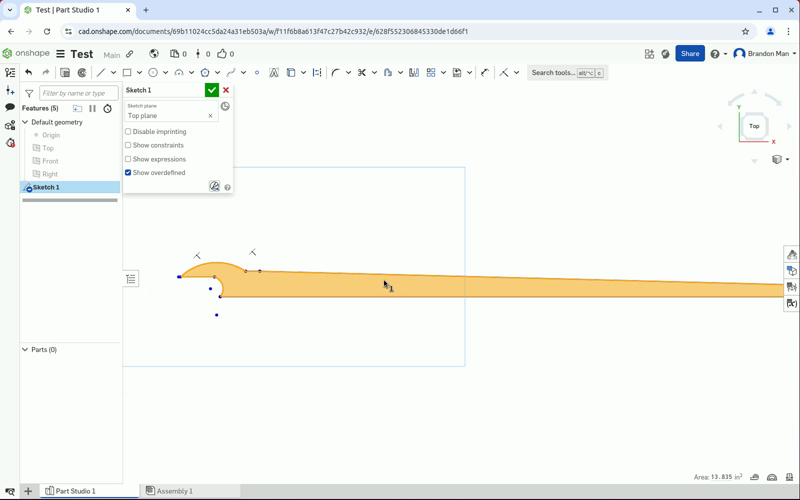
scroll(-6)
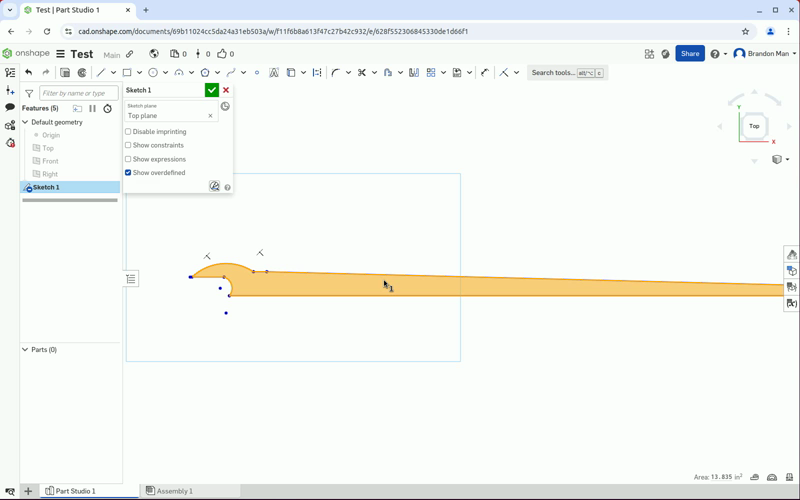
scroll(-6)
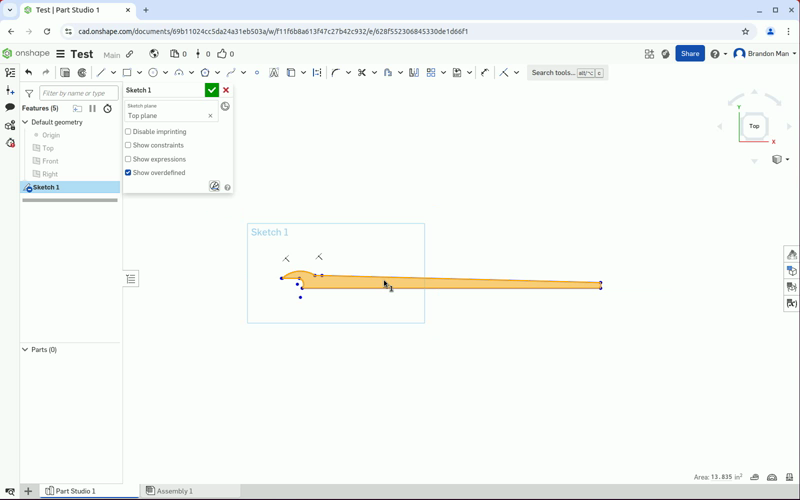
scroll(-6)
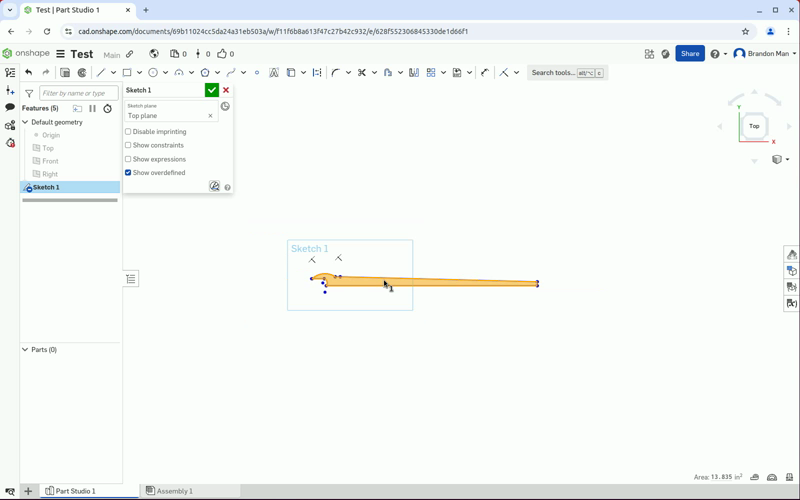
scroll(-6)
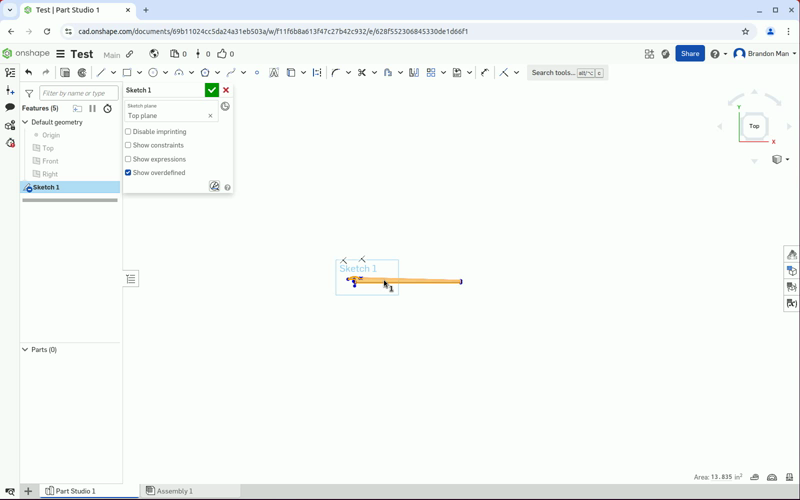
mouse_move(73, 352)
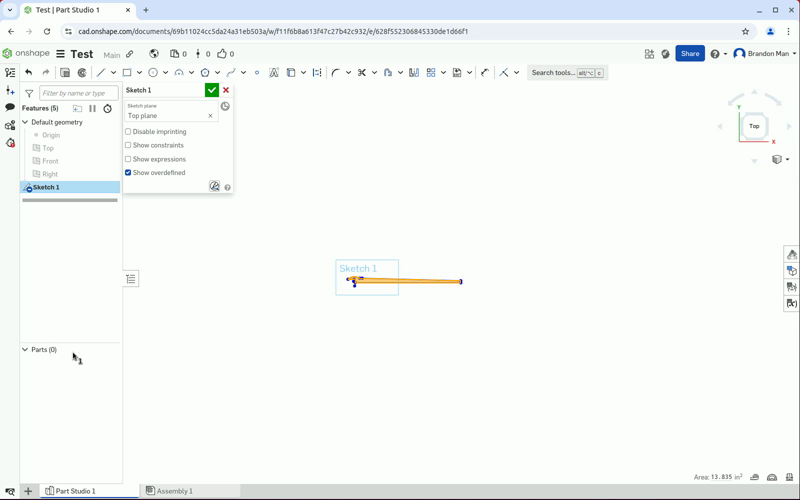
key(shift+y)
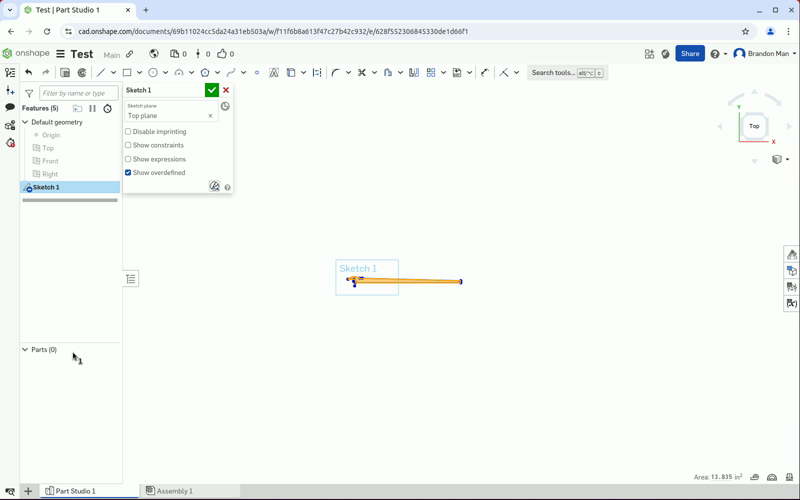
key(shift+e)
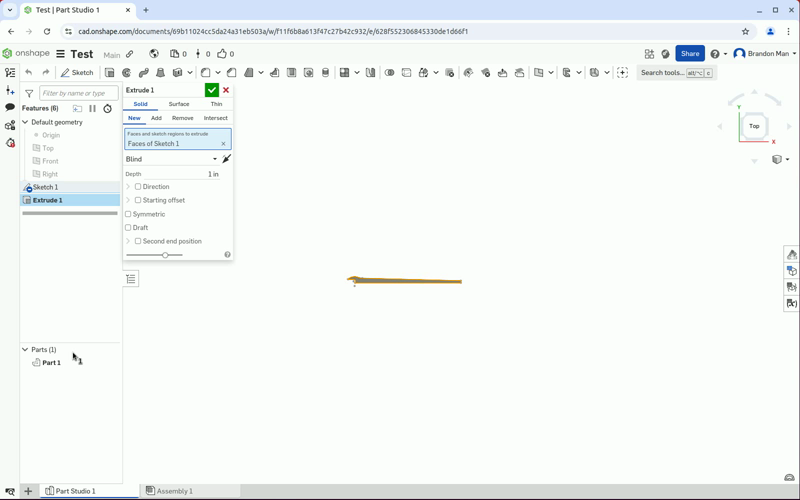
mouse_move(143, 106)
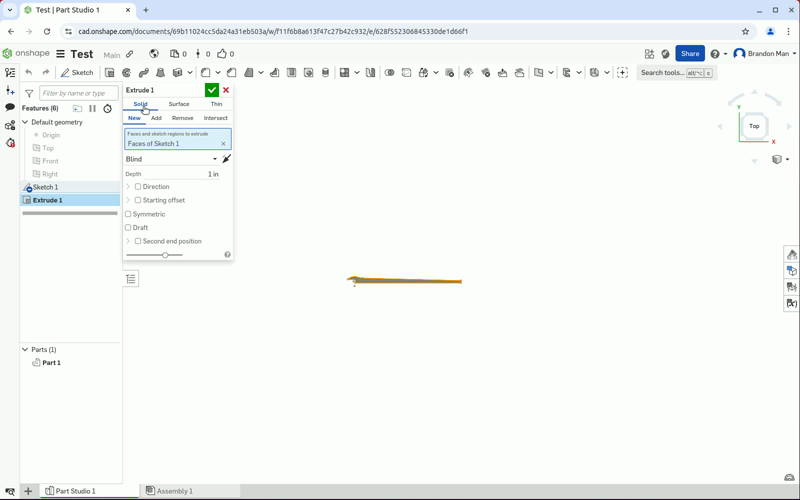
click(143, 106)
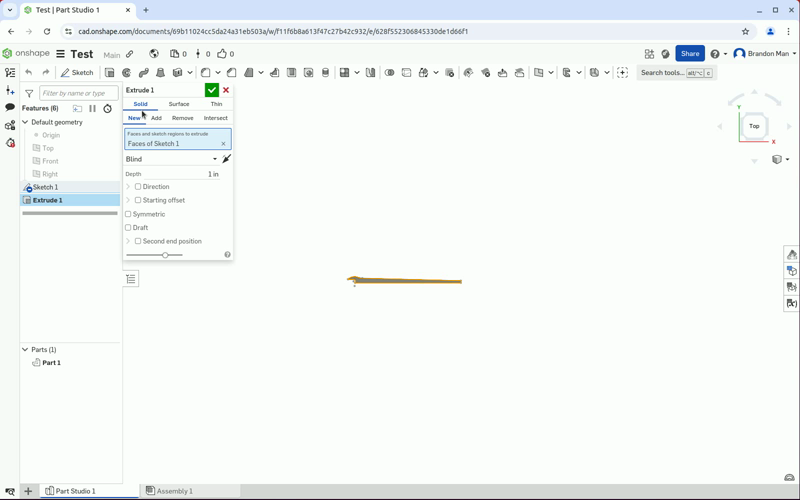
mouse_move(137, 120)
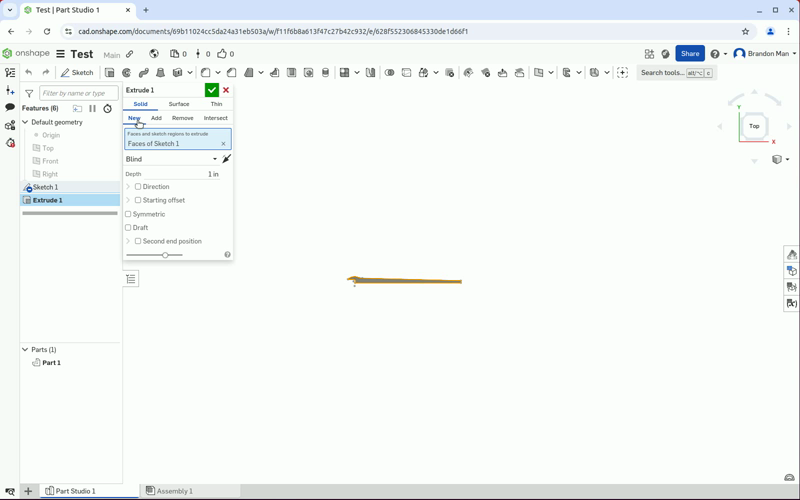
click(137, 120)
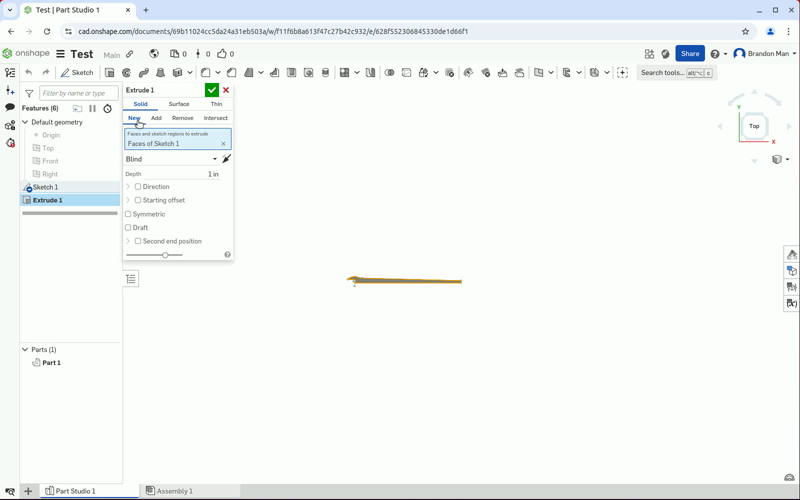
key(tab, 4)
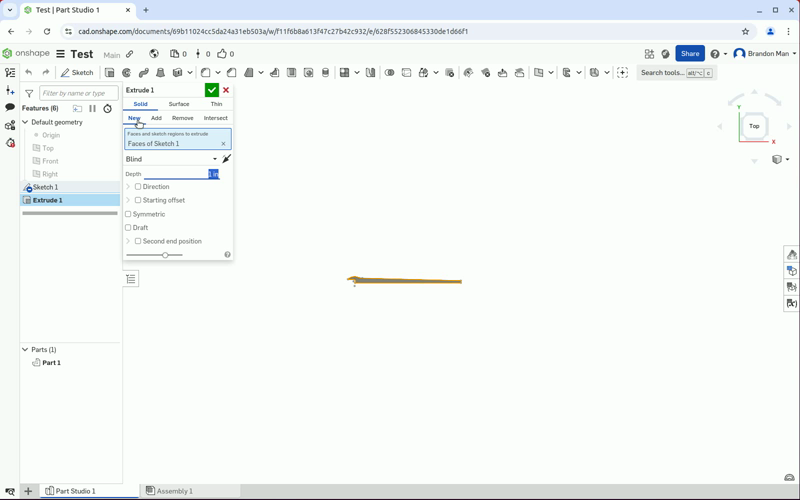
text(0.481)
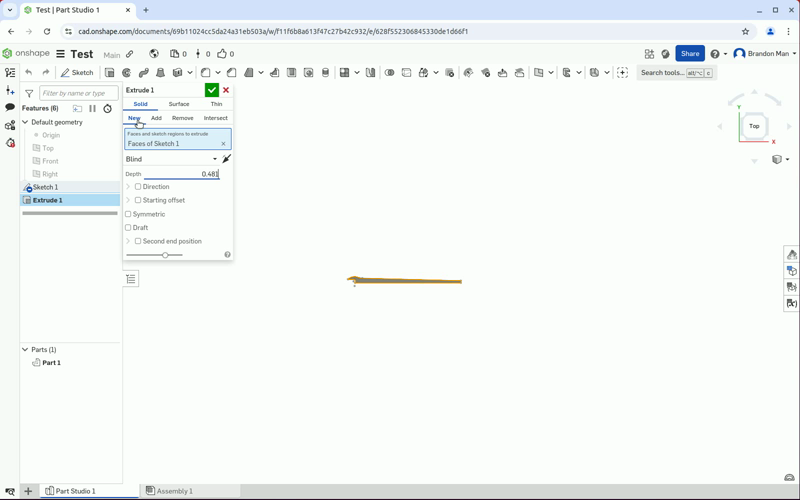
key(enter)
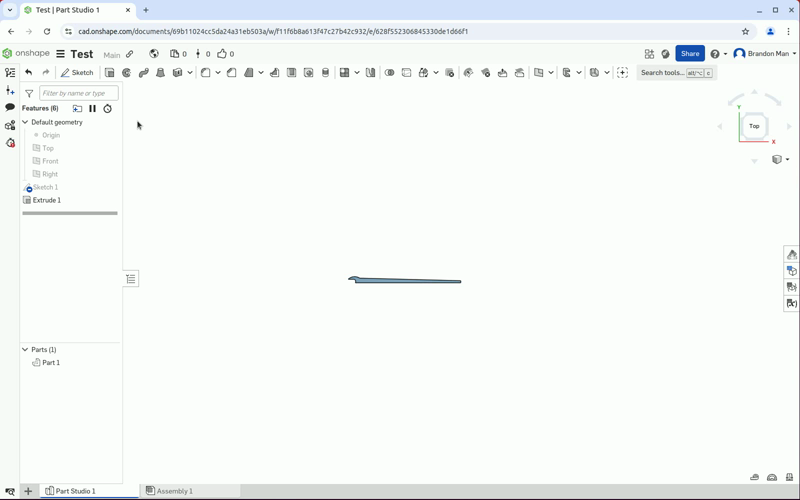
key(shift+h)
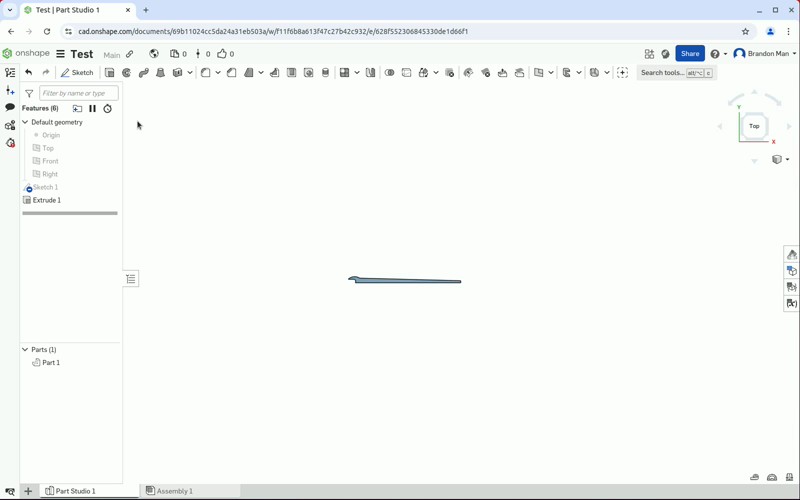
key(shift+h)
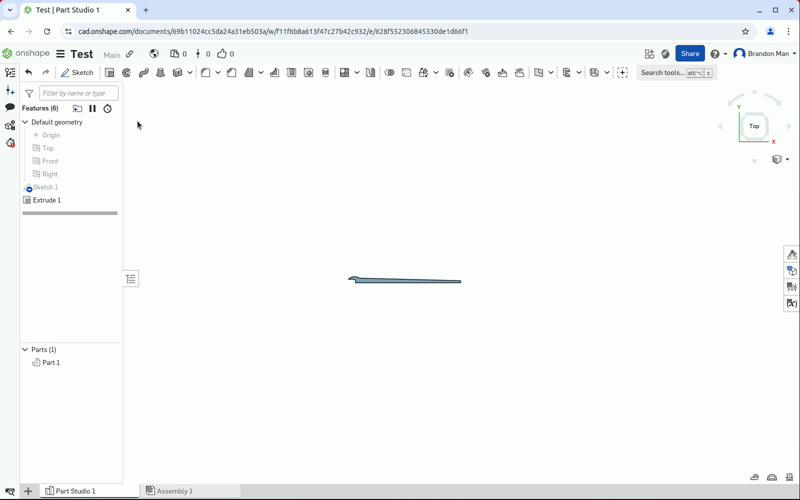
mouse_move(73, 189)
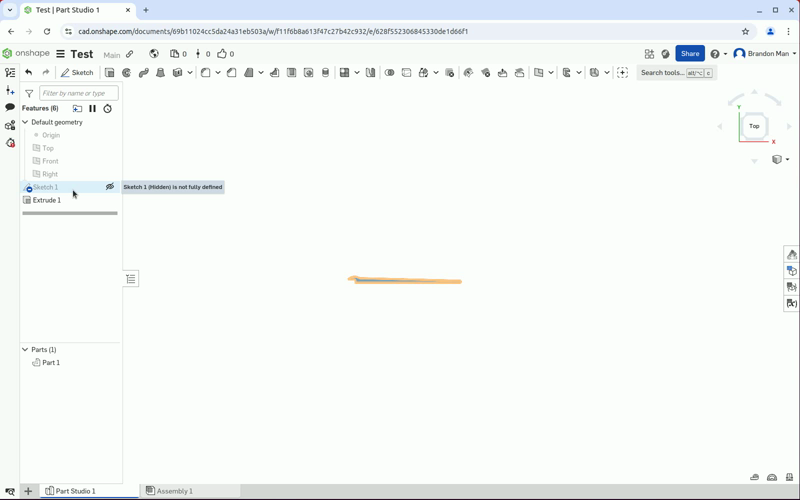
click(73, 189)
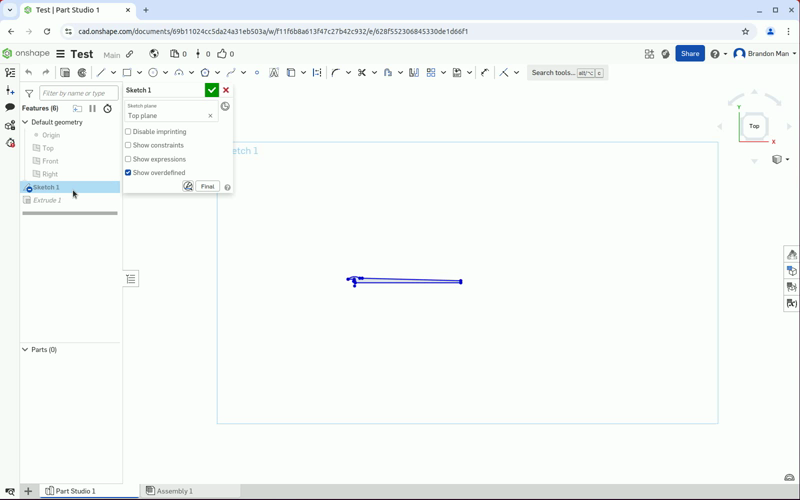
mouse_move(229, 92)
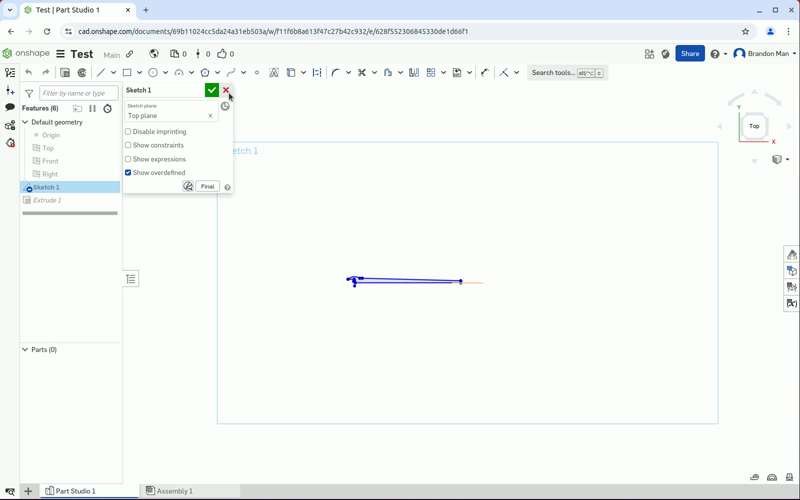
click(229, 92)
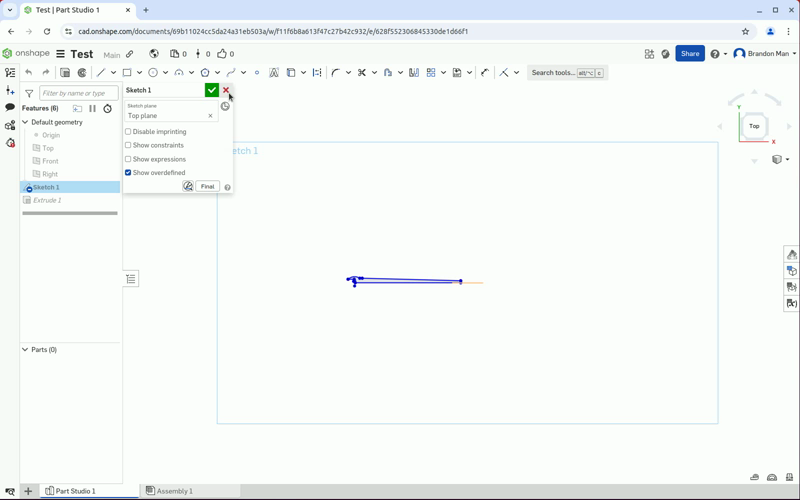
key(shift+s)
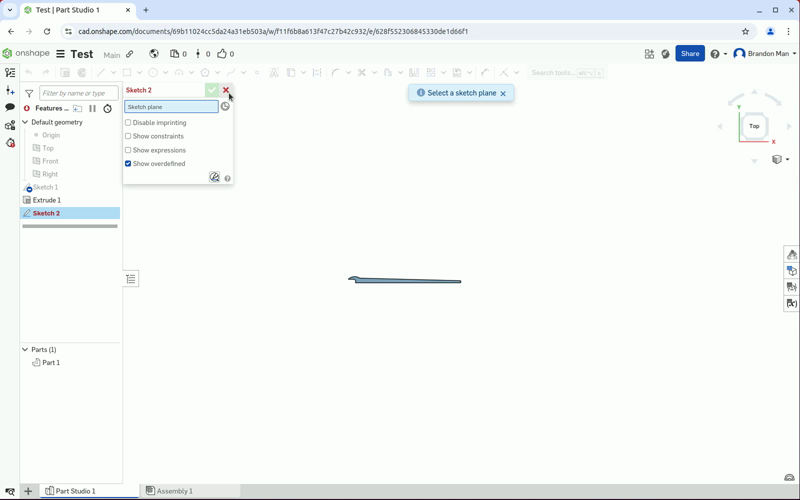
mouse_move(73, 150)
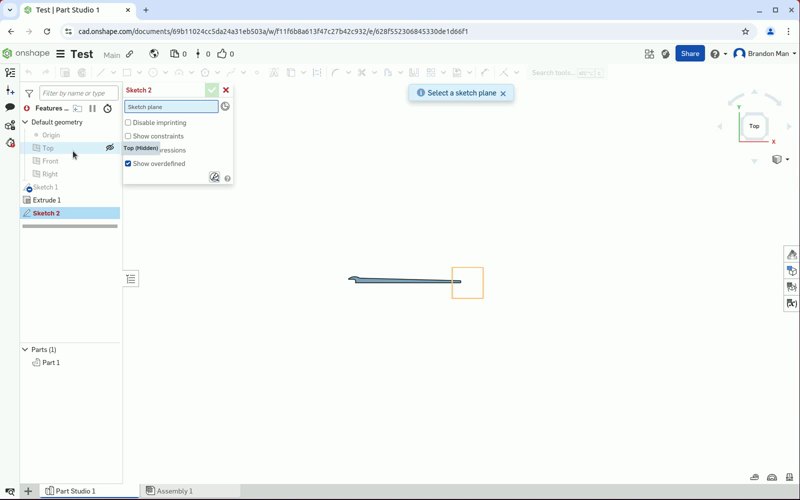
click(73, 150)
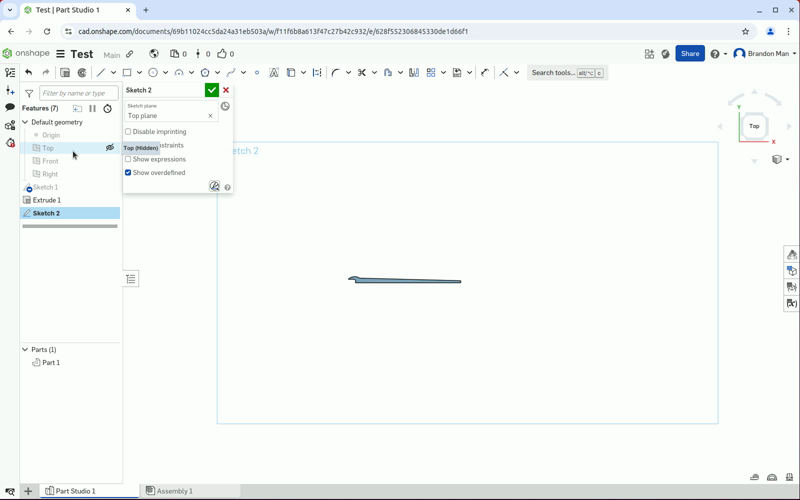
mouse_move(73, 352)
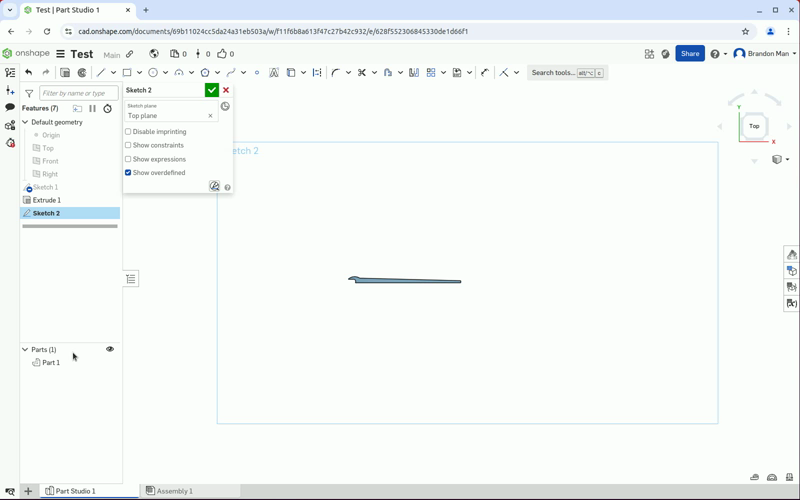
key(y)
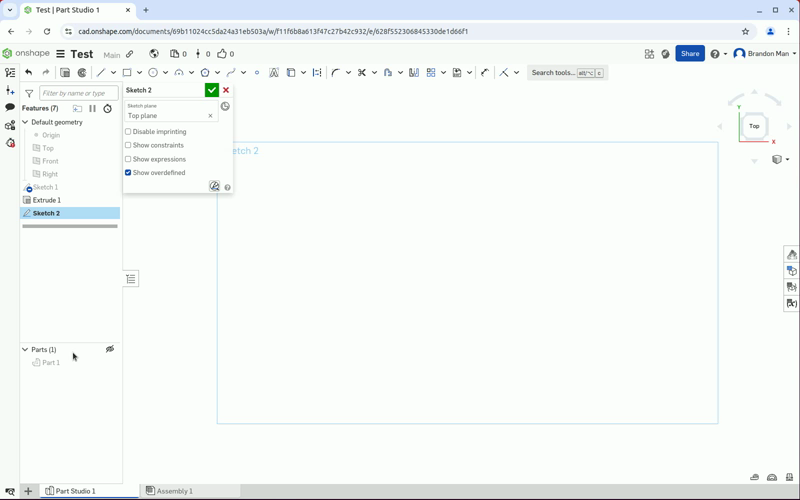
key(a)
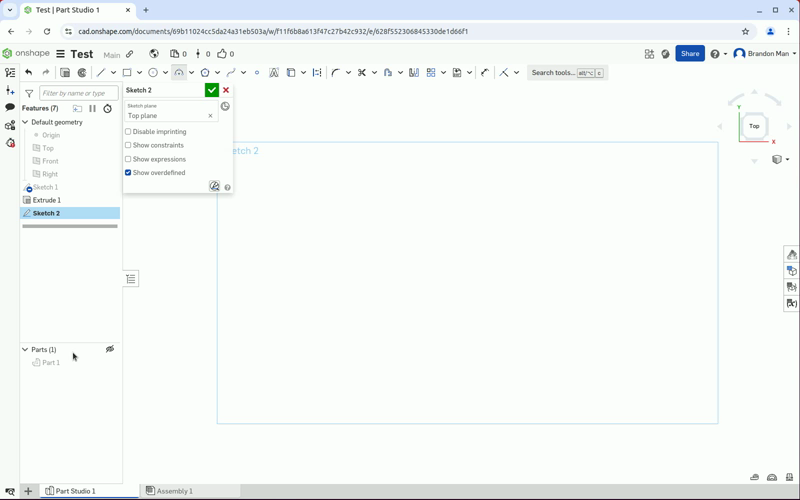
key_down(shift)
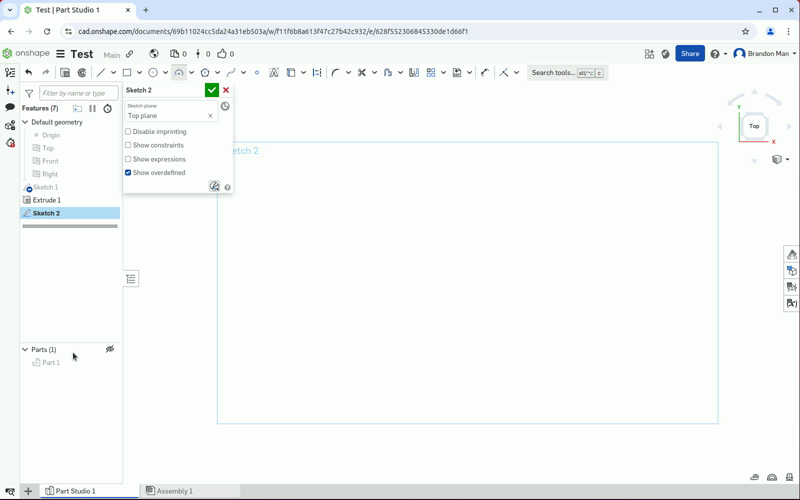
mouse_move(348, 286)
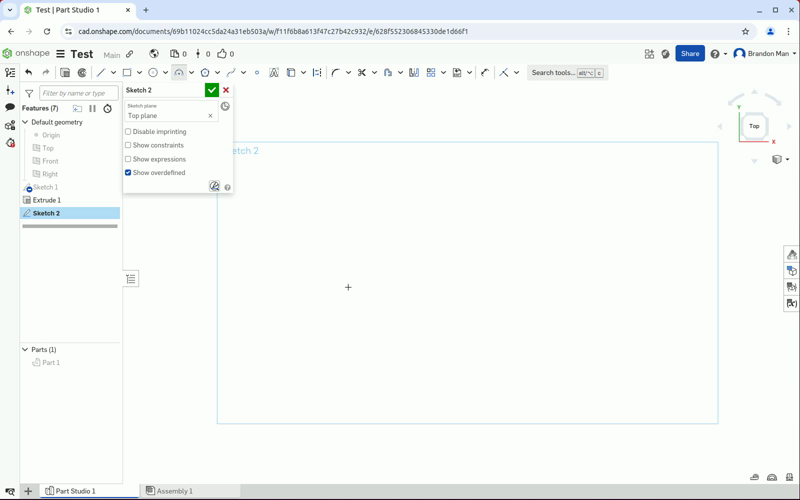
click(348, 286)
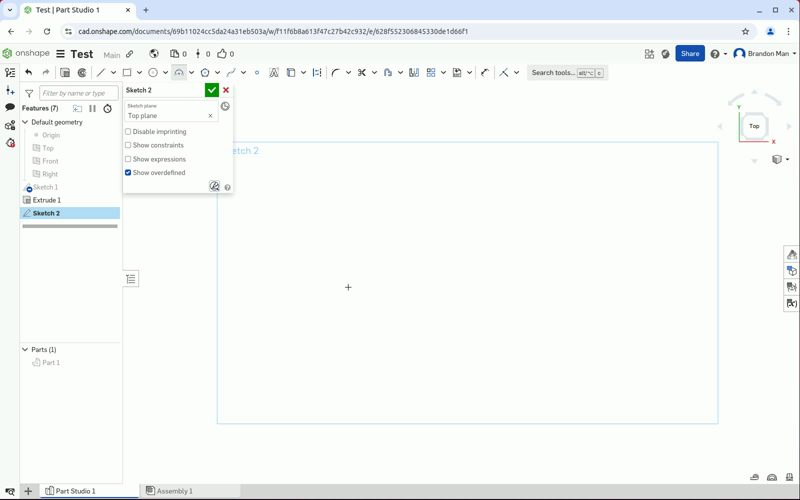
key_up(shift)
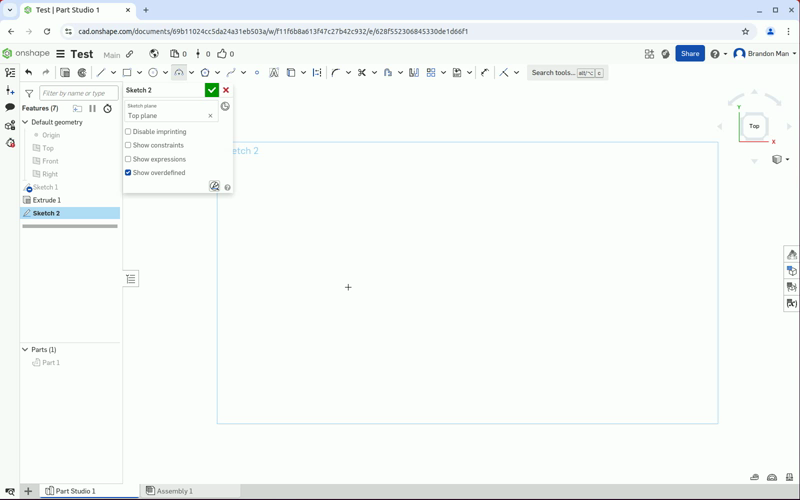
key_down(shift)
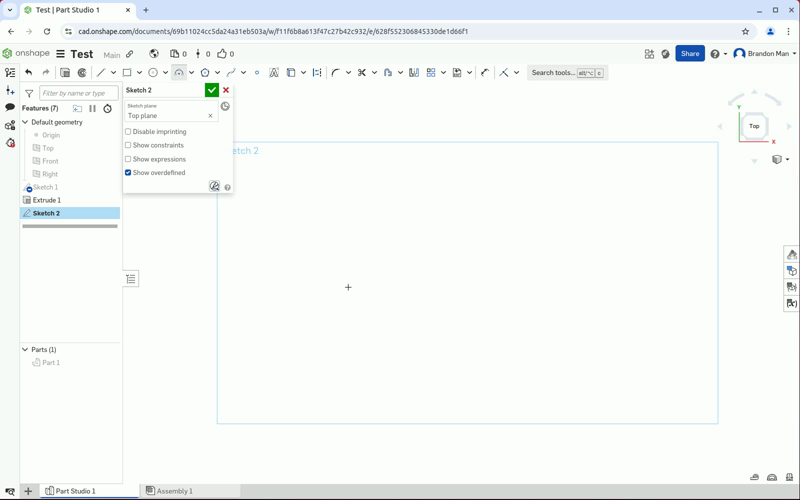
mouse_move(359, 287)
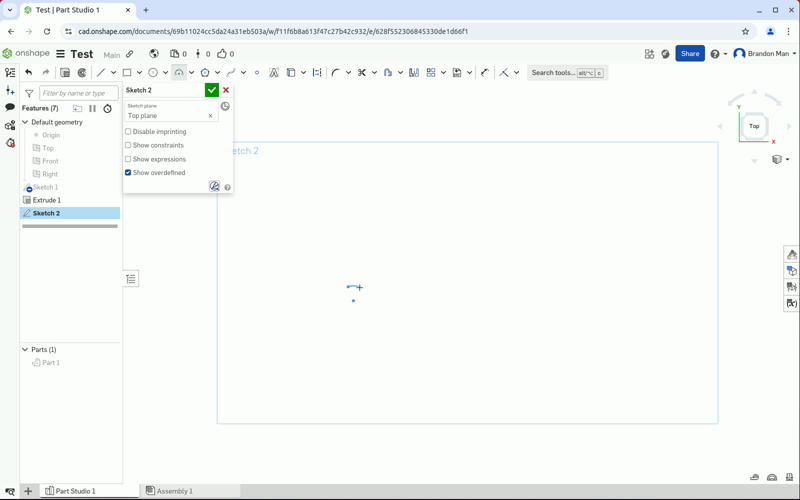
click(359, 287)
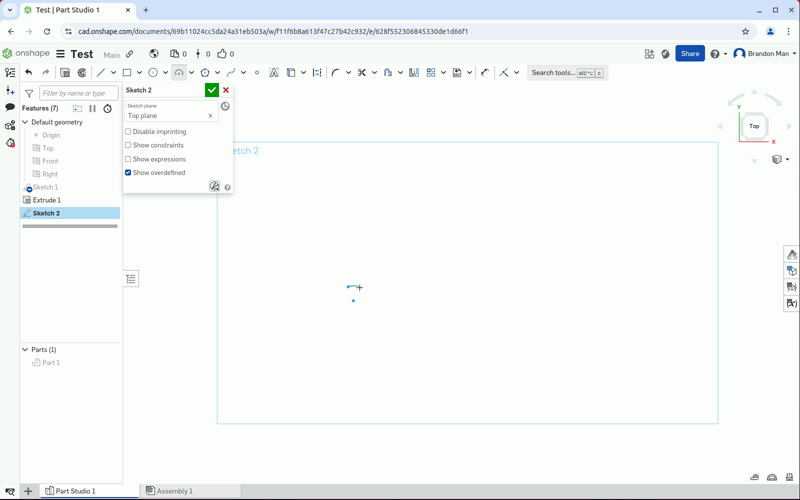
mouse_move(353, 289)
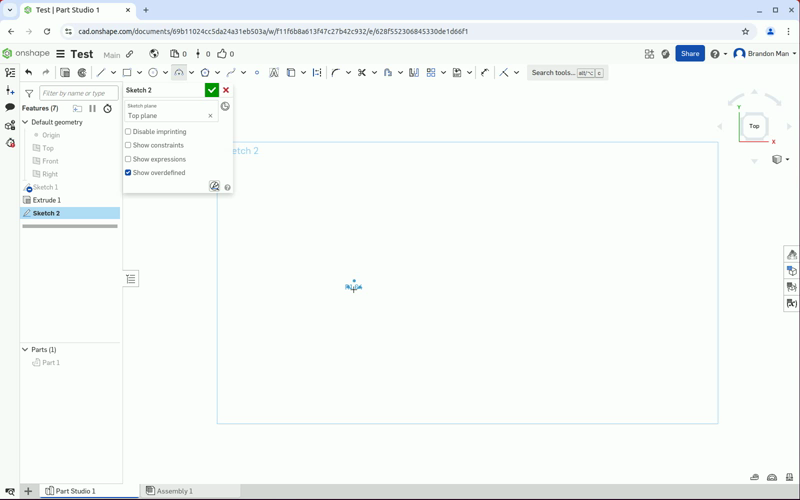
click(353, 289)
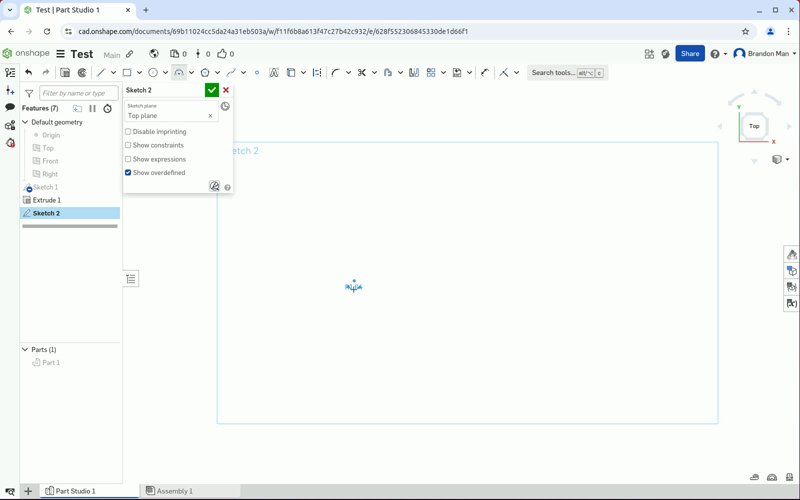
key_up(shift)
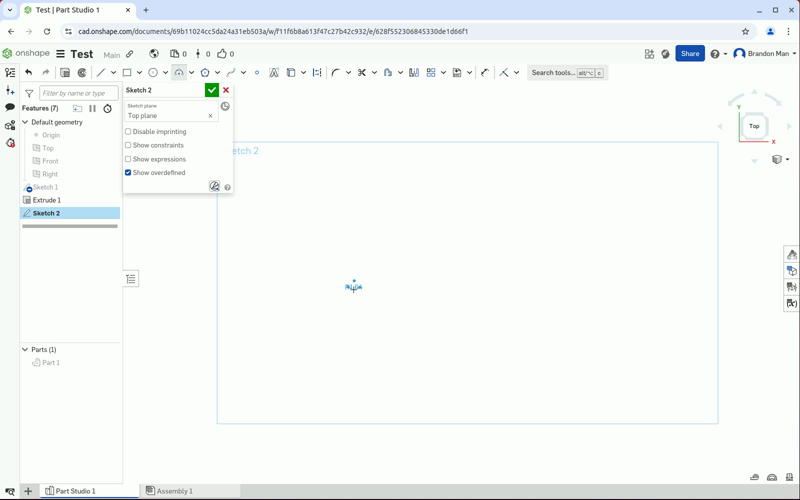
key(esc)
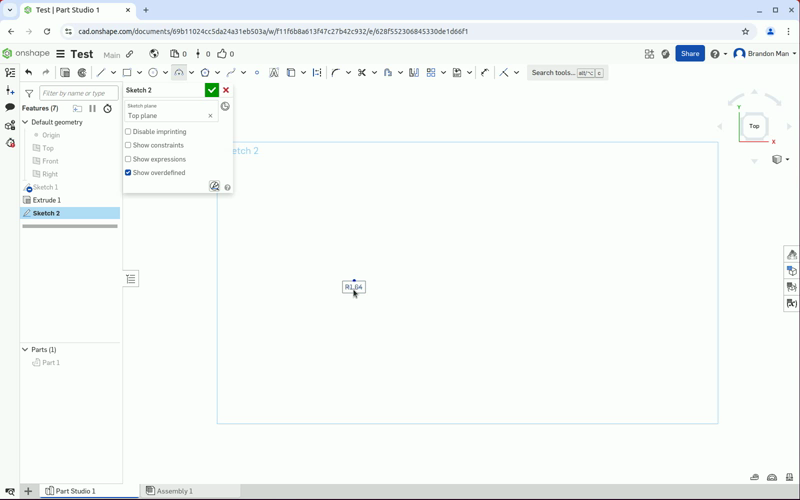
key(l)
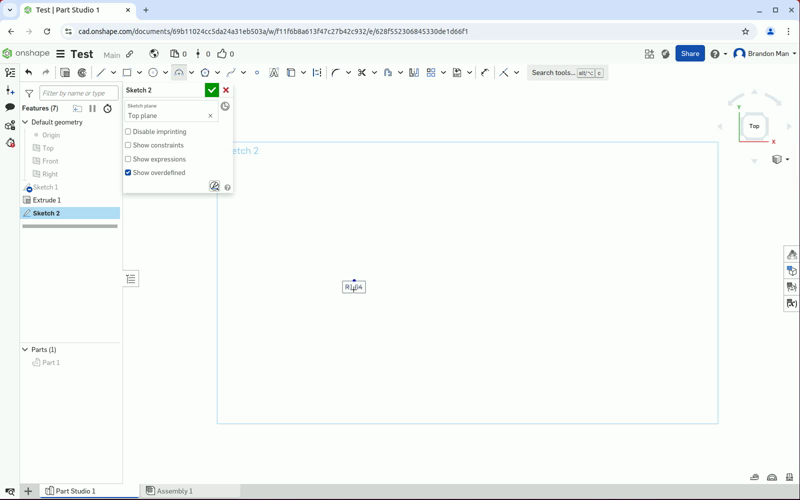
mouse_move(359, 287)
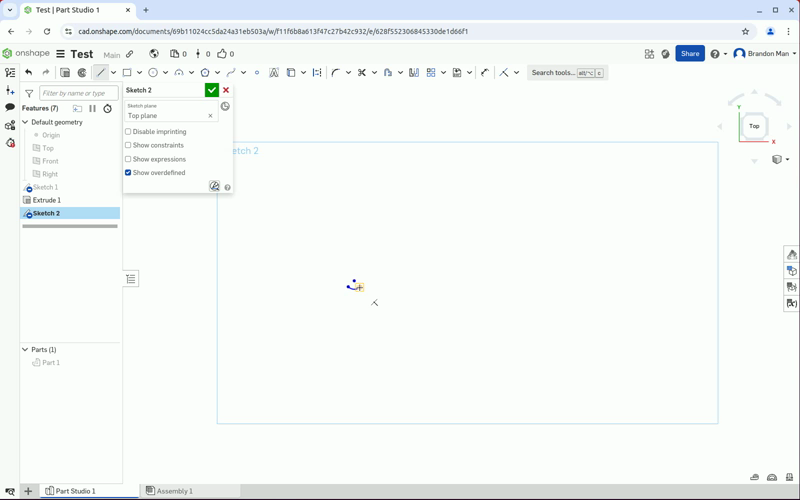
click(359, 287)
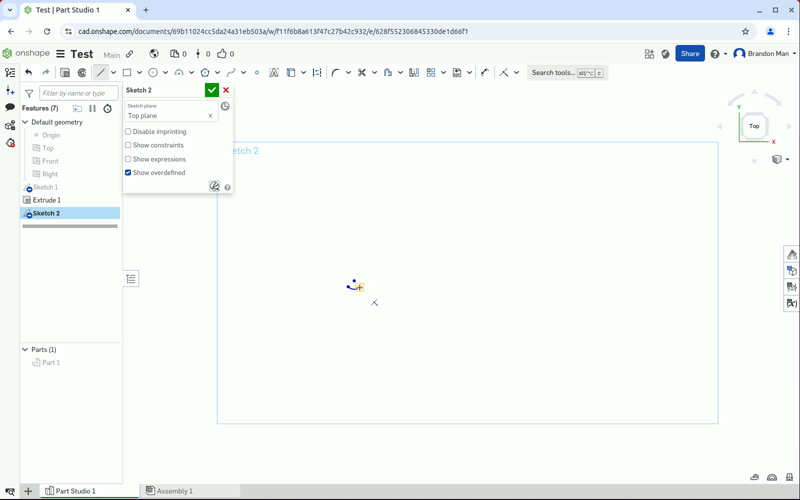
key_down(shift)
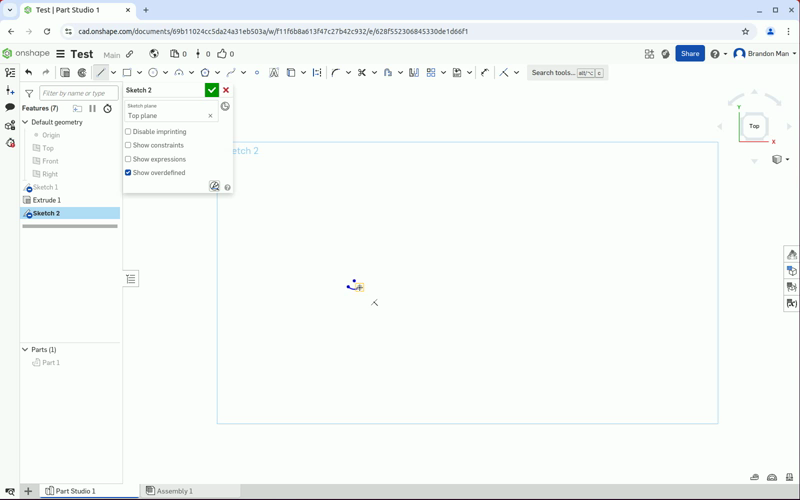
mouse_move(389, 287)
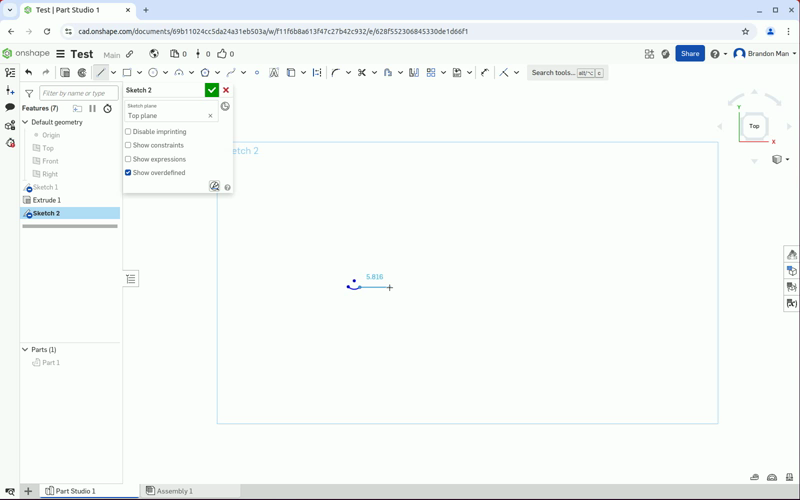
mouse_move(362, 287)
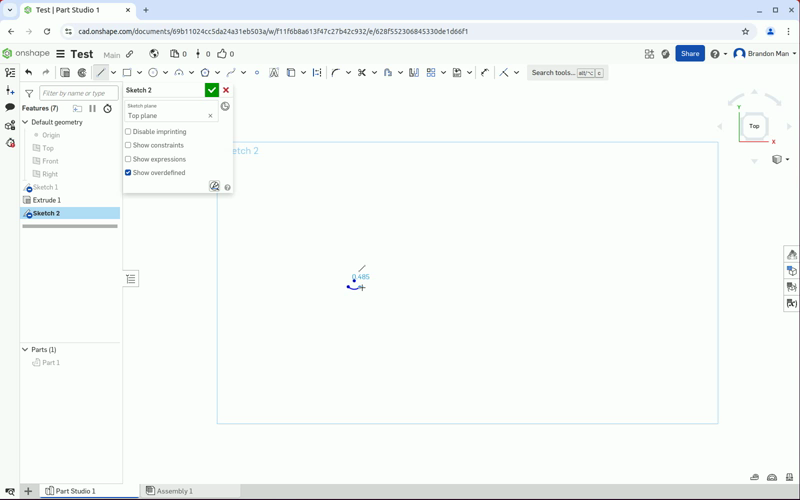
scroll(6)
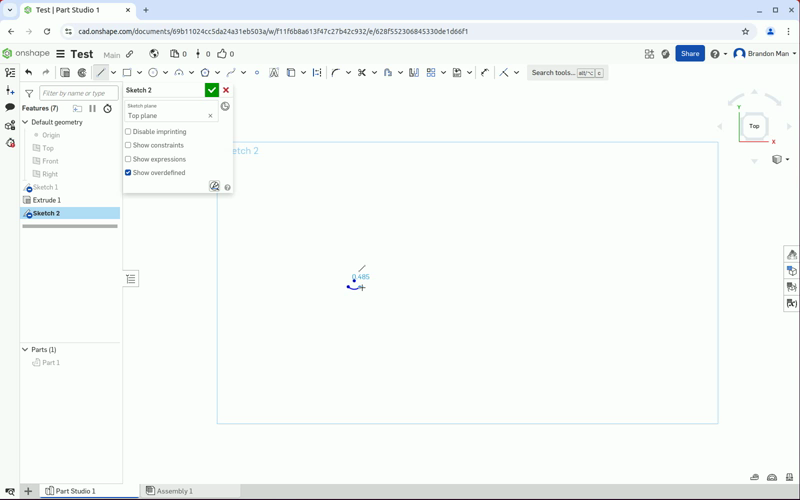
scroll(6)
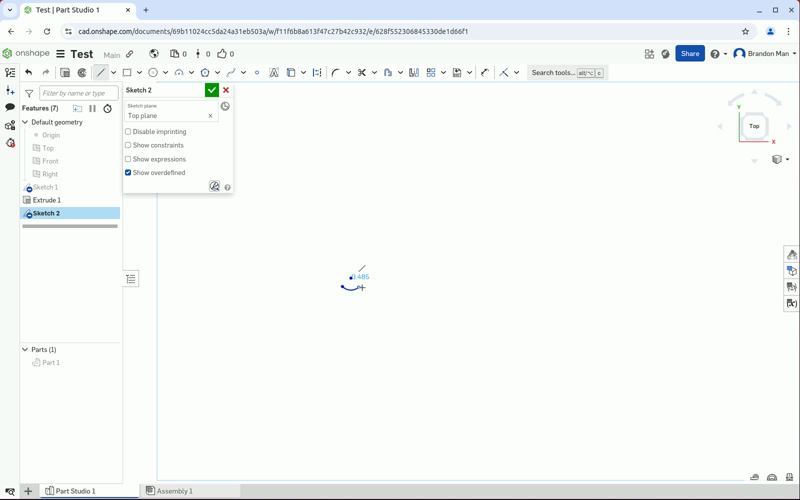
scroll(6)
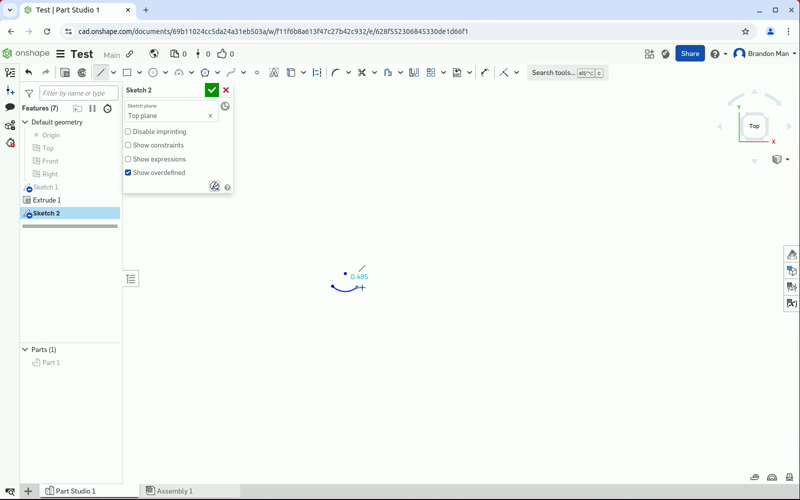
scroll(6)
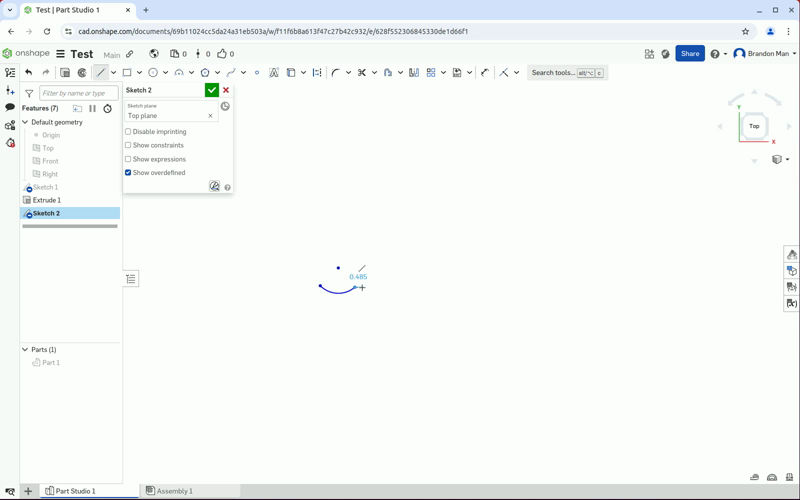
scroll(6)
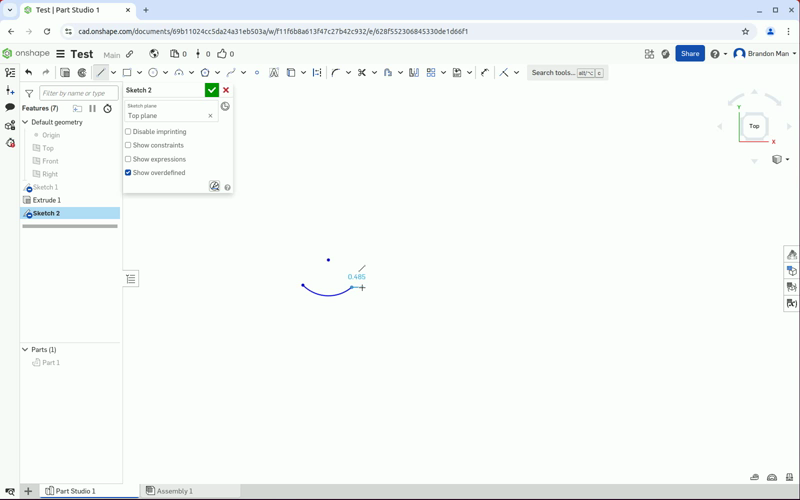
scroll(6)
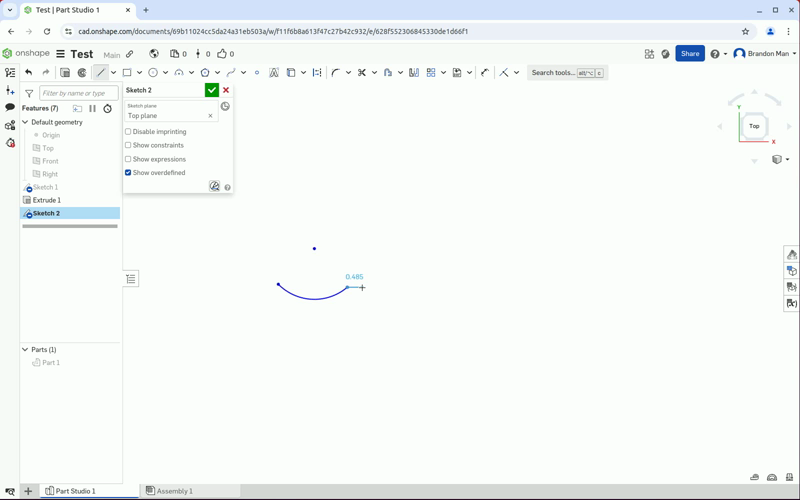
scroll(6)
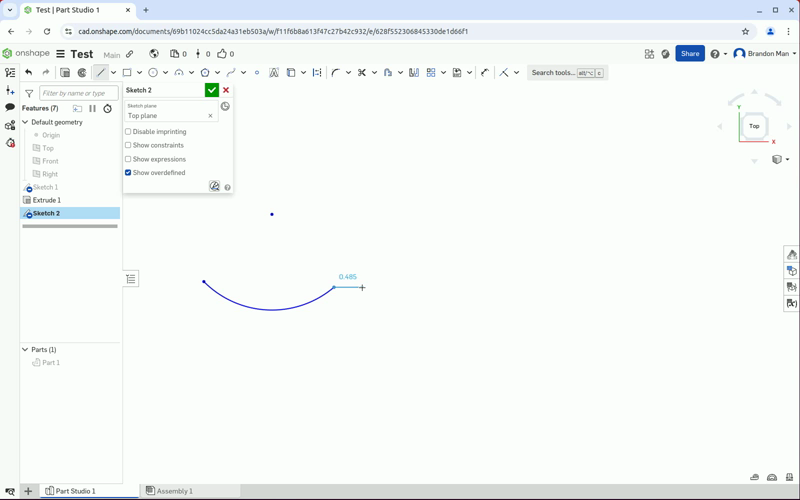
click(362, 287)
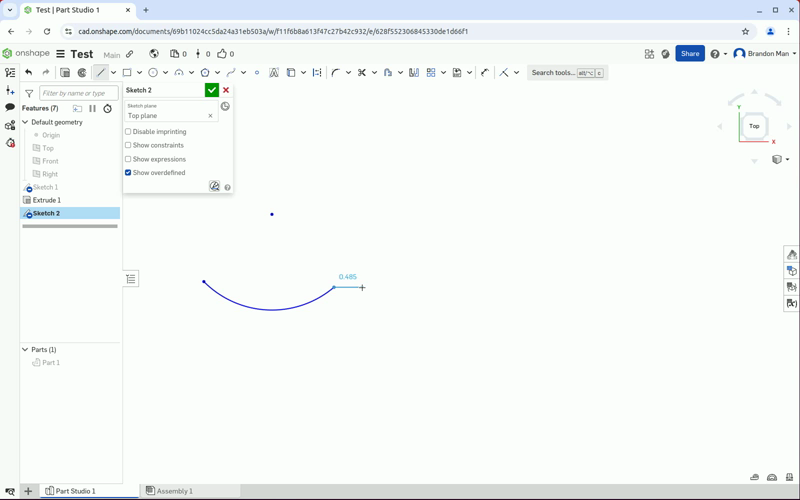
scroll(-6)
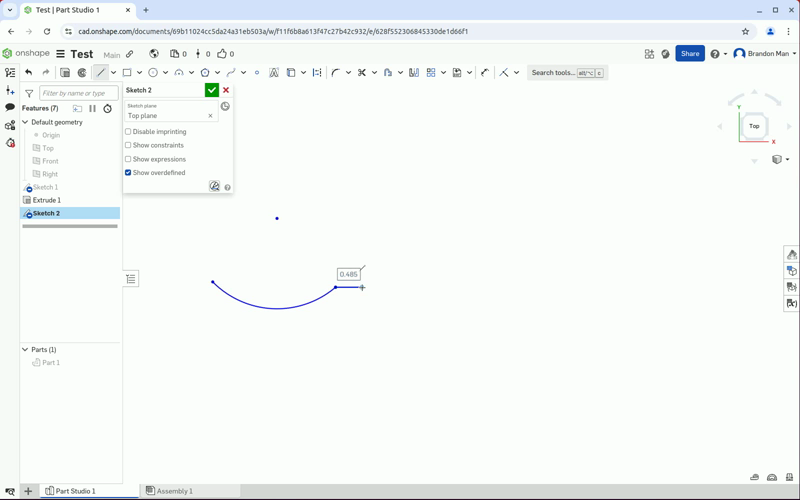
scroll(-6)
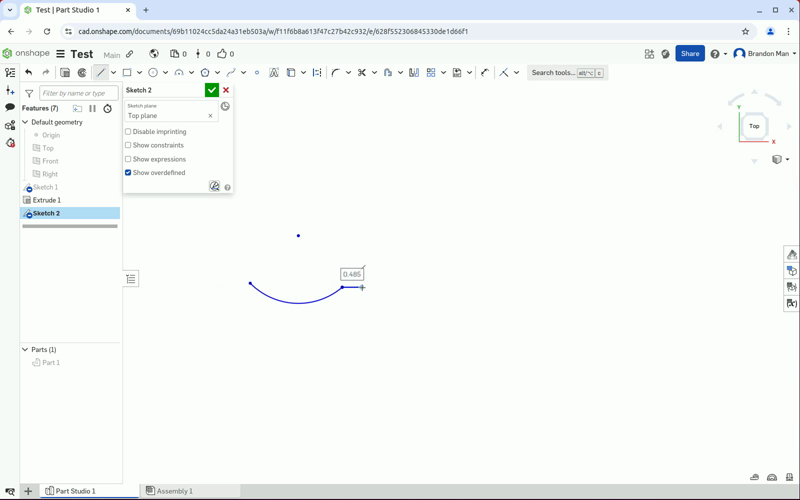
scroll(-6)
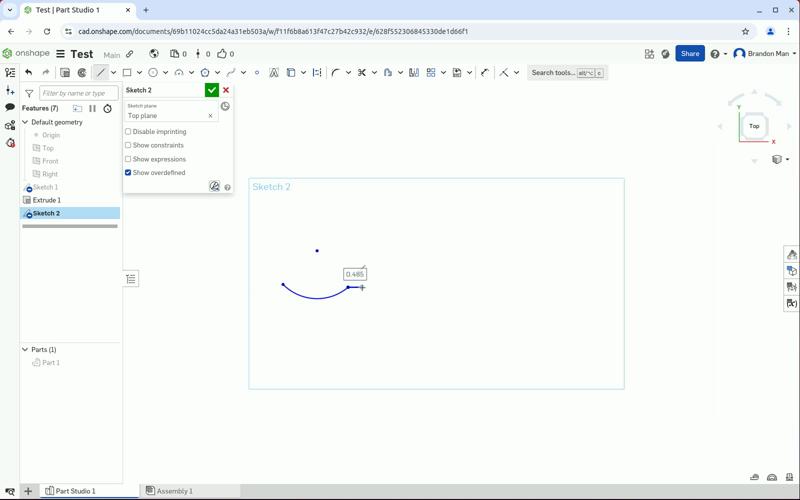
scroll(-6)
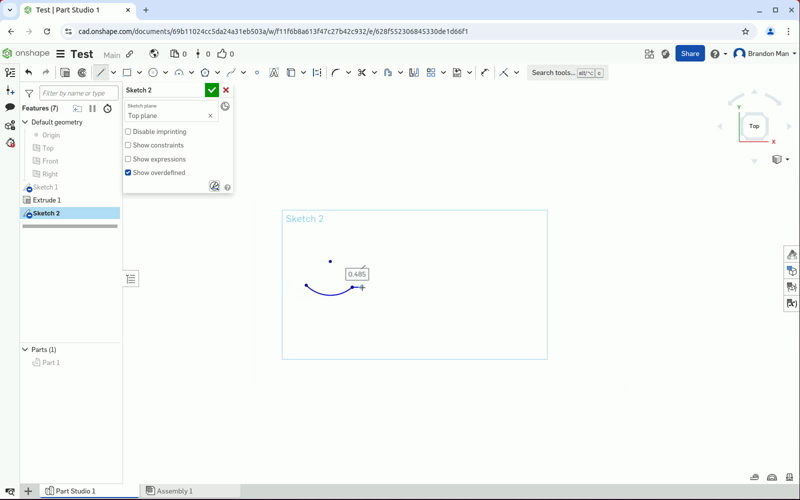
scroll(-6)
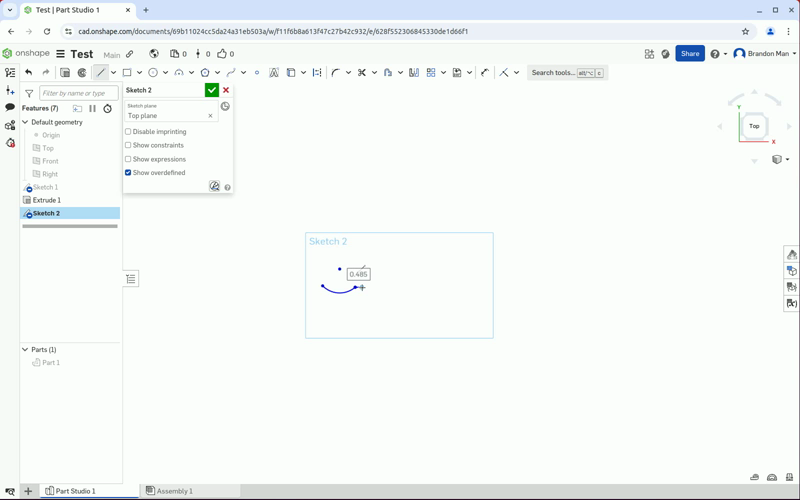
scroll(-6)
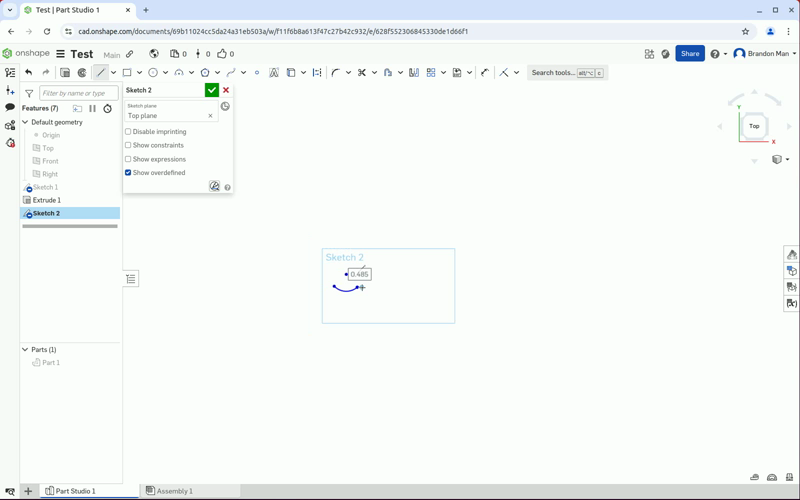
scroll(-6)
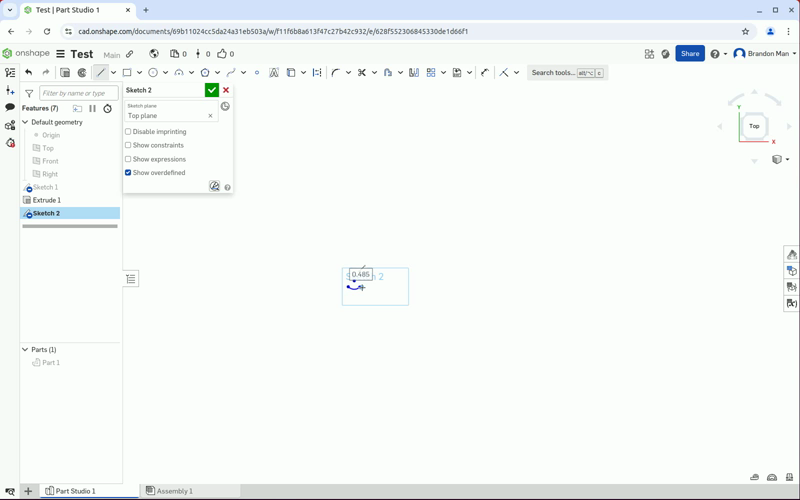
key_up(shift)
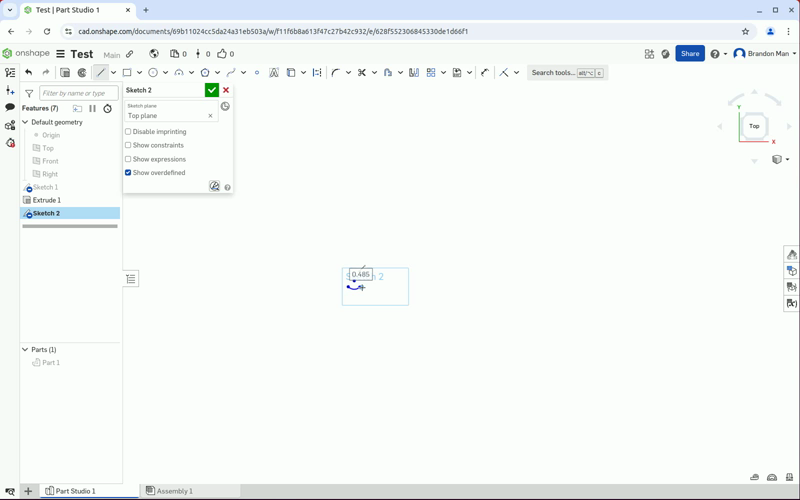
key_down(shift)
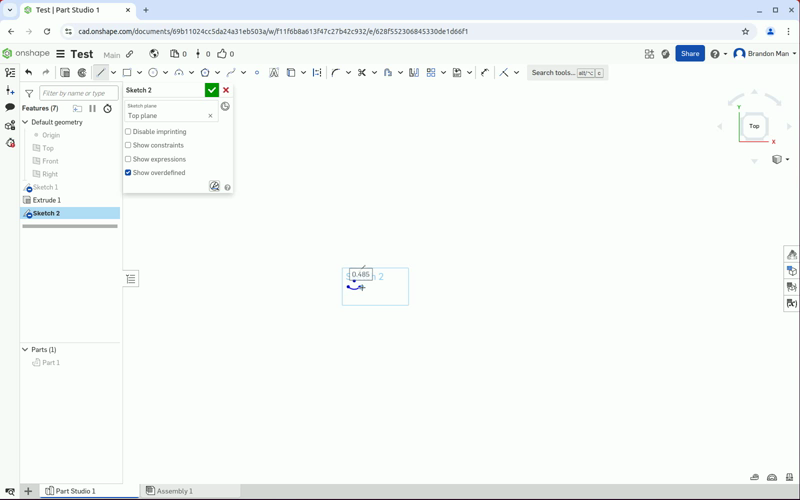
mouse_move(460, 285)
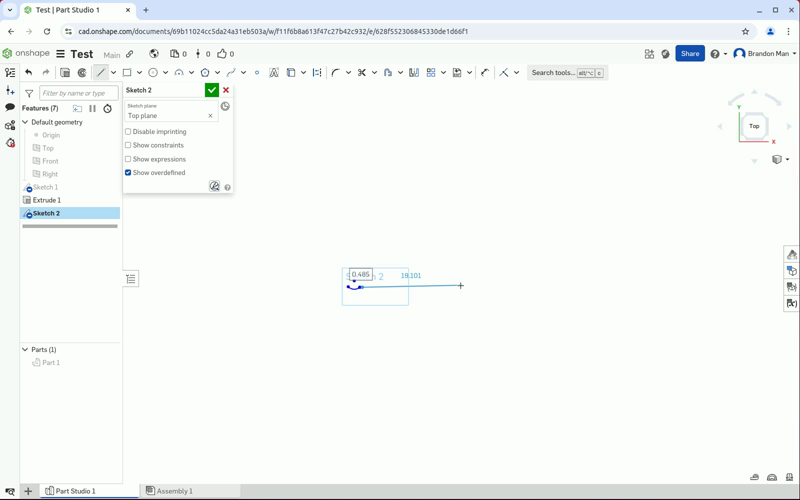
click(460, 285)
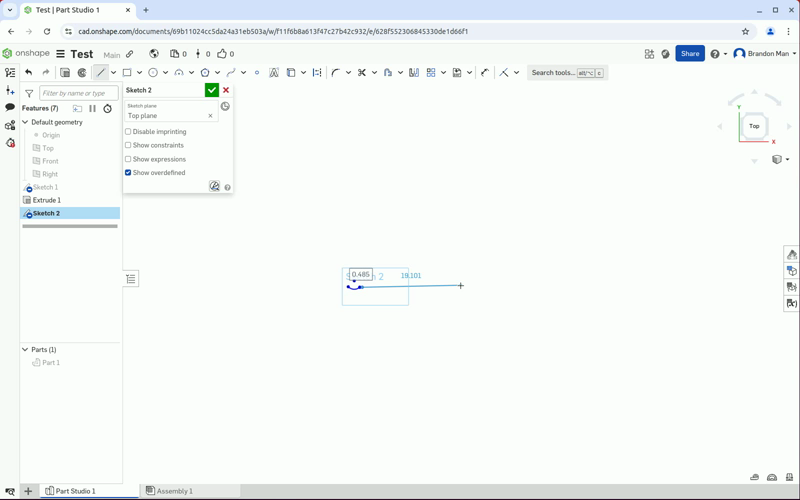
key_up(shift)
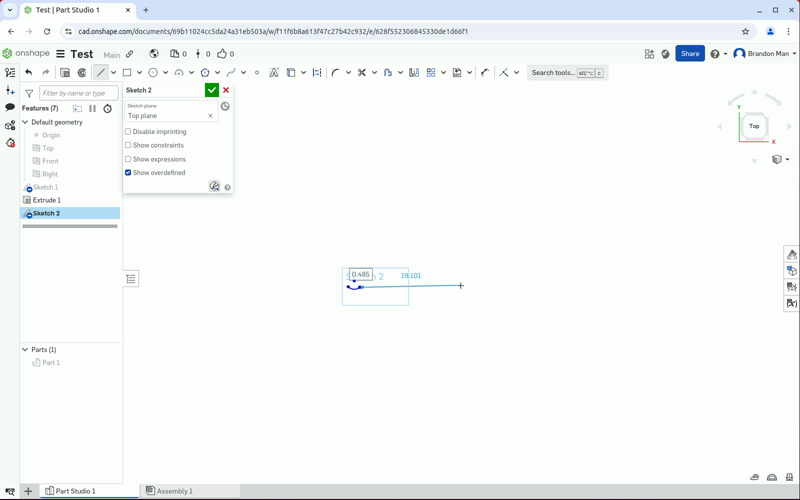
key_down(shift)
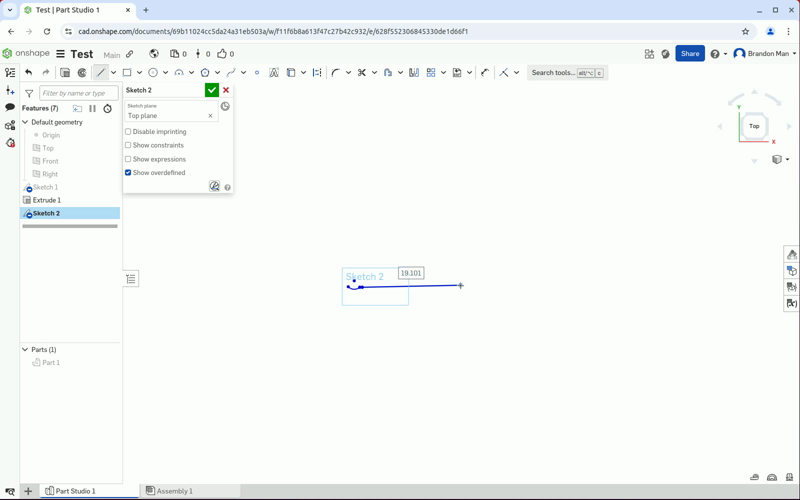
mouse_move(490, 285)
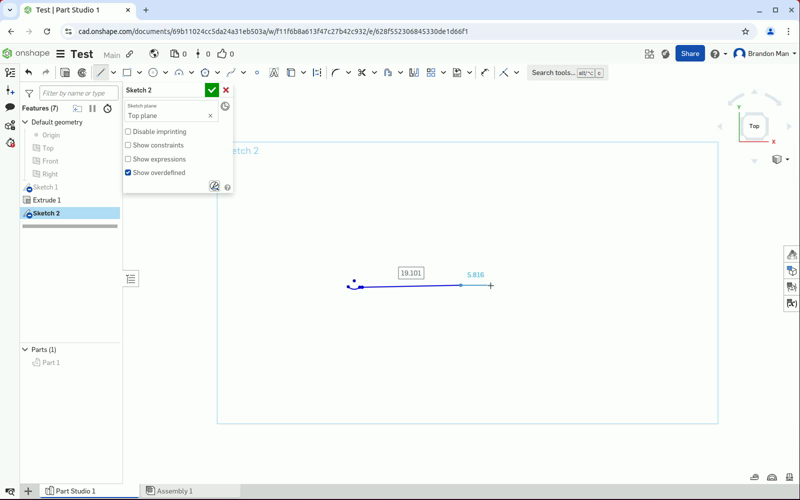
mouse_move(460, 282)
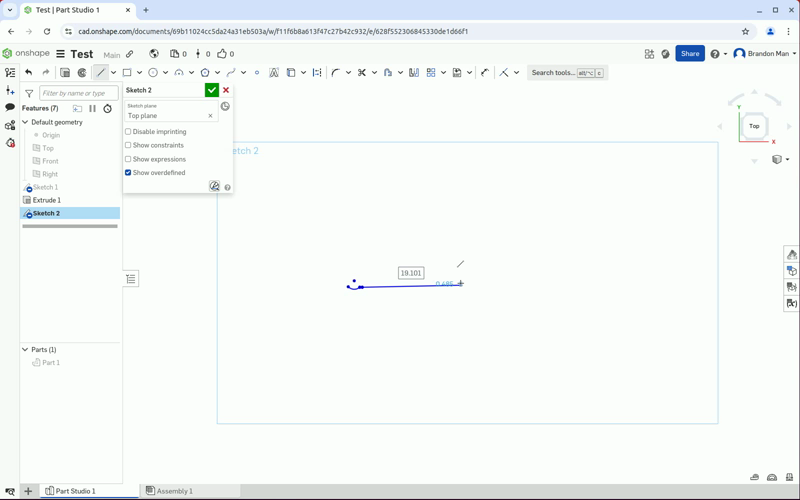
scroll(6)
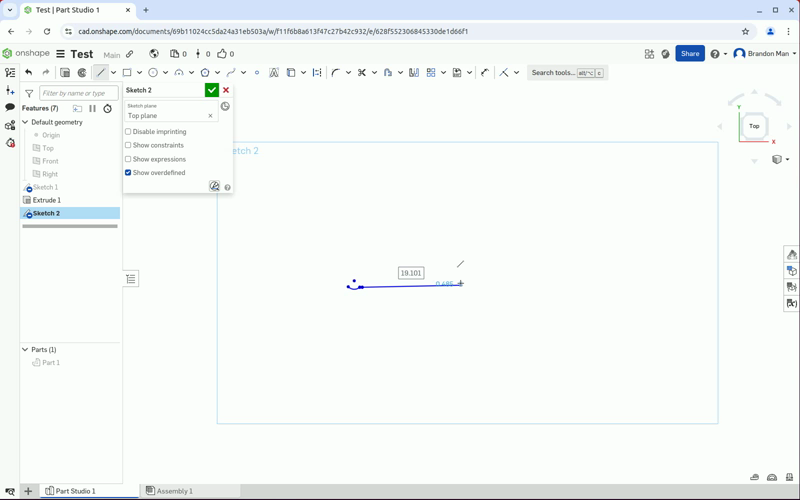
scroll(6)
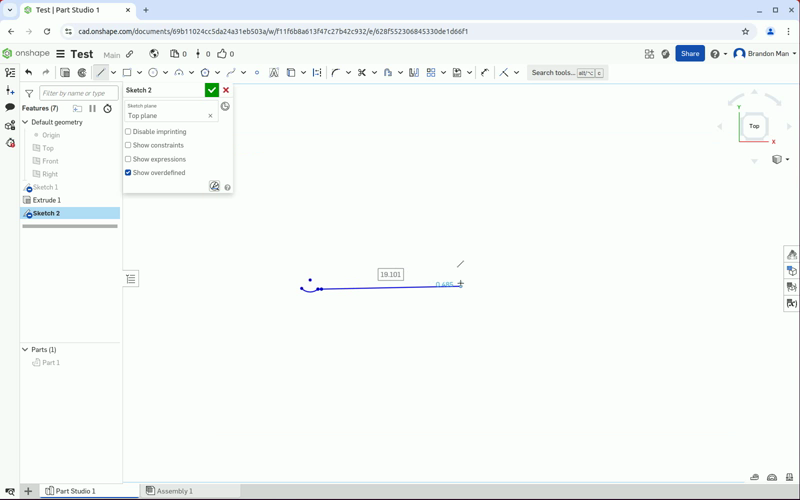
scroll(6)
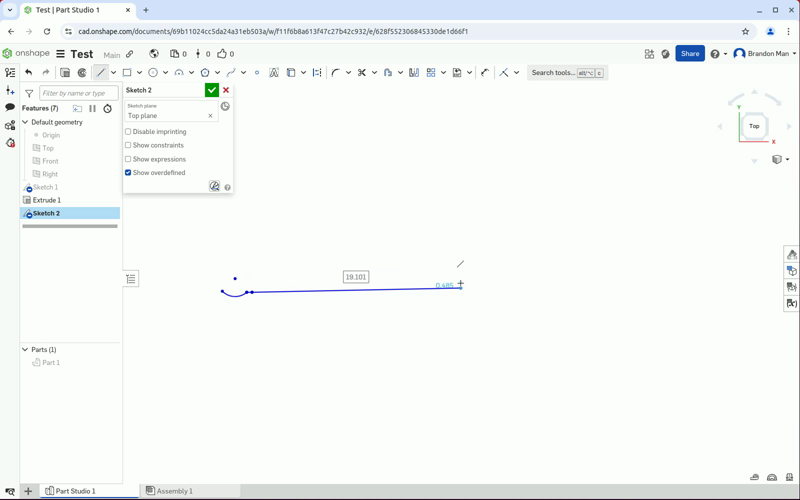
scroll(6)
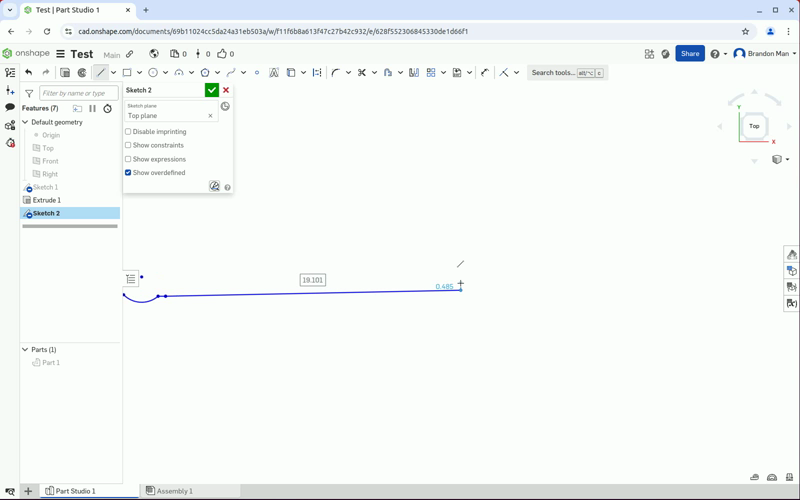
scroll(6)
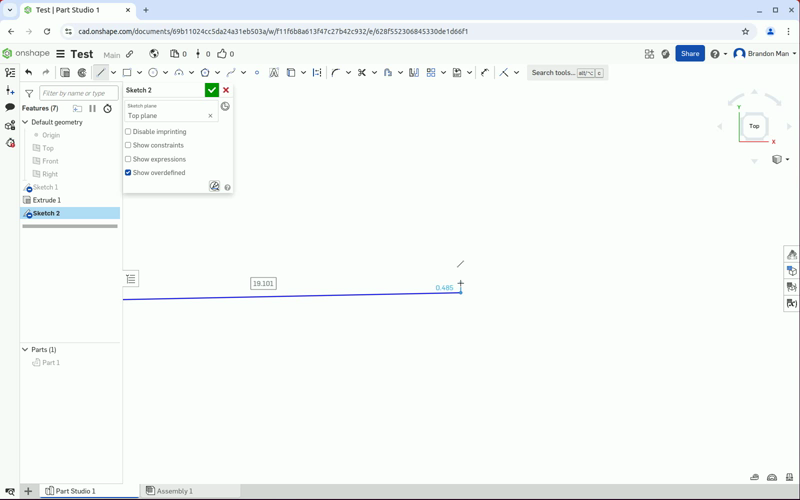
scroll(6)
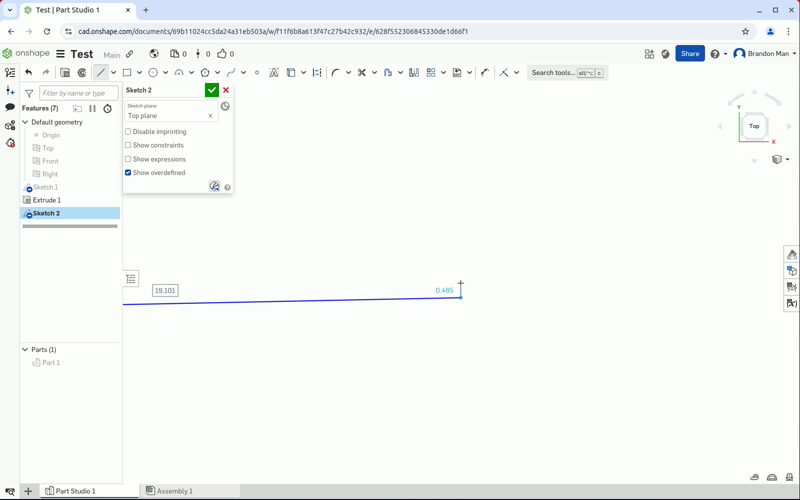
scroll(6)
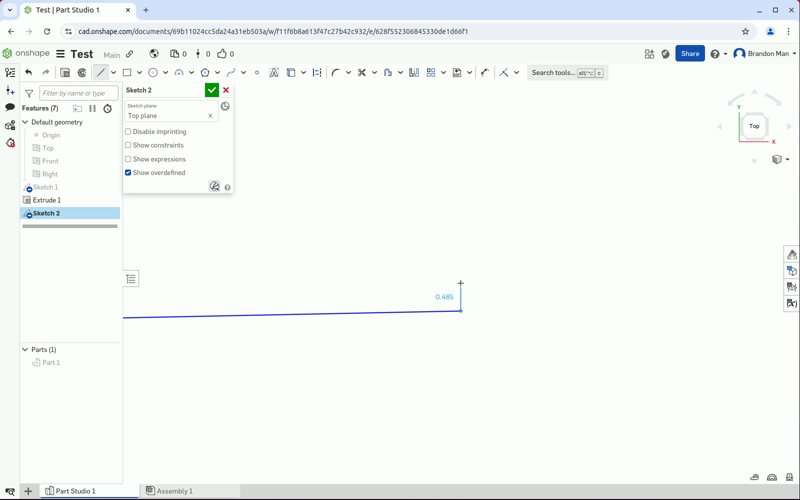
click(460, 282)
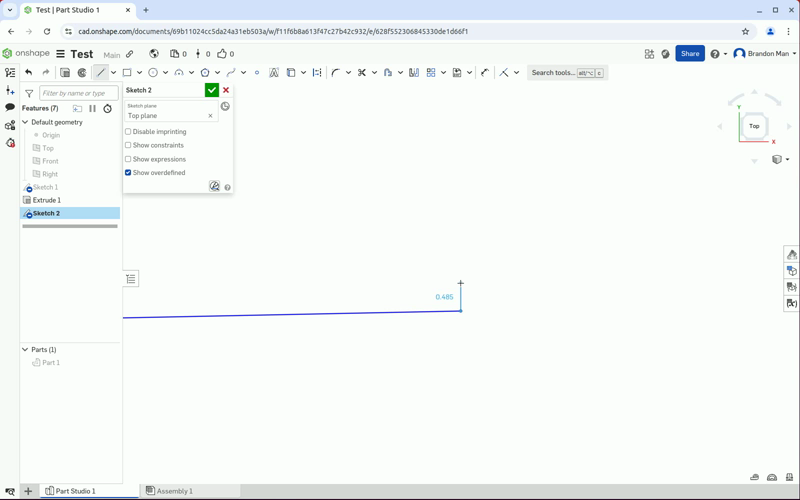
scroll(-6)
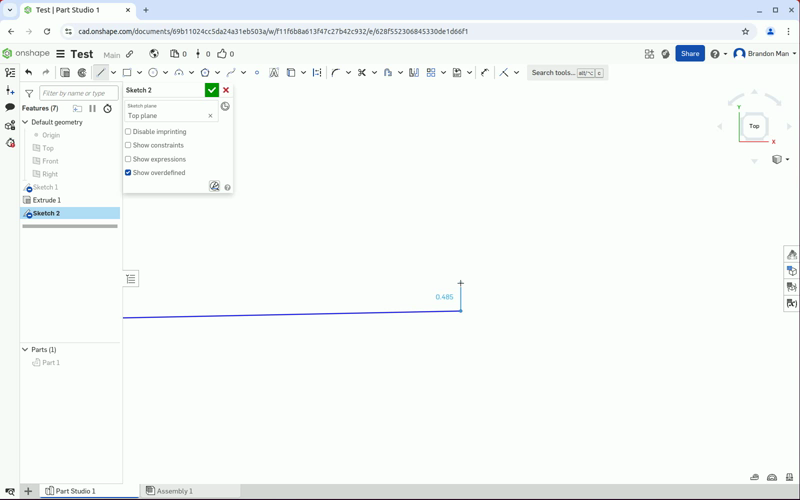
scroll(-6)
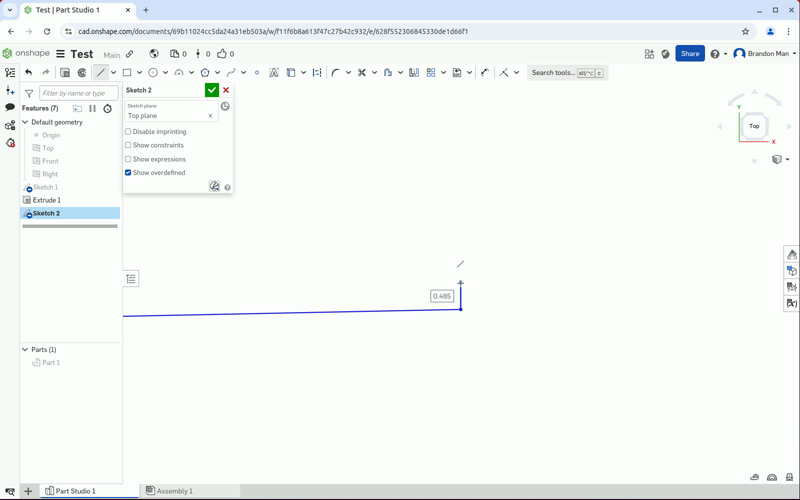
scroll(-6)
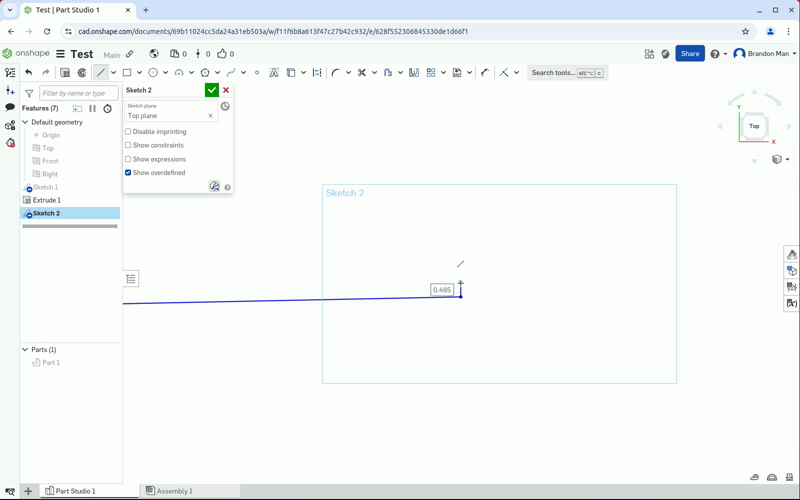
scroll(-6)
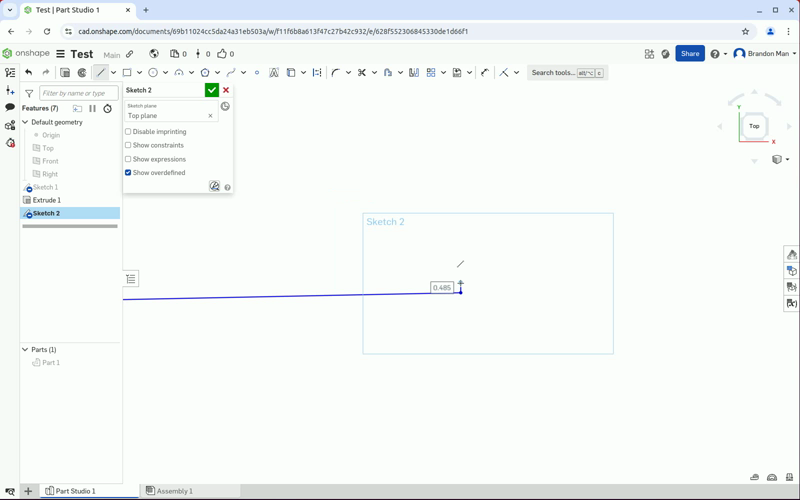
scroll(-6)
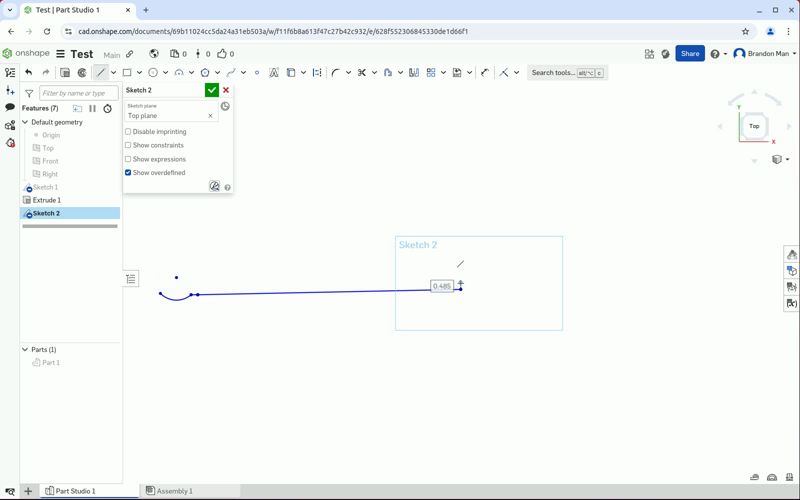
scroll(-6)
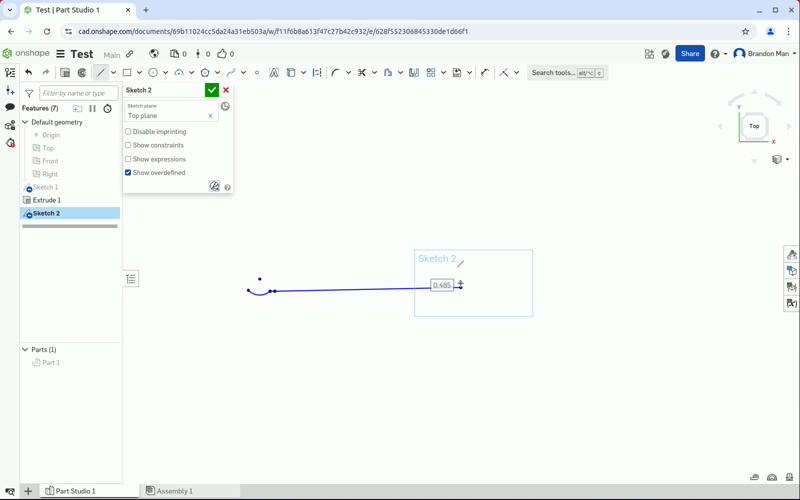
scroll(-6)
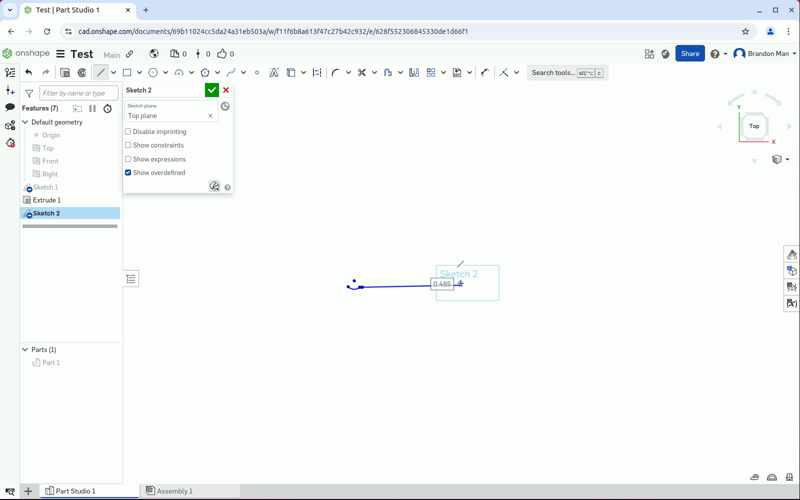
key_up(shift)
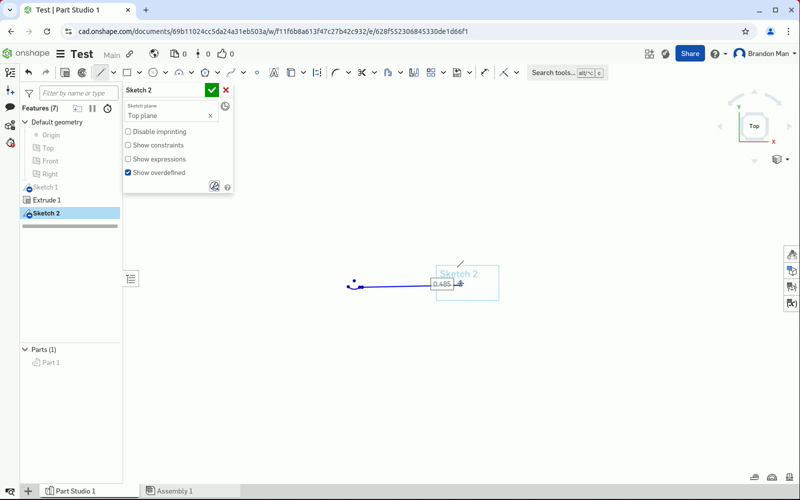
key_down(shift)
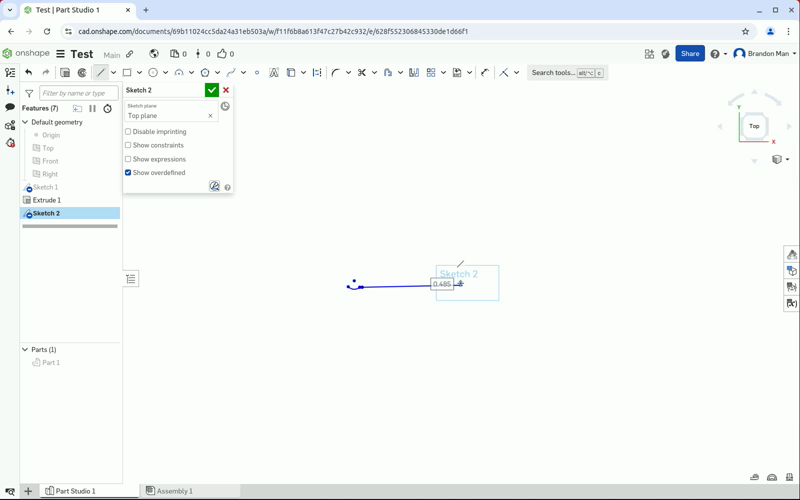
mouse_move(355, 282)
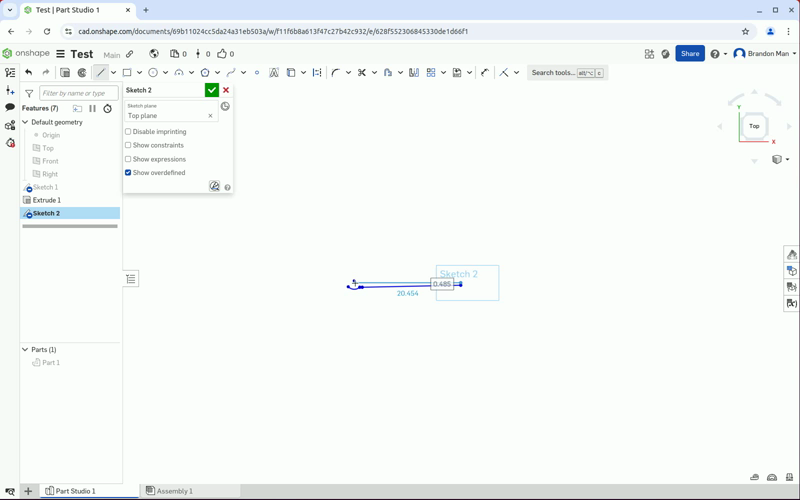
scroll(6)
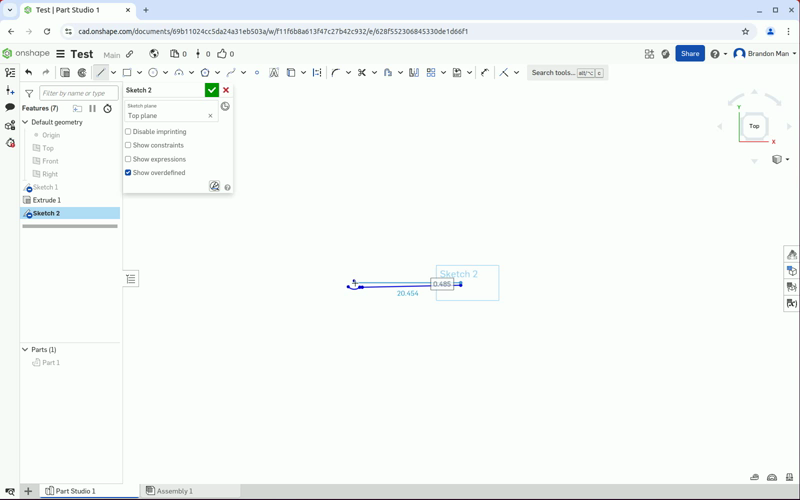
scroll(6)
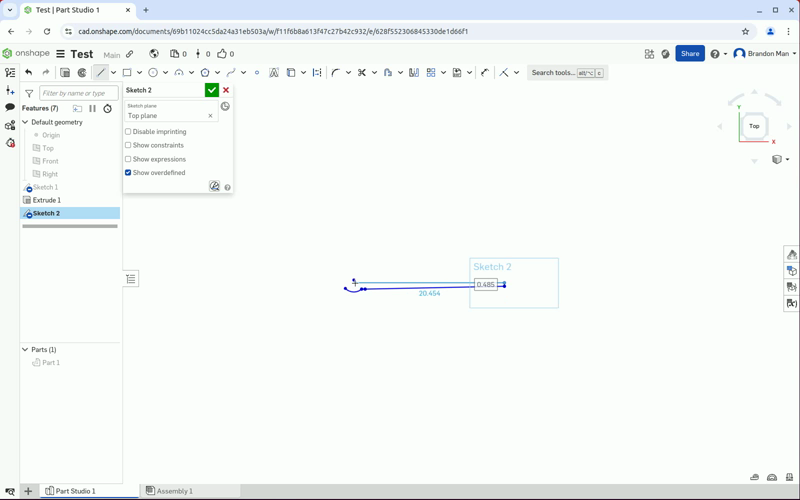
scroll(6)
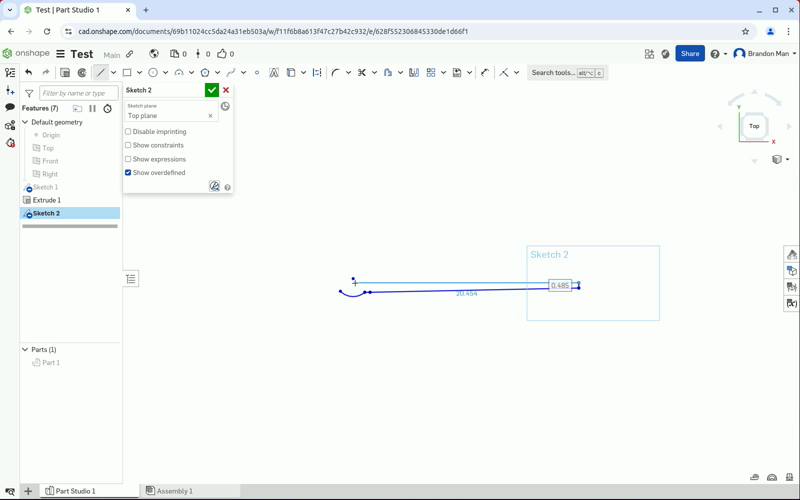
scroll(6)
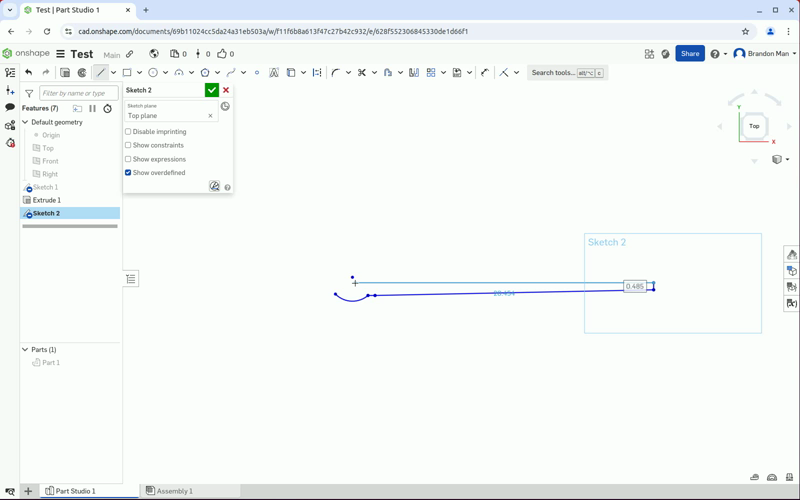
scroll(6)
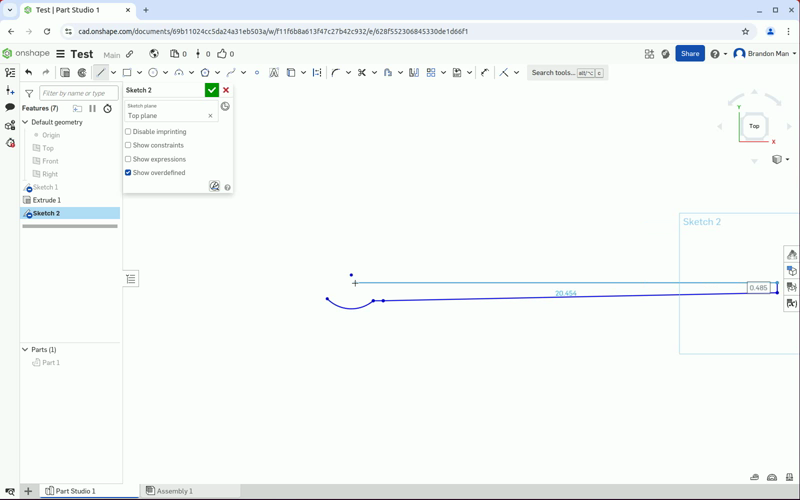
scroll(6)
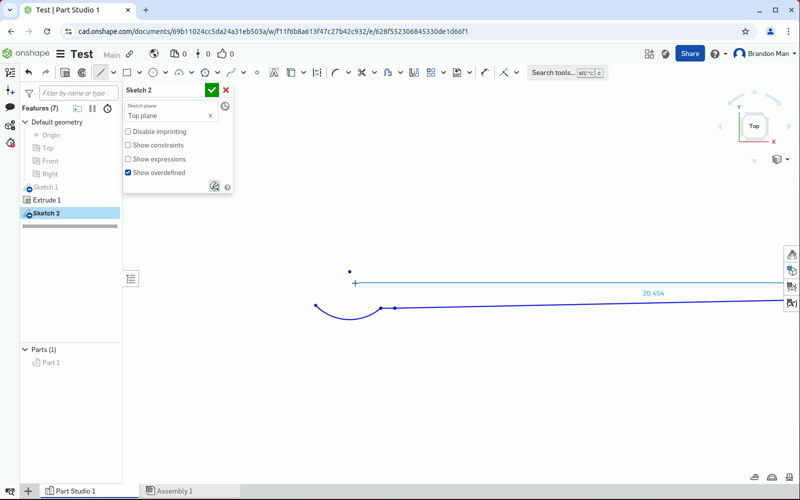
scroll(6)
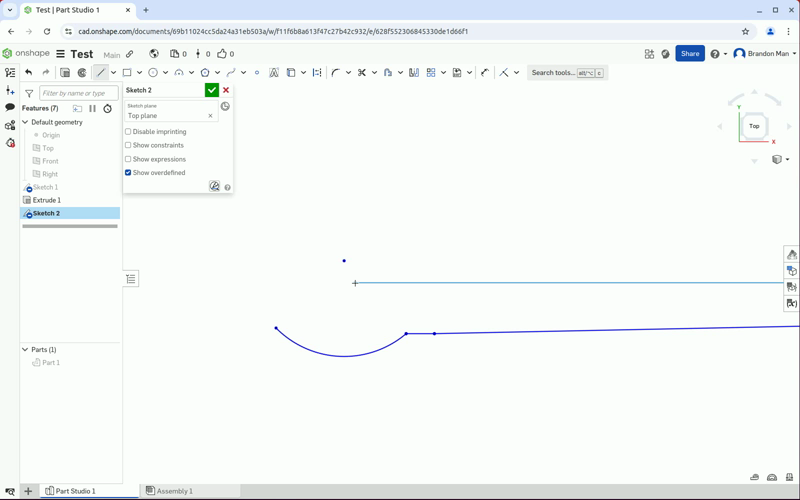
click(355, 282)
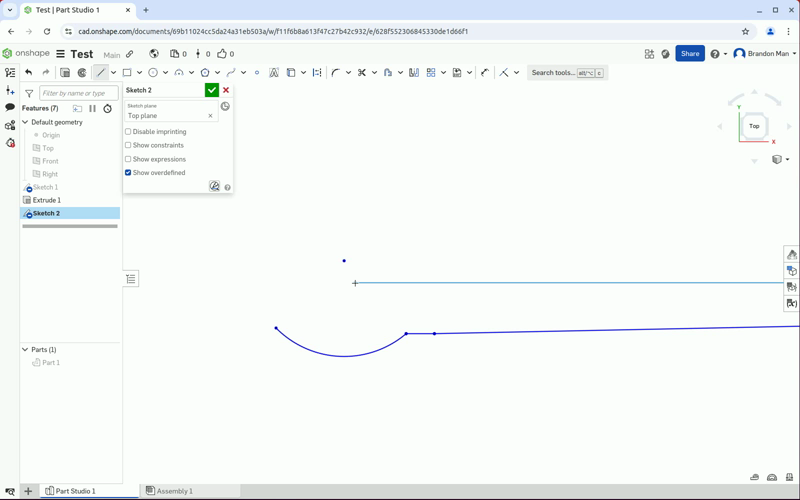
scroll(-6)
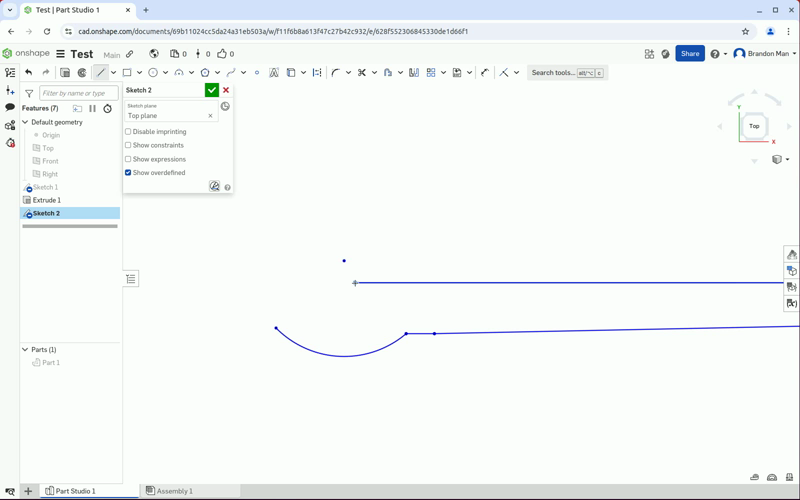
scroll(-6)
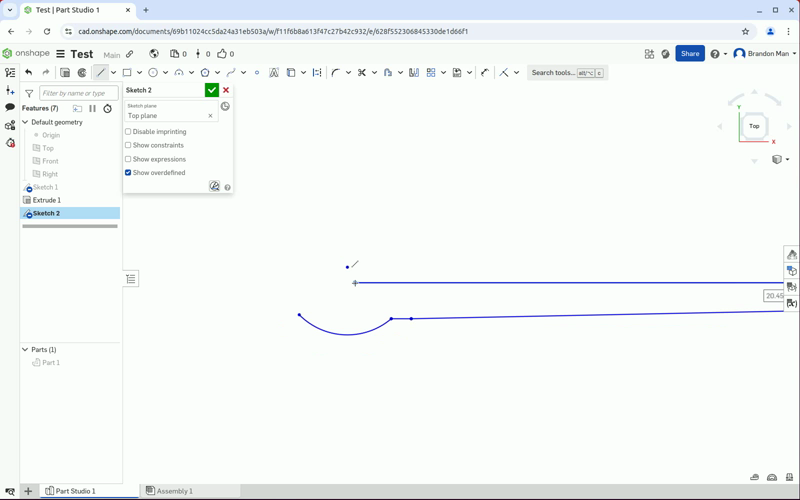
scroll(-6)
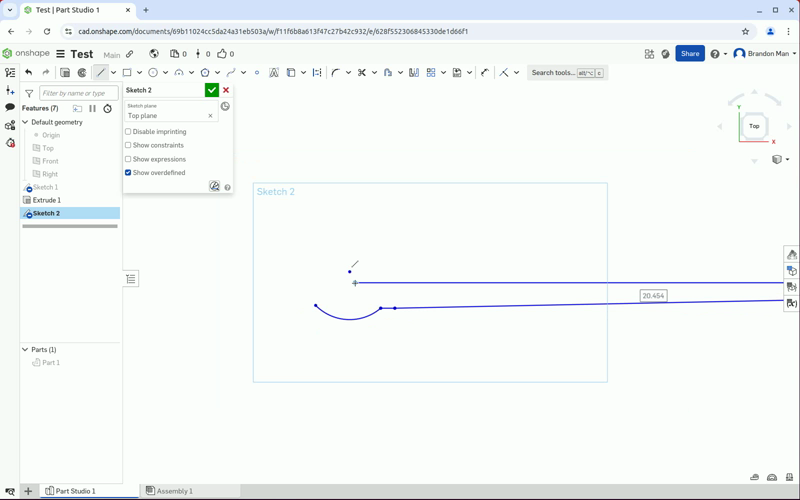
scroll(-6)
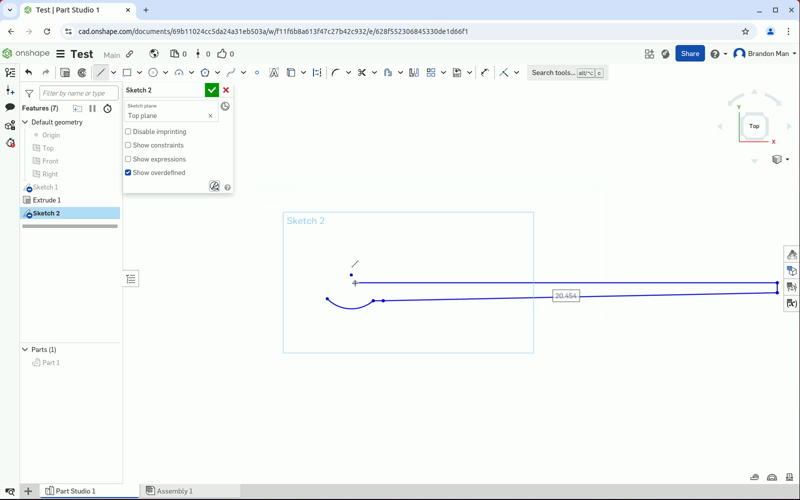
scroll(-6)
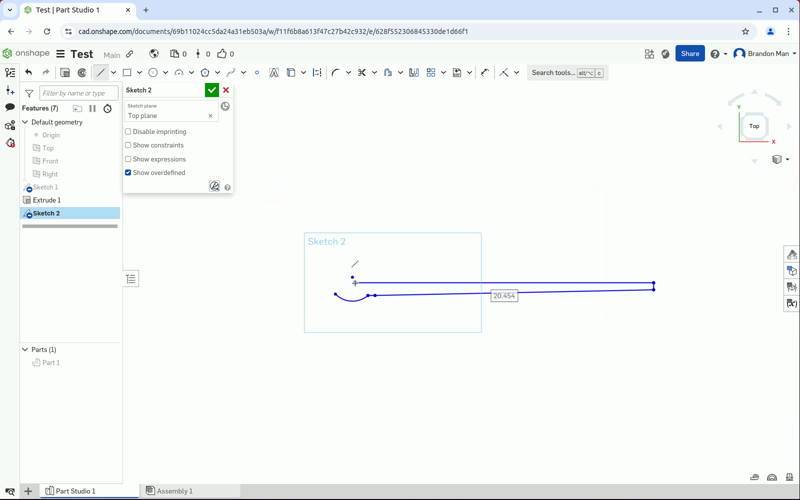
scroll(-6)
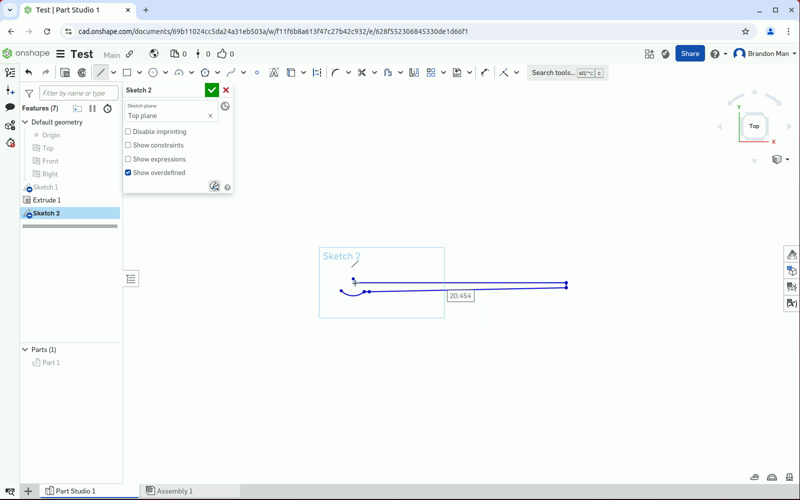
scroll(-6)
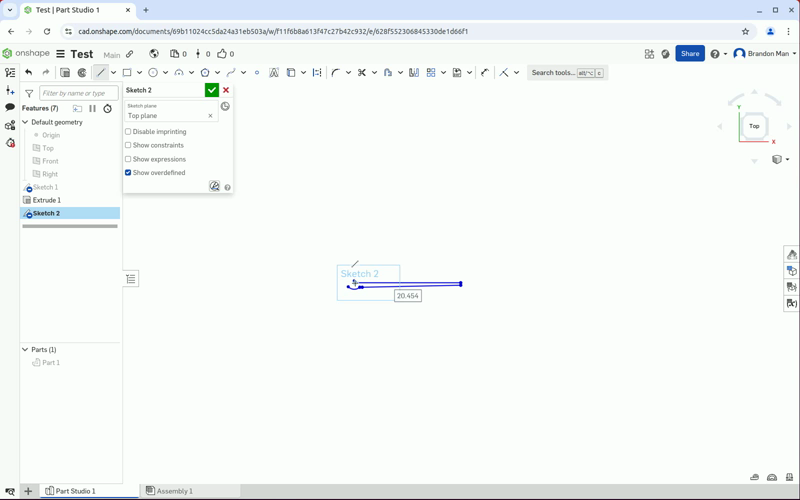
key_up(shift)
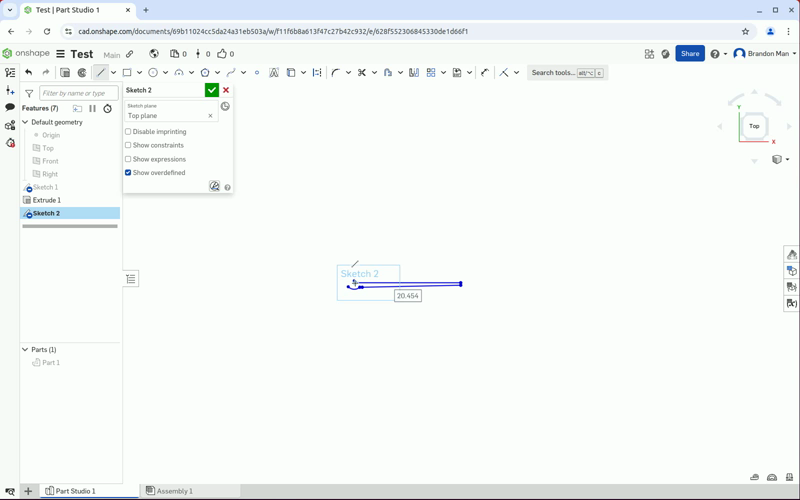
key(esc)
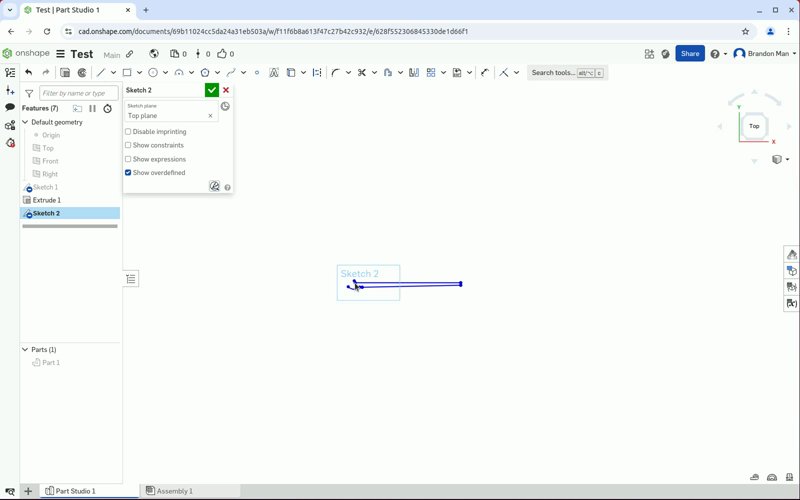
key(a)
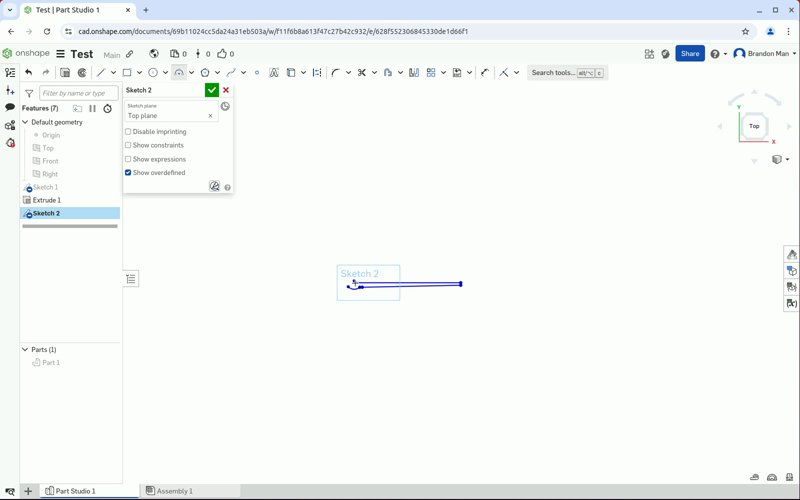
mouse_move(355, 282)
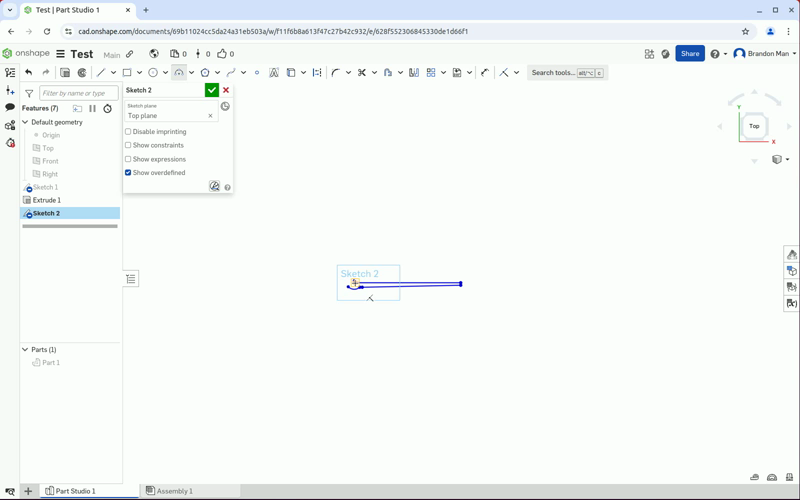
scroll(6)
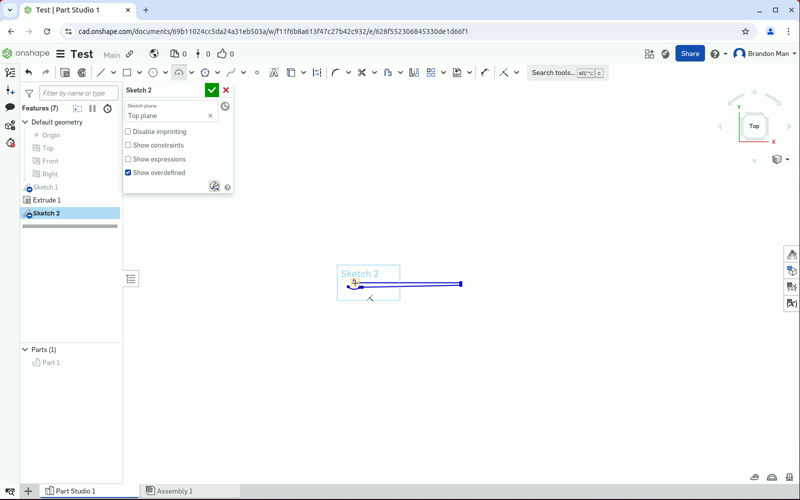
scroll(6)
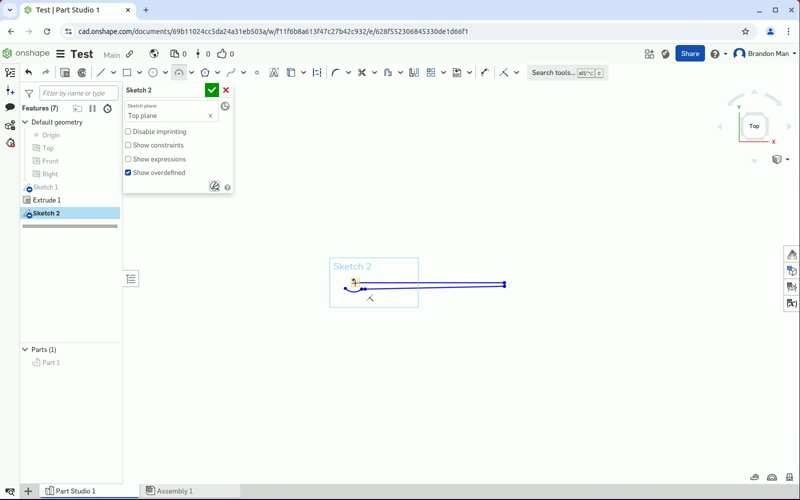
scroll(6)
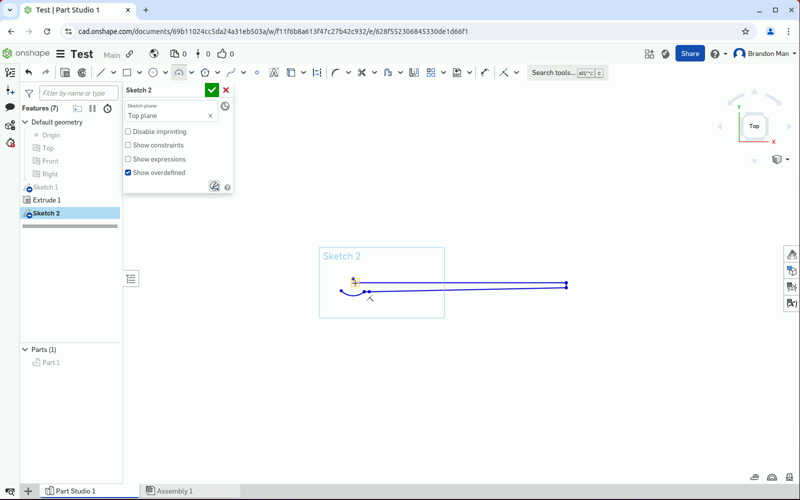
scroll(6)
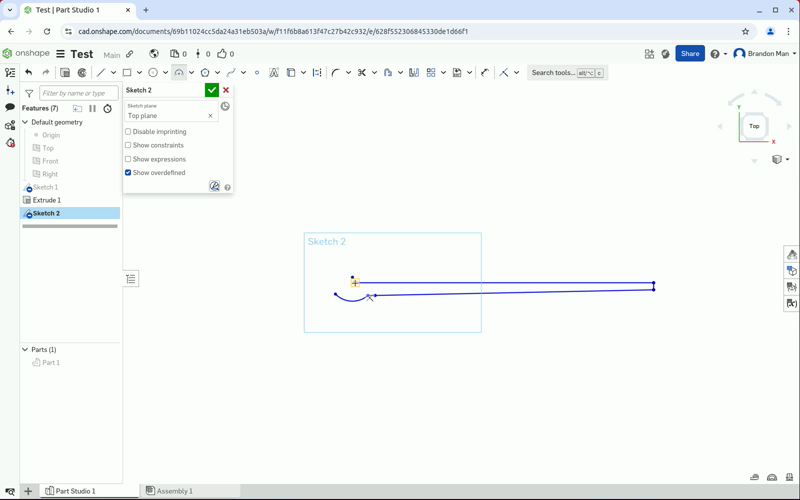
scroll(6)
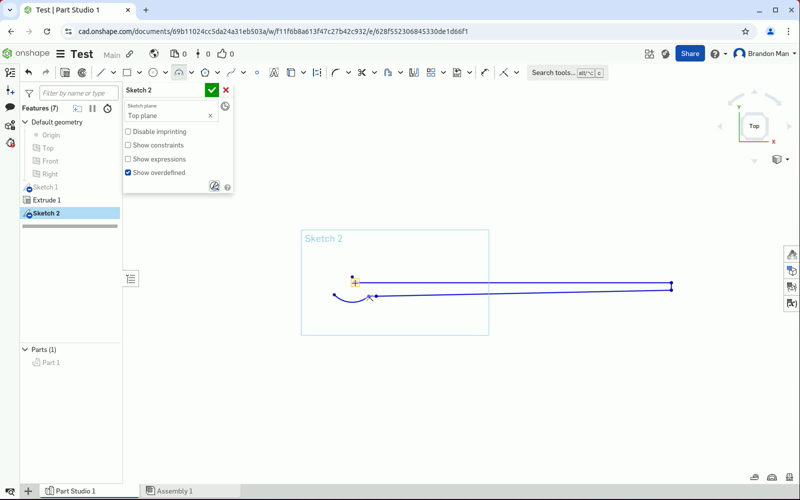
scroll(6)
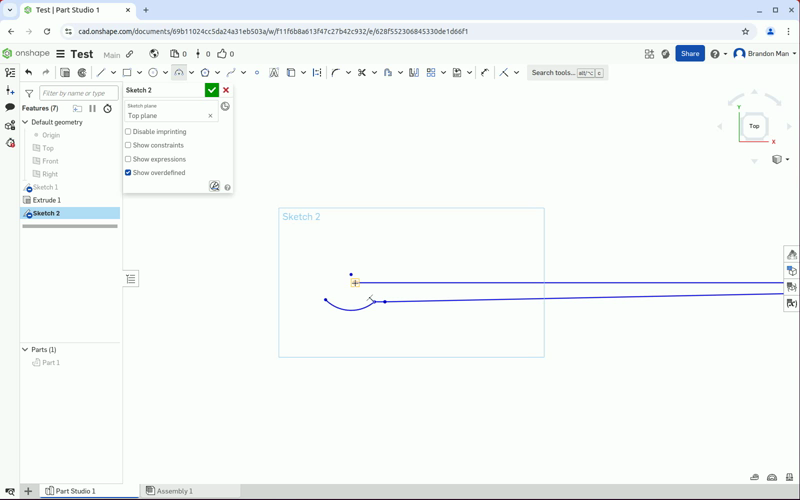
scroll(6)
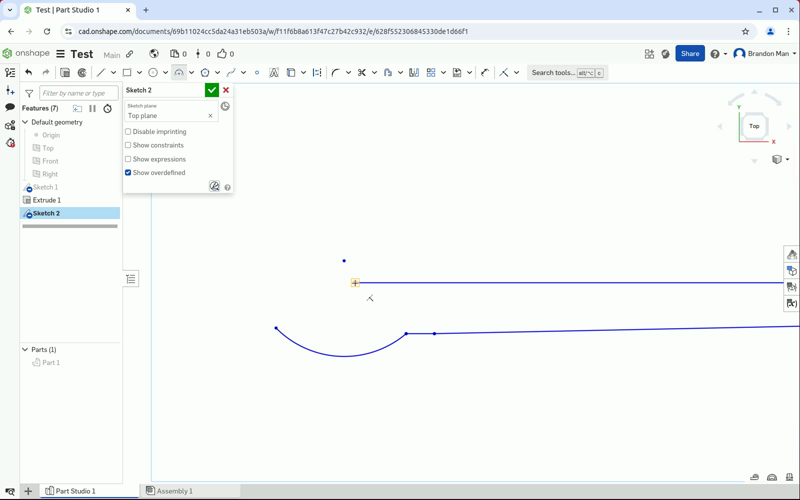
click(355, 282)
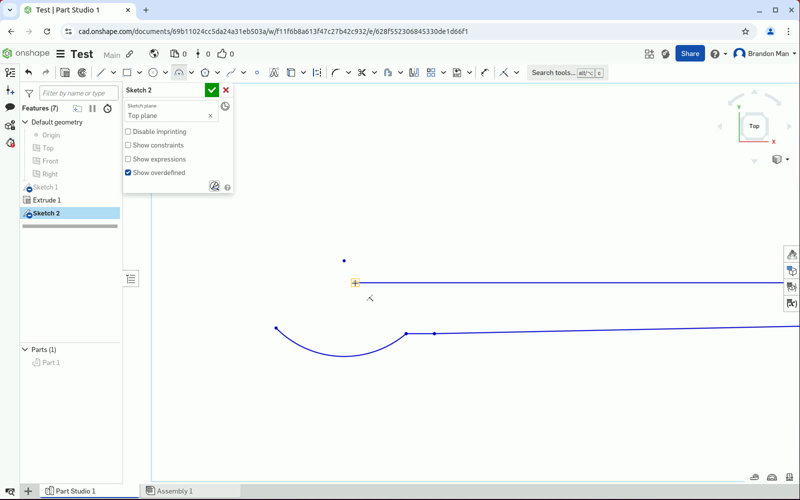
scroll(-6)
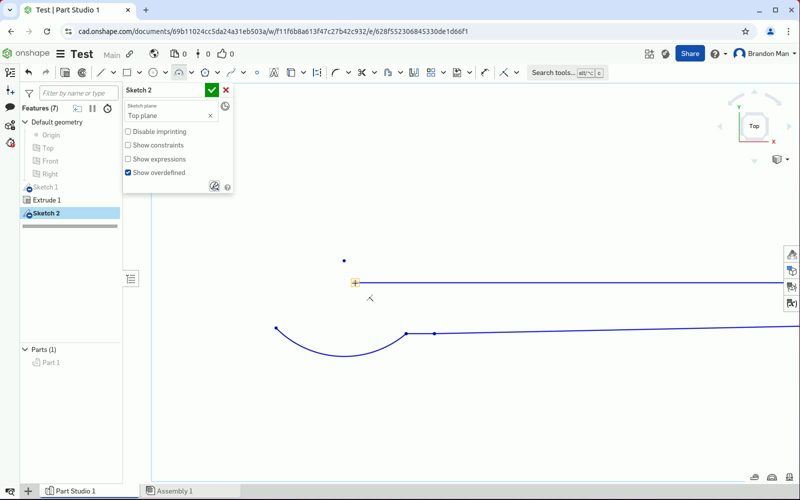
scroll(-6)
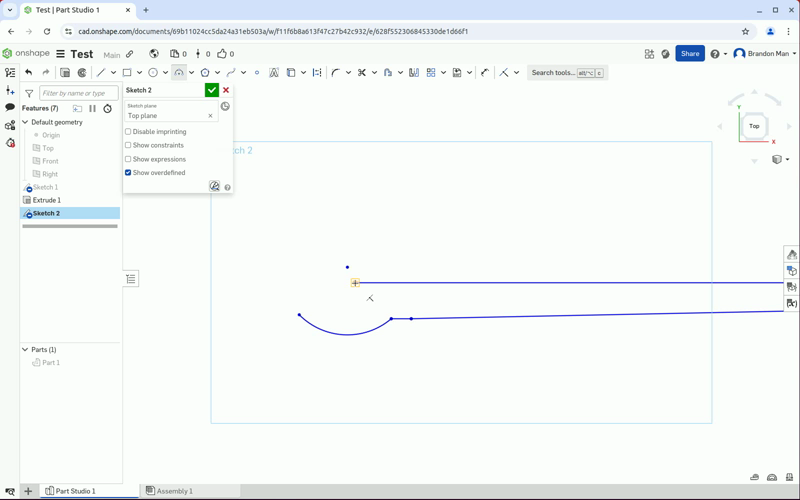
scroll(-6)
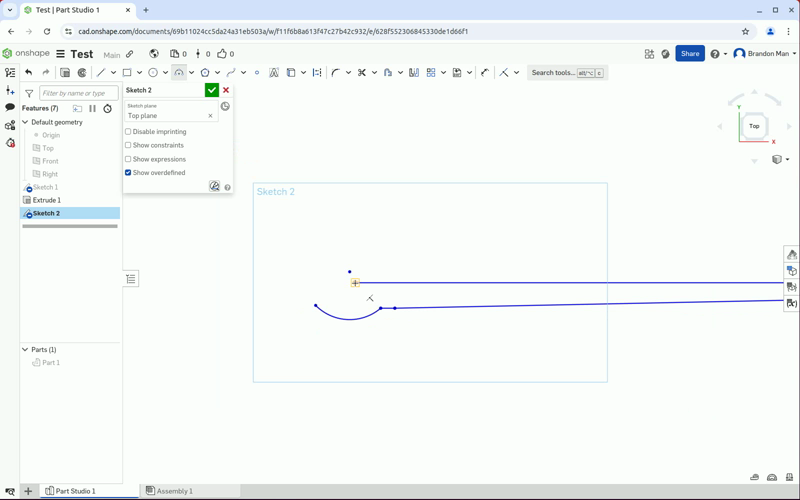
scroll(-6)
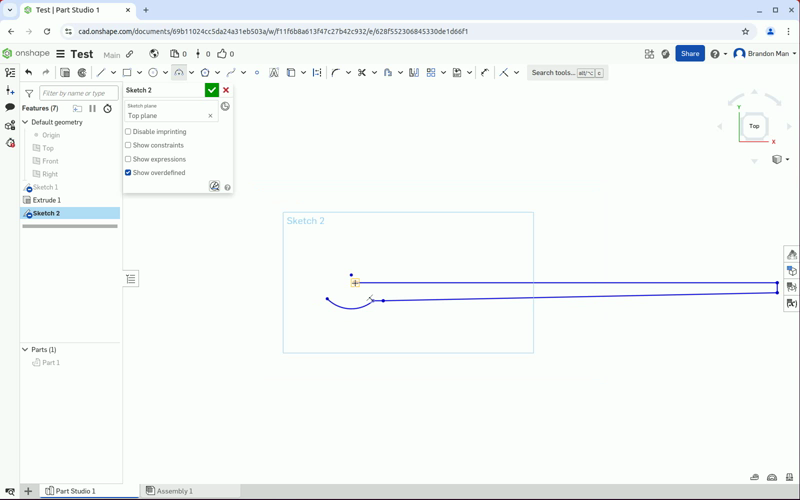
scroll(-6)
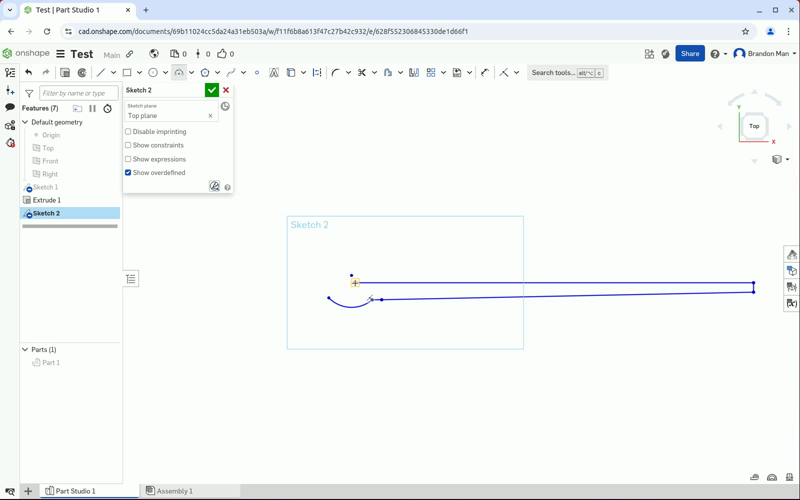
scroll(-6)
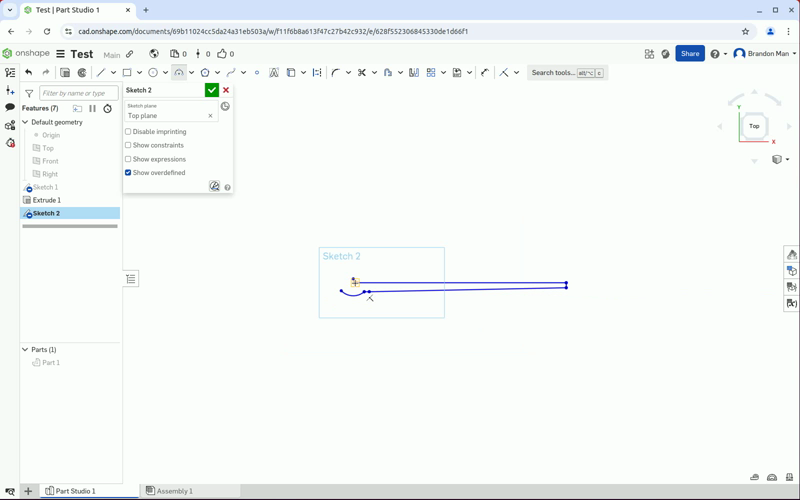
scroll(-6)
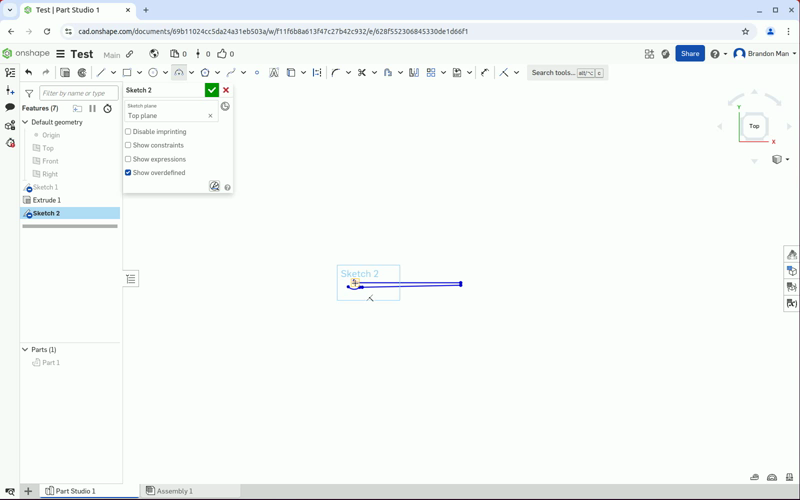
key_down(shift)
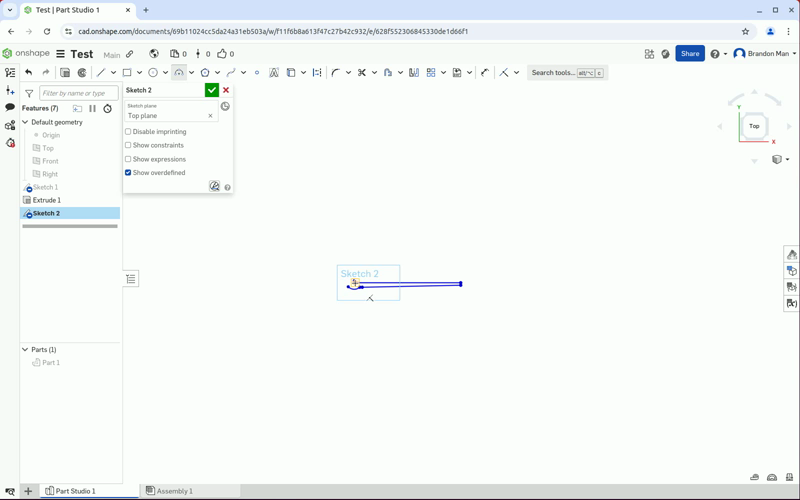
mouse_move(354, 286)
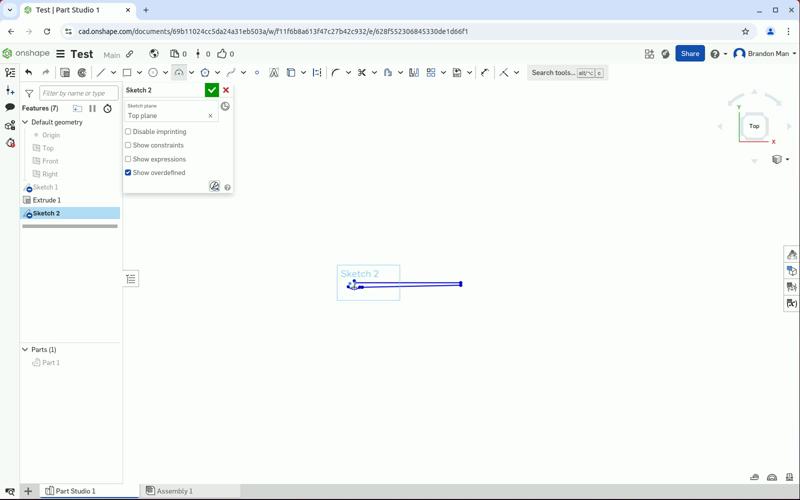
scroll(6)
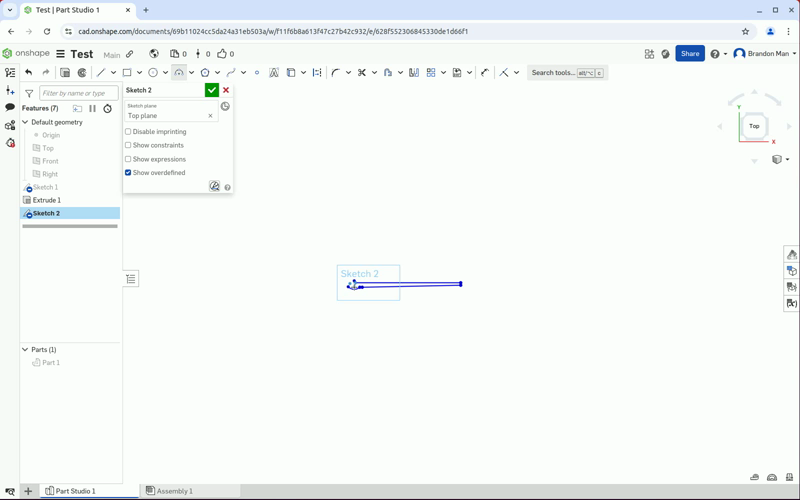
scroll(6)
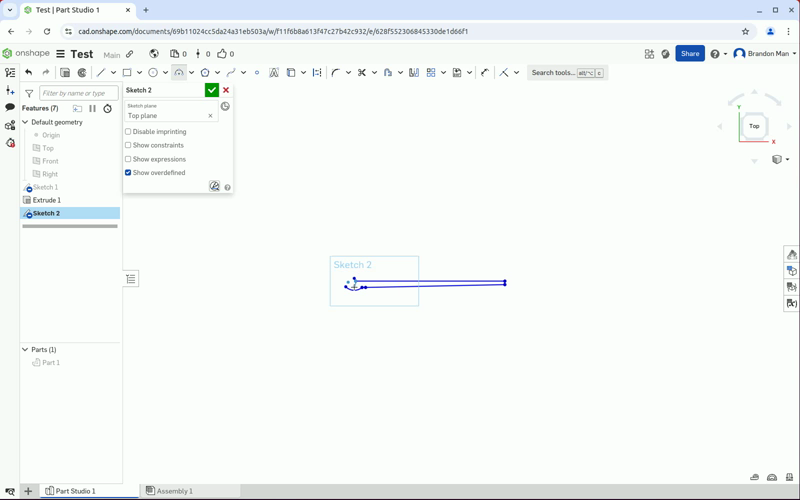
scroll(6)
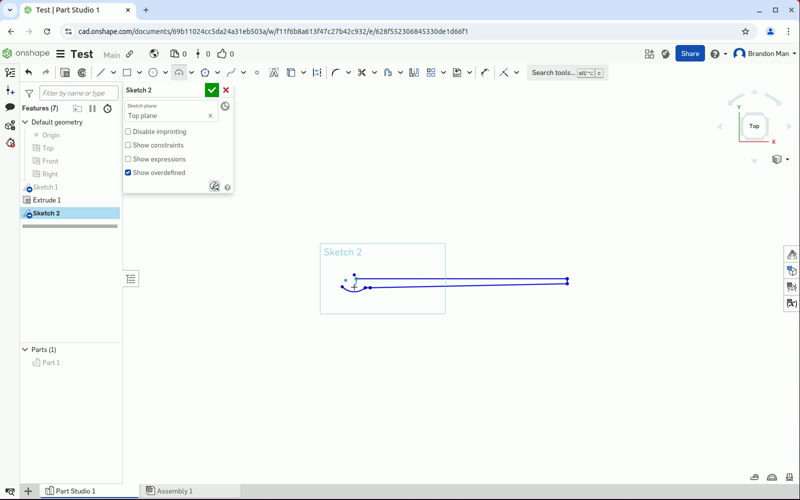
scroll(6)
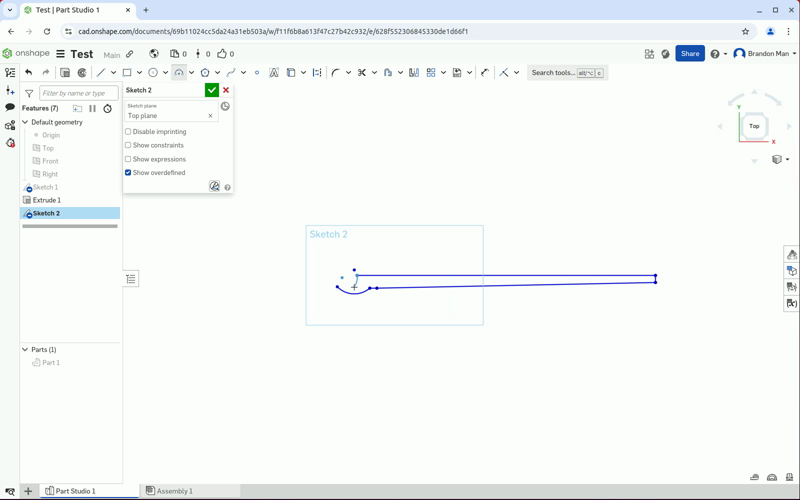
scroll(6)
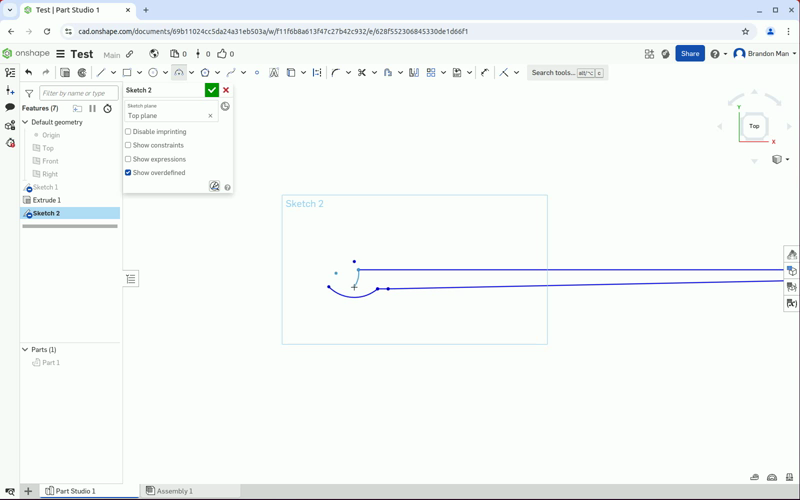
scroll(6)
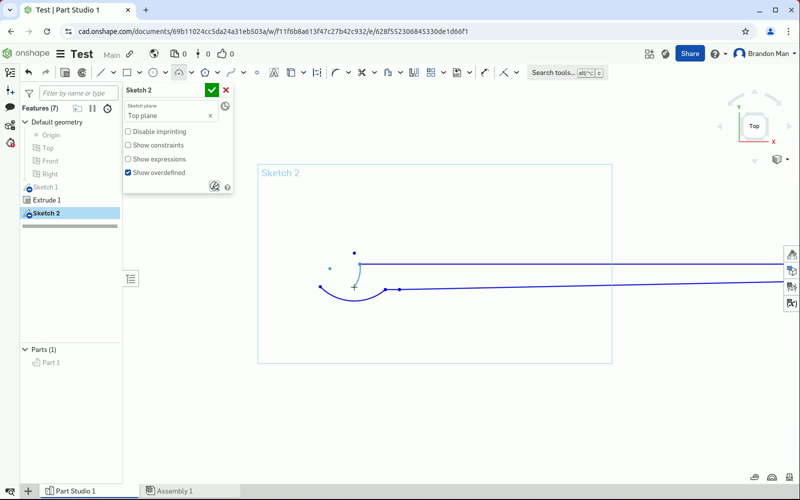
scroll(6)
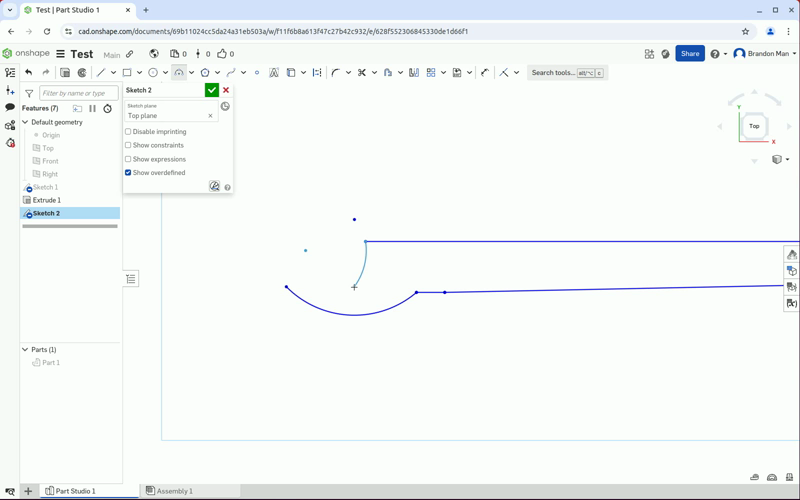
click(354, 286)
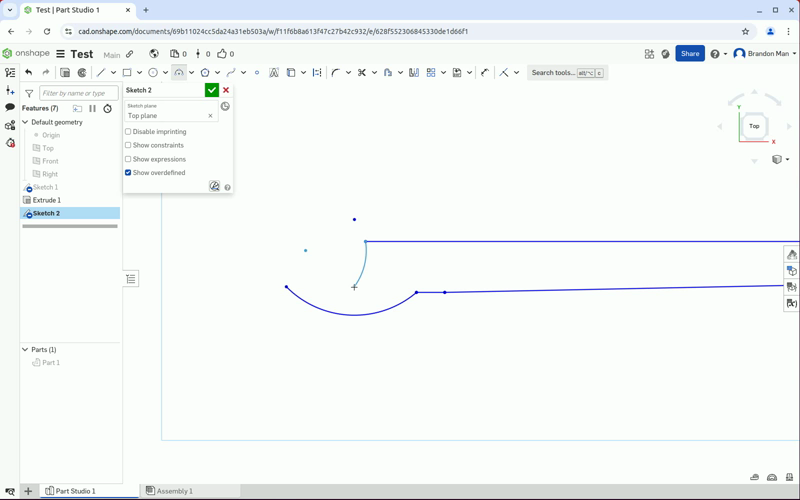
scroll(-6)
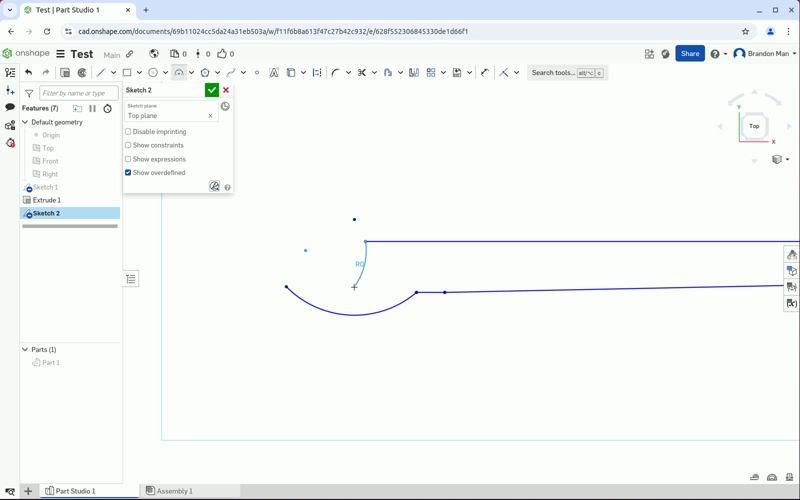
scroll(-6)
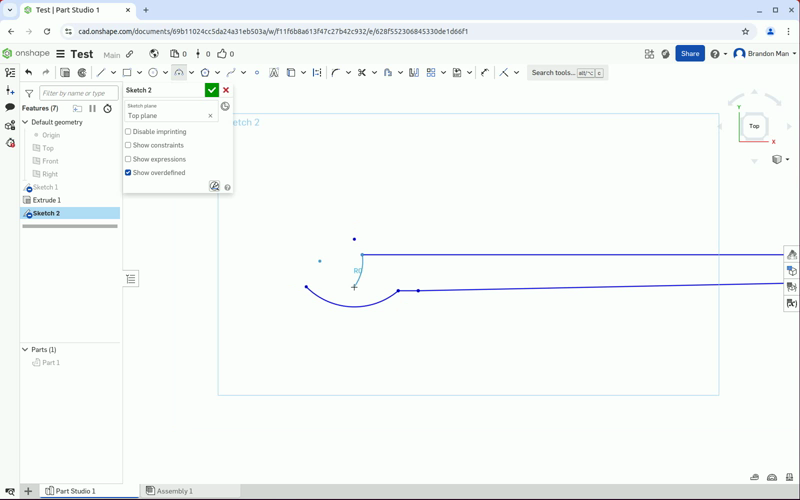
scroll(-6)
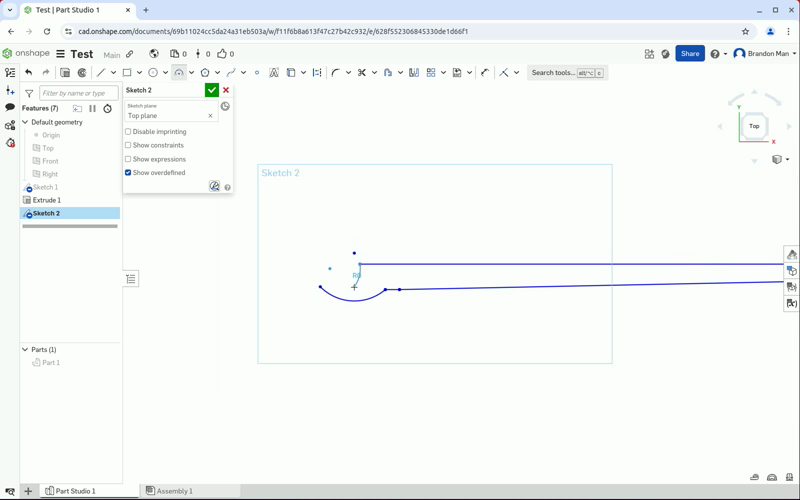
scroll(-6)
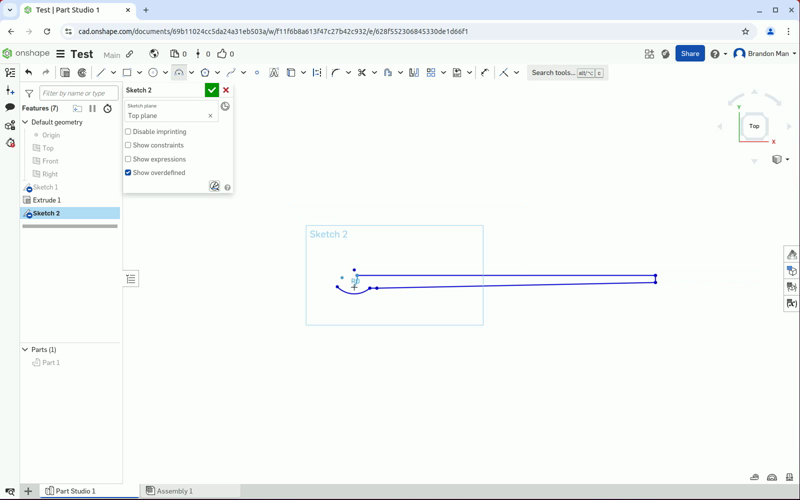
scroll(-6)
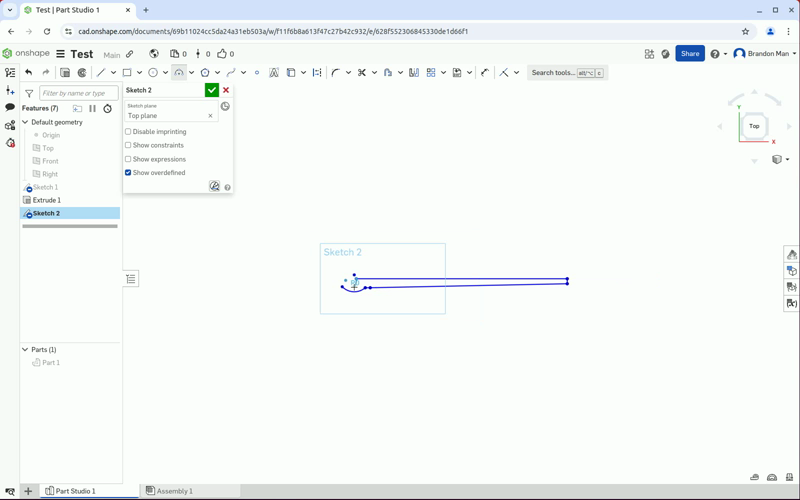
scroll(-6)
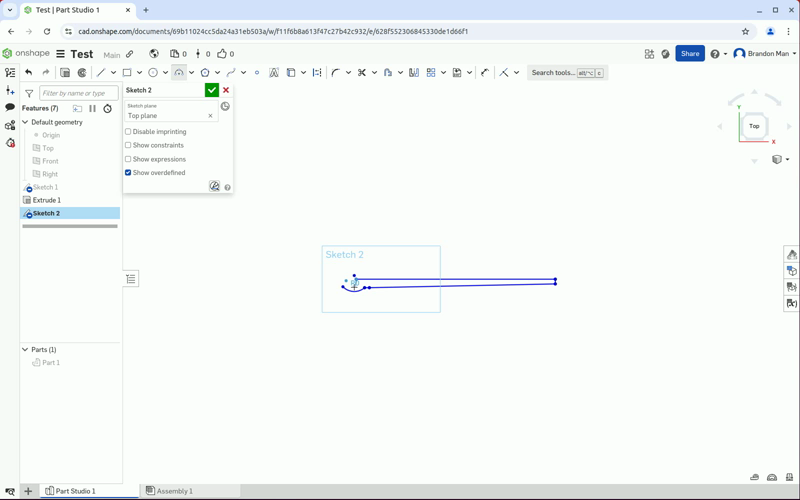
scroll(-6)
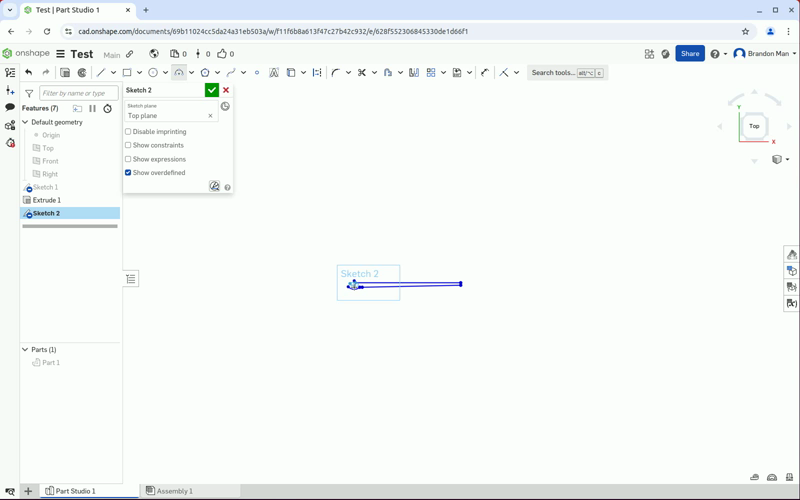
mouse_move(355, 284)
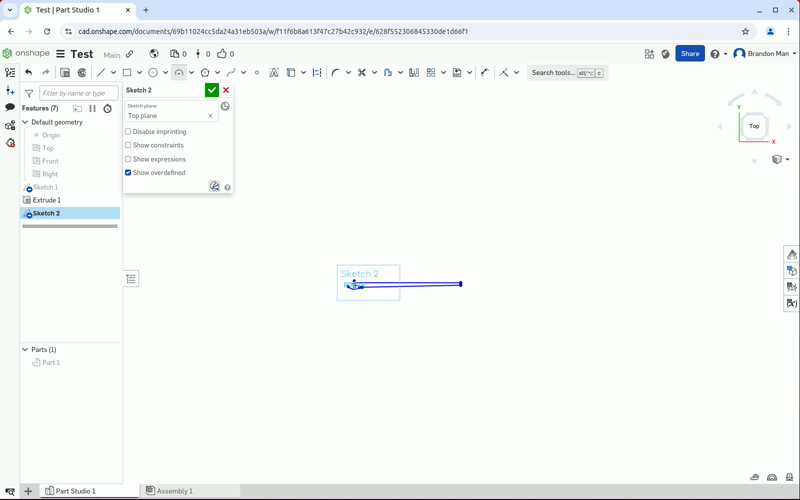
scroll(6)
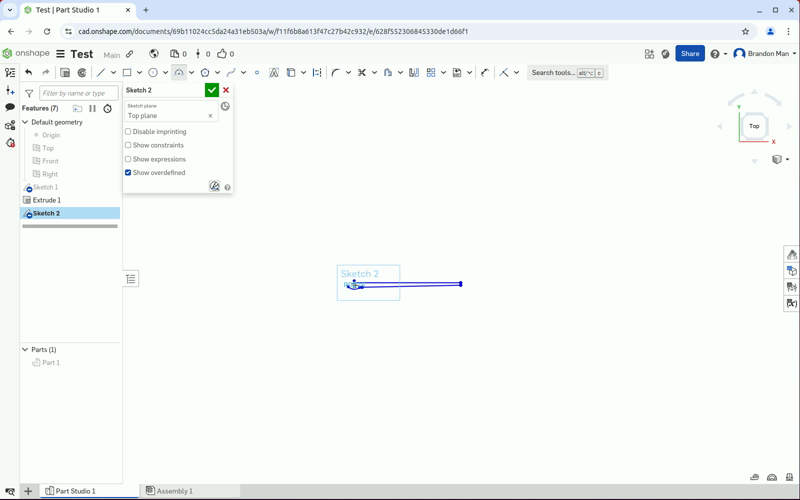
scroll(6)
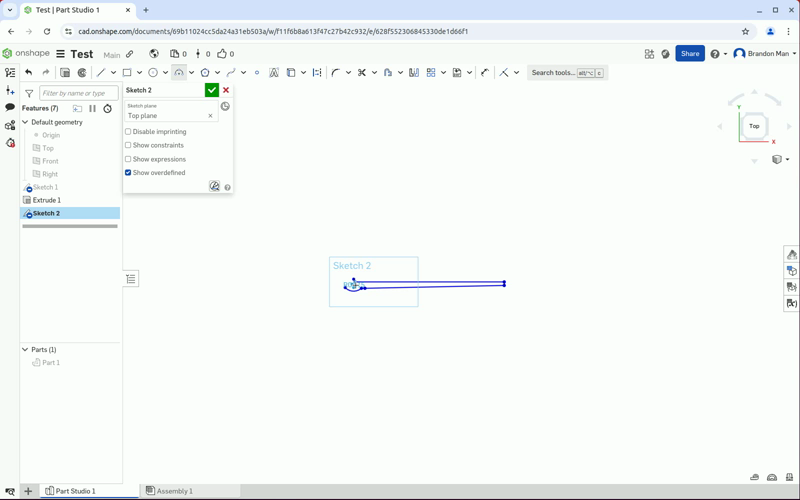
scroll(6)
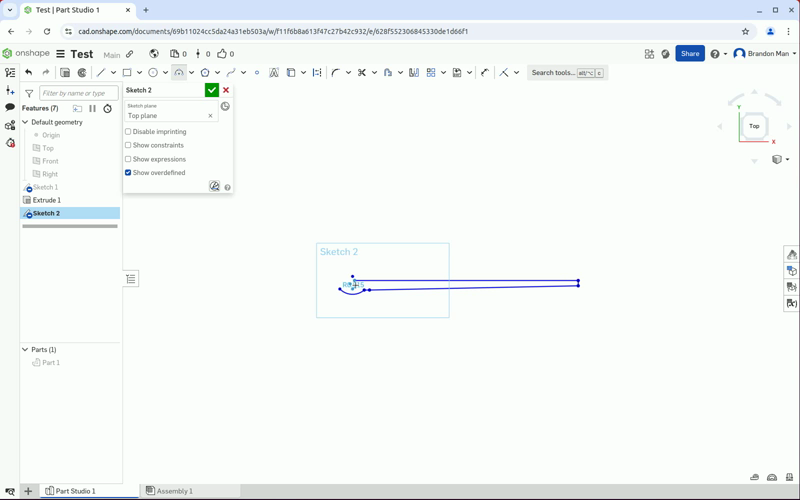
scroll(6)
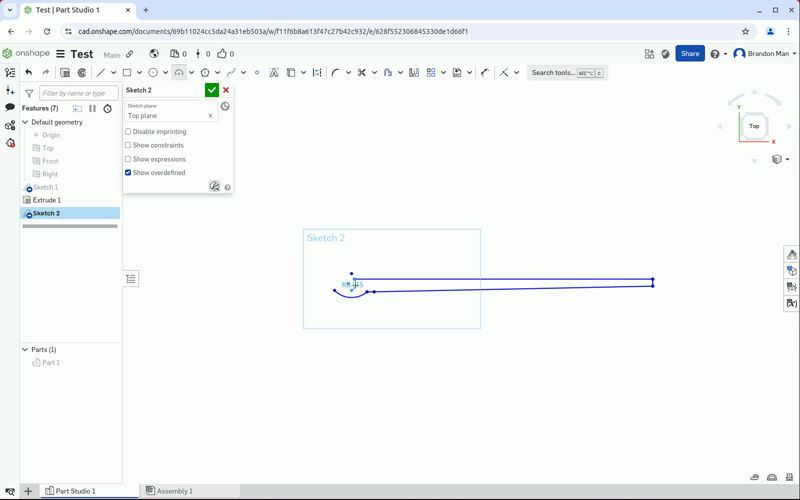
scroll(6)
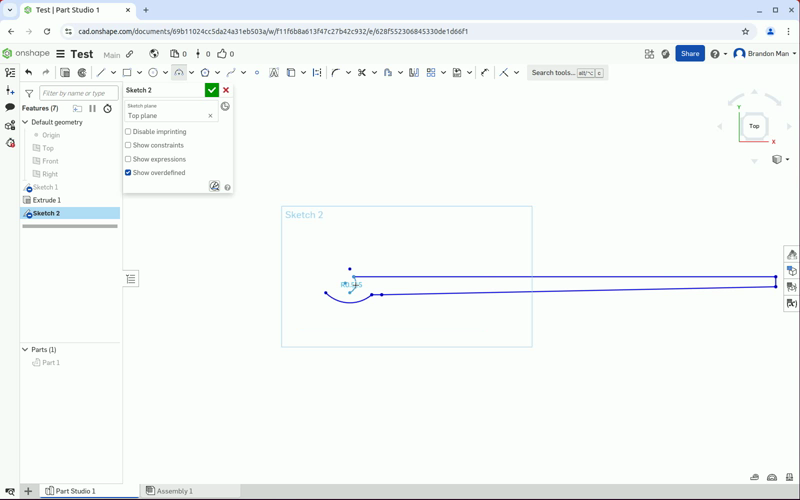
scroll(6)
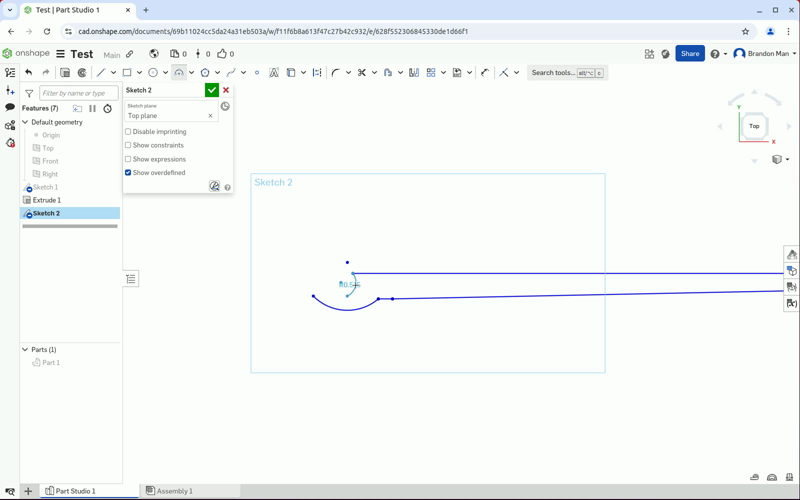
scroll(6)
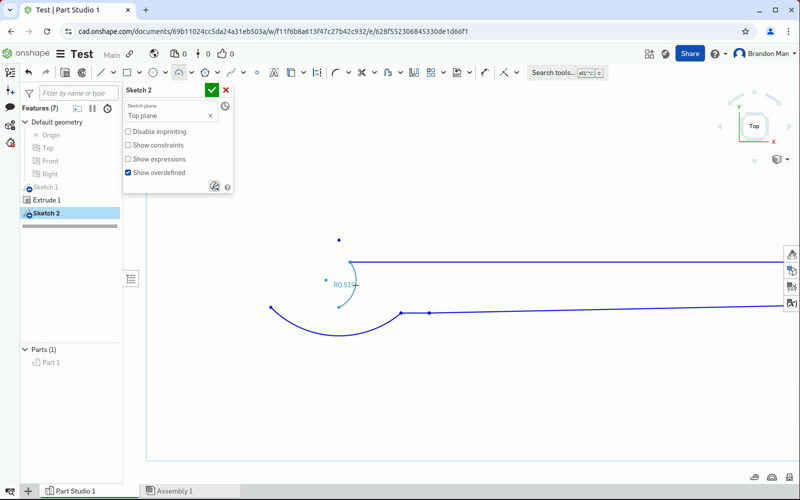
click(355, 284)
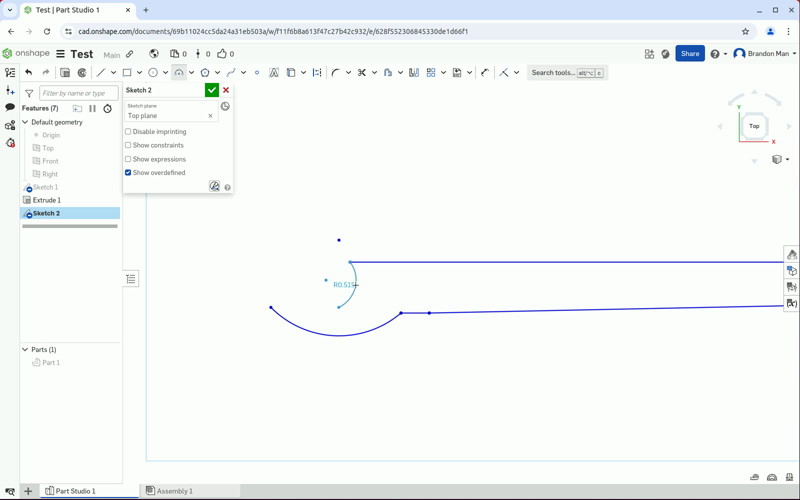
scroll(-6)
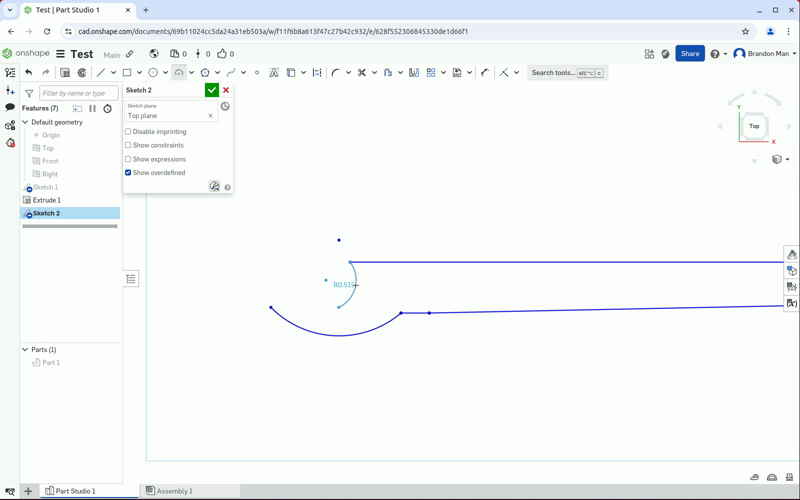
scroll(-6)
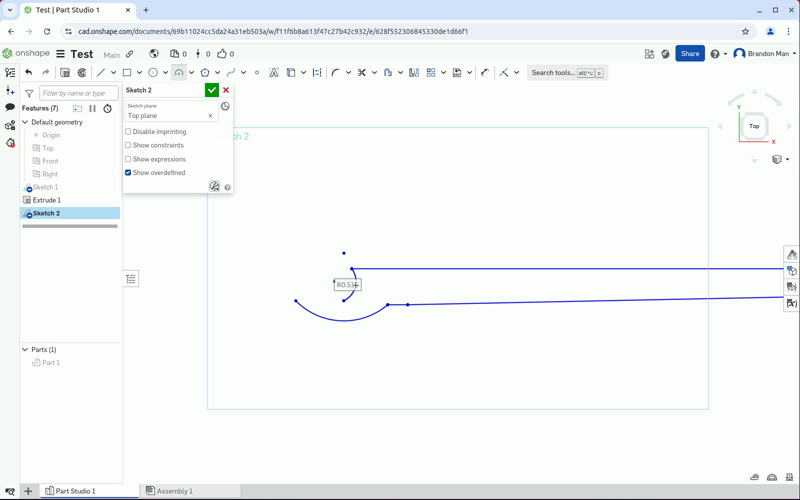
scroll(-6)
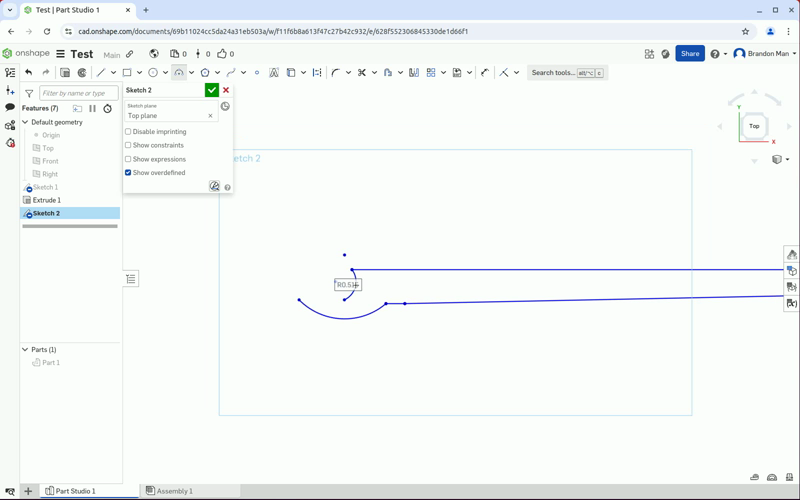
scroll(-6)
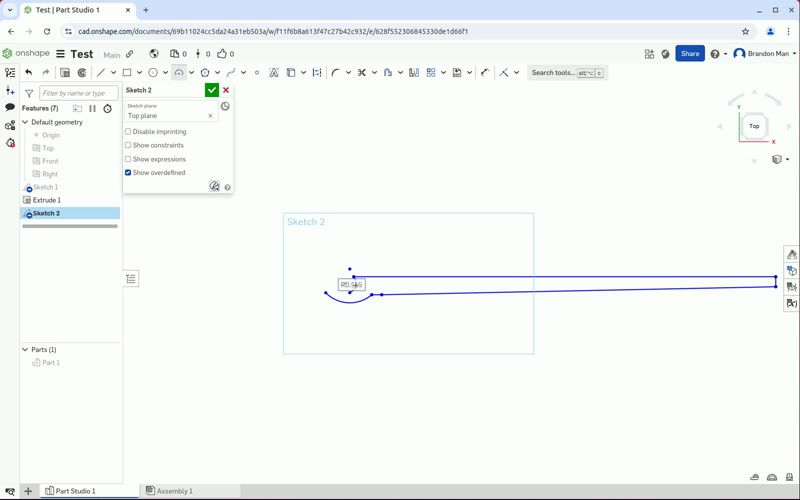
scroll(-6)
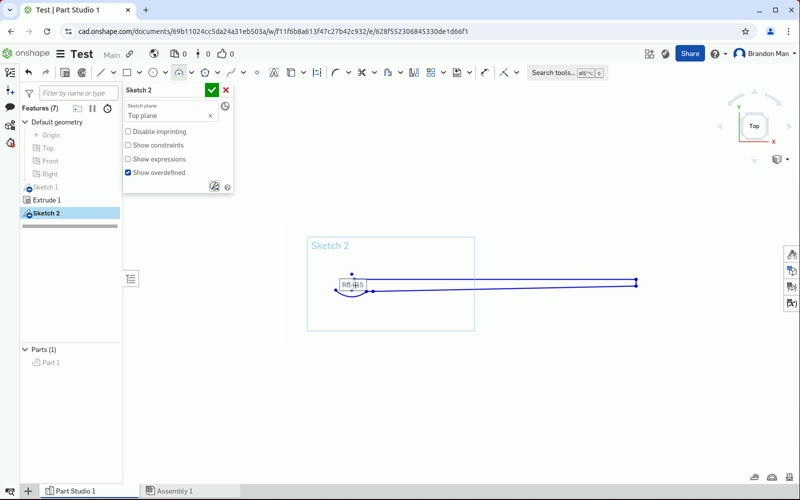
scroll(-6)
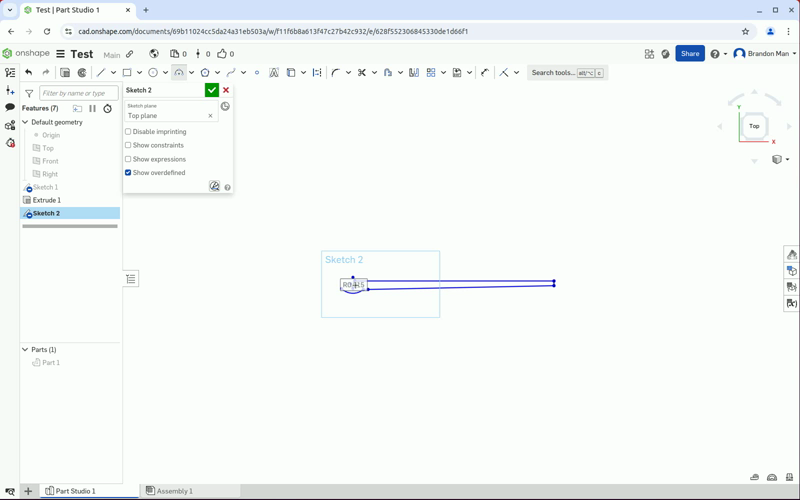
scroll(-6)
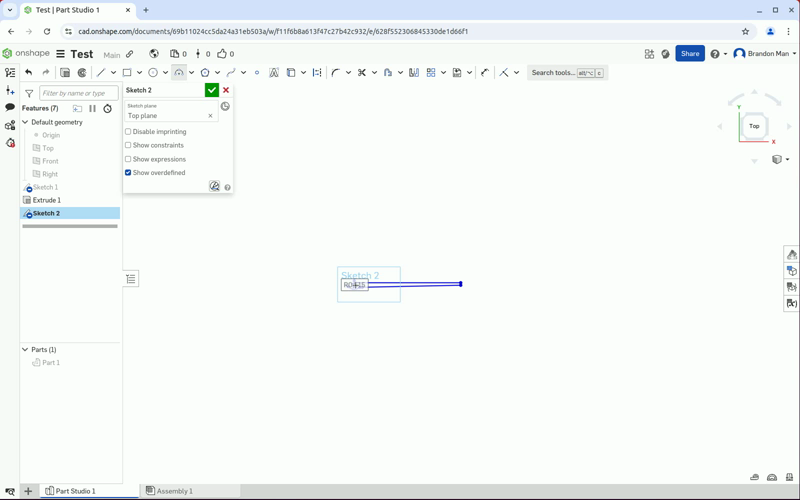
key_up(shift)
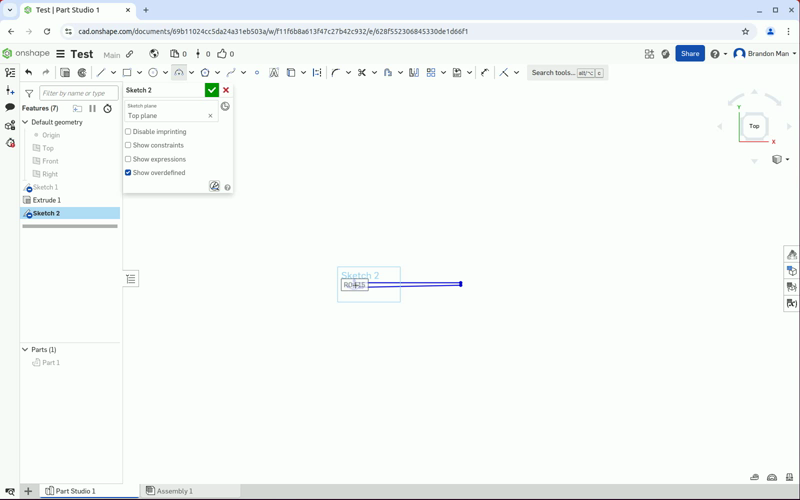
key(esc)
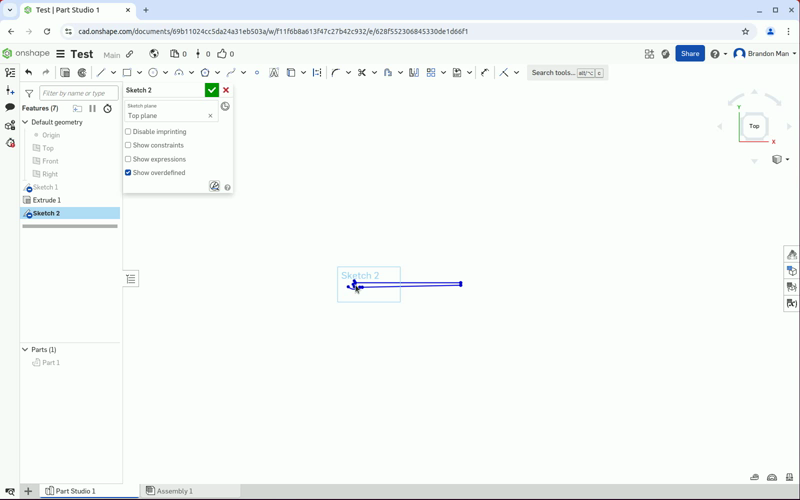
key(l)
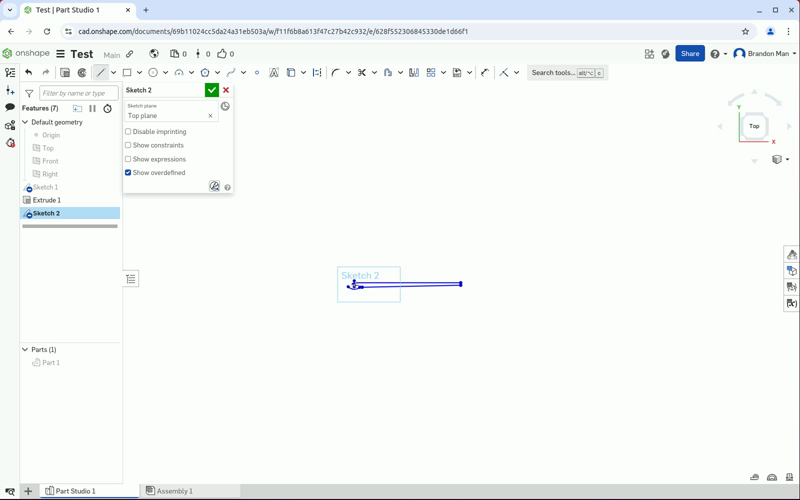
mouse_move(354, 286)
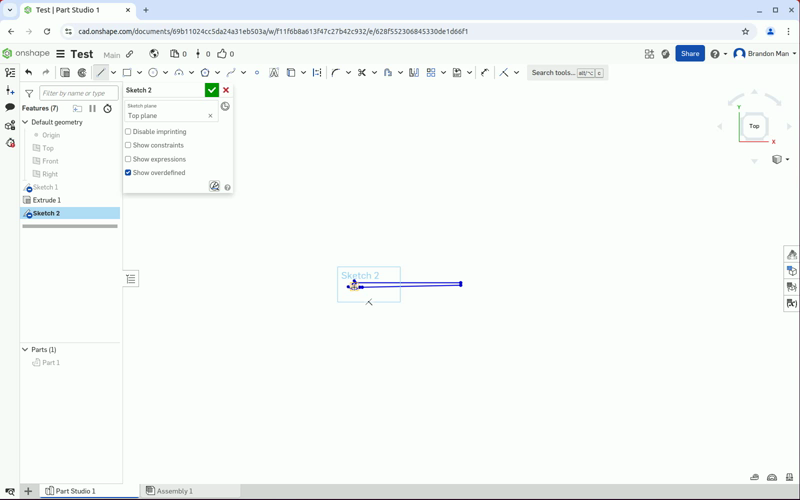
scroll(6)
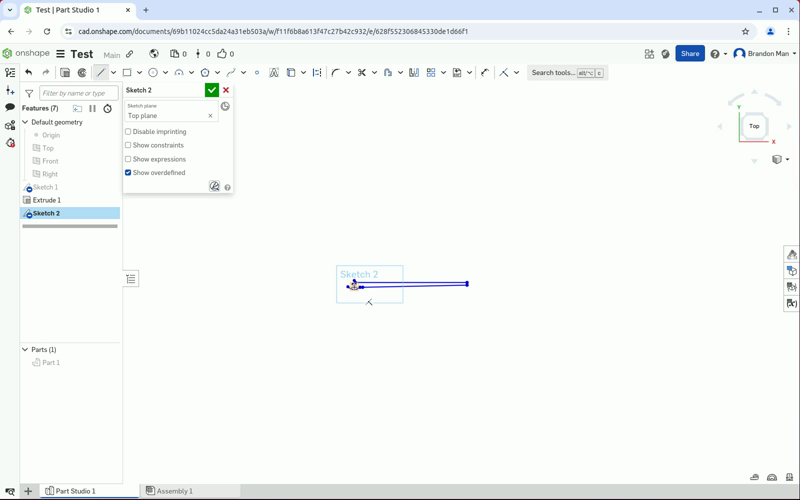
scroll(6)
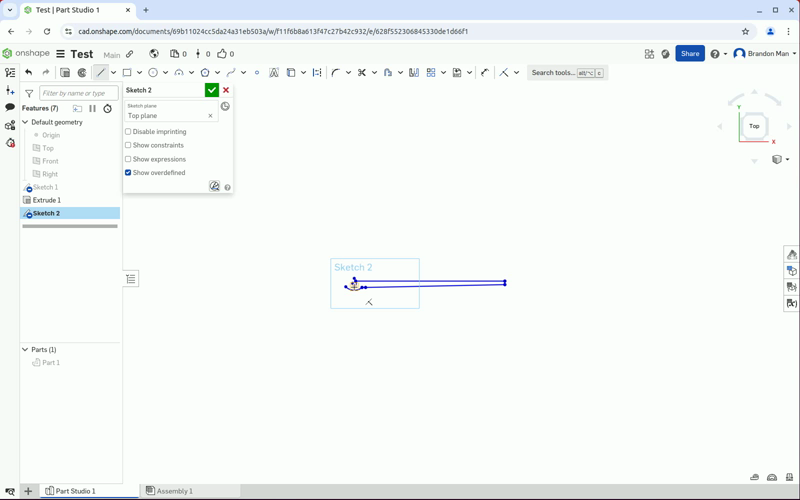
scroll(6)
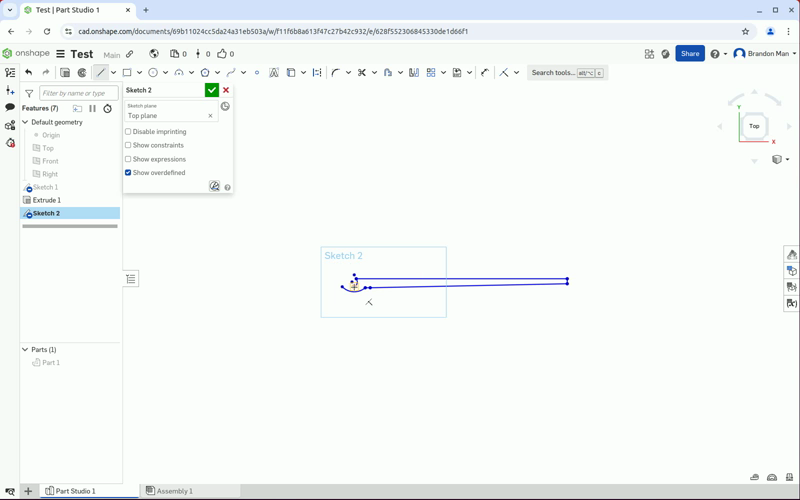
scroll(6)
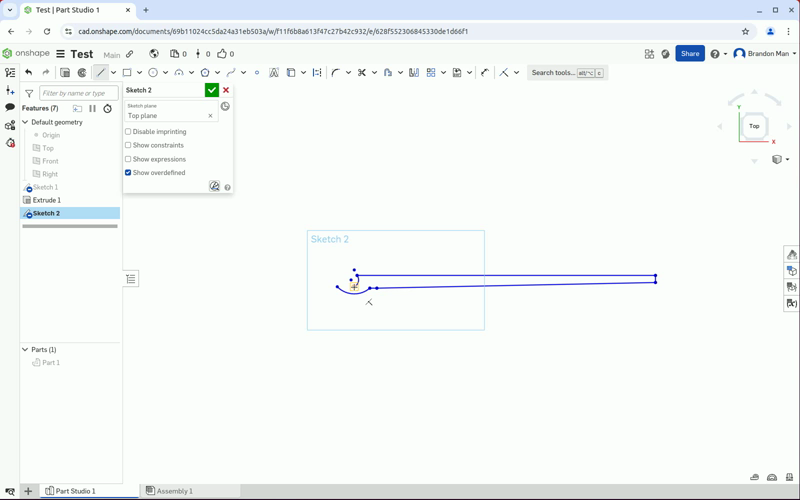
scroll(6)
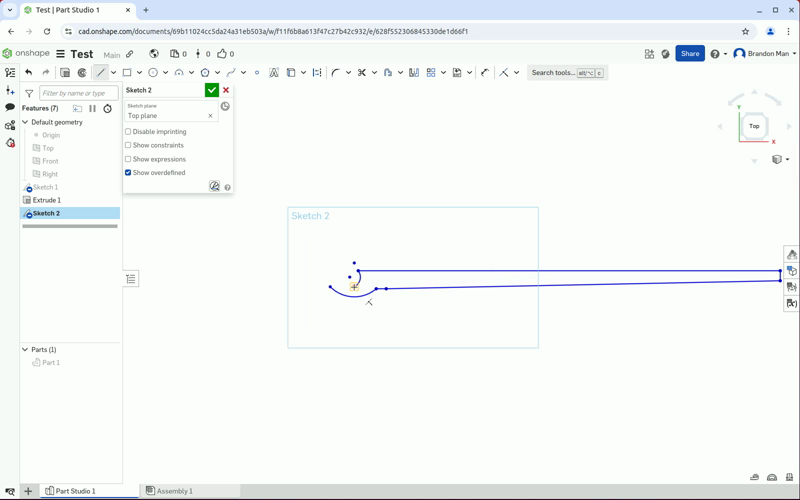
scroll(6)
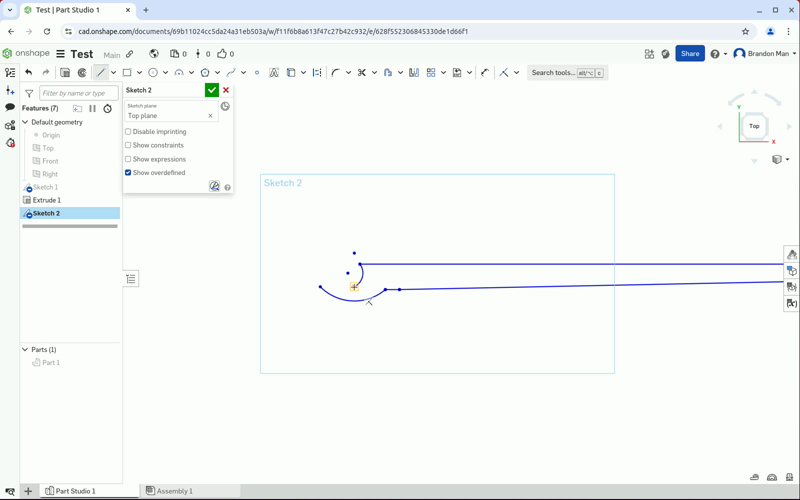
scroll(6)
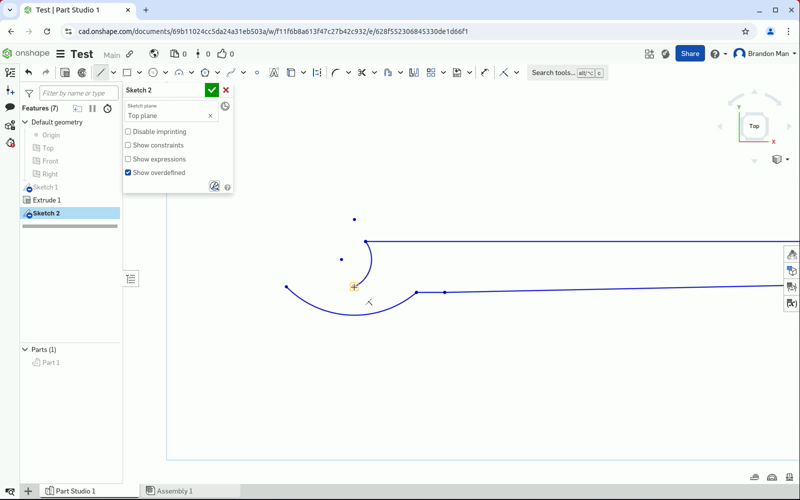
click(354, 286)
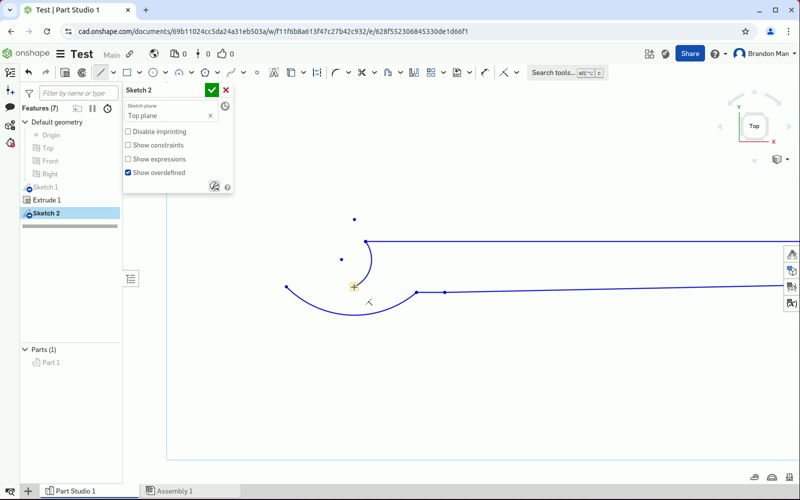
scroll(-6)
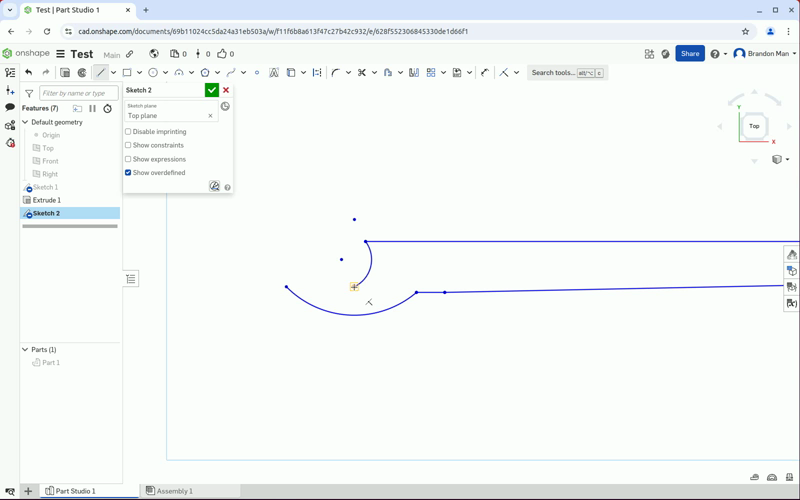
scroll(-6)
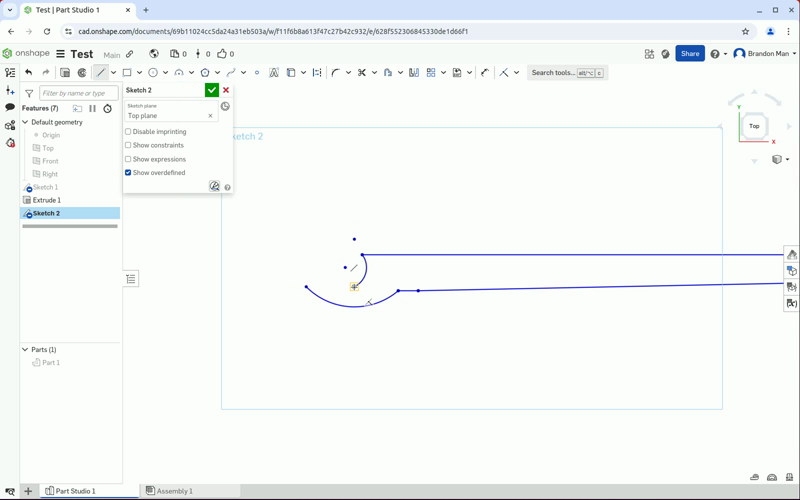
scroll(-6)
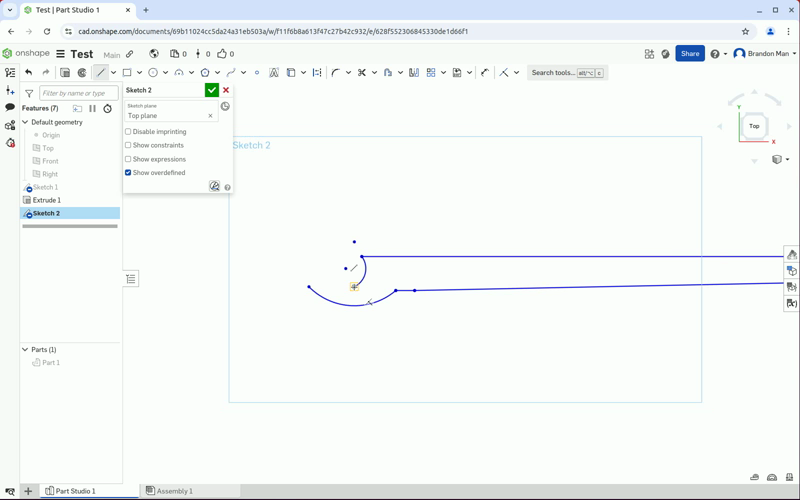
scroll(-6)
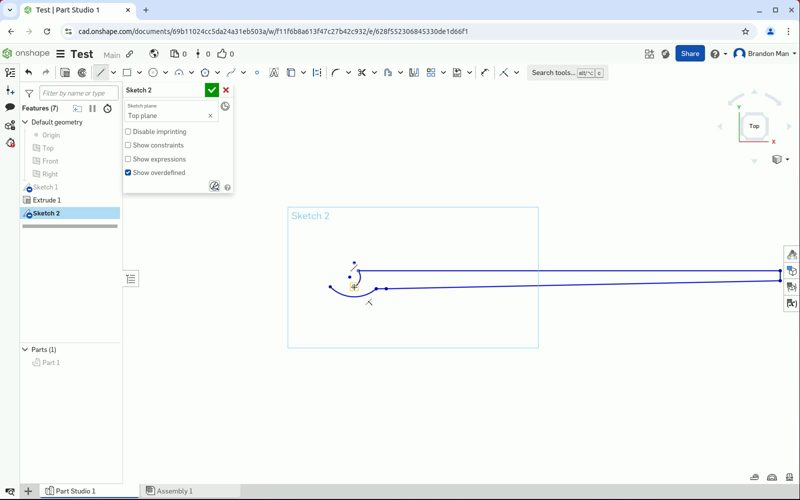
scroll(-6)
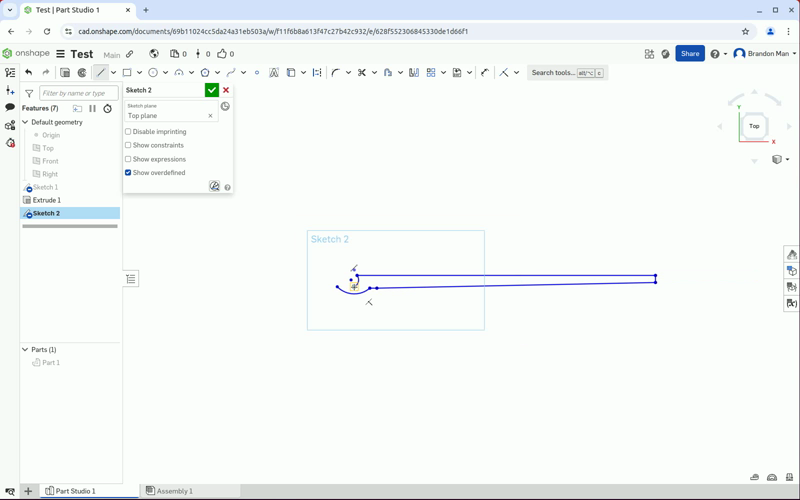
scroll(-6)
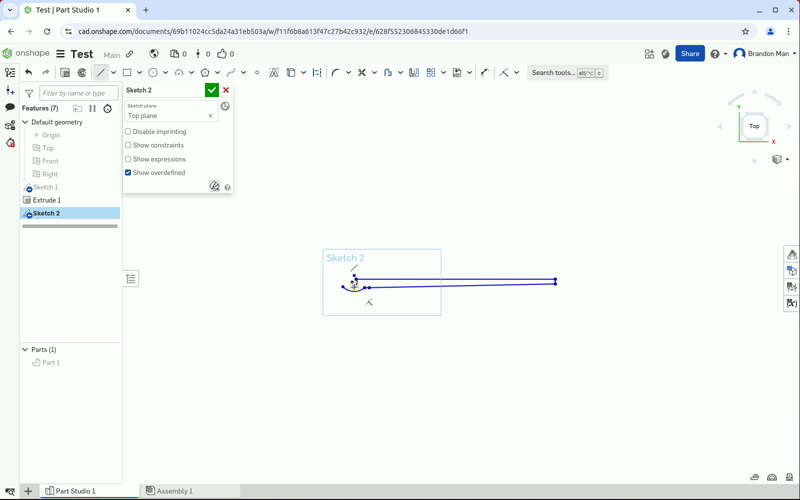
scroll(-6)
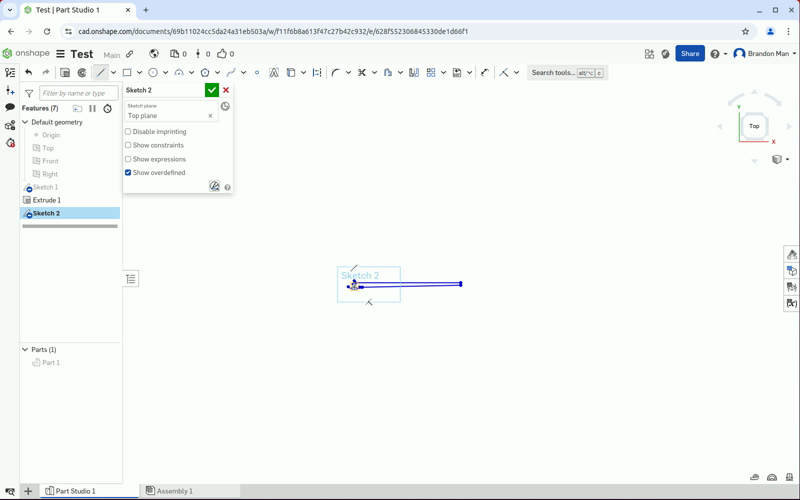
mouse_move(384, 286)
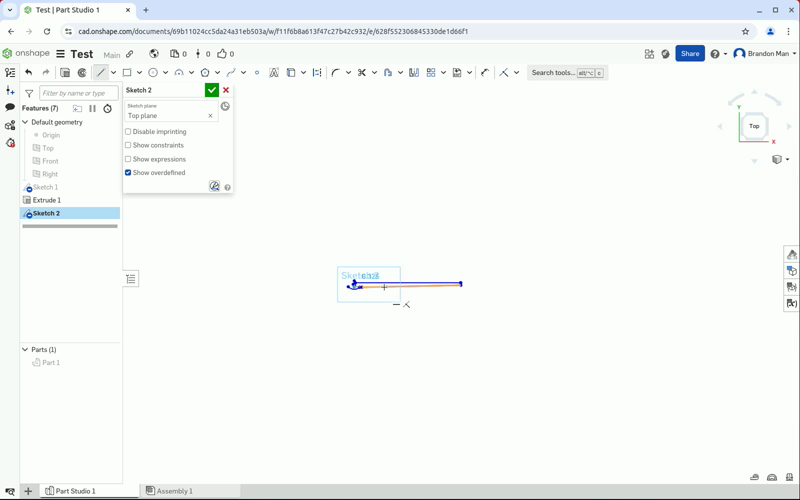
key_down(shift)
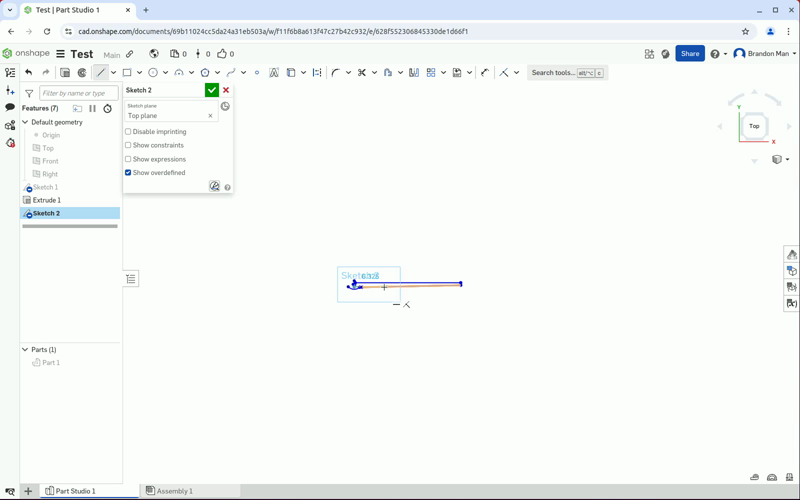
mouse_move(348, 286)
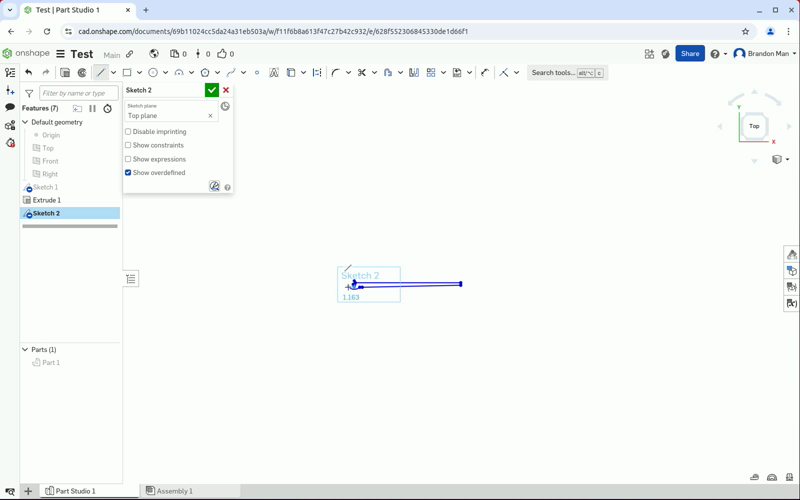
scroll(6)
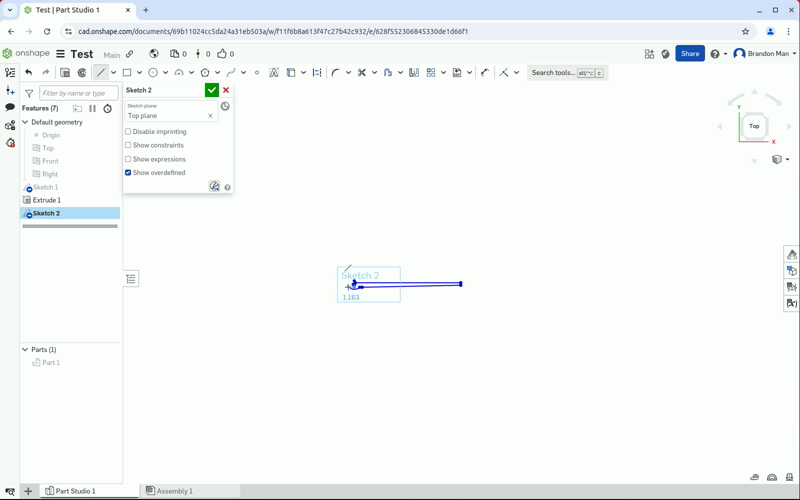
scroll(6)
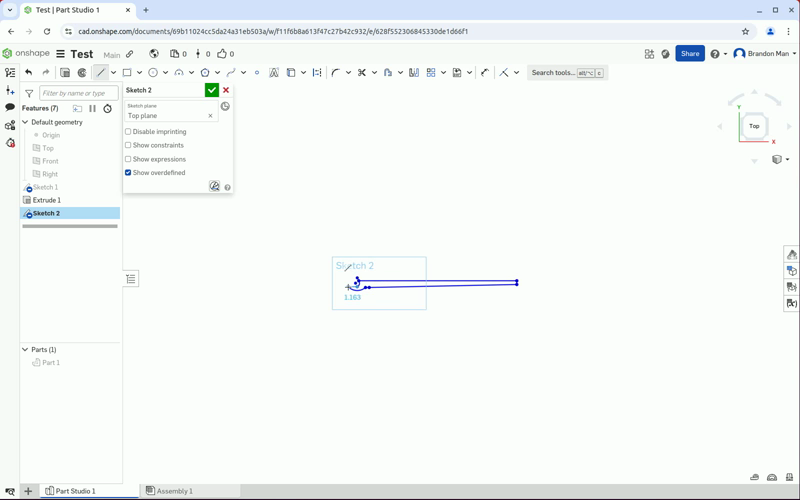
scroll(6)
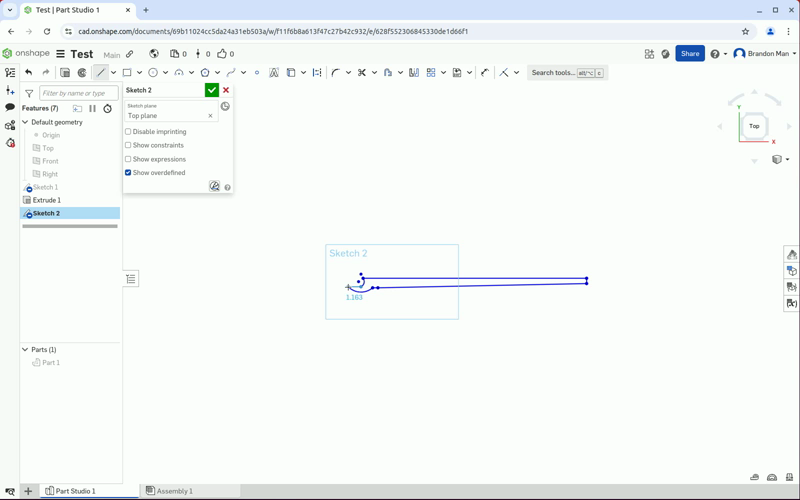
scroll(6)
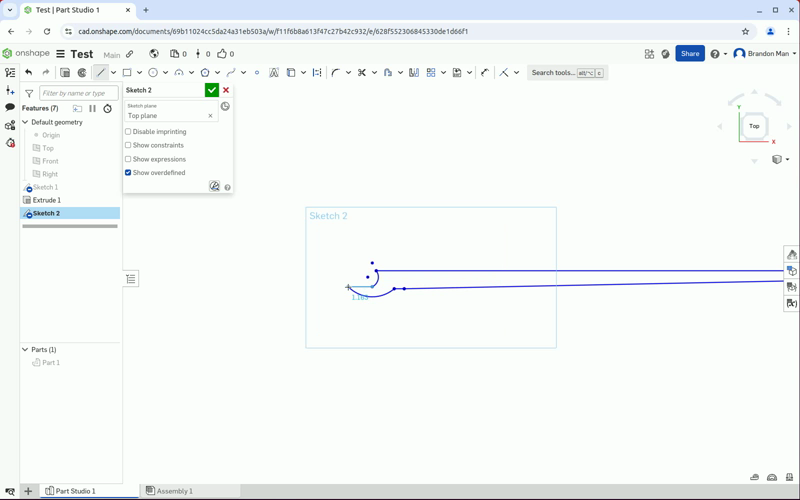
scroll(6)
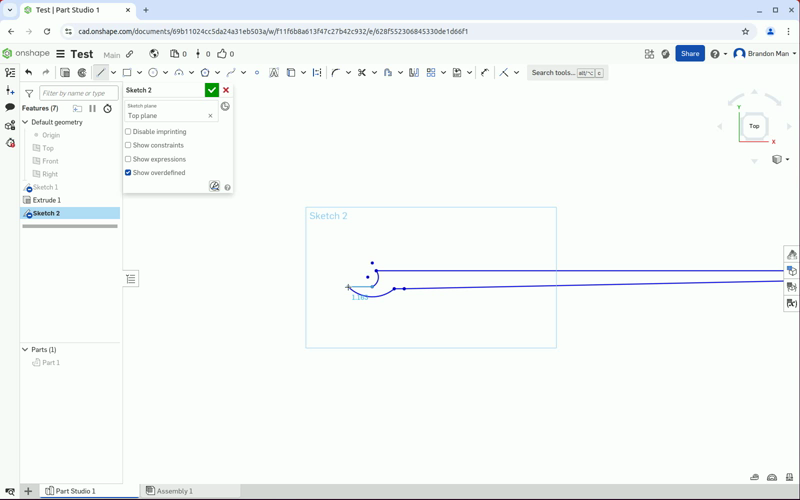
scroll(6)
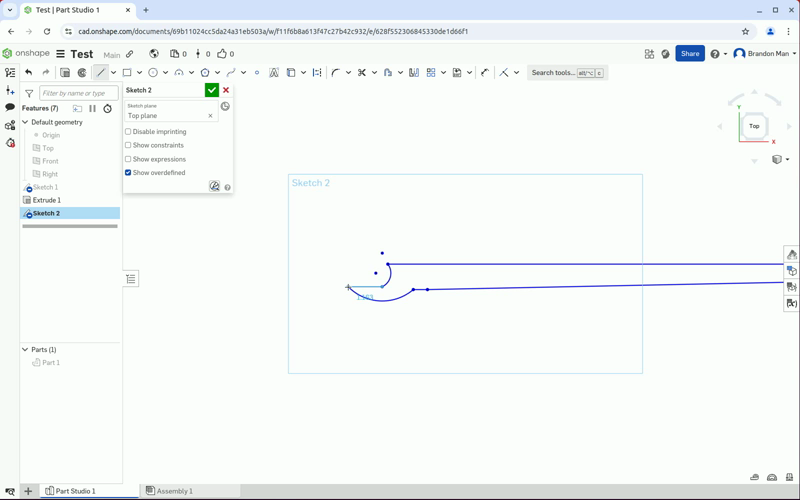
scroll(6)
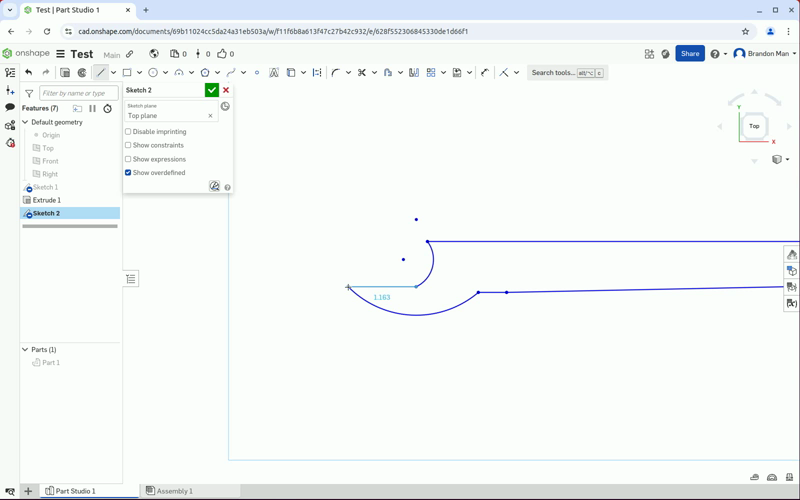
key_up(shift)
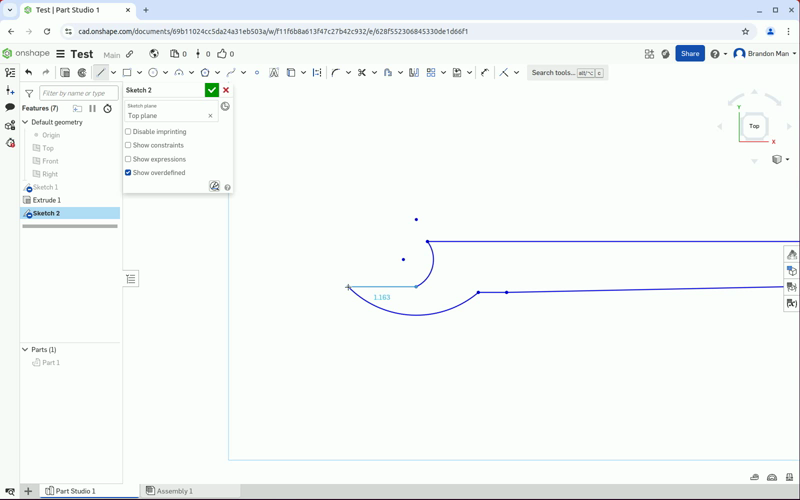
click(348, 286)
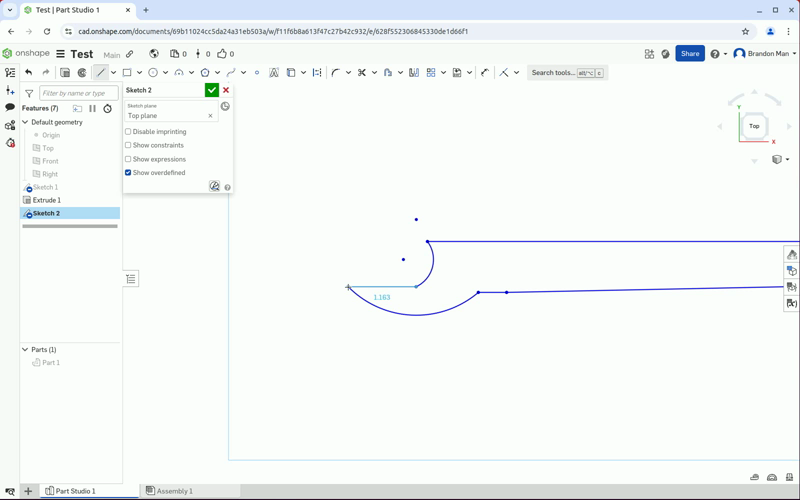
scroll(-6)
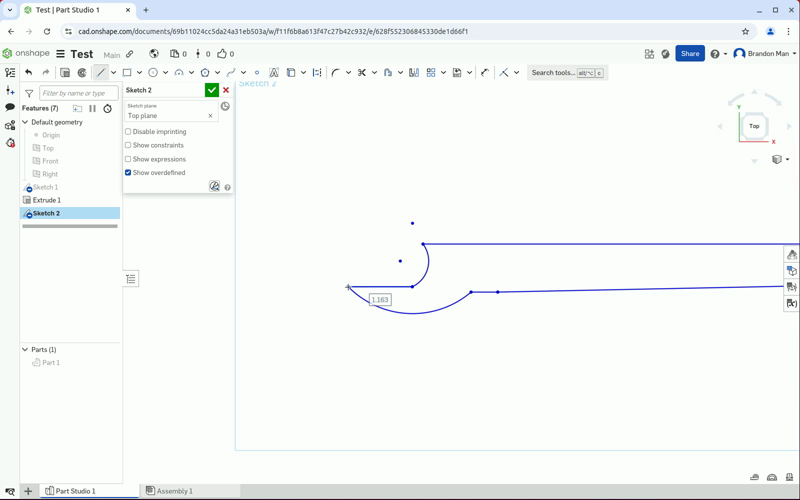
scroll(-6)
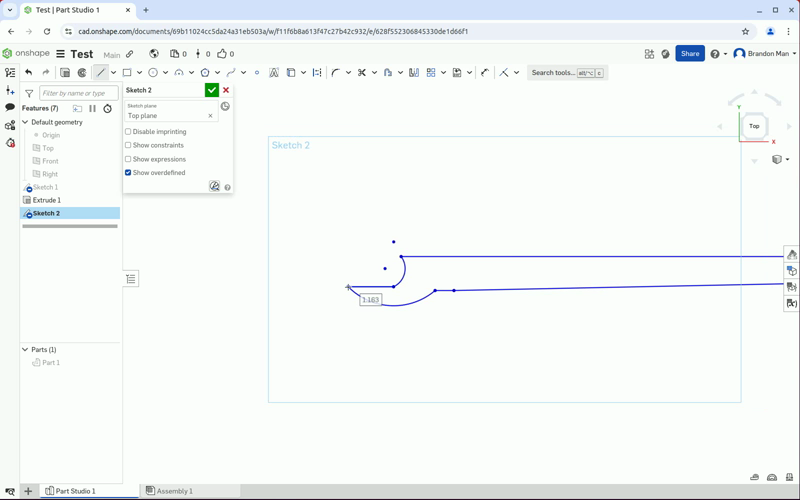
scroll(-6)
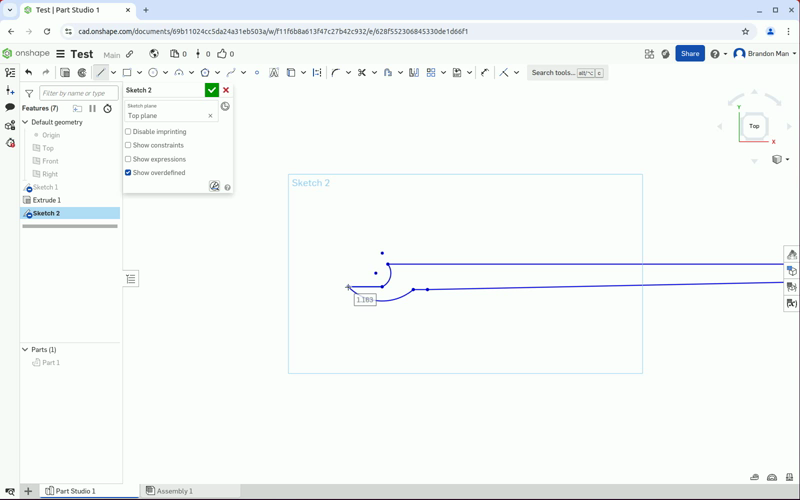
scroll(-6)
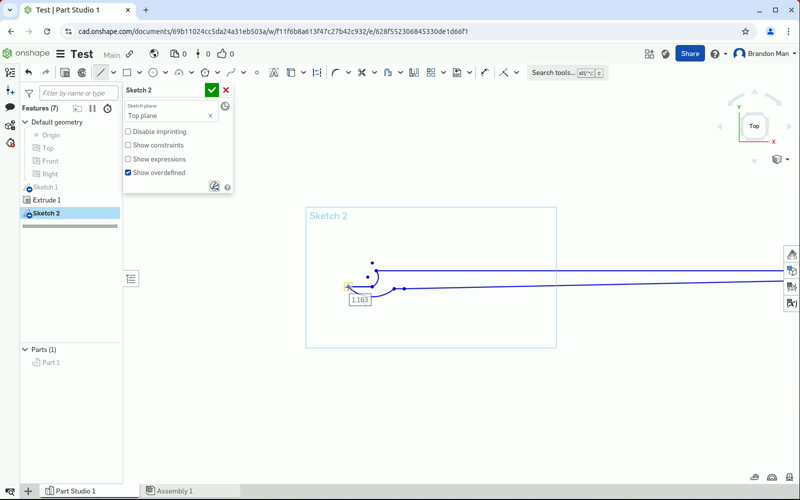
scroll(-6)
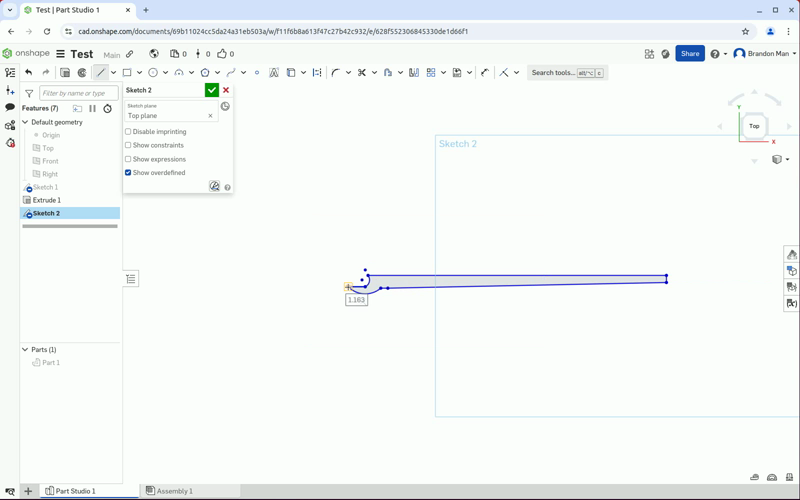
scroll(-6)
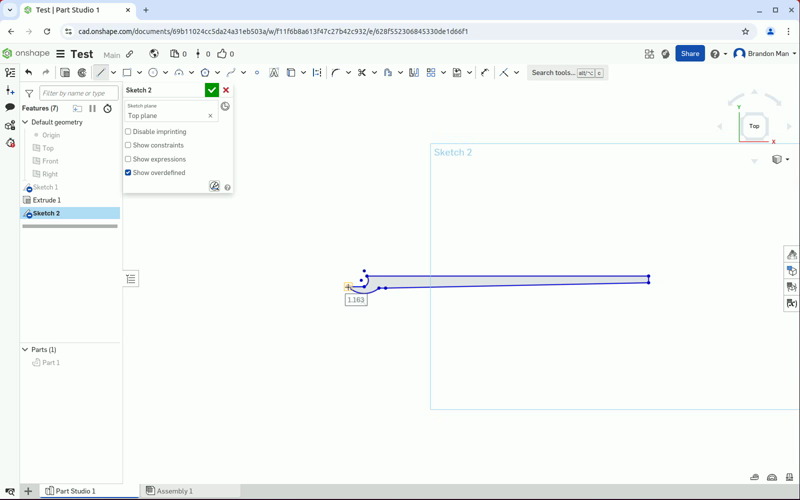
scroll(-6)
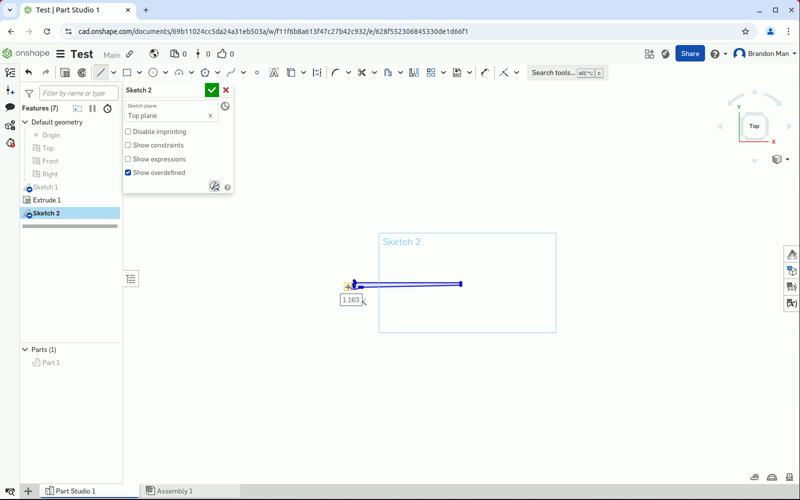
key(esc)
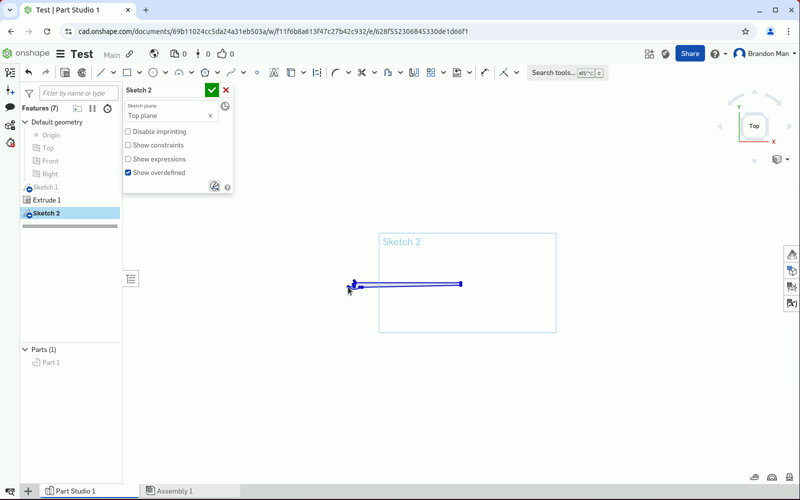
mouse_move(353, 287)
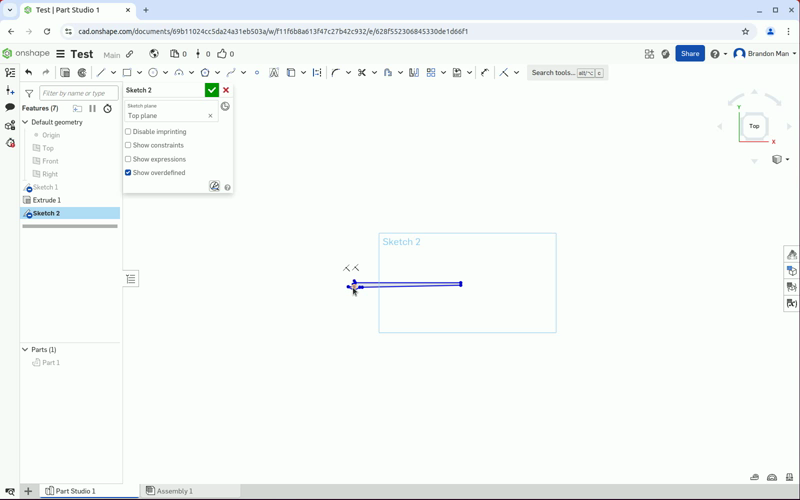
scroll(6)
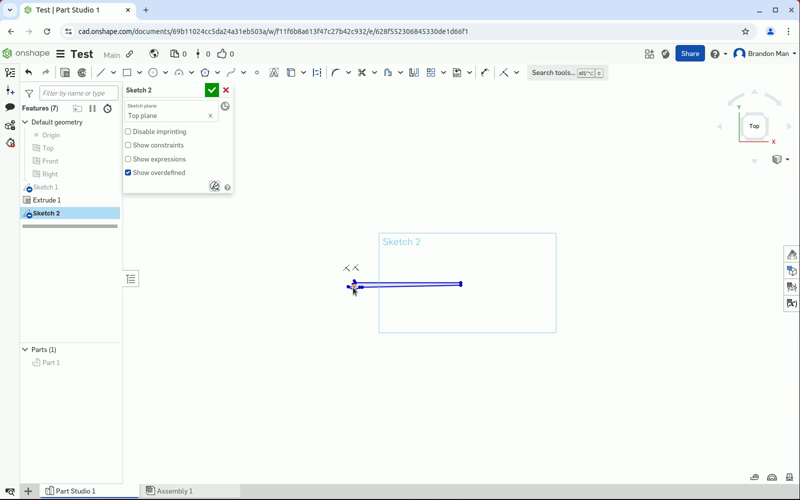
scroll(6)
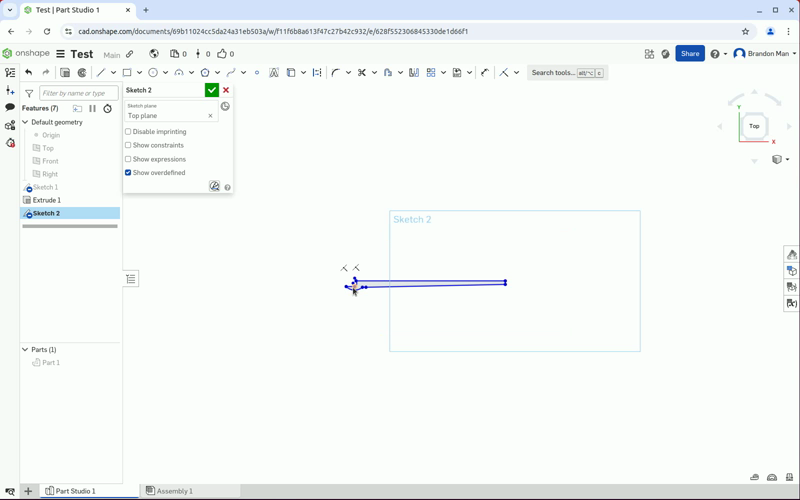
scroll(6)
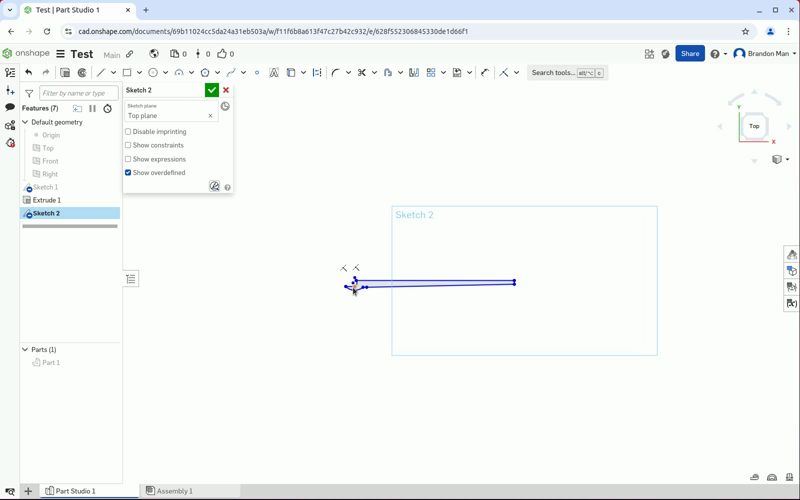
scroll(6)
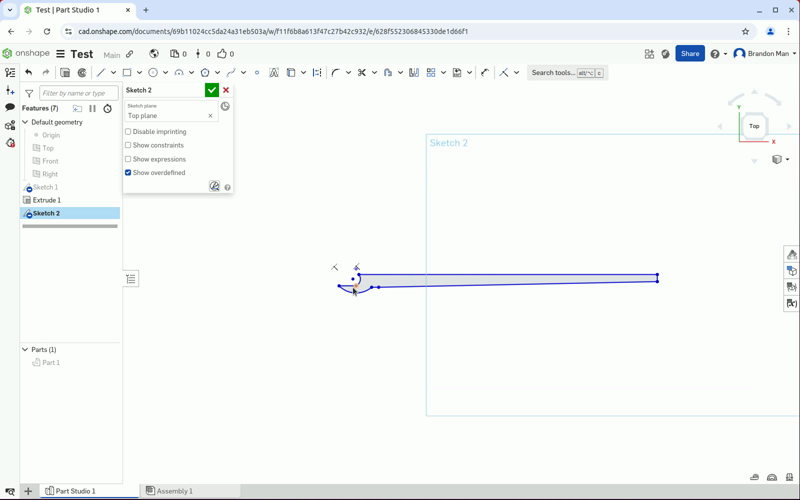
scroll(6)
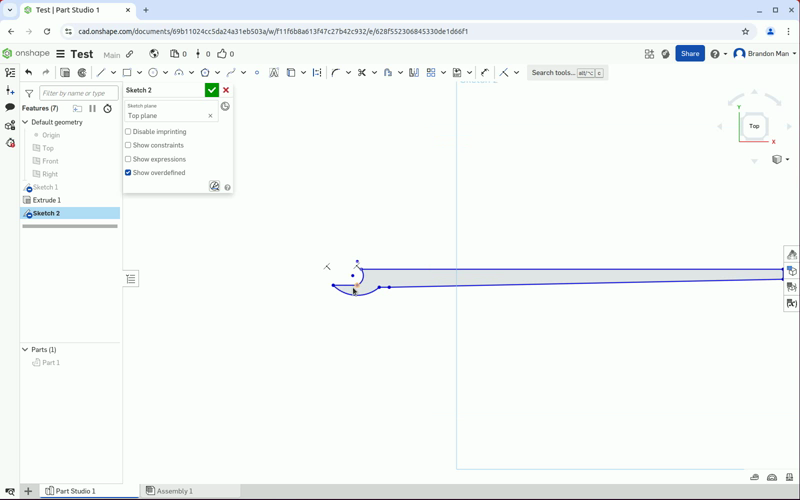
scroll(6)
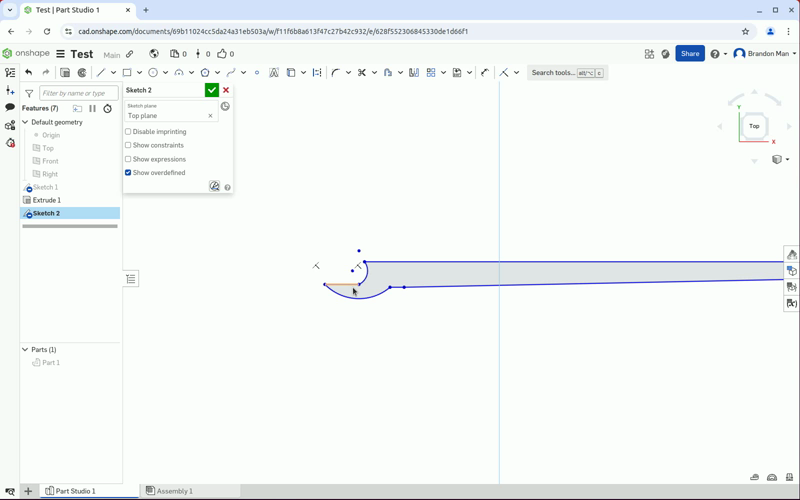
scroll(6)
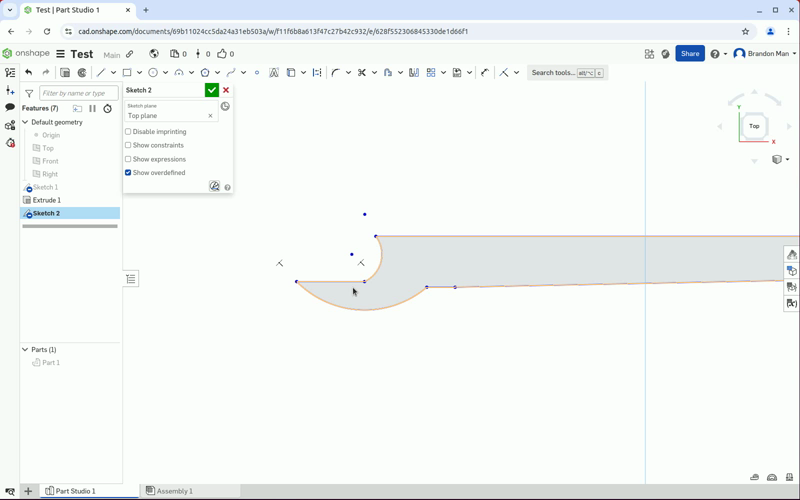
click(353, 287)
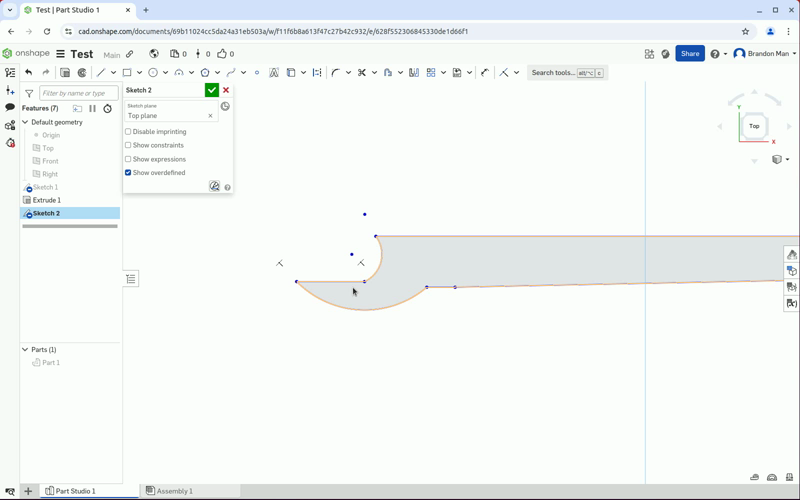
scroll(-6)
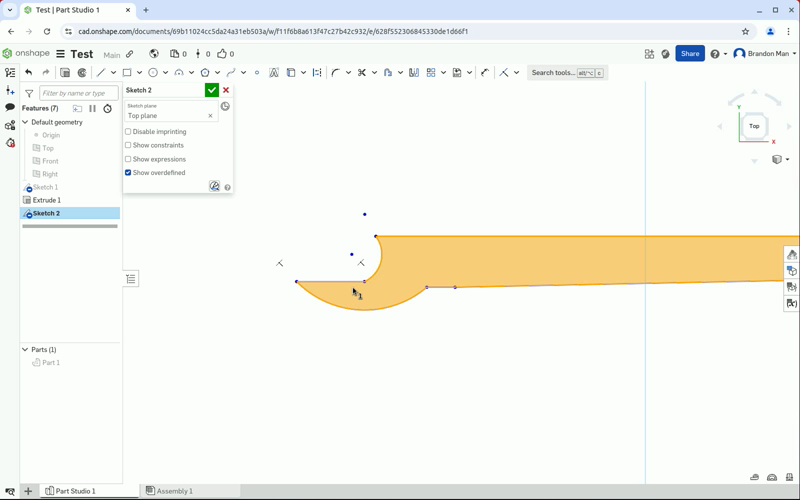
scroll(-6)
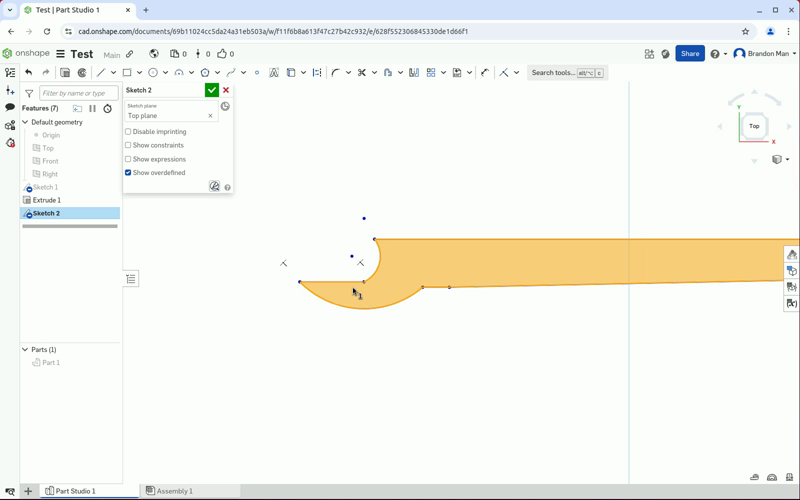
scroll(-6)
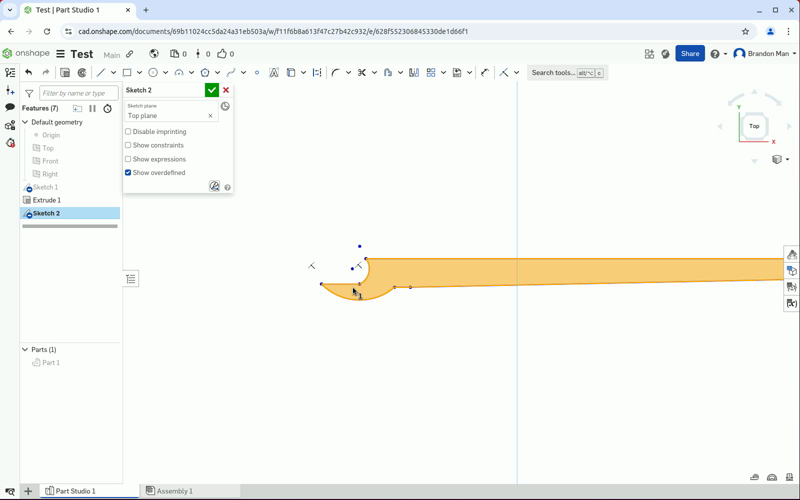
scroll(-6)
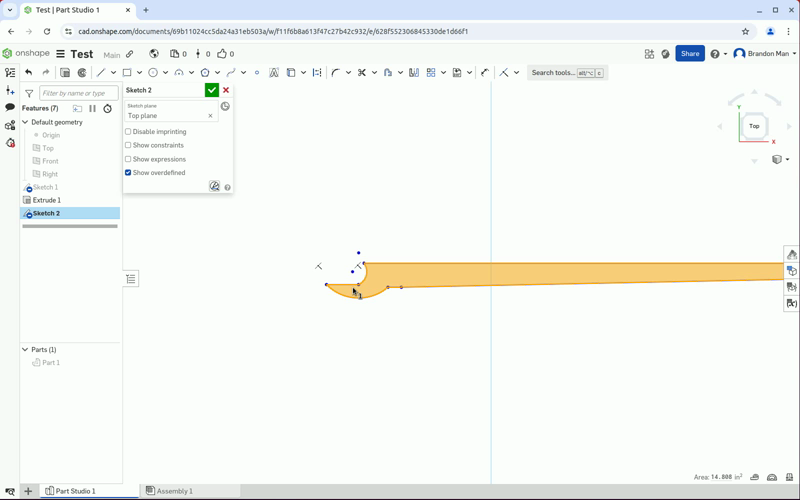
scroll(-6)
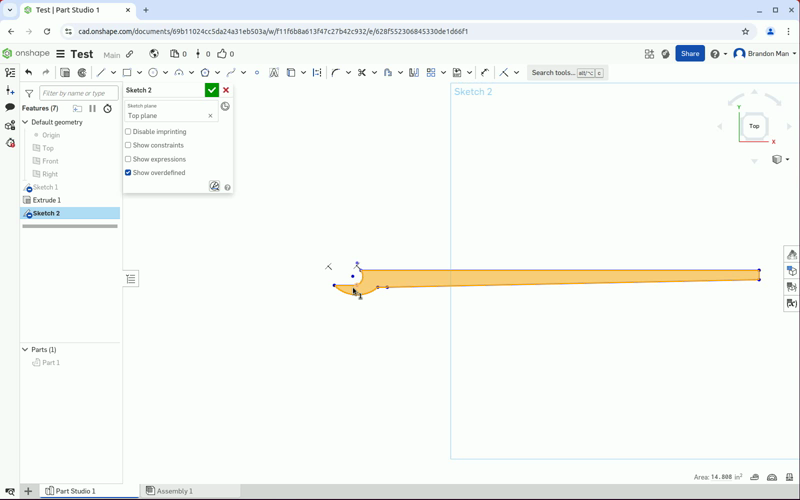
scroll(-6)
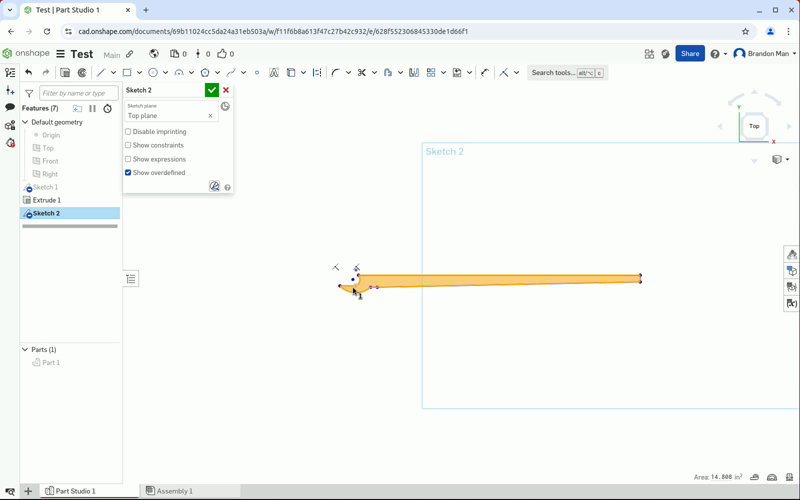
scroll(-6)
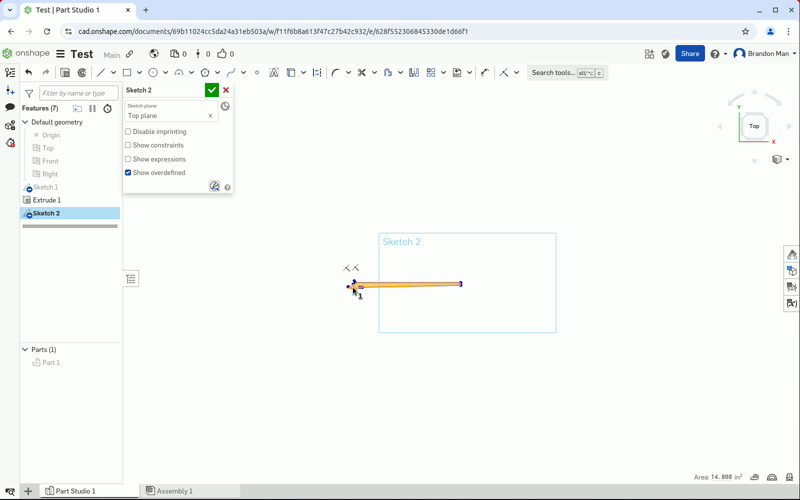
mouse_move(73, 352)
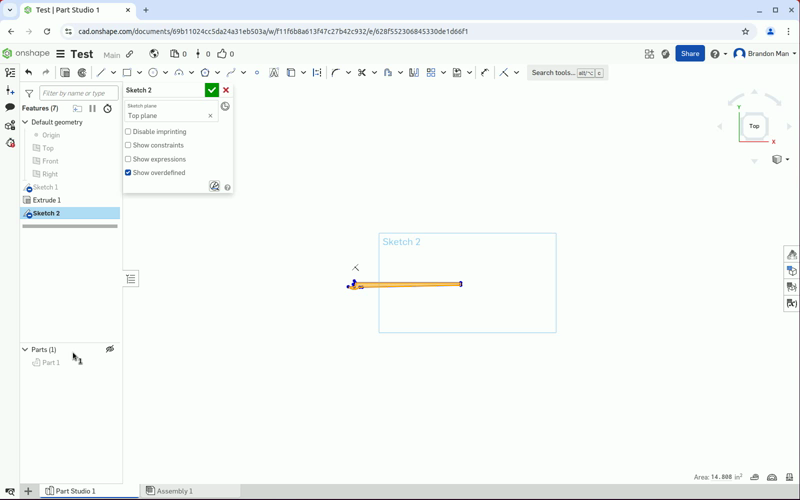
key(shift+y)
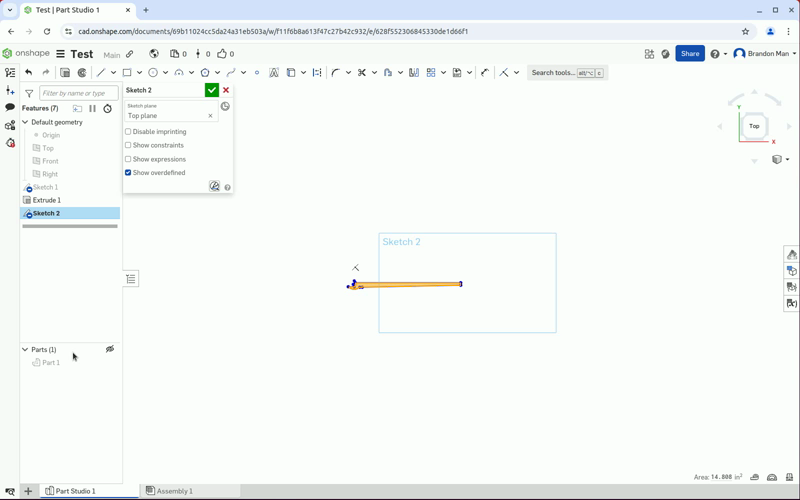
key(shift+e)
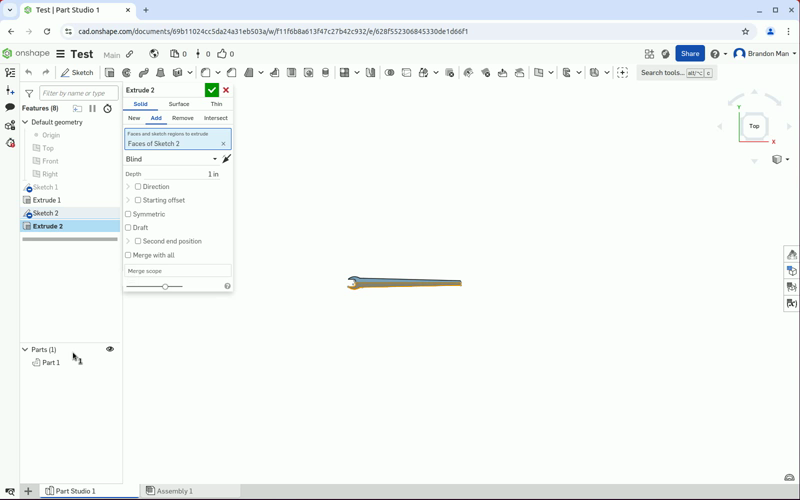
mouse_move(143, 106)
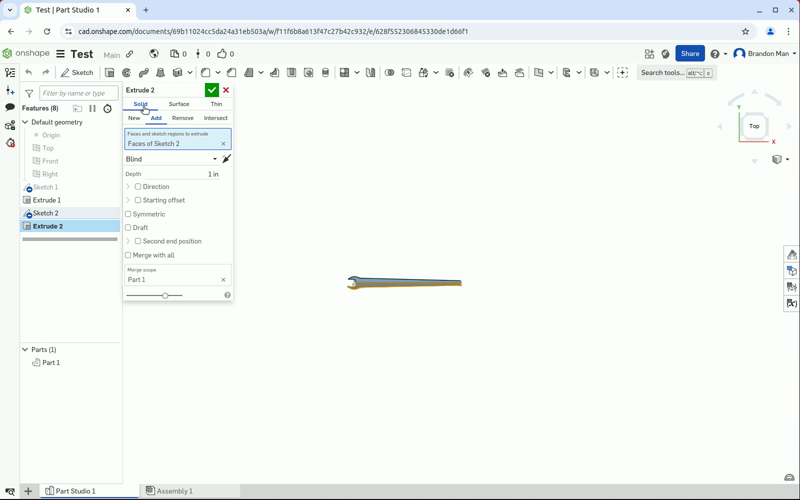
click(143, 106)
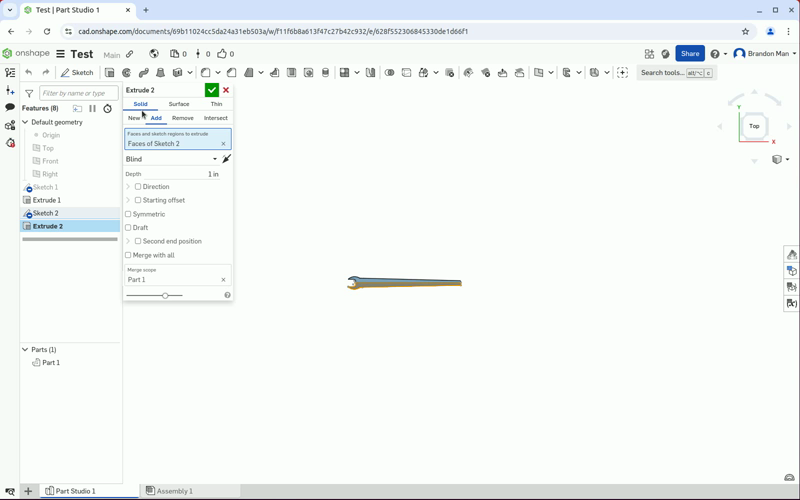
mouse_move(137, 120)
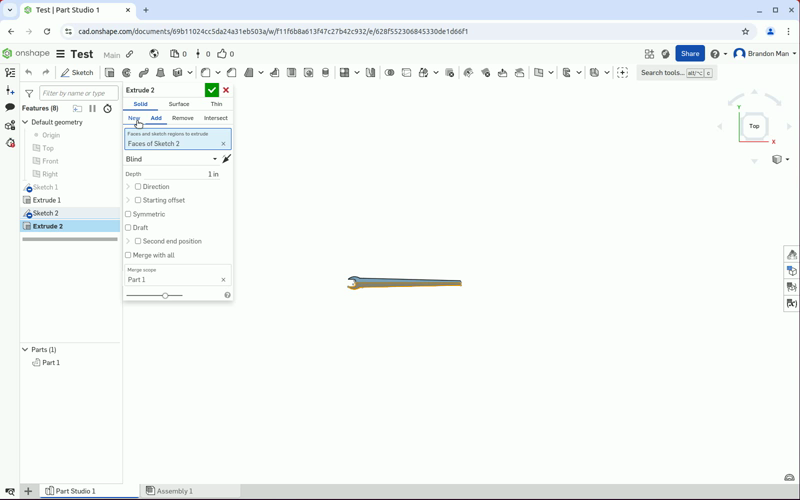
click(137, 120)
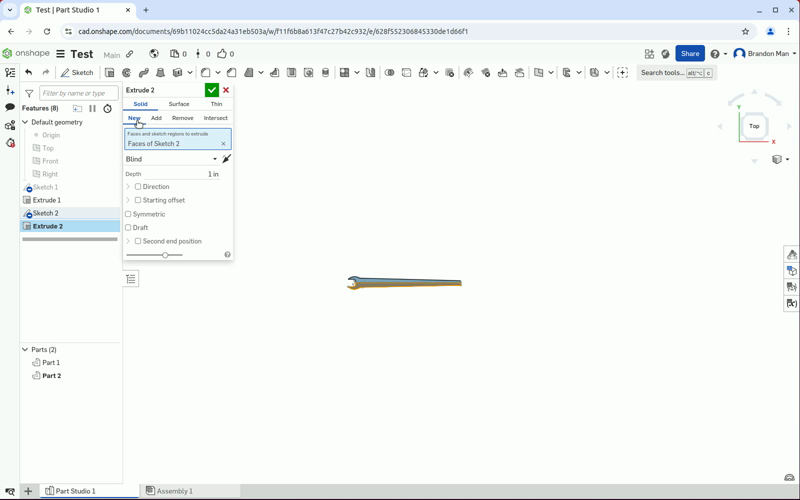
key(tab, 4)
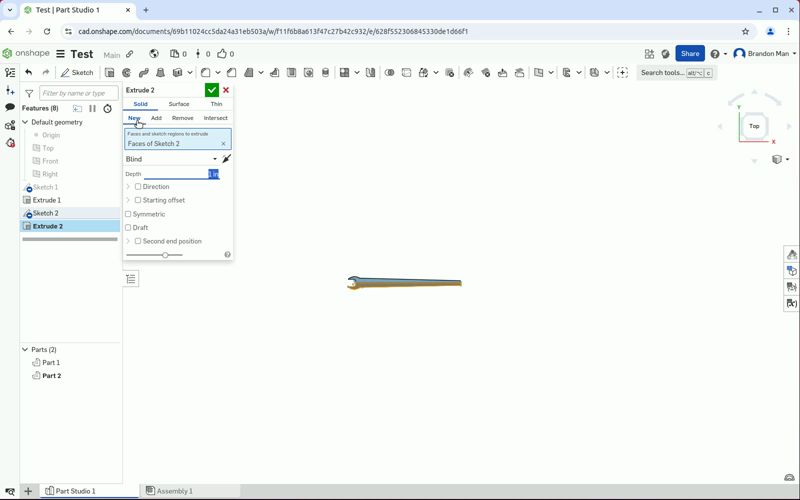
text(0.481)
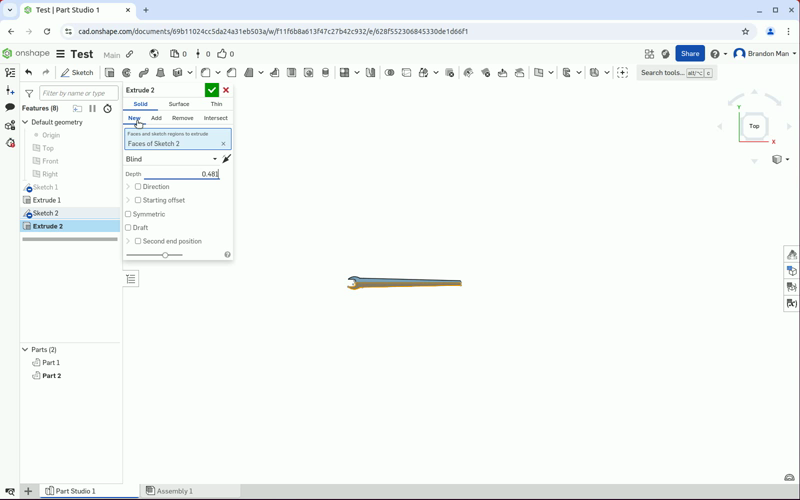
key(enter)
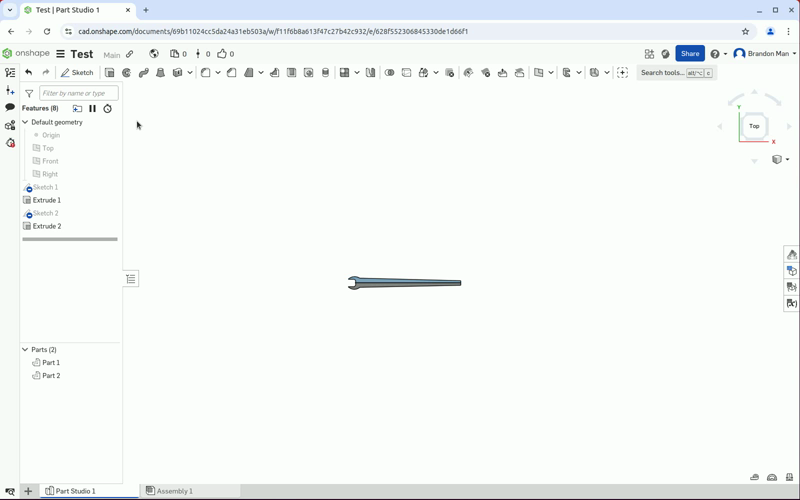
key(shift+h)
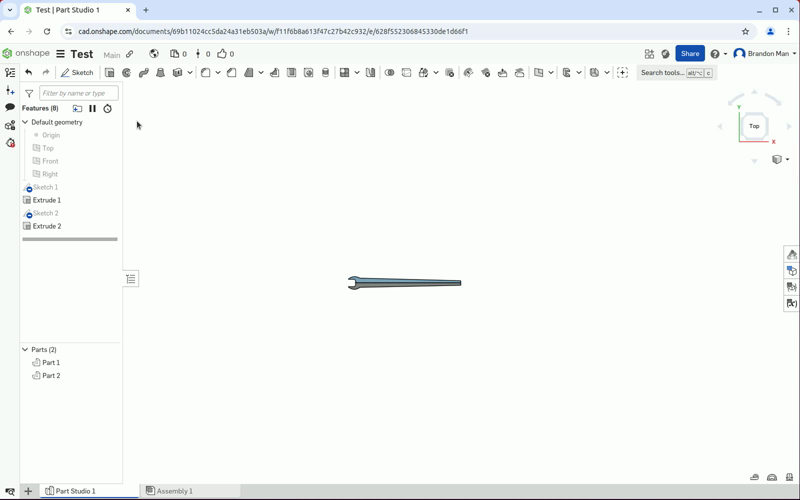
key(shift+h)
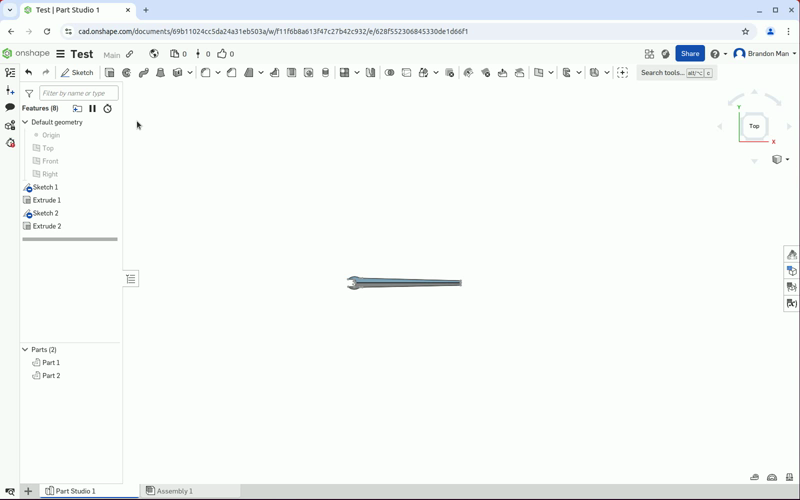
key(shift+7)
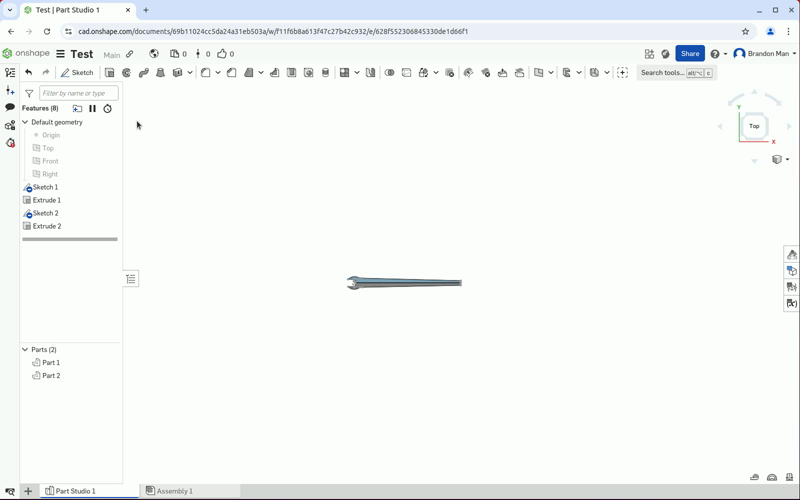
key(up, 3)
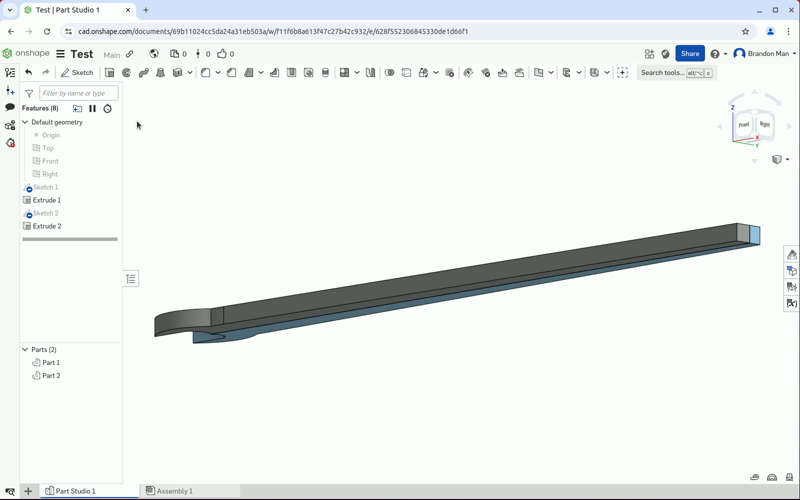
key(left, 3)
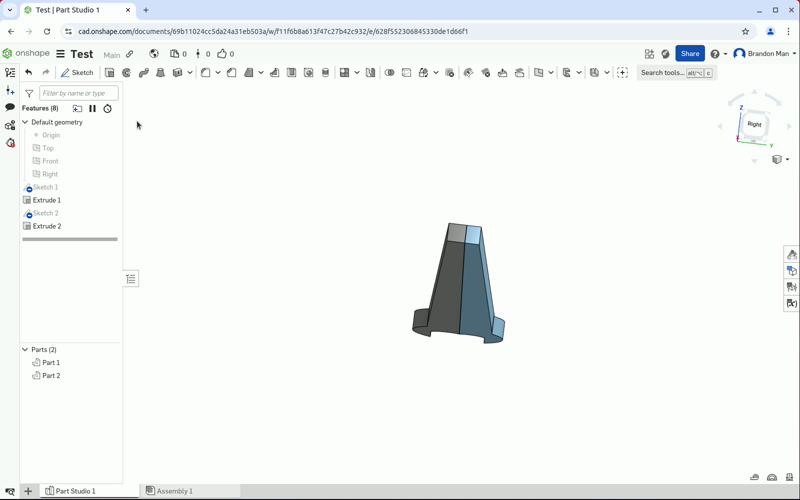
key(right, 3)
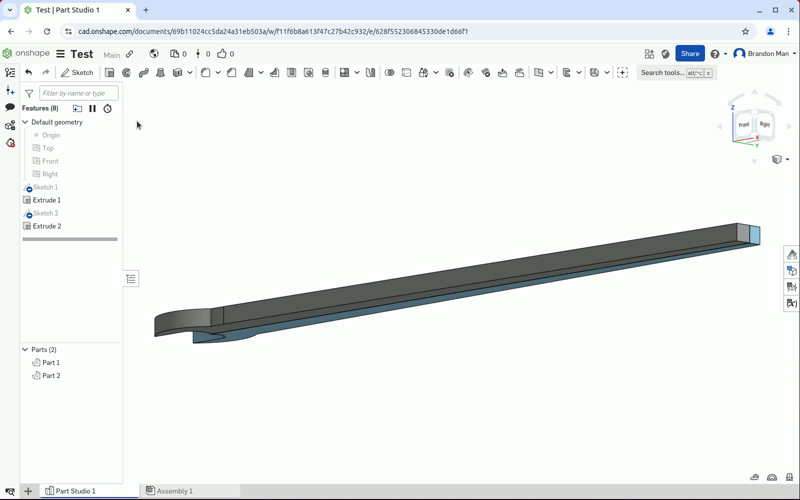
key(down, 3)
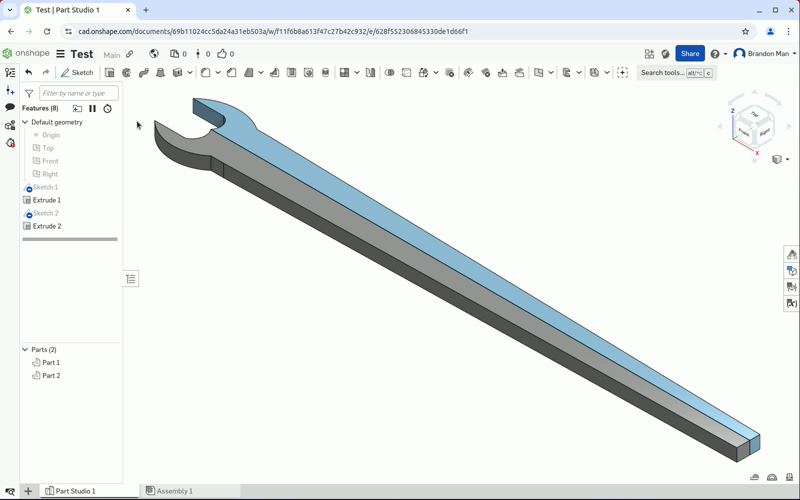
mouse_move(73, 189)
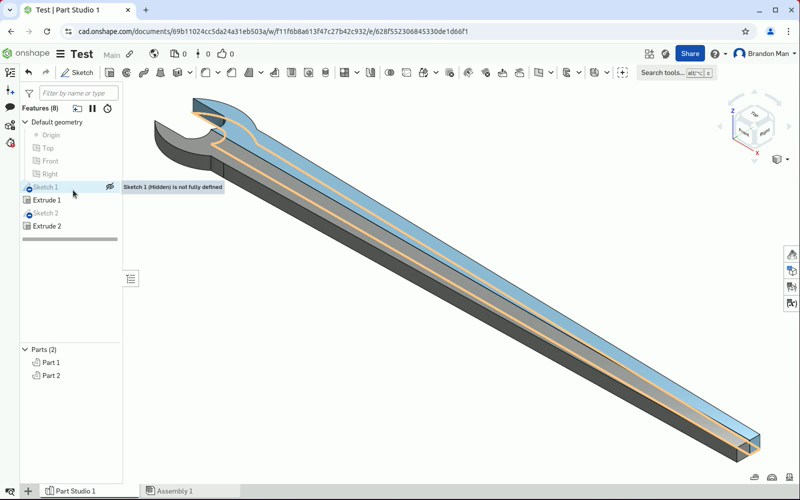
click(73, 189)